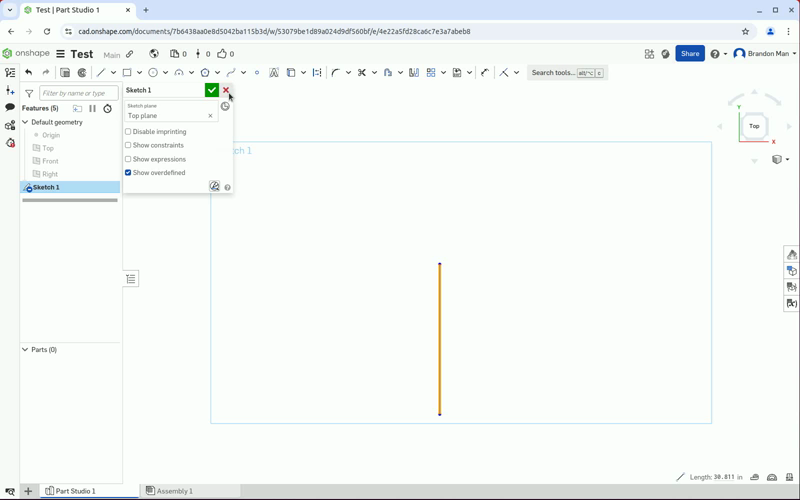
key(shift+h)
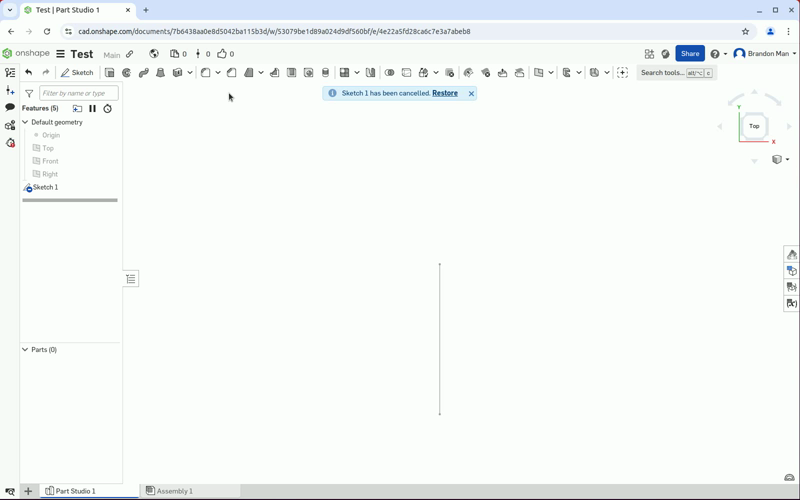
mouse_move(73, 352)
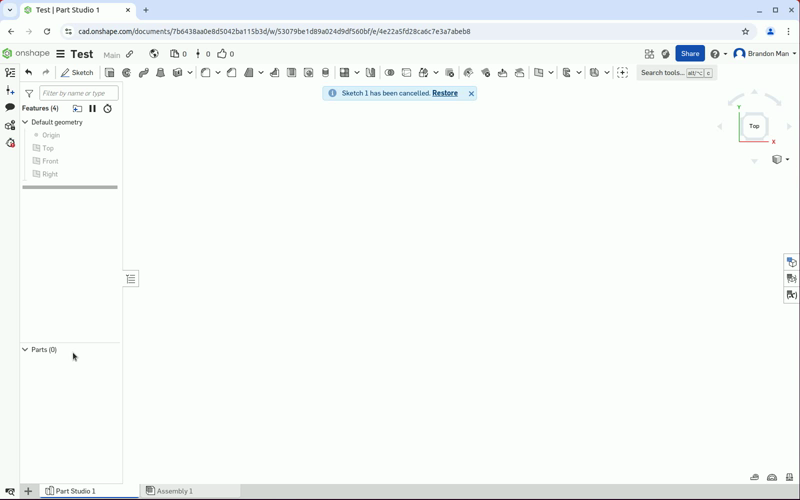
key(y)
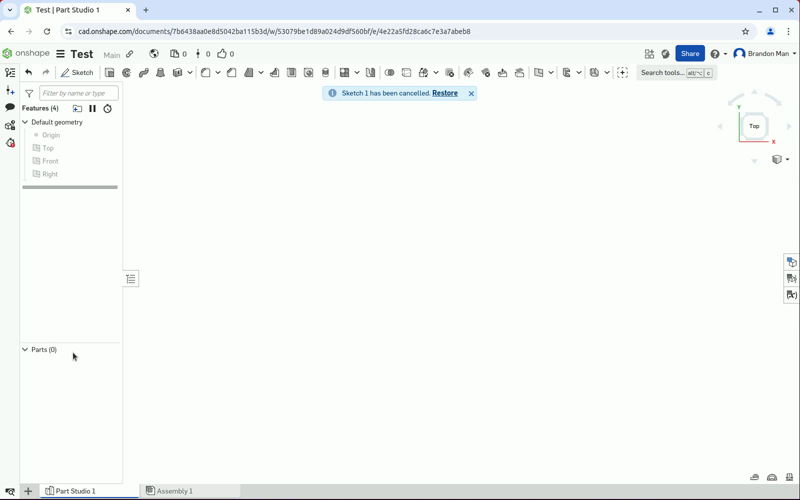
key(shift+p)
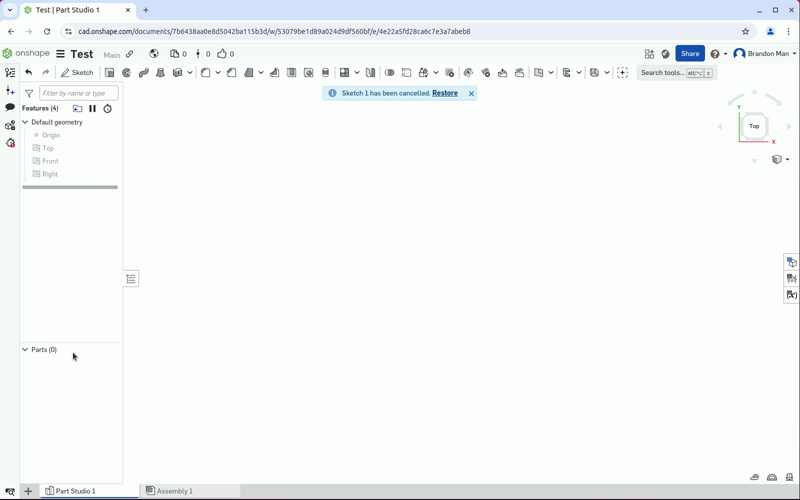
key(space)
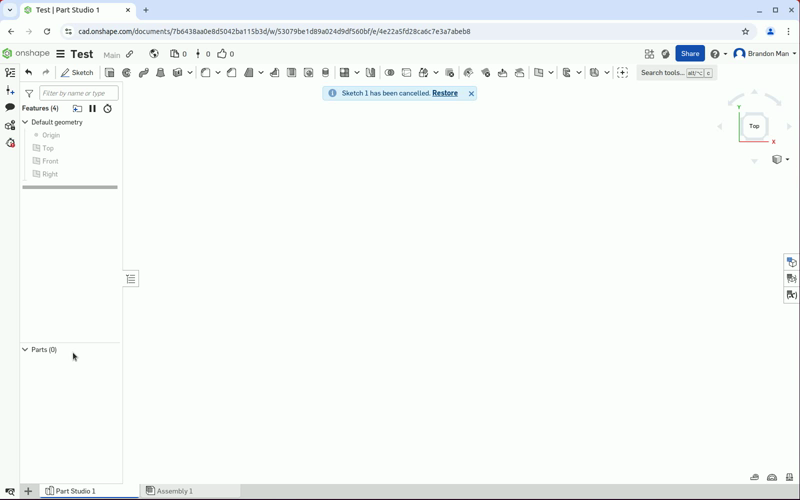
key_down(shift)
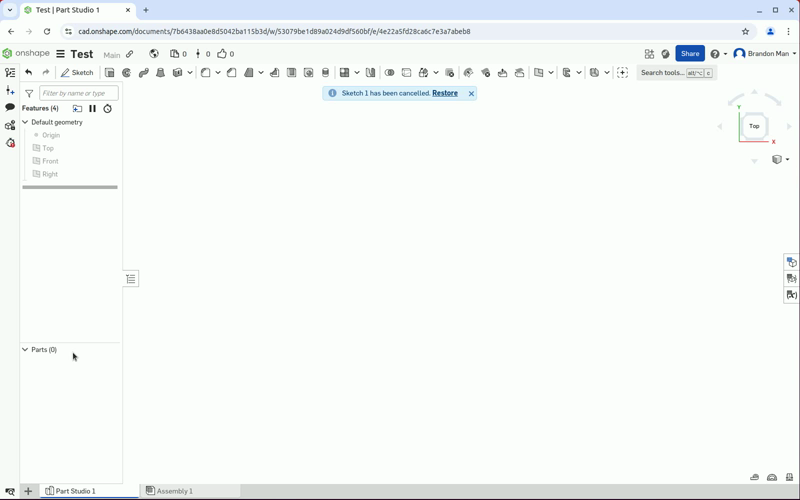
key(up)
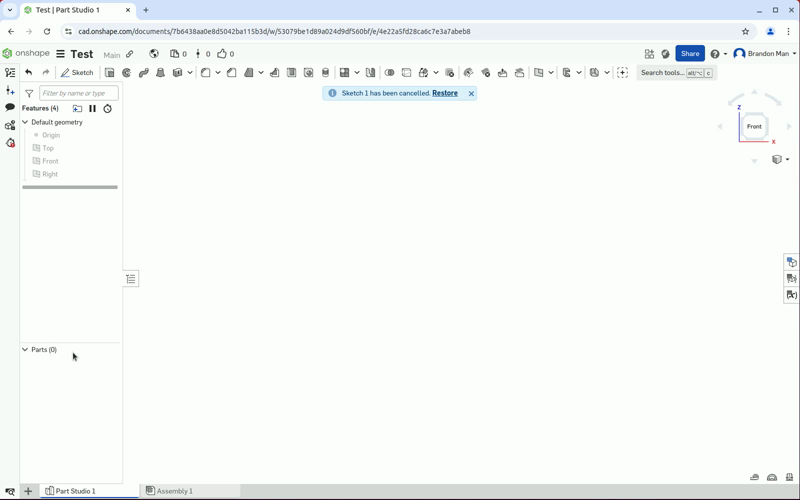
key_up(shift)
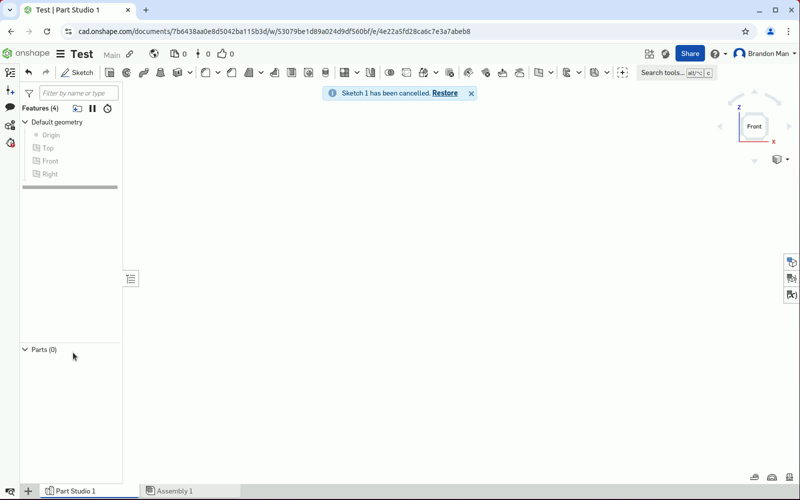
key(space)
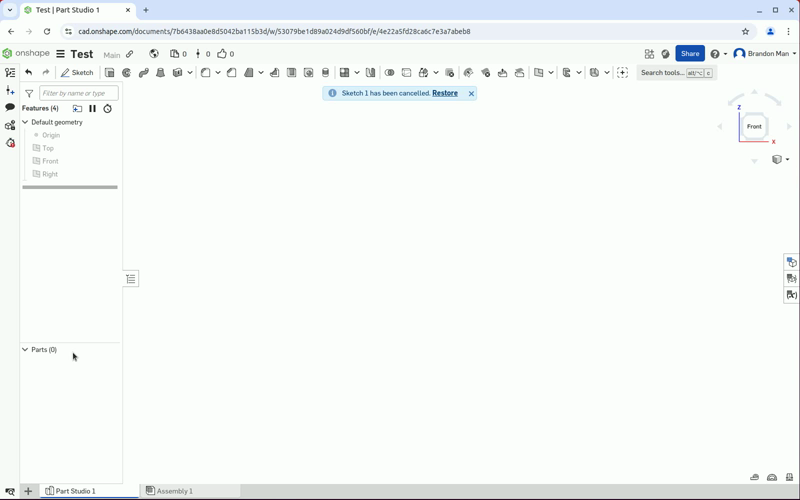
key_down(shift)
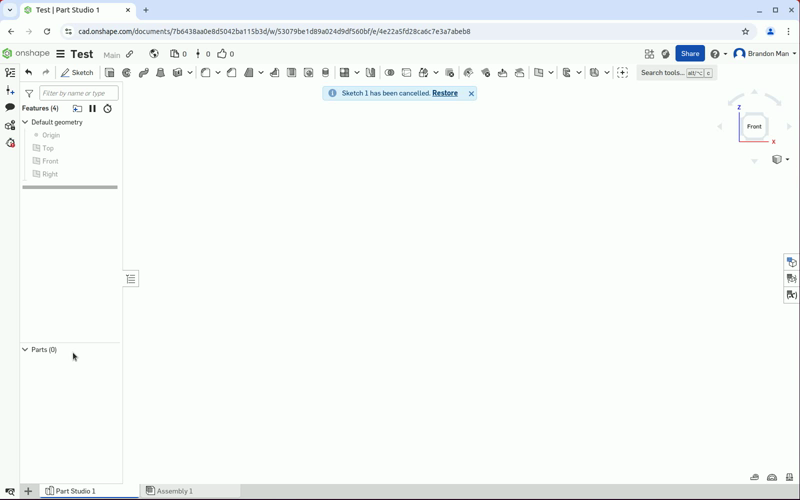
key(left)
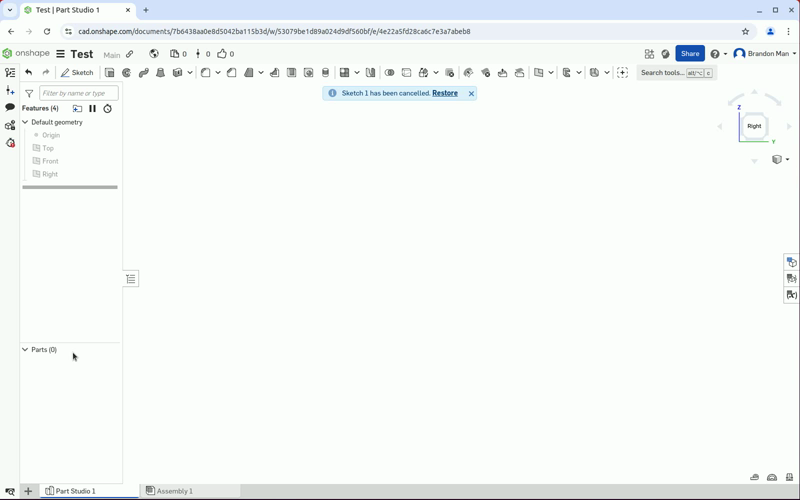
key_up(shift)
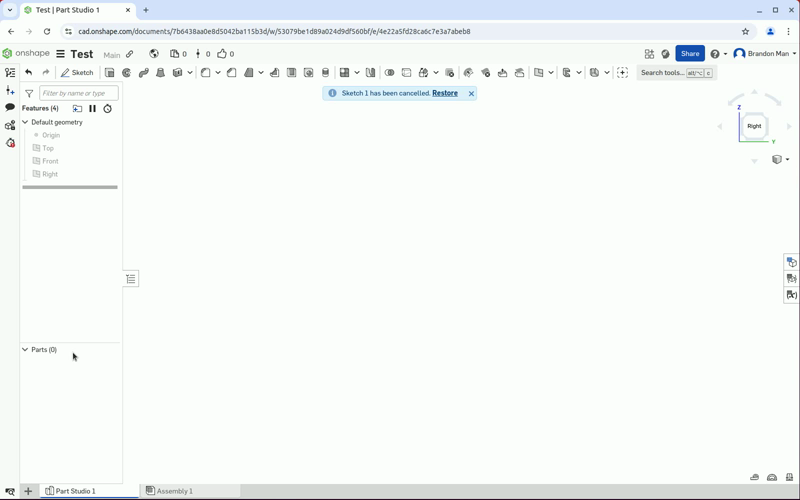
mouse_move(73, 352)
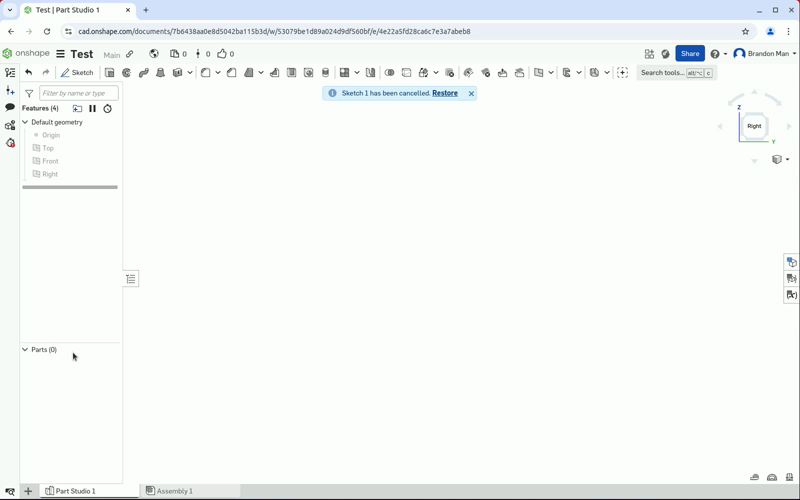
key(shift+y)
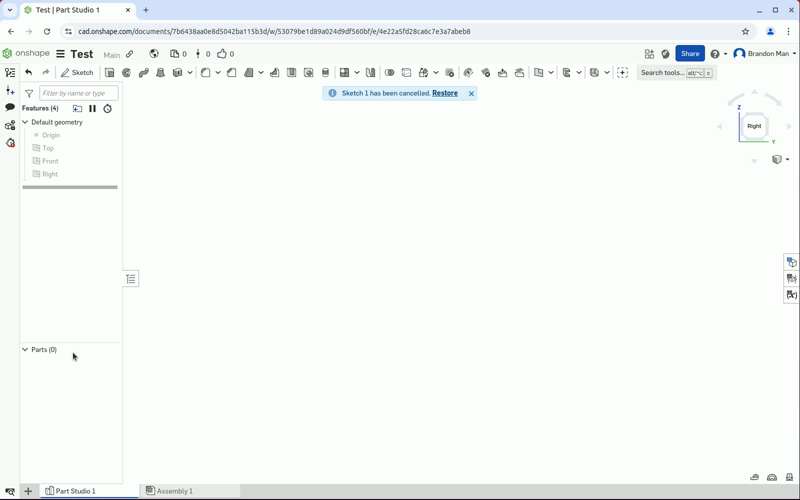
key(shift+s)
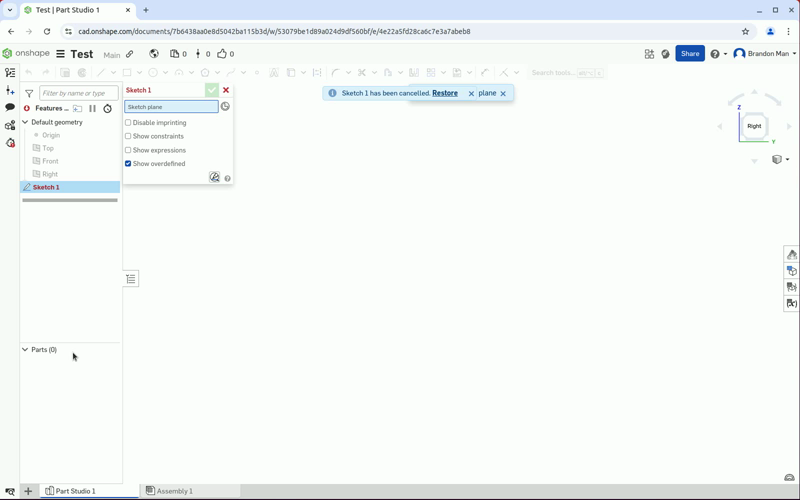
mouse_move(73, 176)
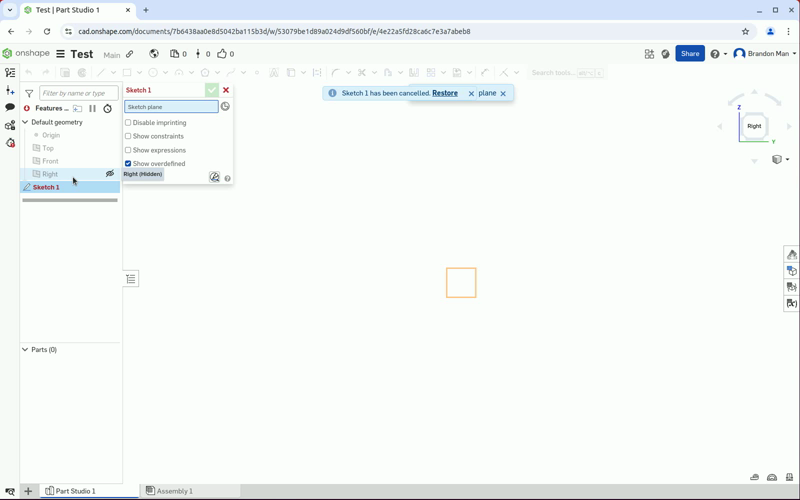
click(73, 176)
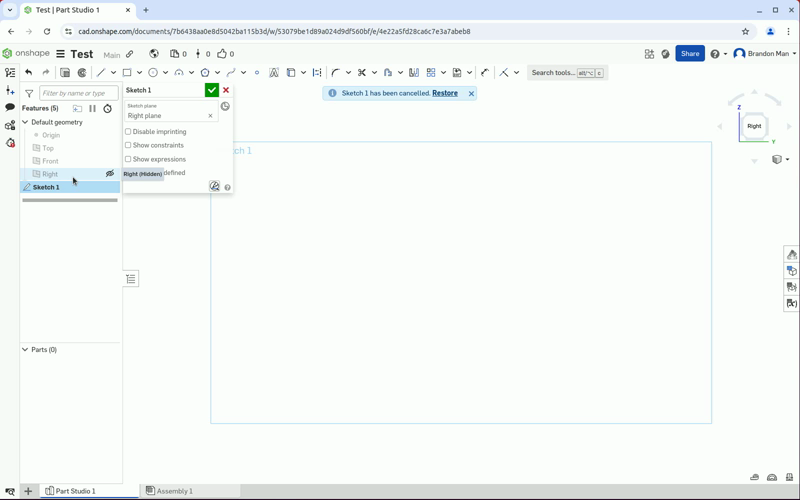
mouse_move(73, 352)
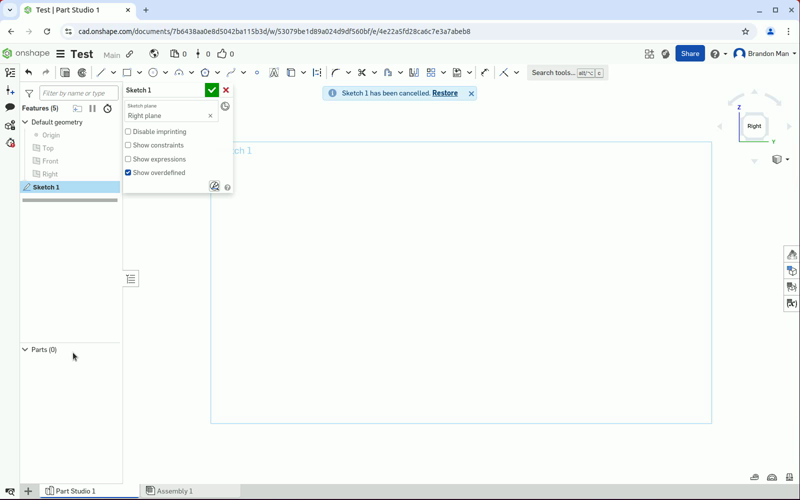
key(y)
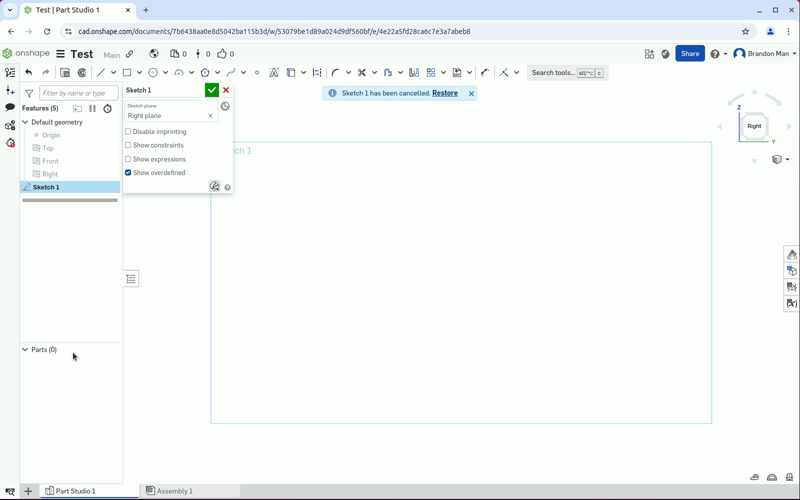
key(l)
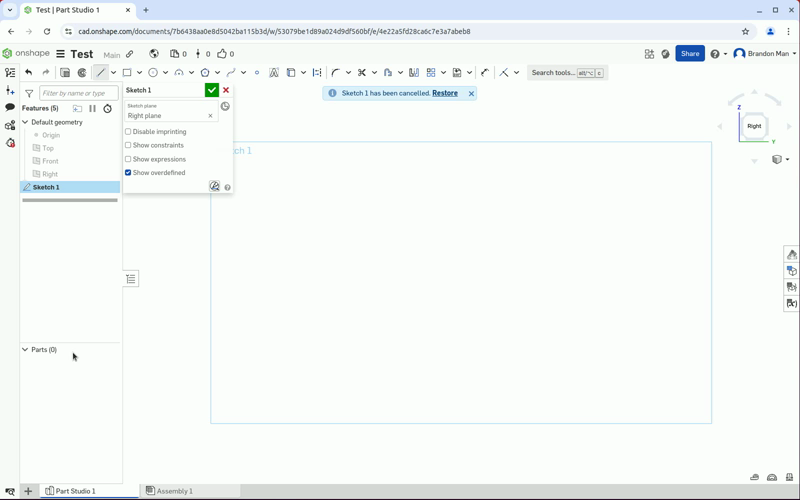
key_down(shift)
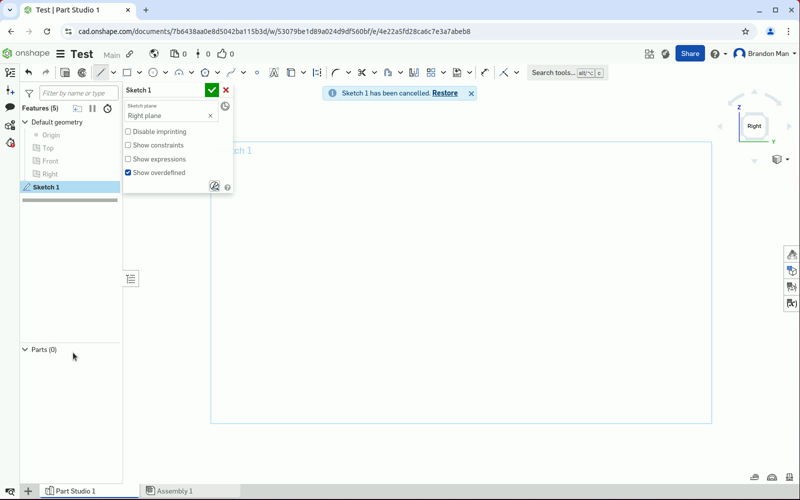
mouse_move(363, 265)
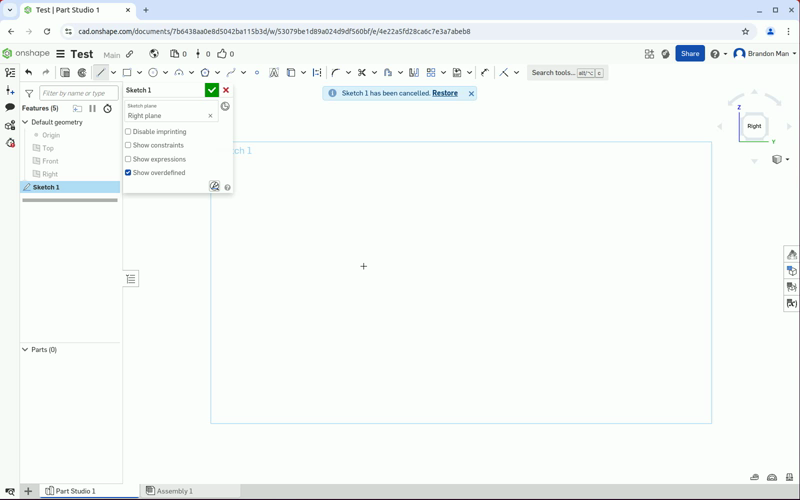
click(363, 265)
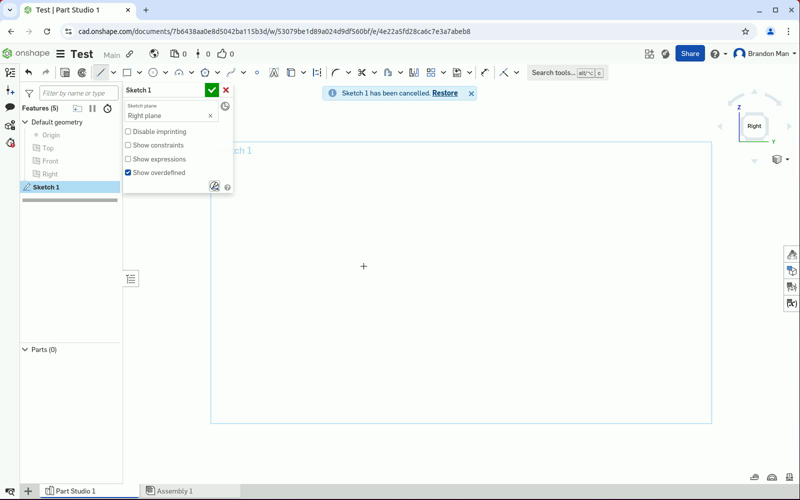
key_up(shift)
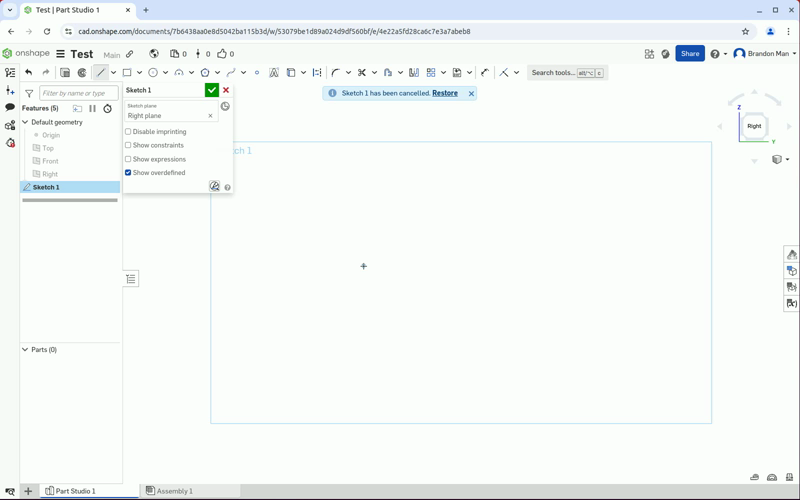
key_down(shift)
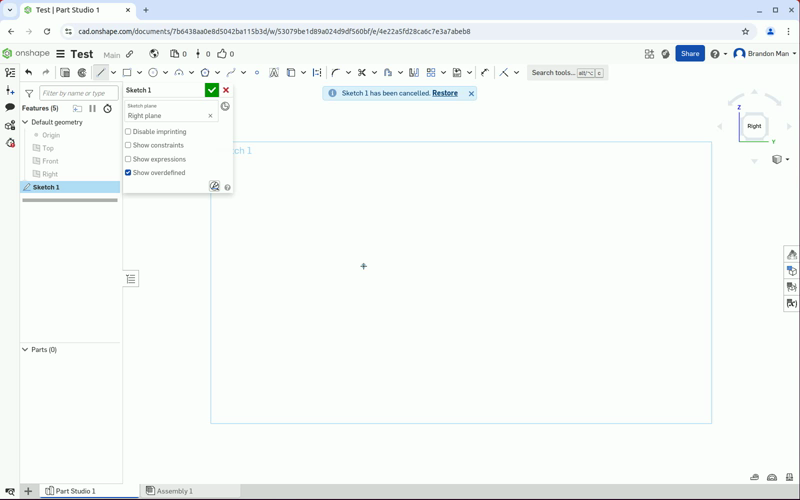
mouse_move(434, 257)
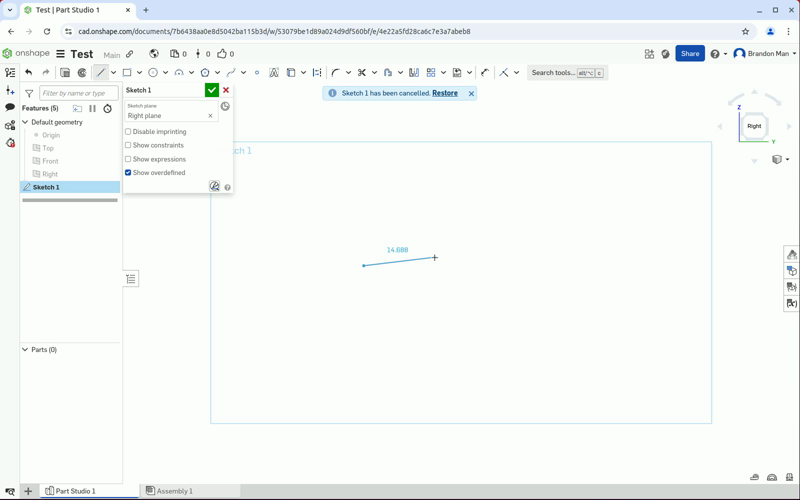
click(434, 257)
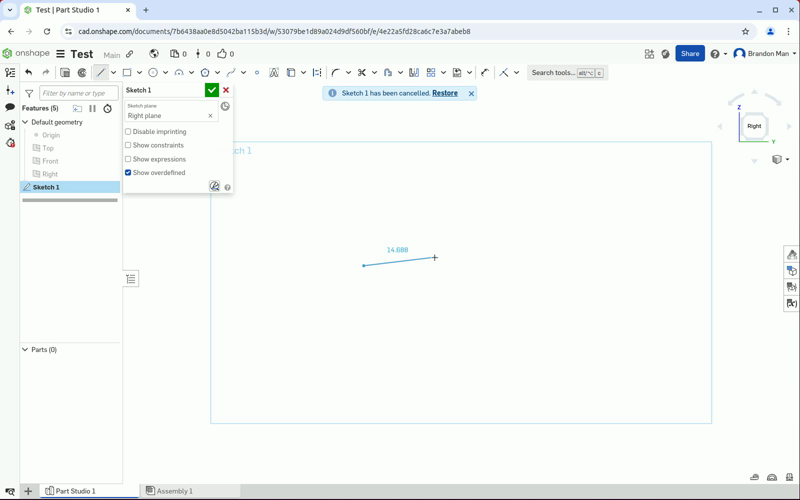
key_up(shift)
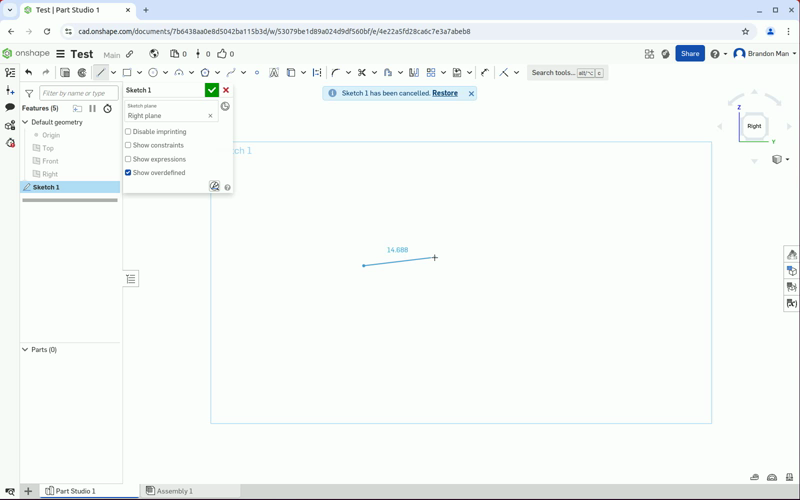
key_down(shift)
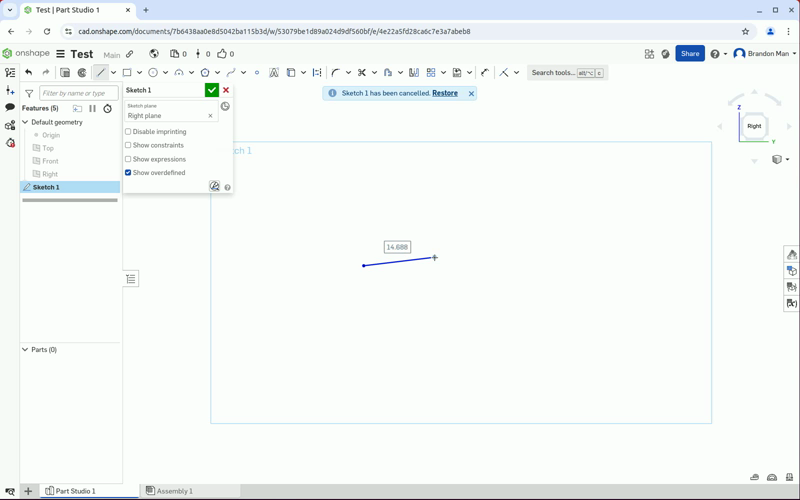
mouse_move(464, 257)
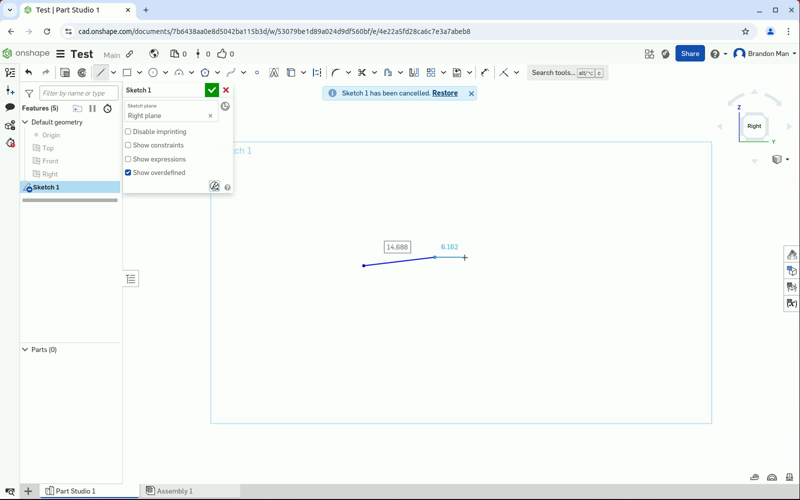
mouse_move(457, 221)
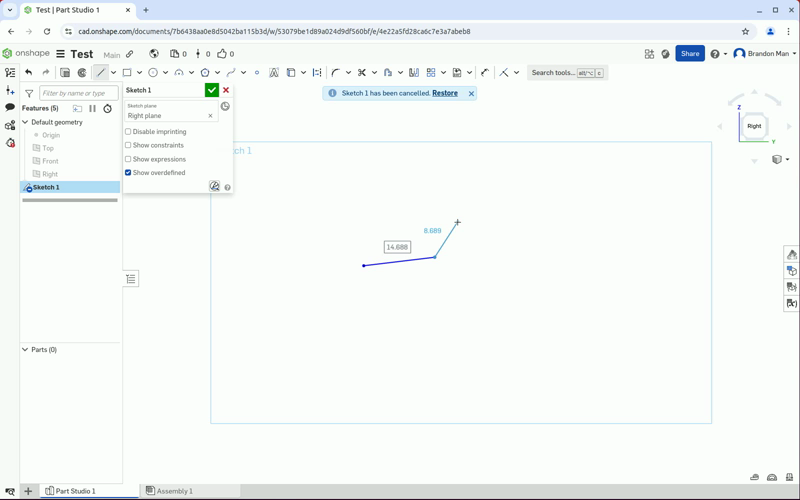
click(457, 221)
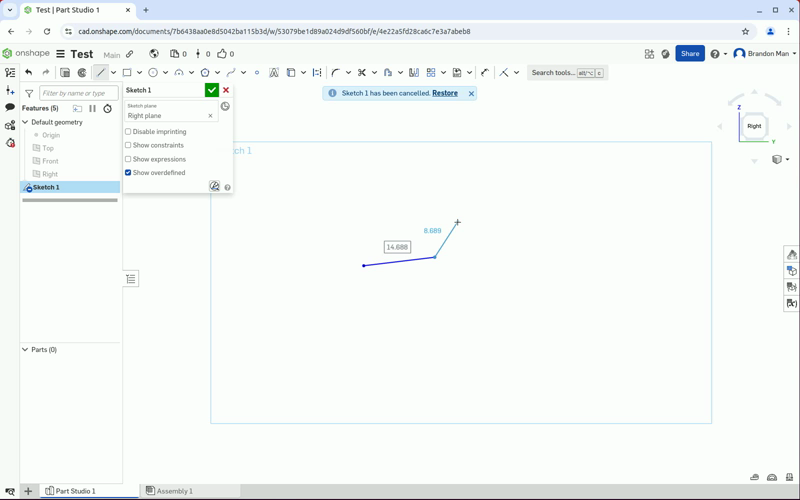
key_up(shift)
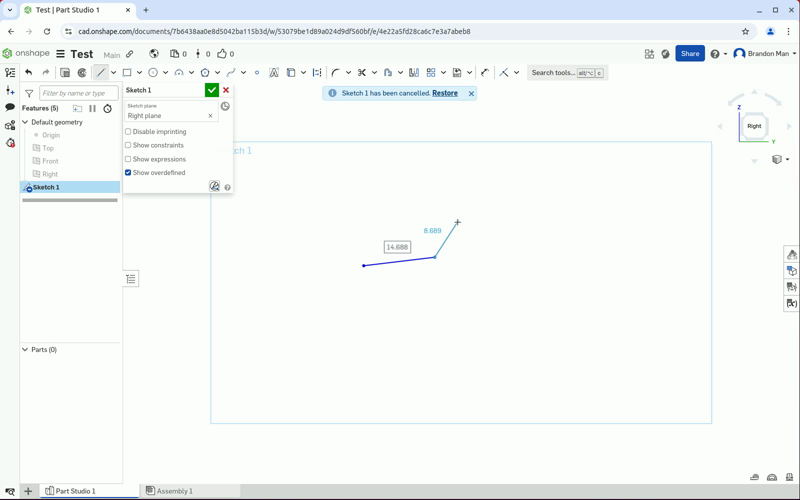
key_down(shift)
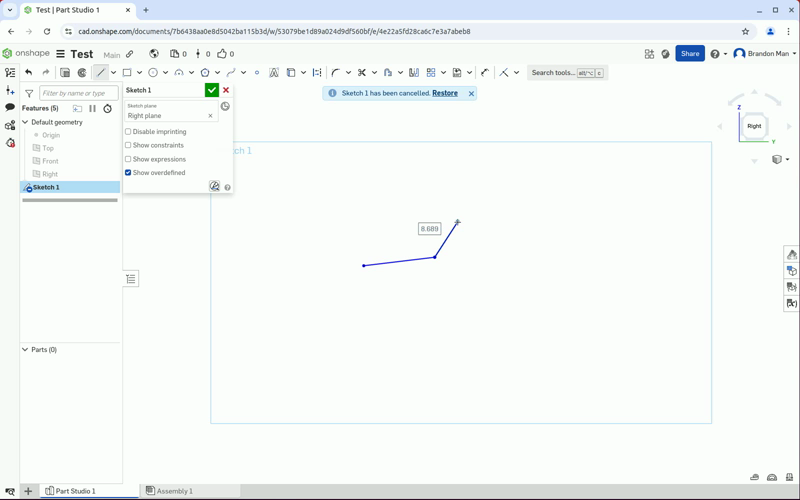
mouse_move(487, 221)
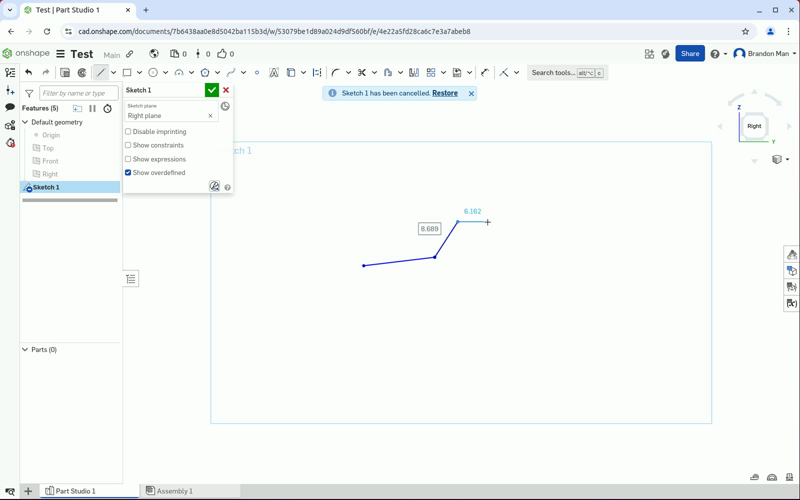
mouse_move(449, 221)
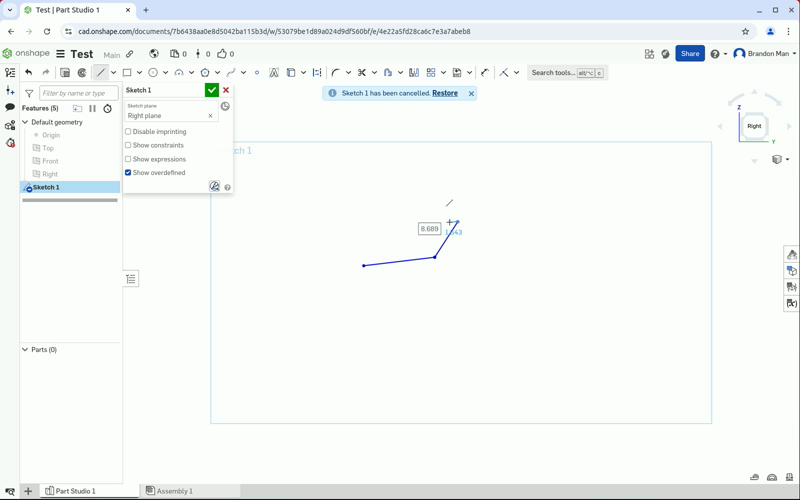
click(449, 221)
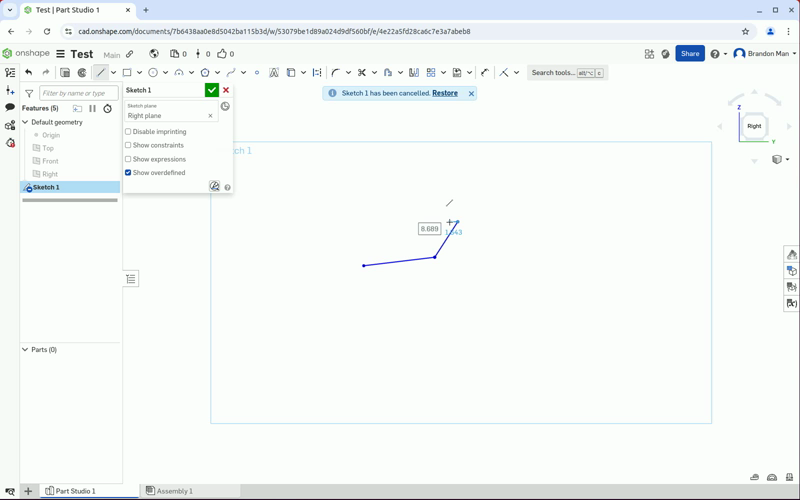
key_up(shift)
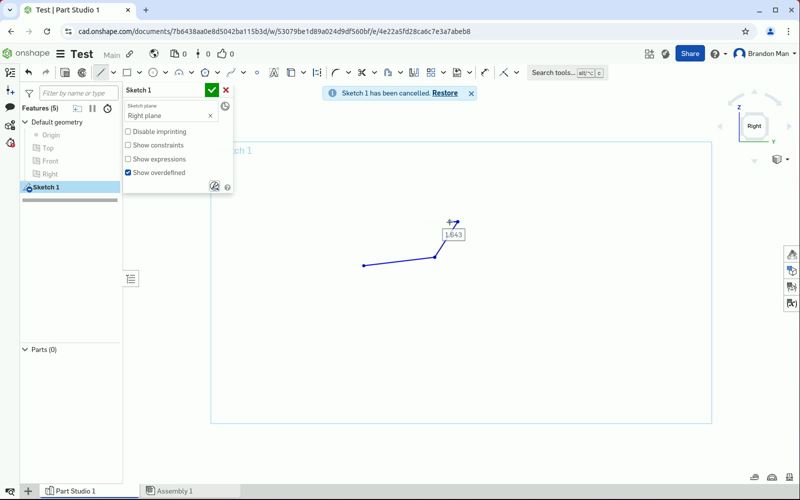
key_down(shift)
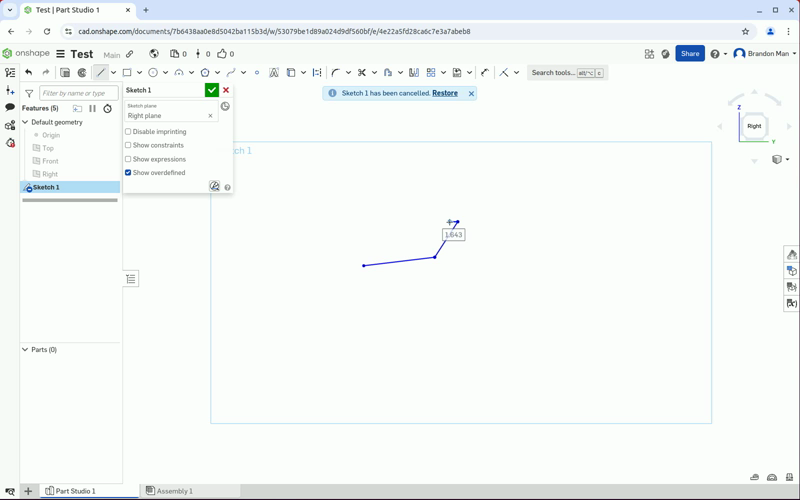
mouse_move(479, 221)
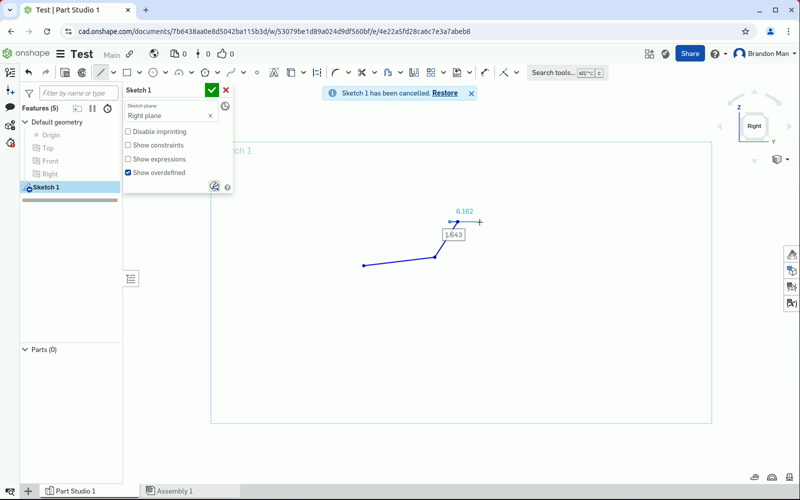
mouse_move(448, 223)
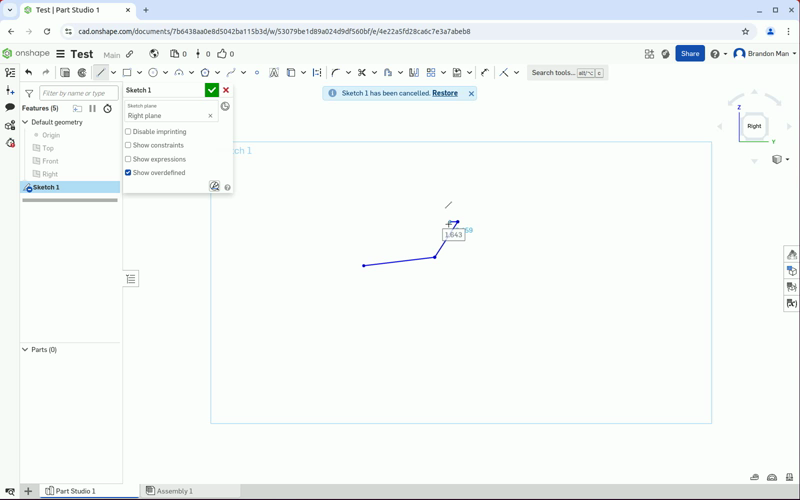
scroll(6)
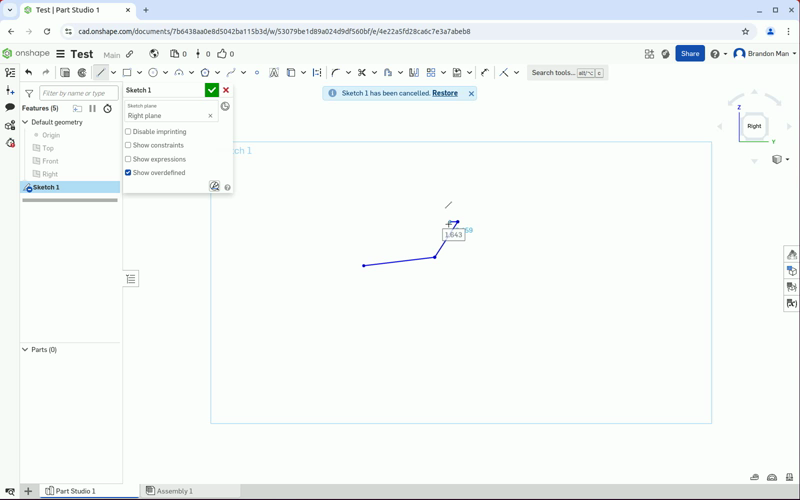
scroll(6)
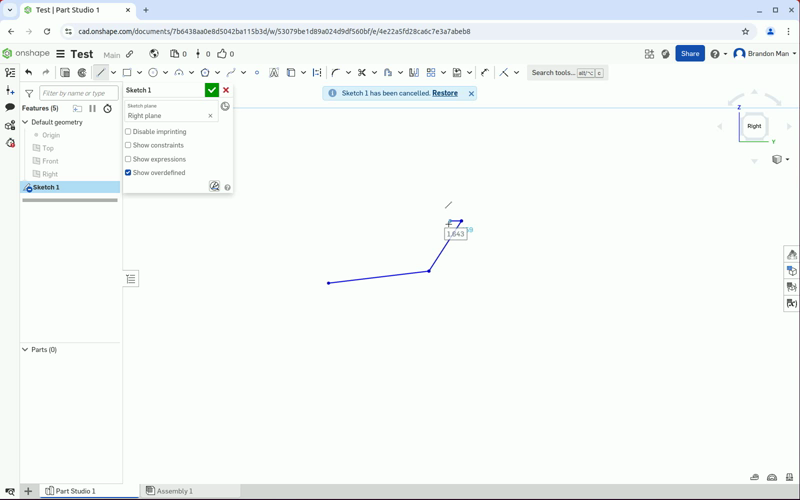
scroll(6)
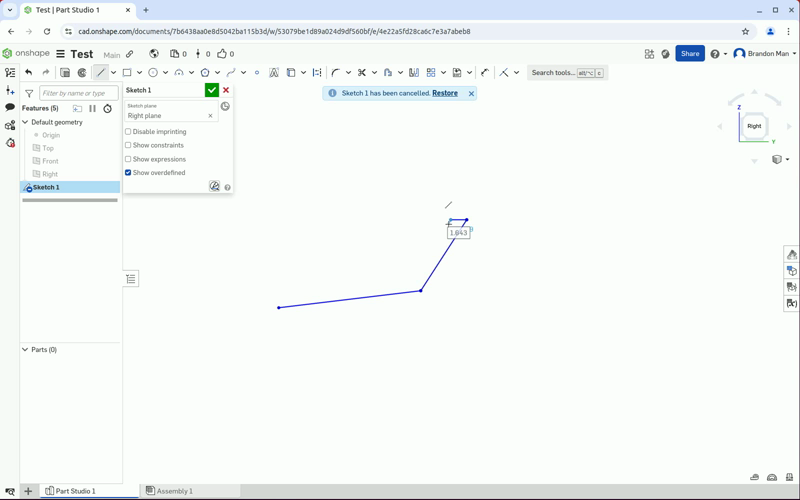
scroll(6)
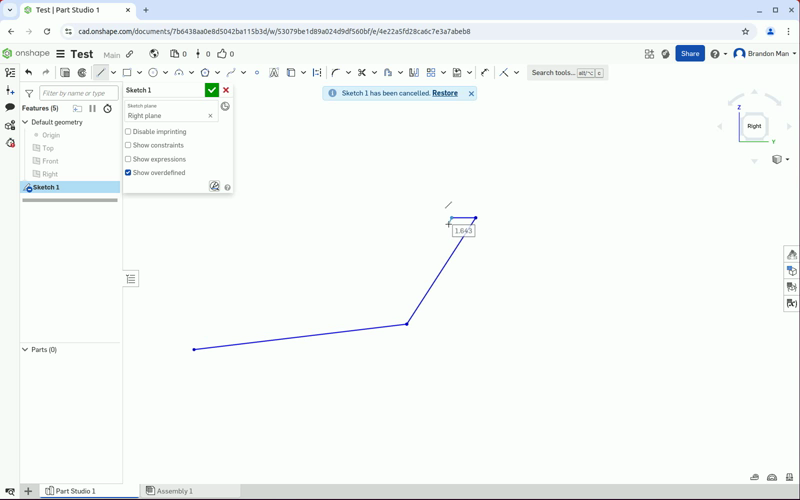
scroll(6)
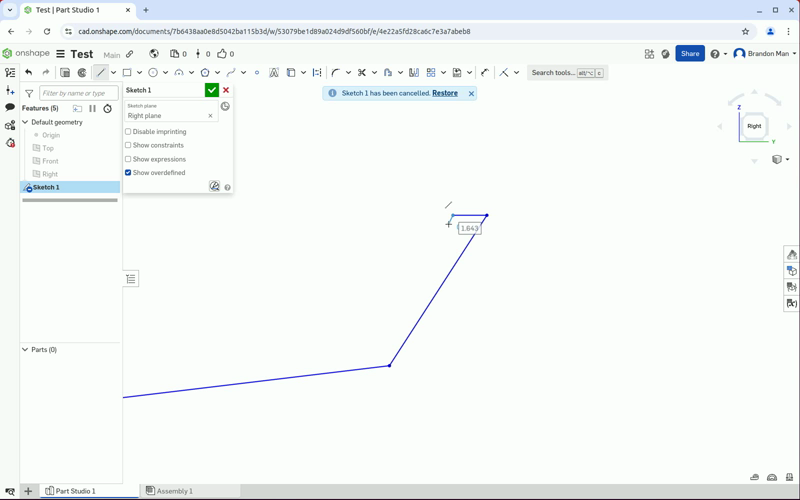
scroll(6)
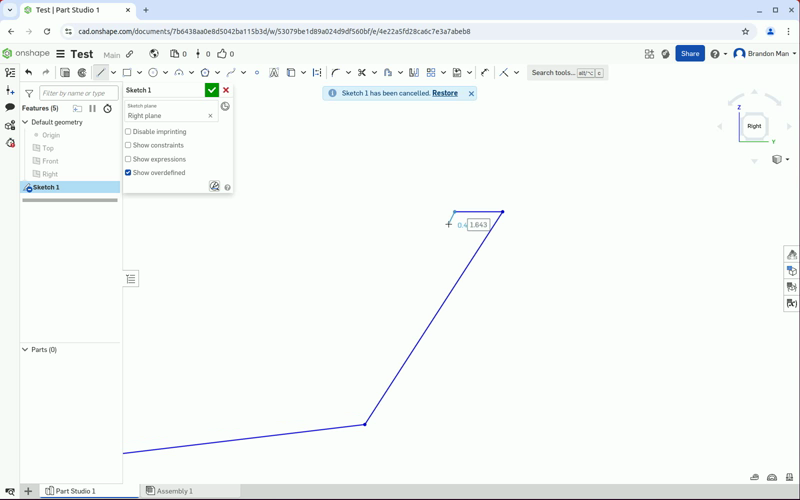
scroll(6)
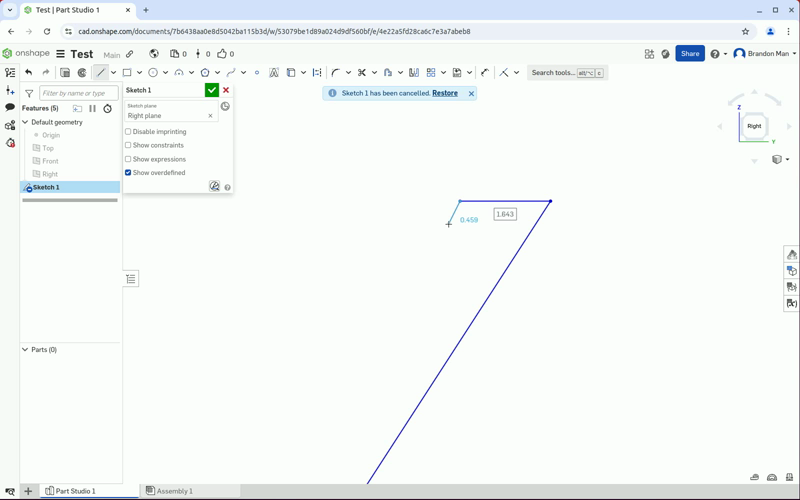
click(448, 223)
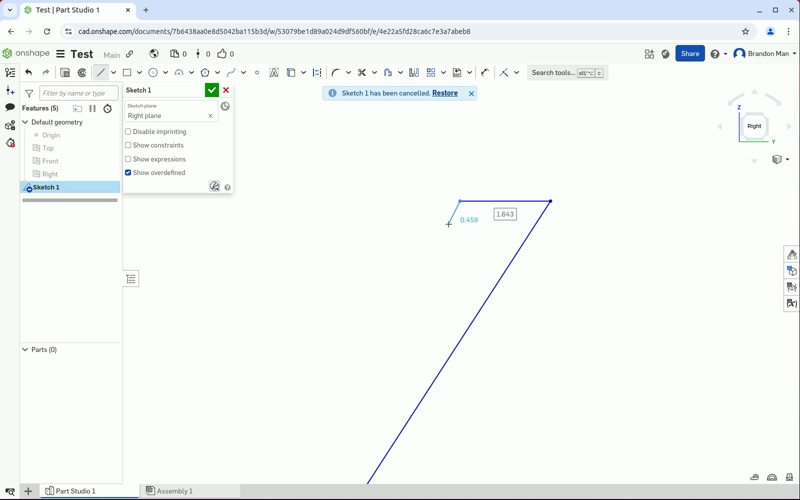
scroll(-6)
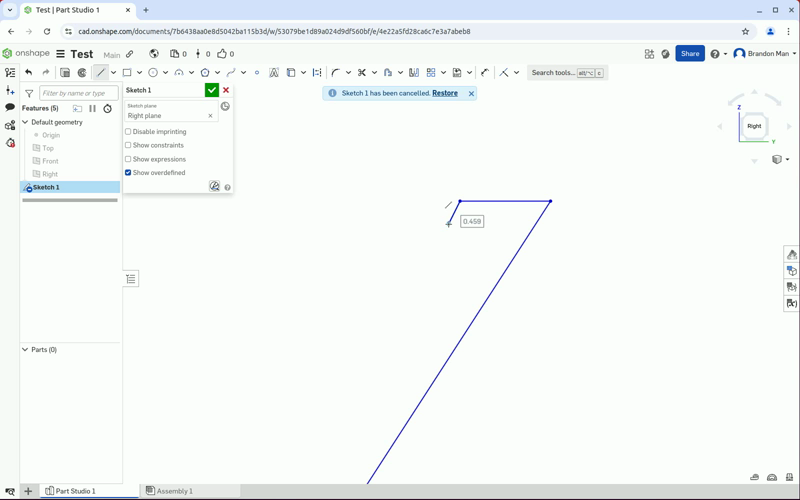
scroll(-6)
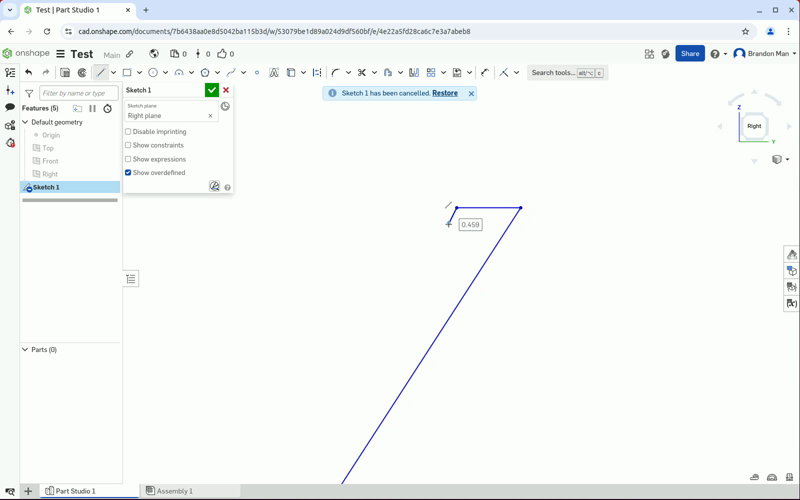
scroll(-6)
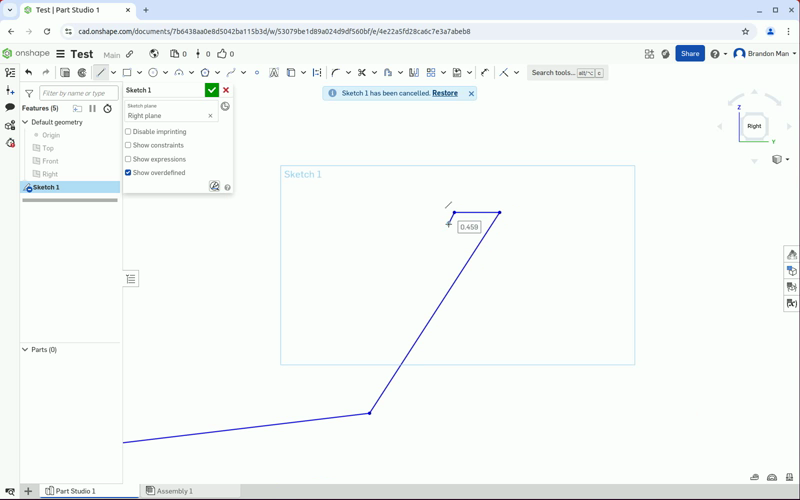
scroll(-6)
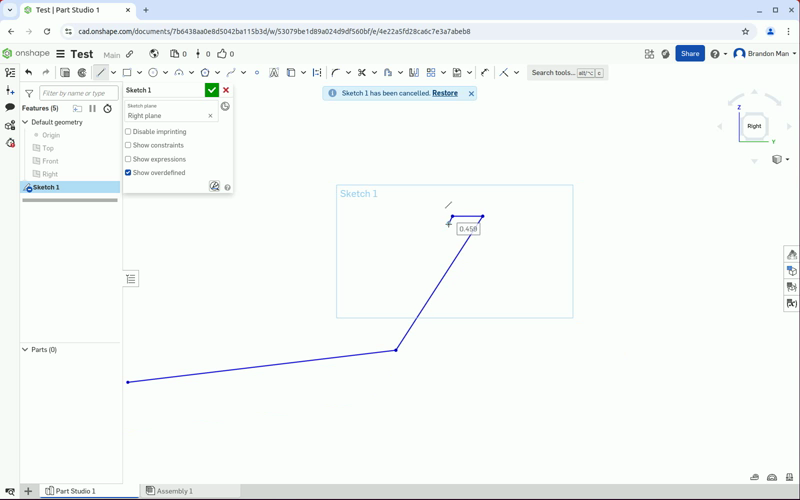
scroll(-6)
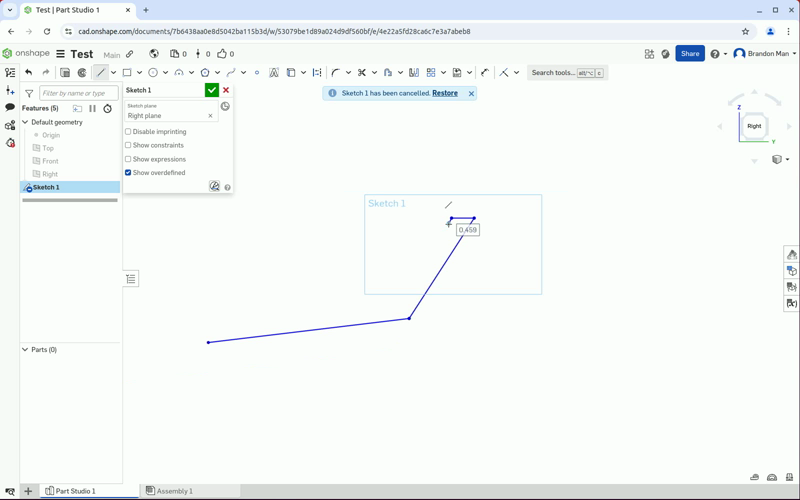
scroll(-6)
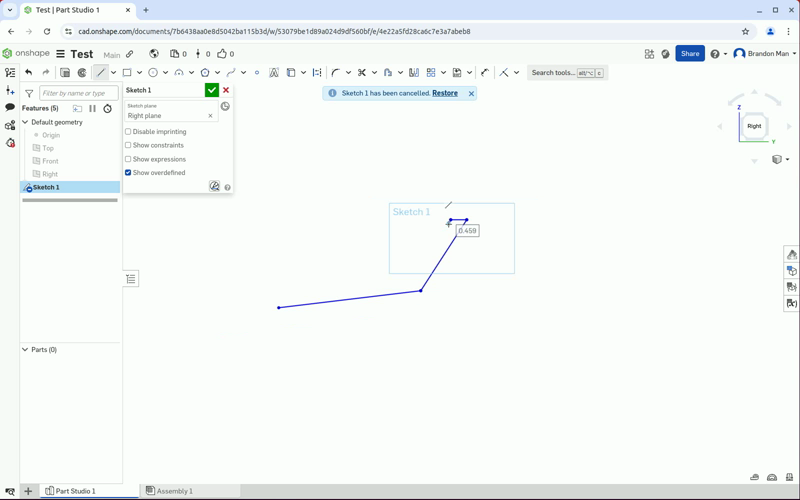
scroll(-6)
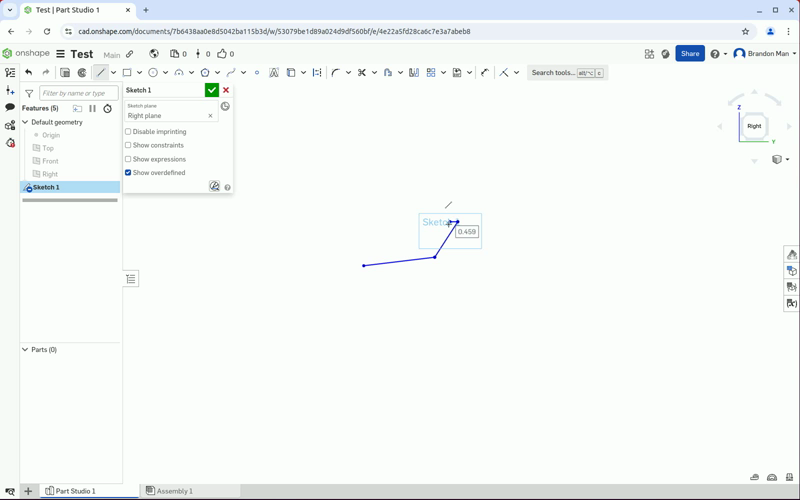
key_up(shift)
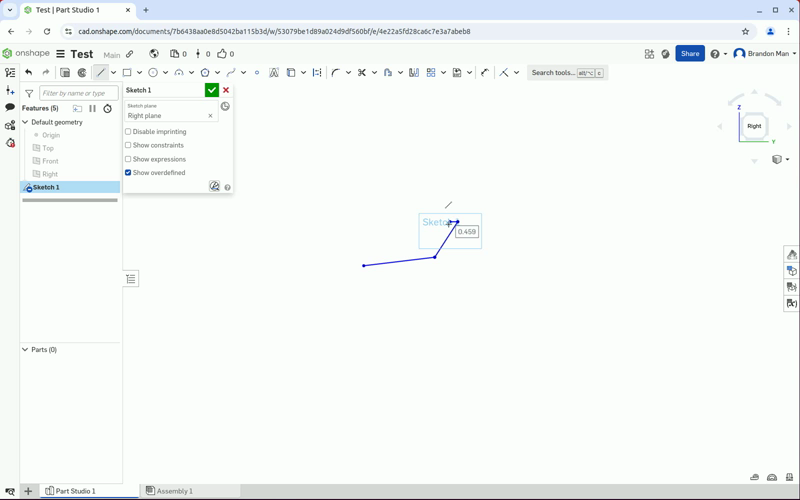
key_down(shift)
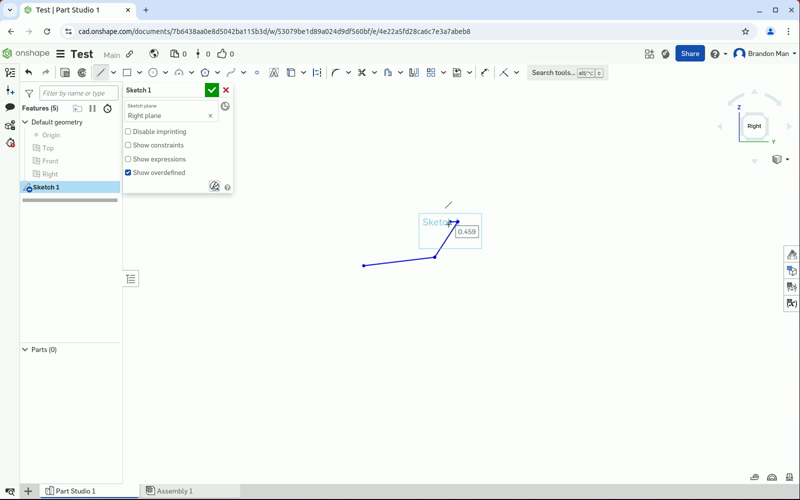
mouse_move(478, 223)
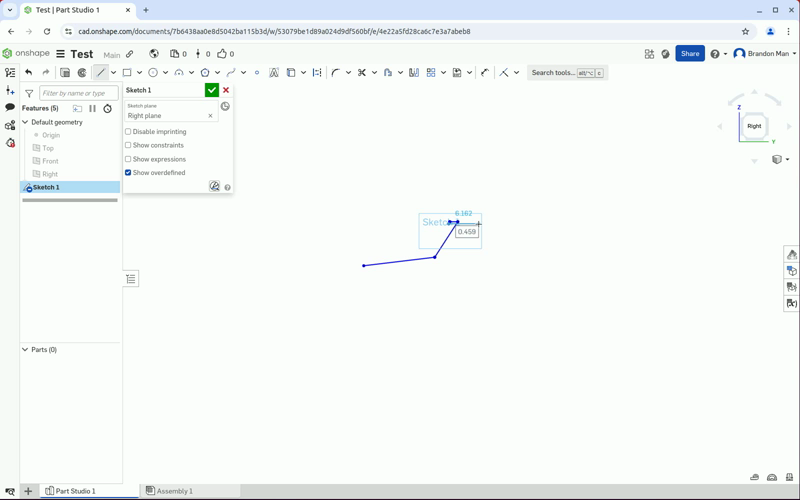
mouse_move(430, 250)
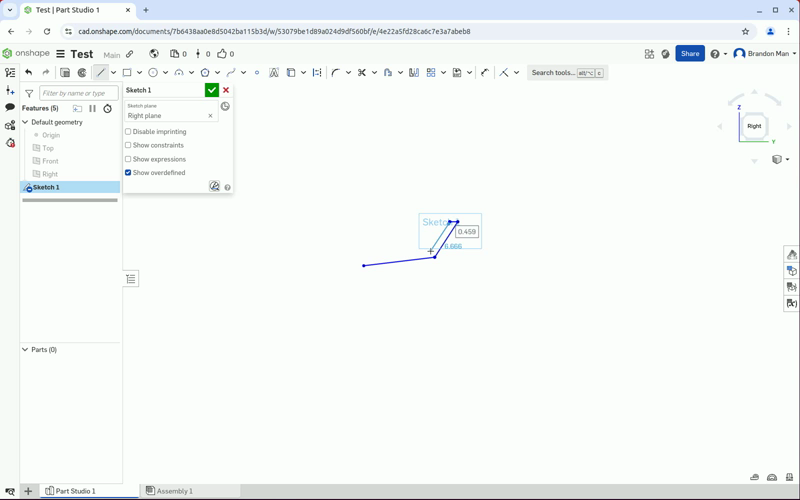
click(430, 250)
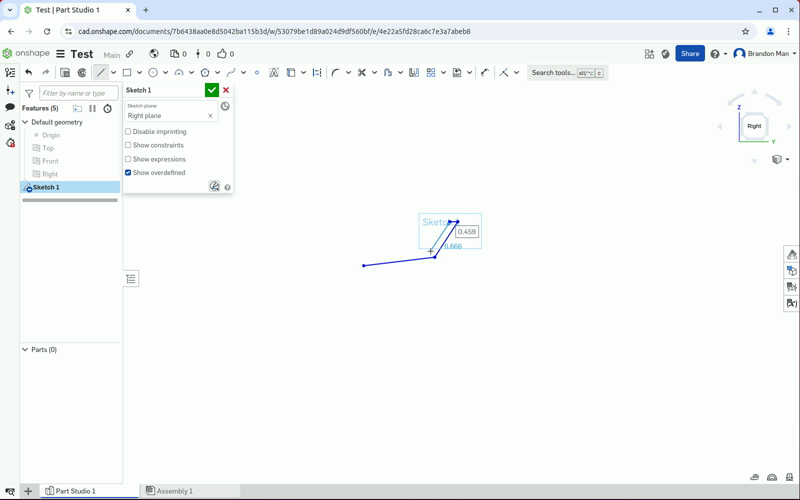
key_up(shift)
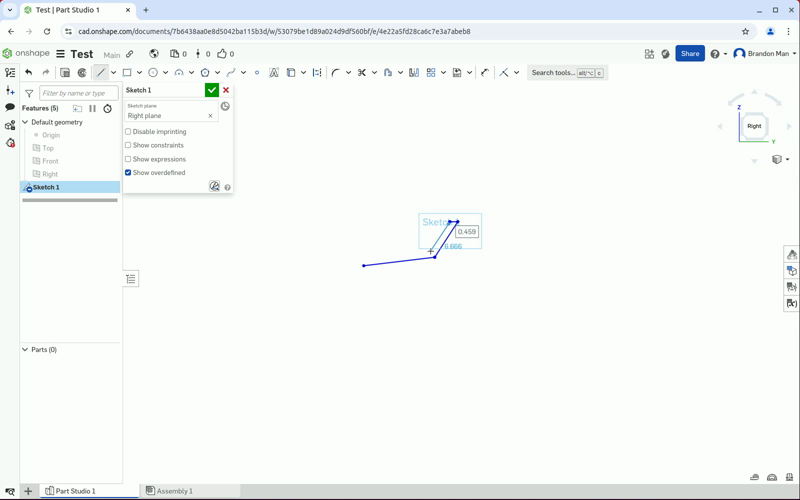
key_down(shift)
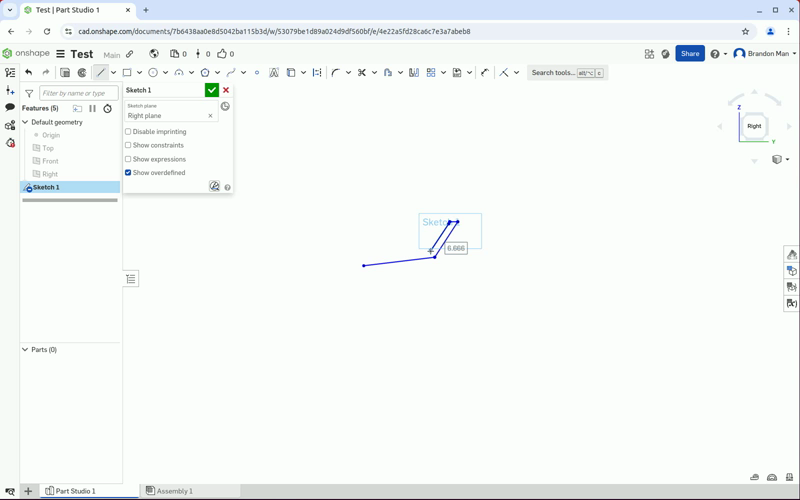
mouse_move(363, 258)
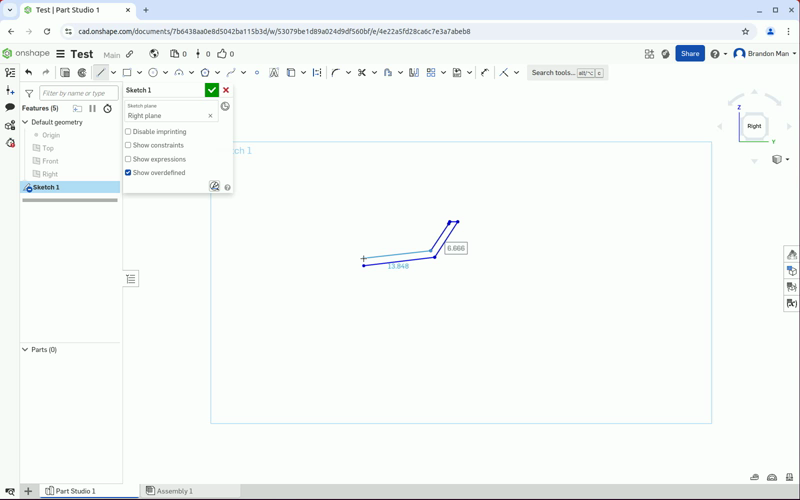
click(363, 258)
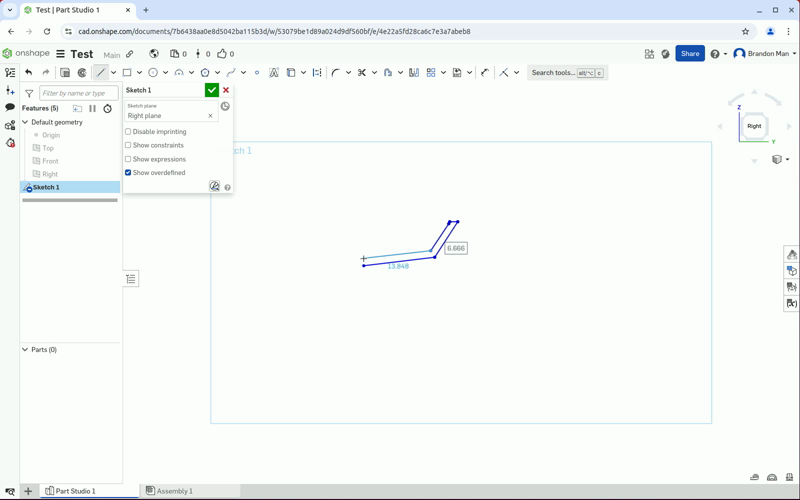
key_up(shift)
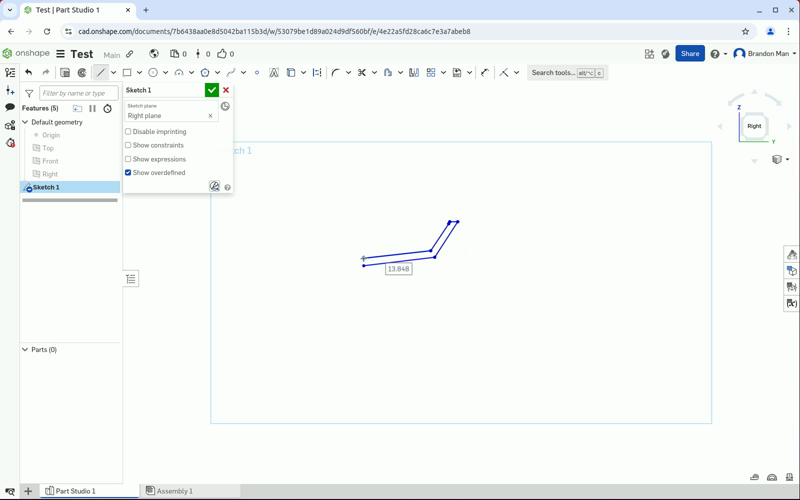
mouse_move(393, 258)
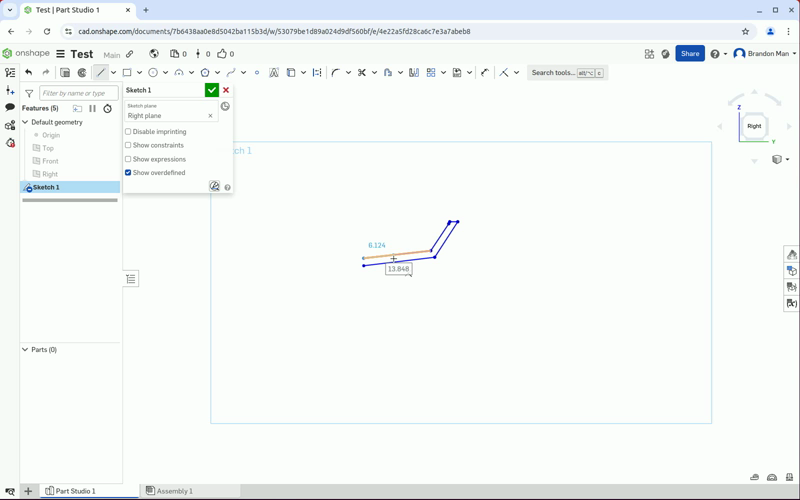
key_down(shift)
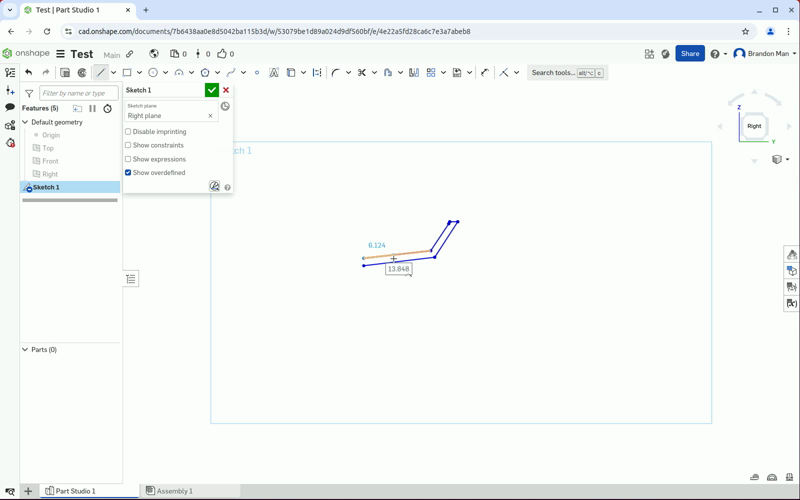
mouse_move(363, 265)
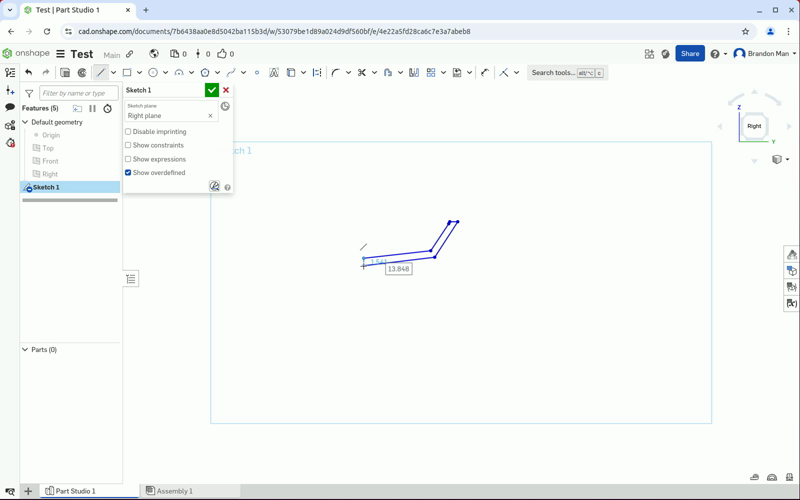
scroll(6)
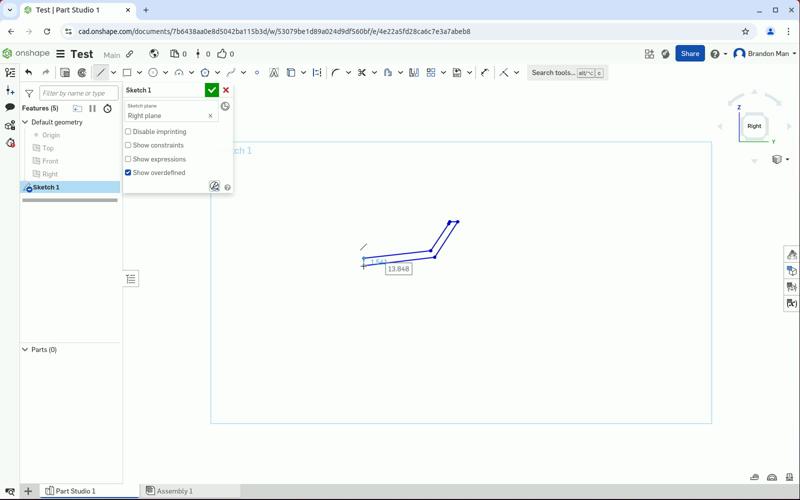
scroll(6)
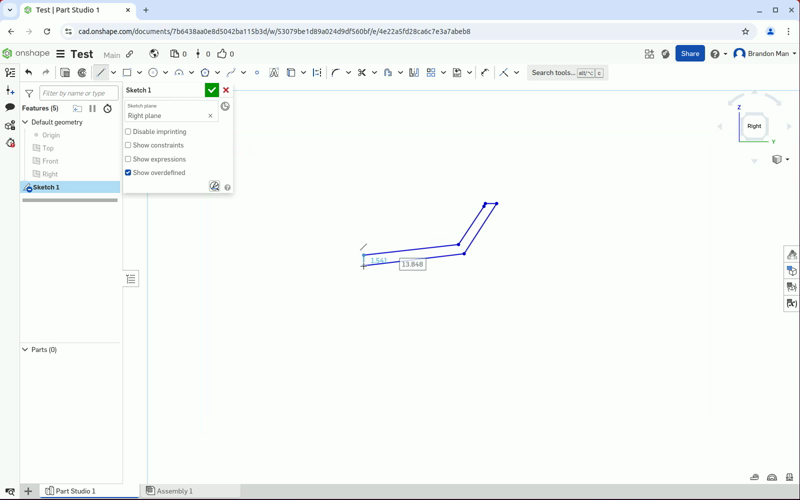
scroll(6)
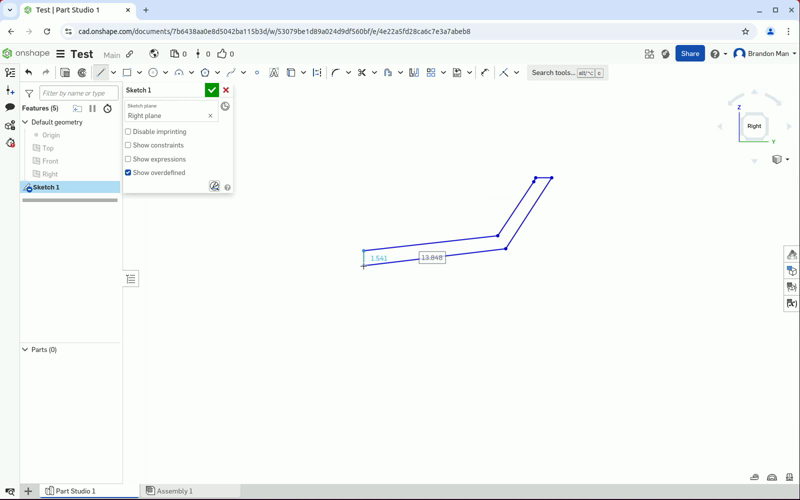
scroll(6)
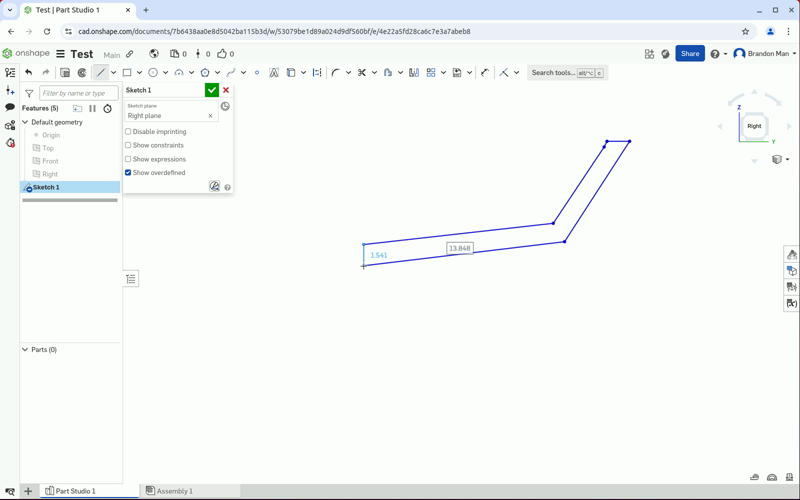
scroll(6)
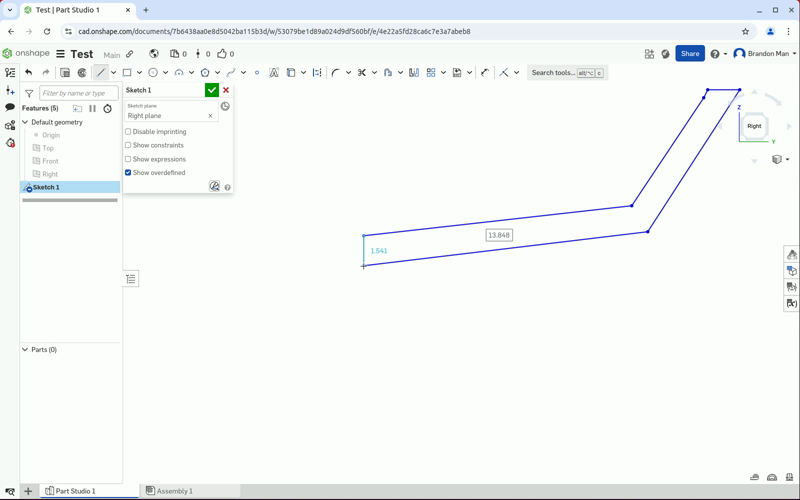
scroll(6)
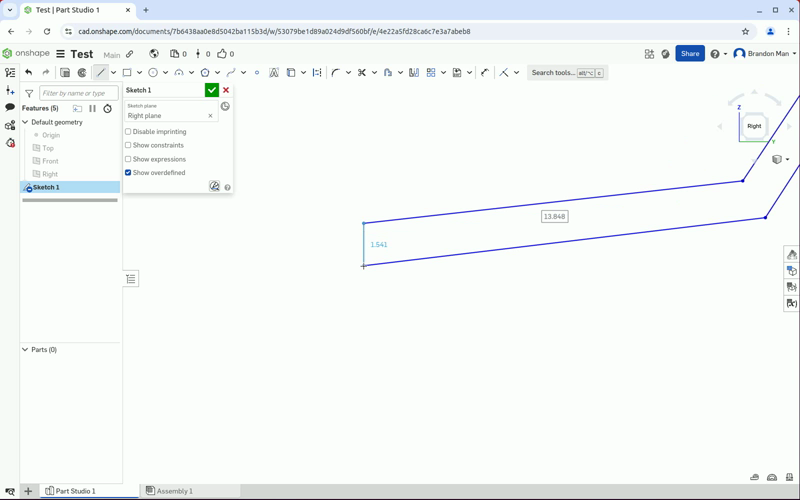
scroll(6)
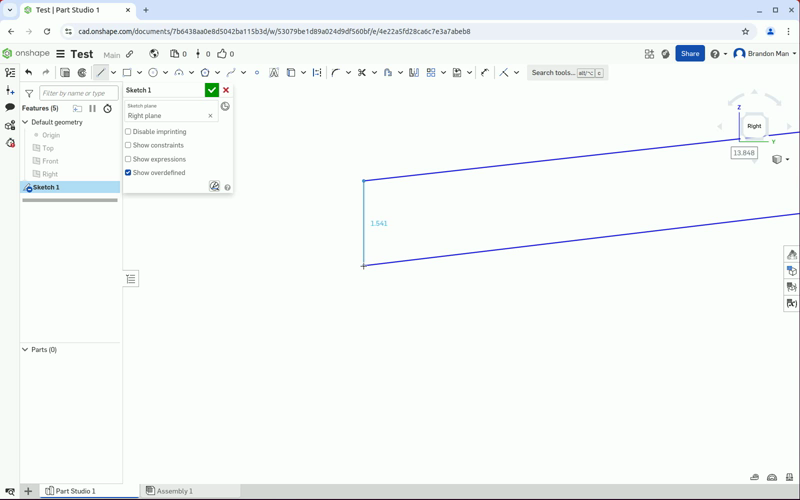
key_up(shift)
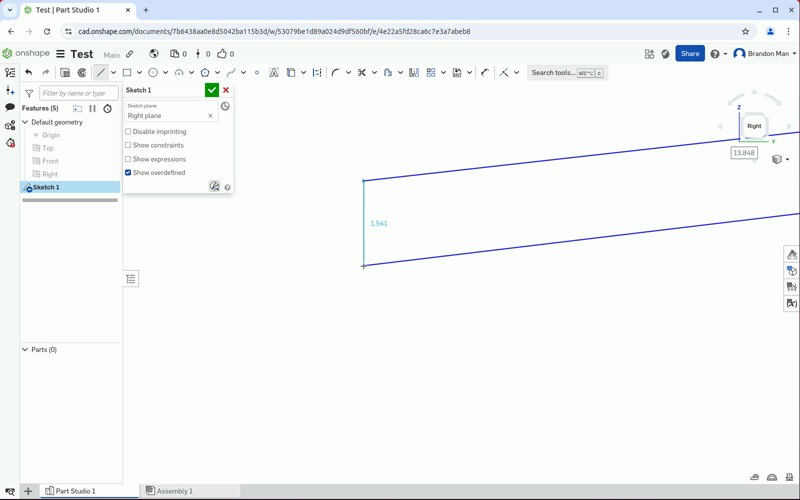
click(363, 265)
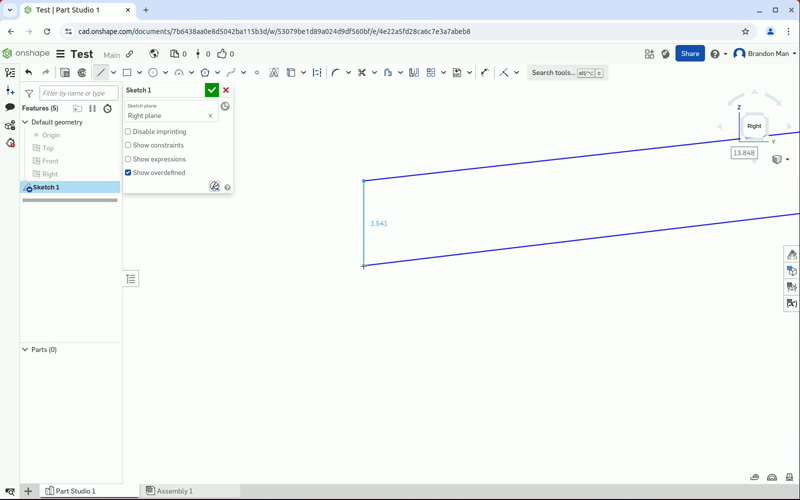
scroll(-6)
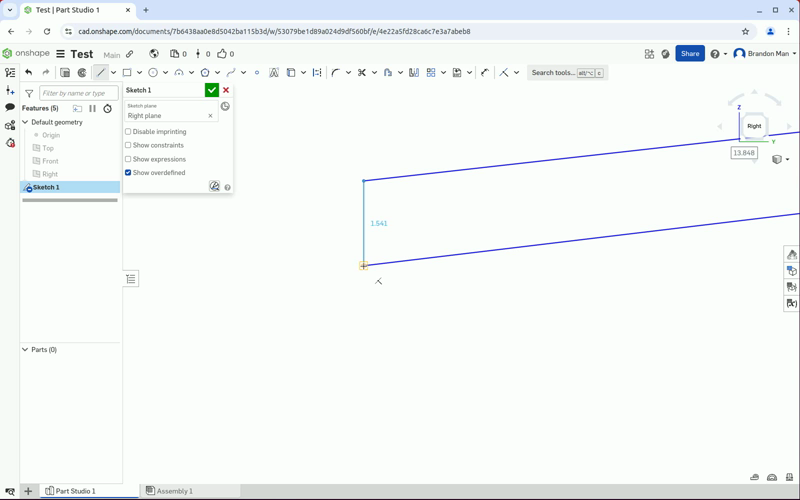
scroll(-6)
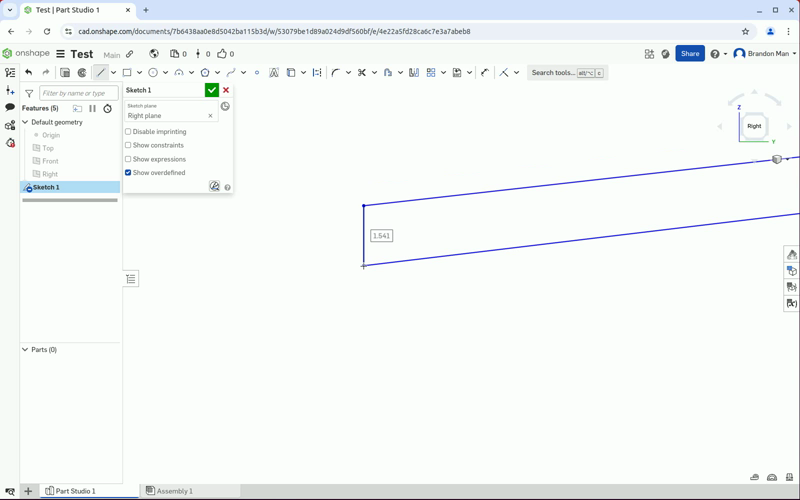
scroll(-6)
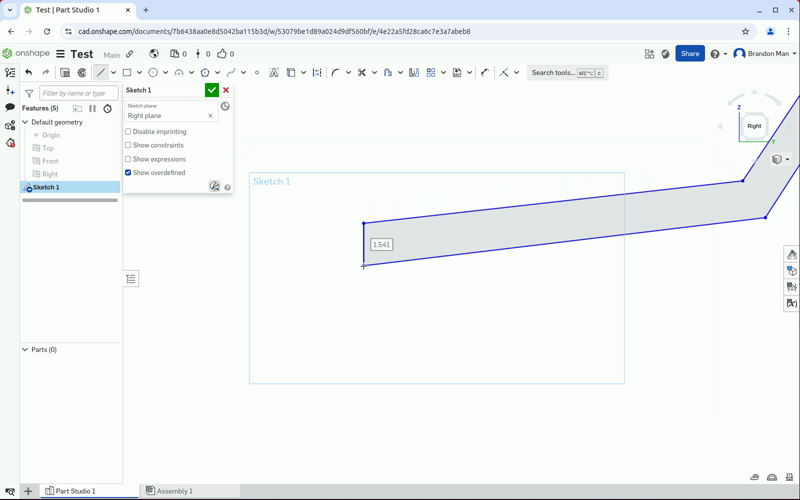
scroll(-6)
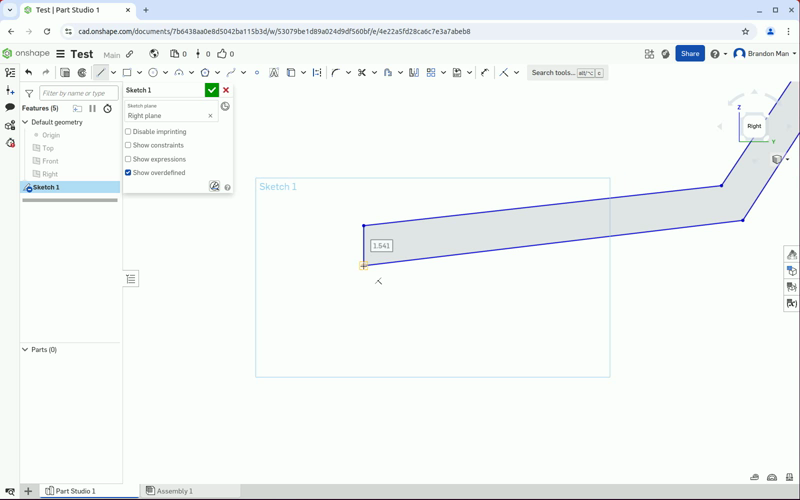
scroll(-6)
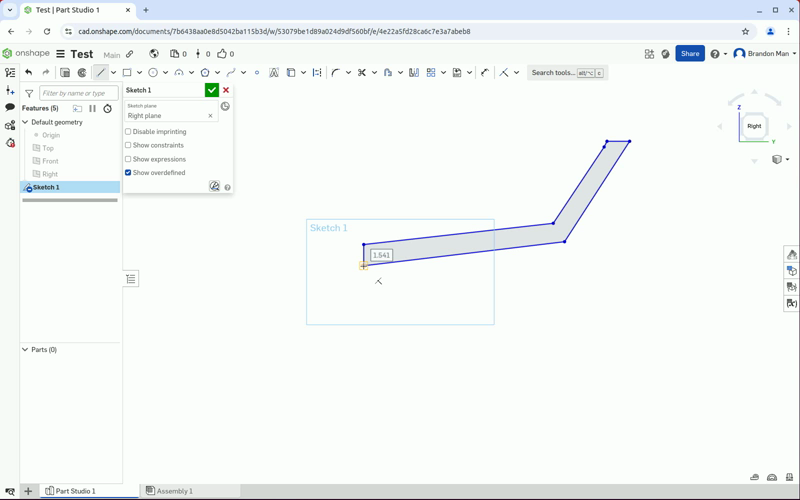
scroll(-6)
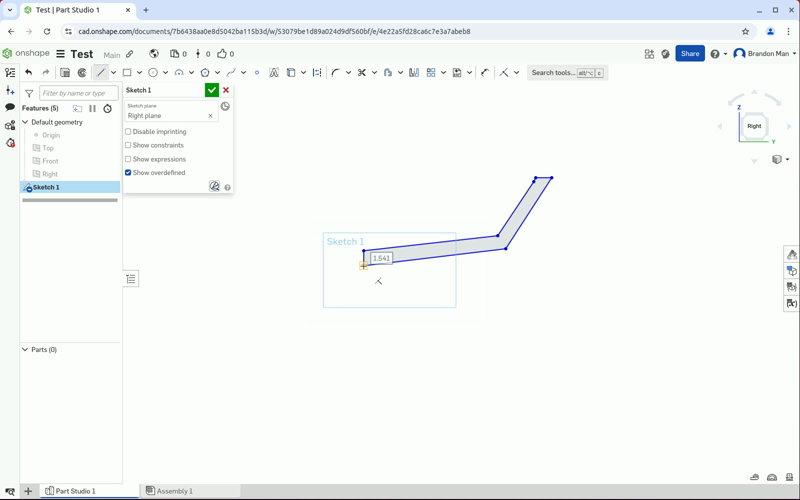
scroll(-6)
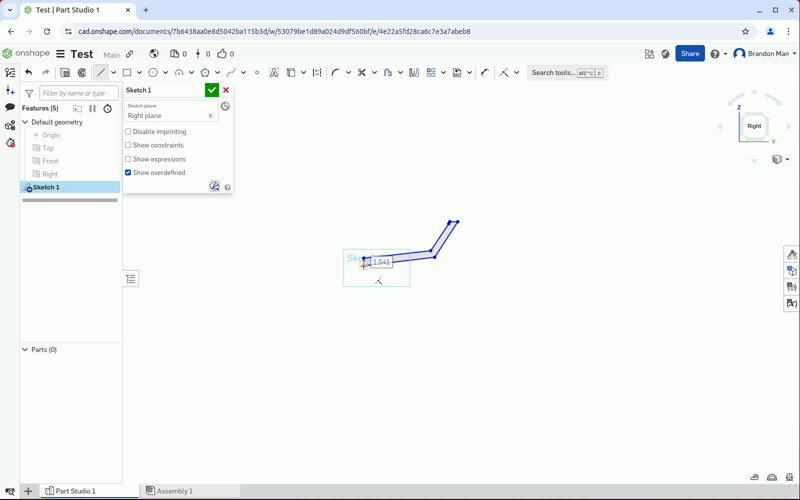
key(esc)
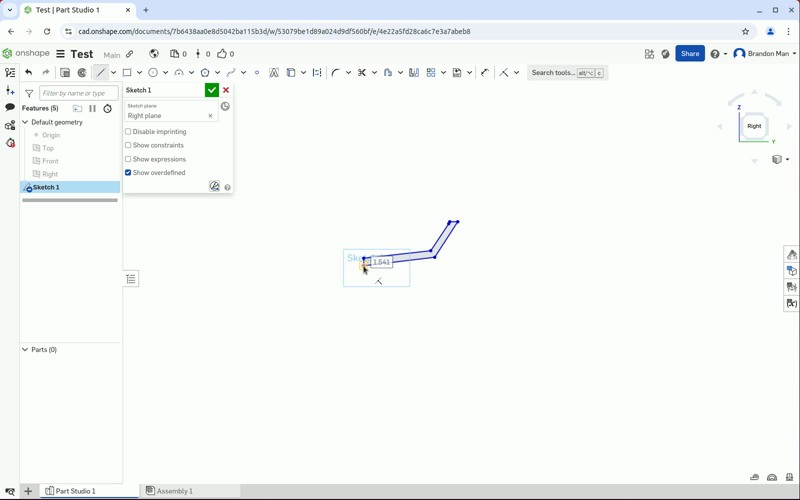
mouse_move(454, 225)
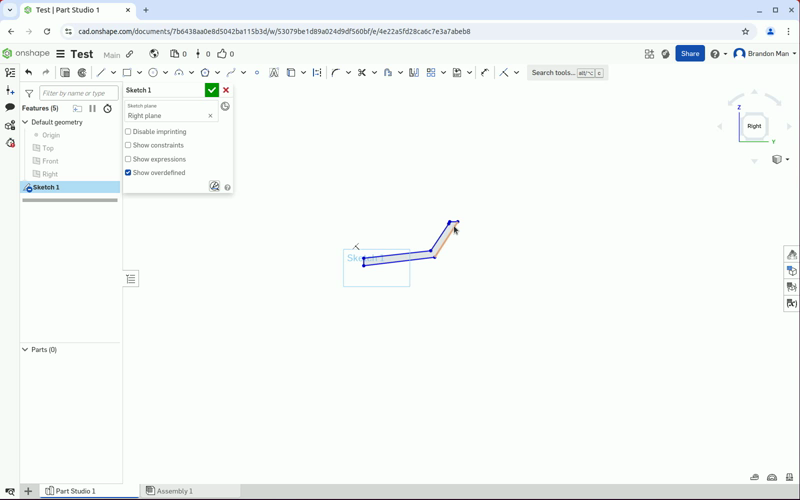
scroll(6)
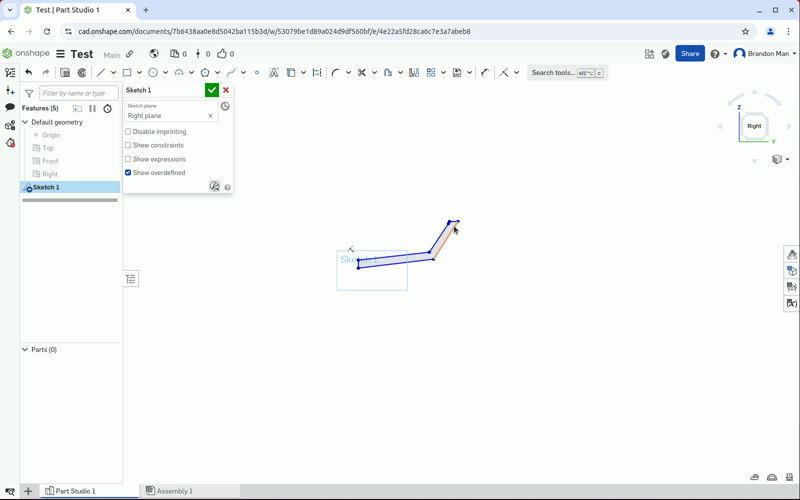
scroll(6)
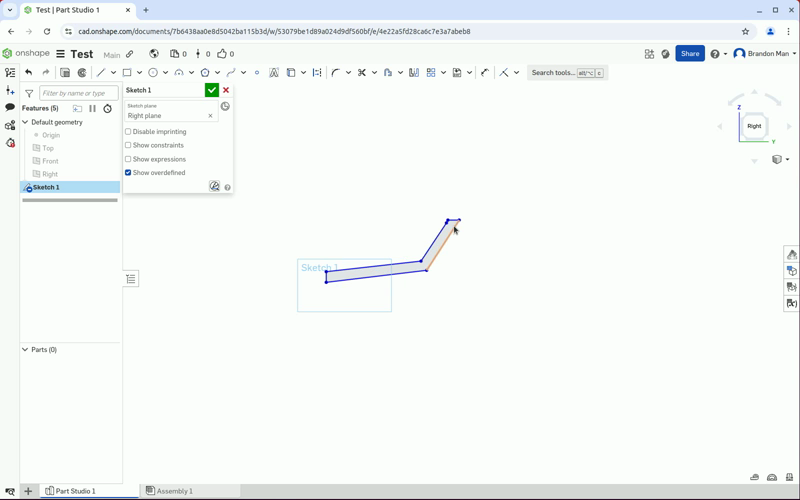
scroll(6)
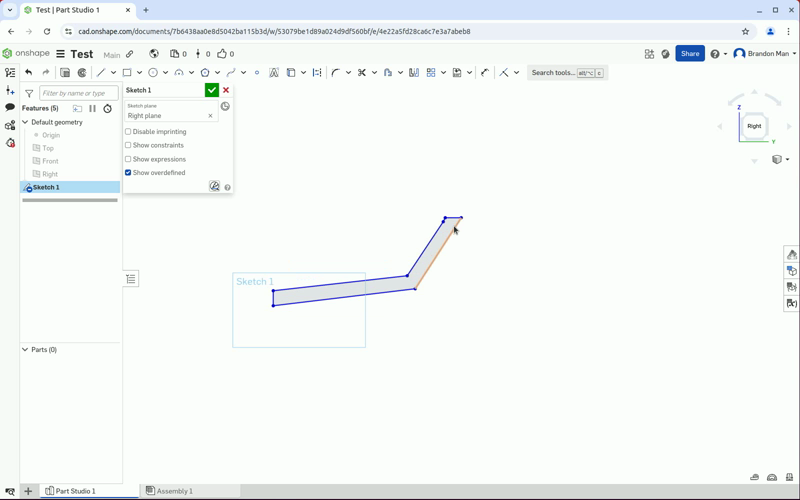
scroll(6)
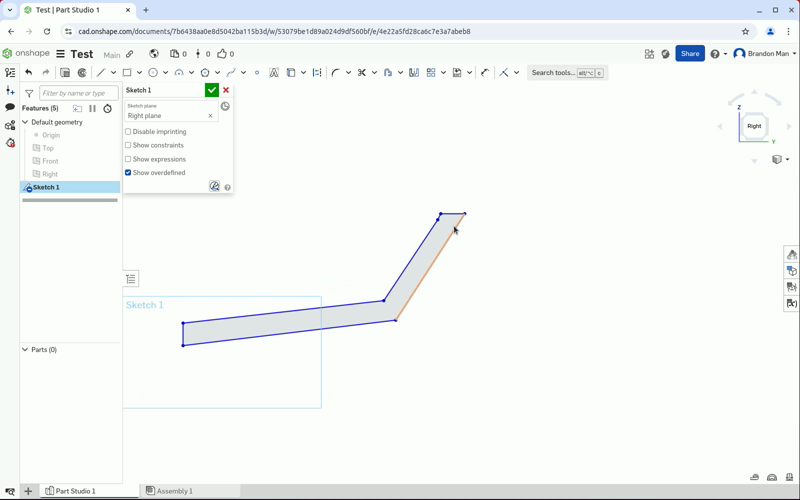
scroll(6)
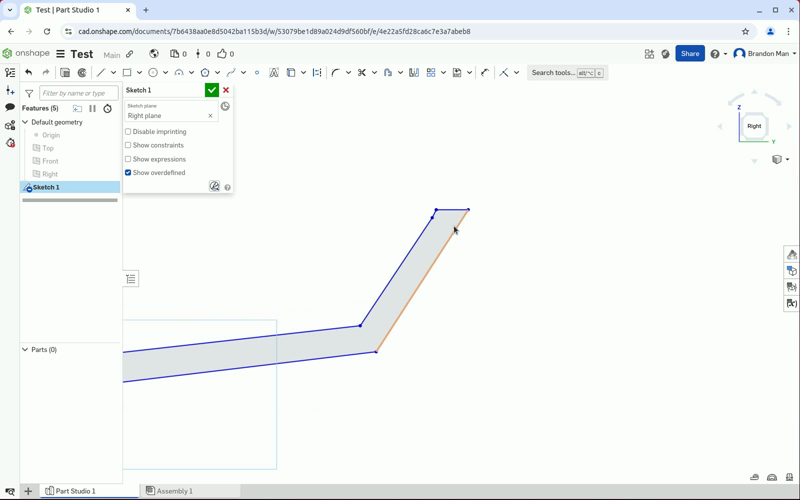
scroll(6)
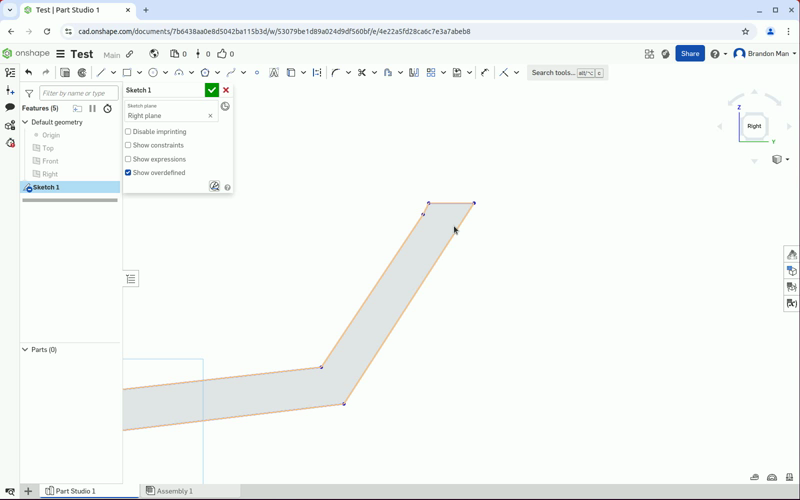
scroll(6)
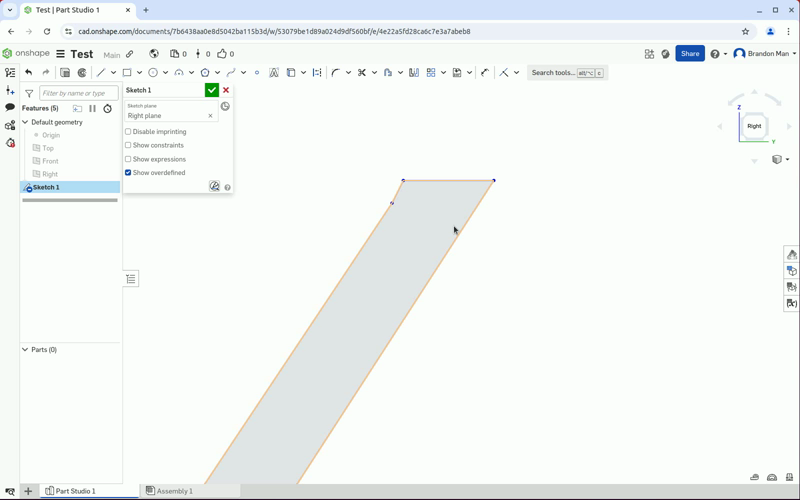
click(454, 225)
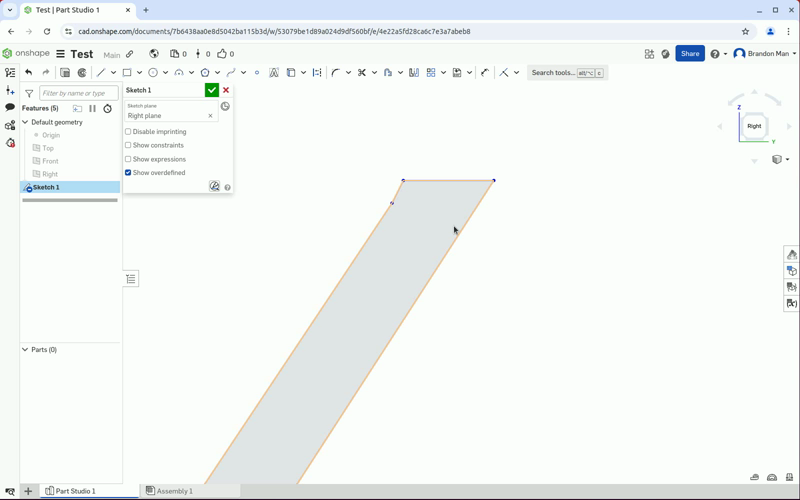
scroll(-6)
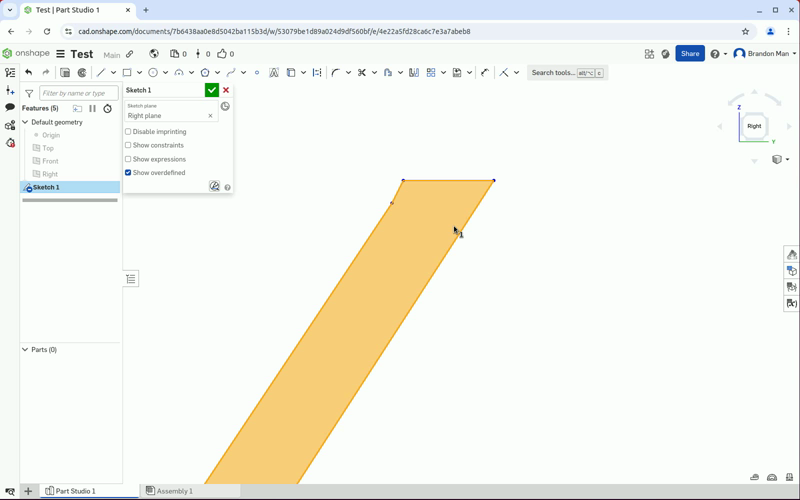
scroll(-6)
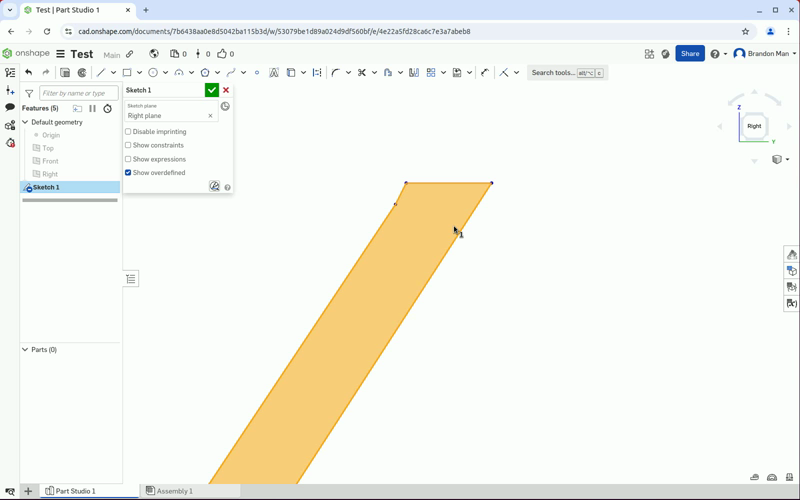
scroll(-6)
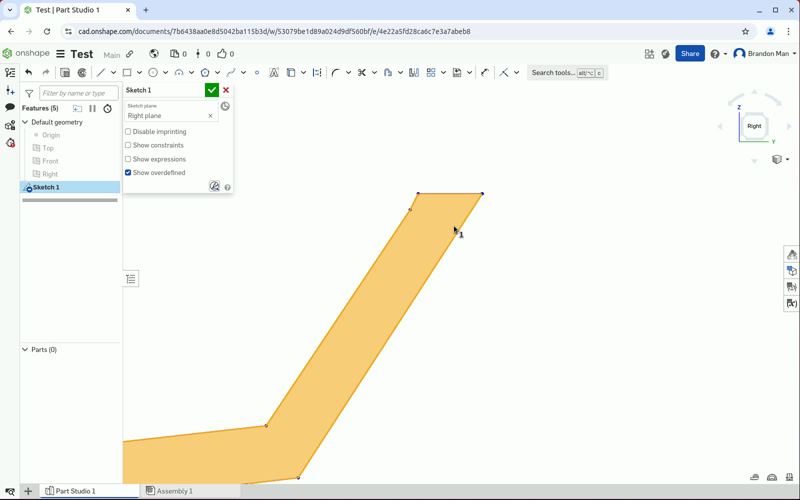
scroll(-6)
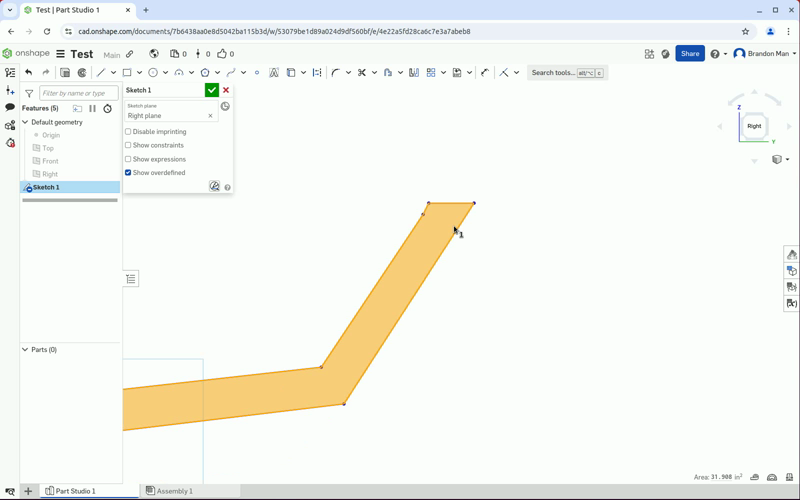
scroll(-6)
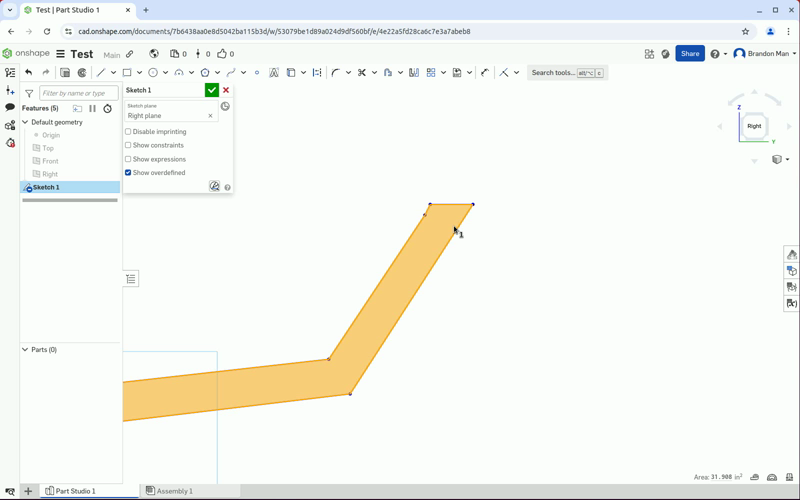
scroll(-6)
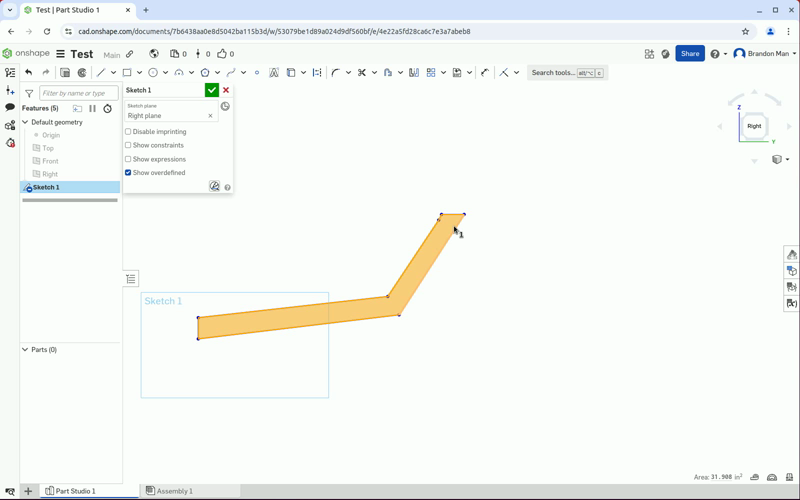
scroll(-6)
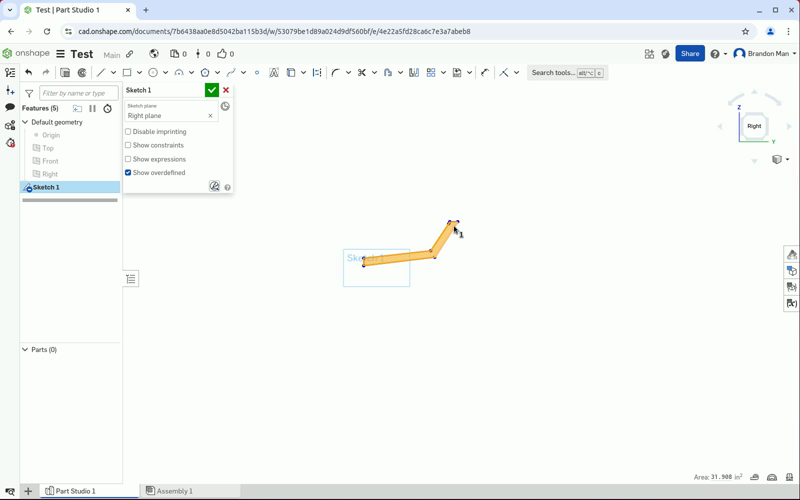
mouse_move(73, 352)
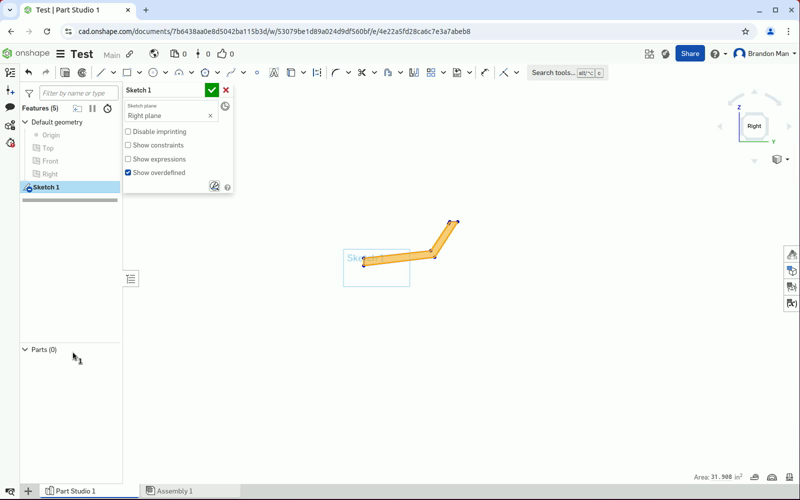
key(shift+y)
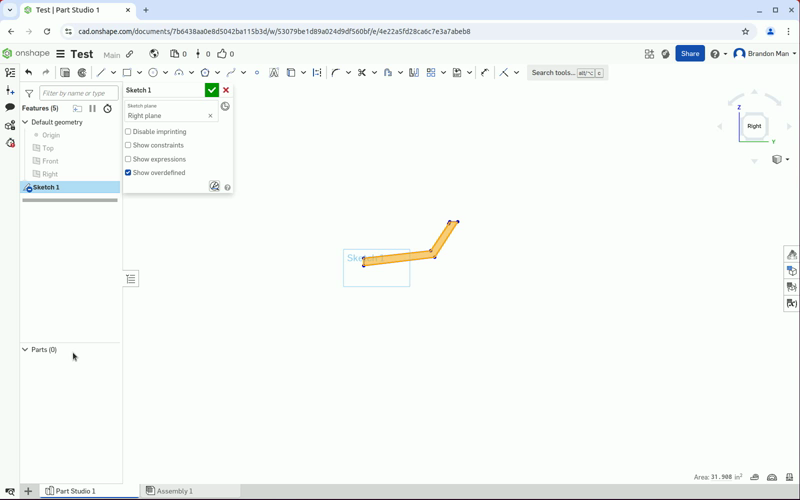
key(shift+e)
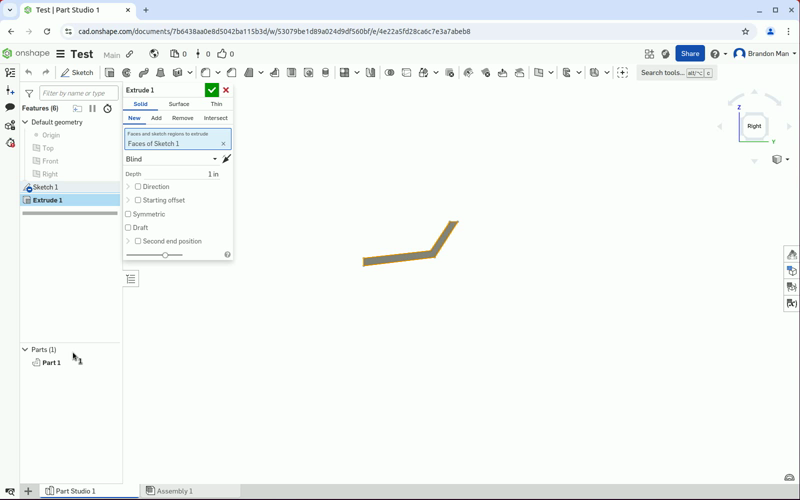
mouse_move(143, 106)
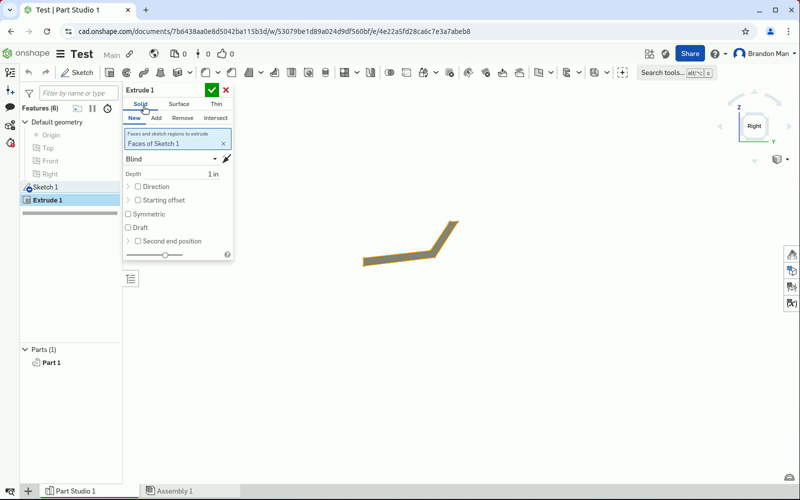
click(143, 106)
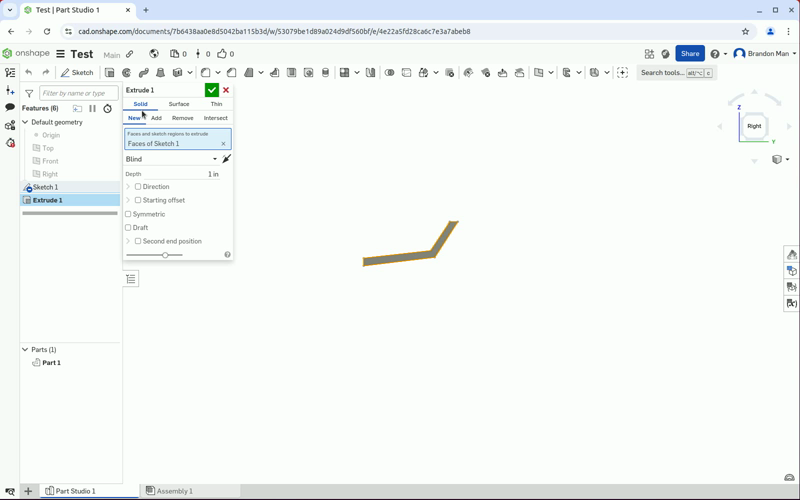
mouse_move(137, 120)
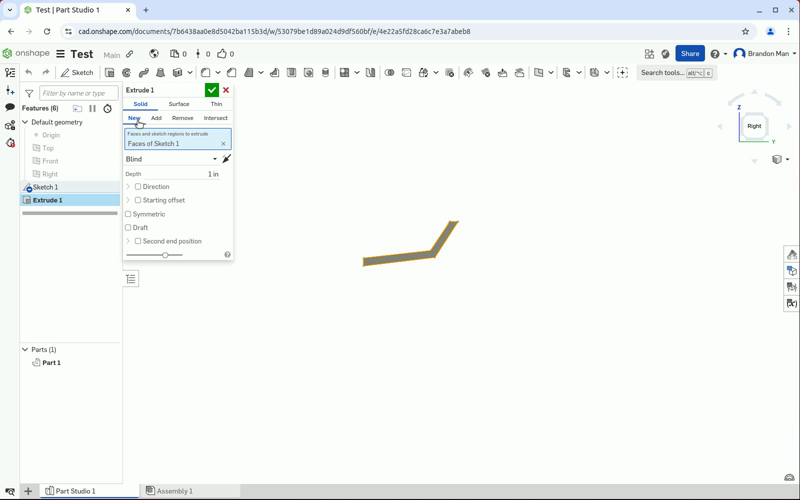
click(137, 120)
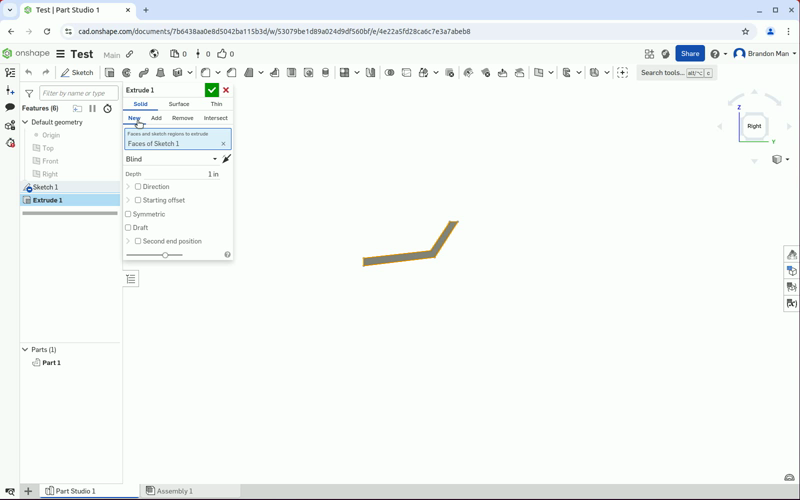
key(tab, 4)
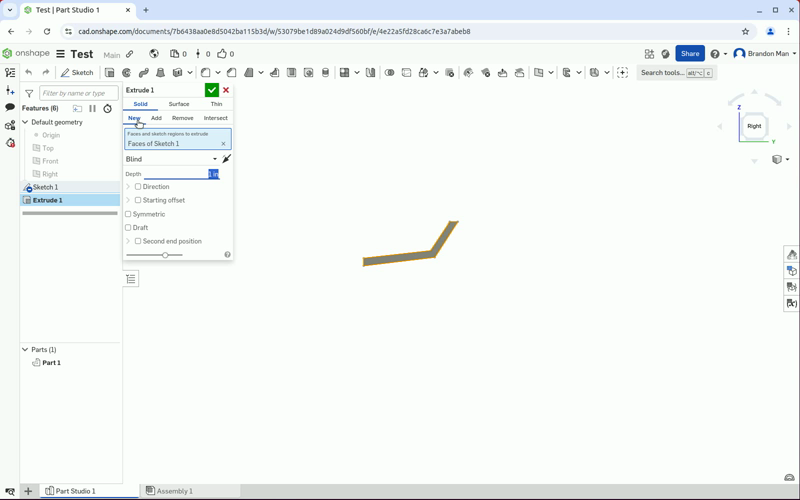
text(0.241)
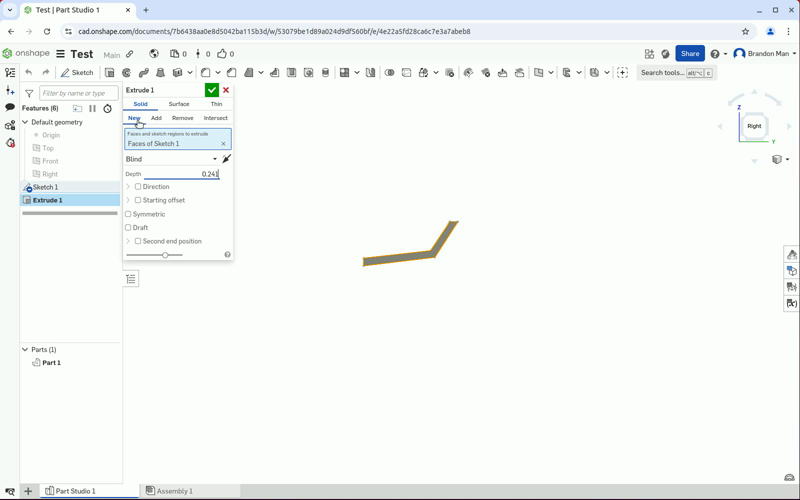
key(enter)
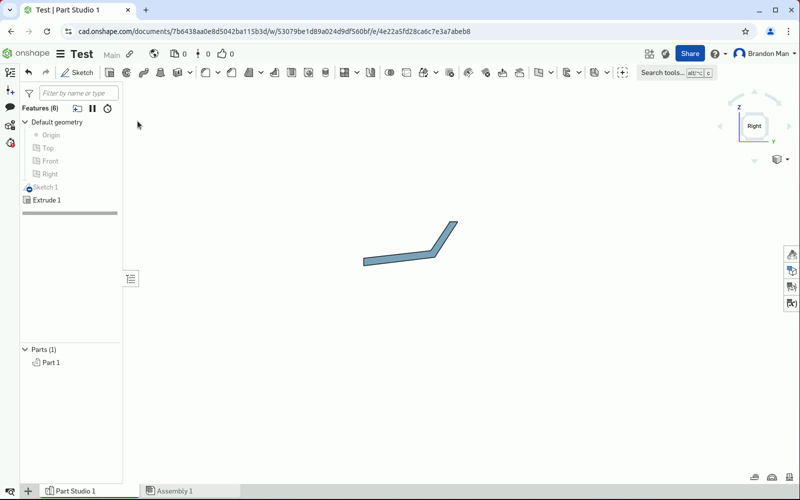
key(shift+h)
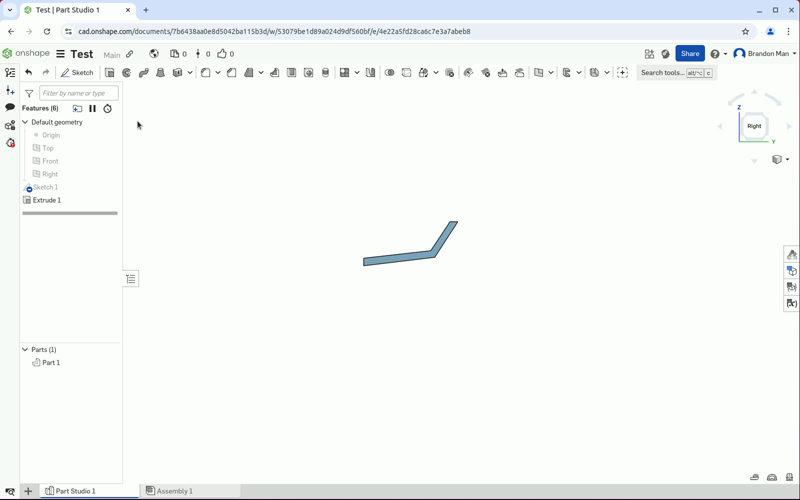
key(shift+h)
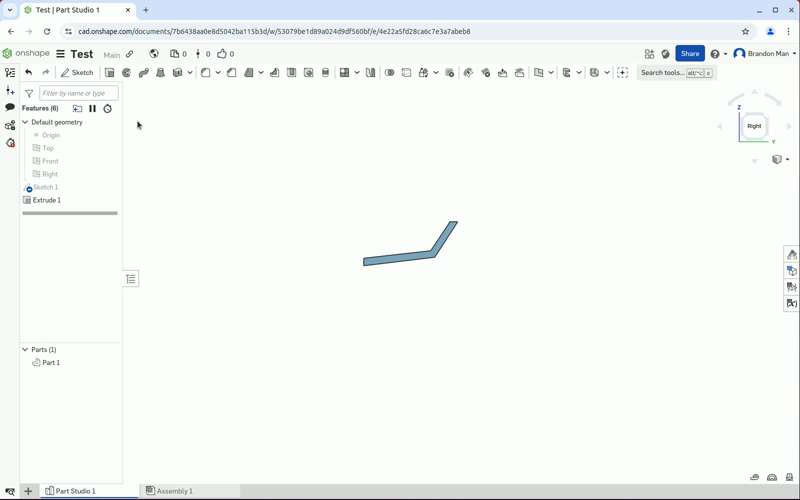
mouse_move(73, 189)
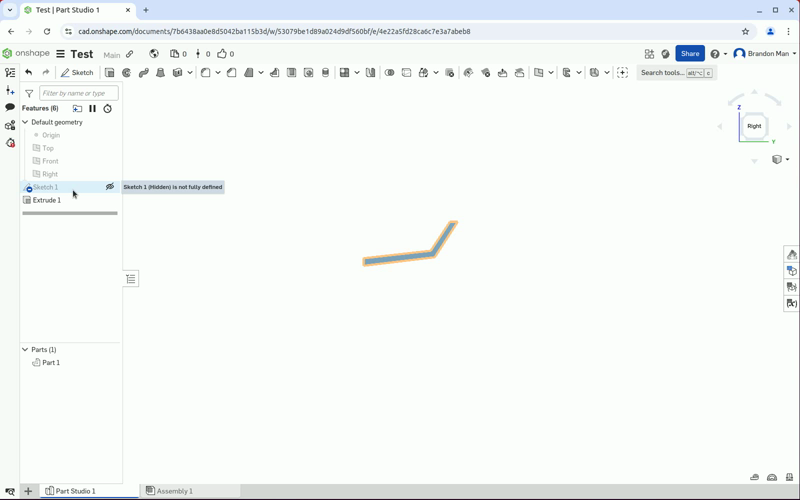
click(73, 189)
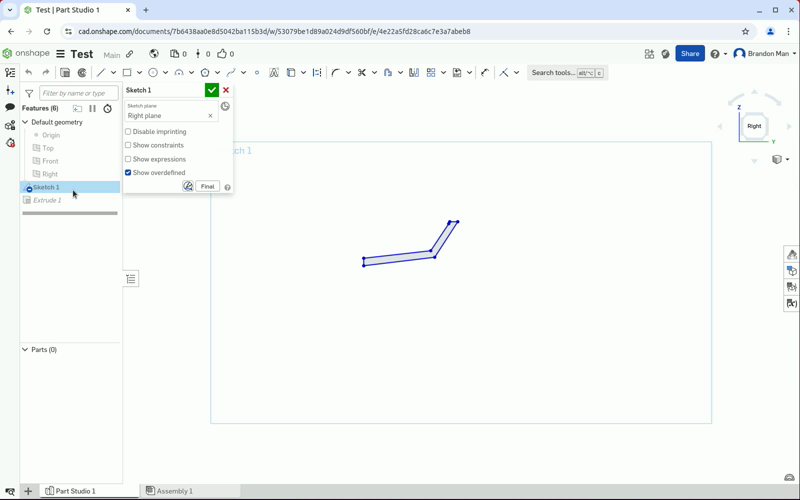
mouse_move(229, 92)
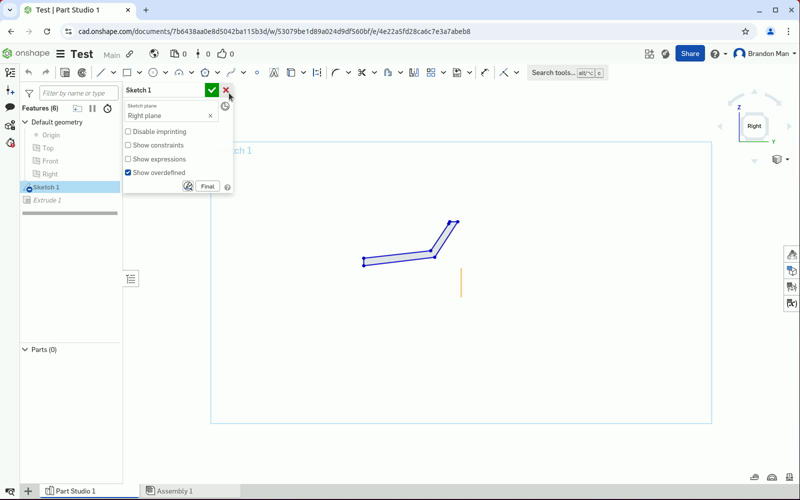
click(229, 92)
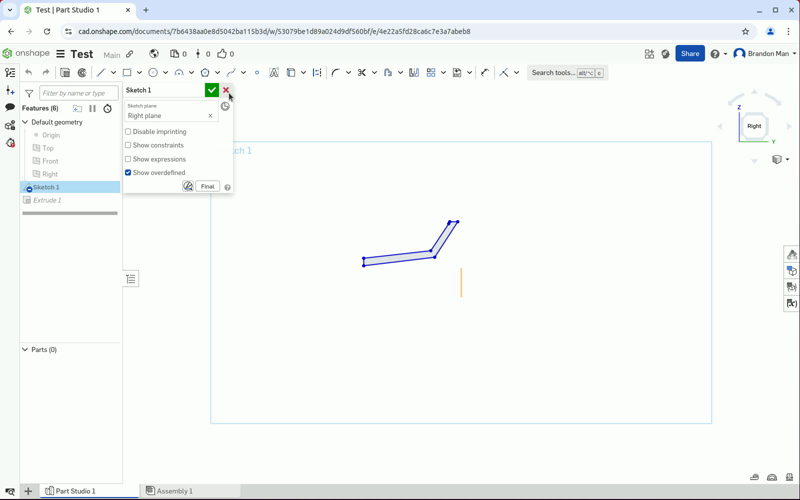
key(shift+s)
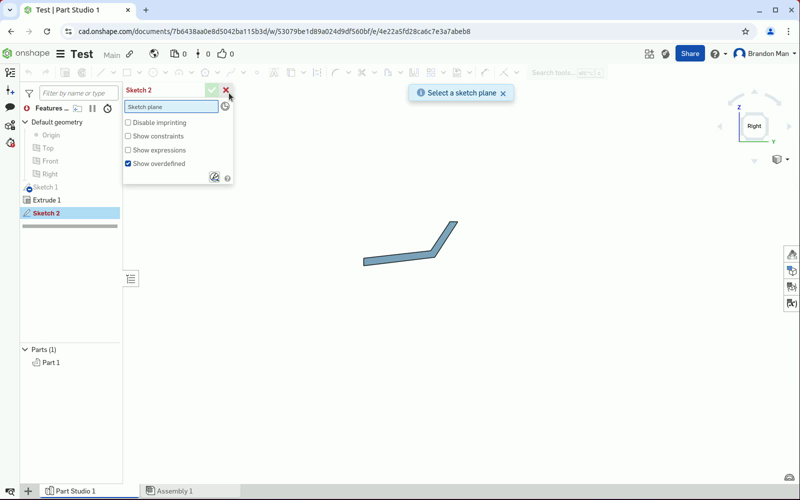
mouse_move(73, 176)
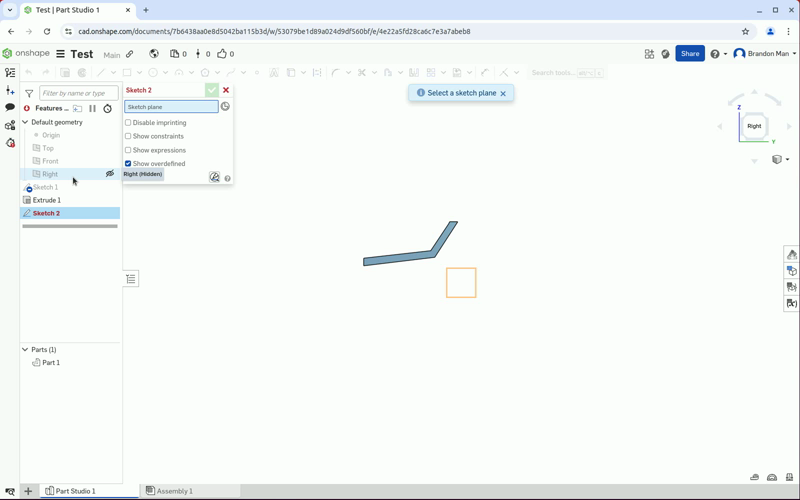
click(73, 176)
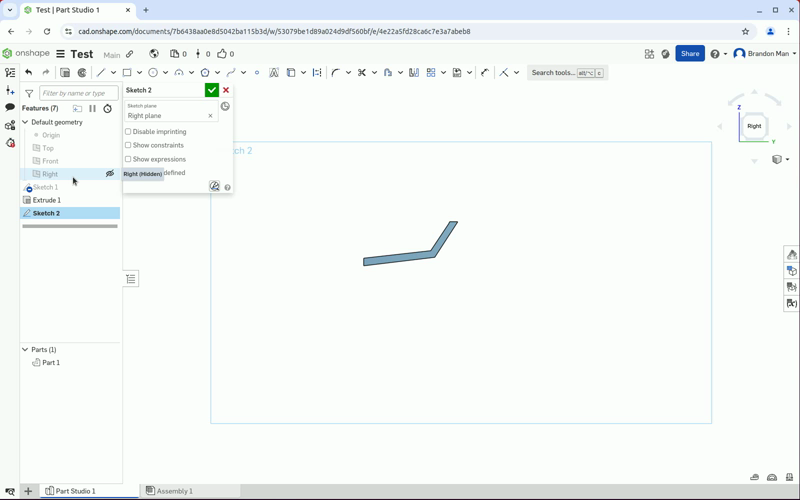
mouse_move(73, 352)
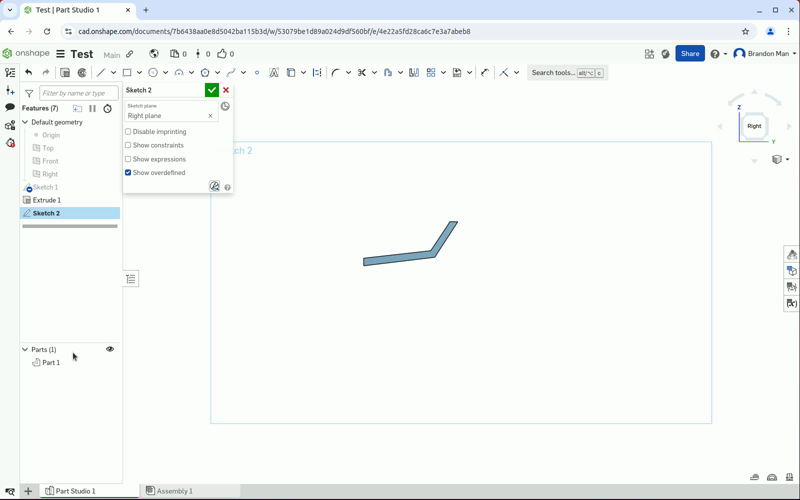
key(y)
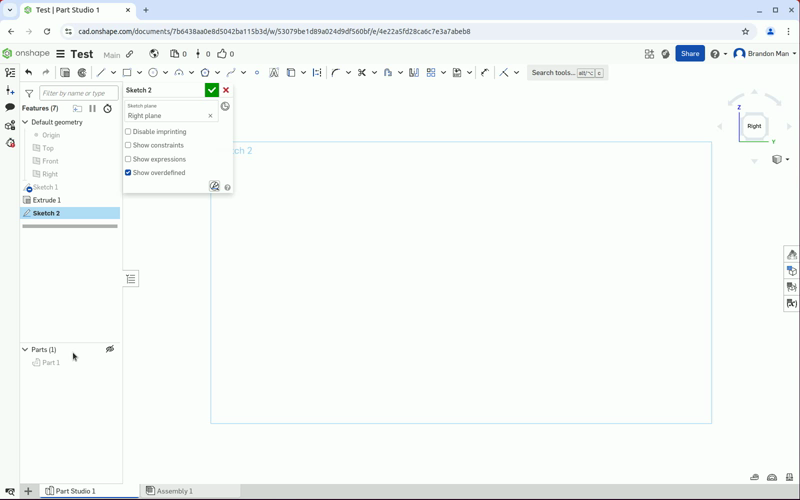
key(l)
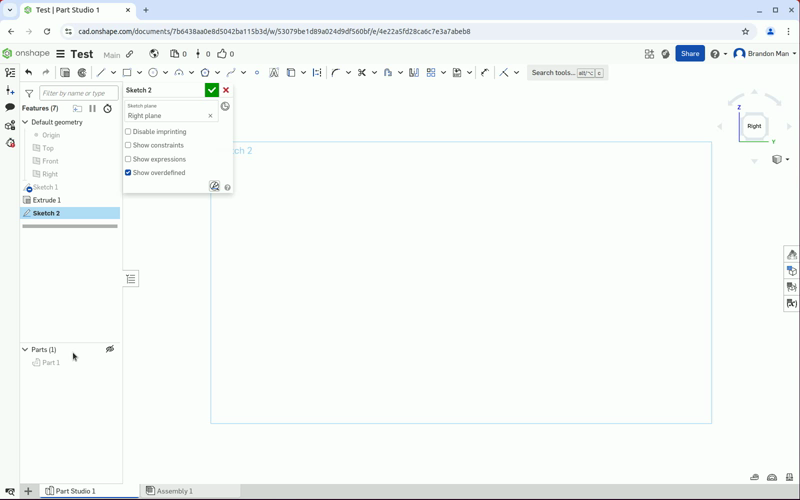
key_down(shift)
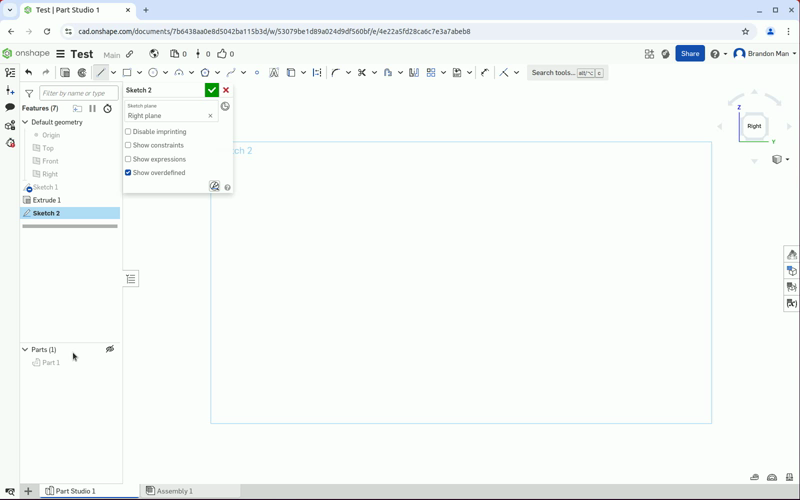
mouse_move(363, 265)
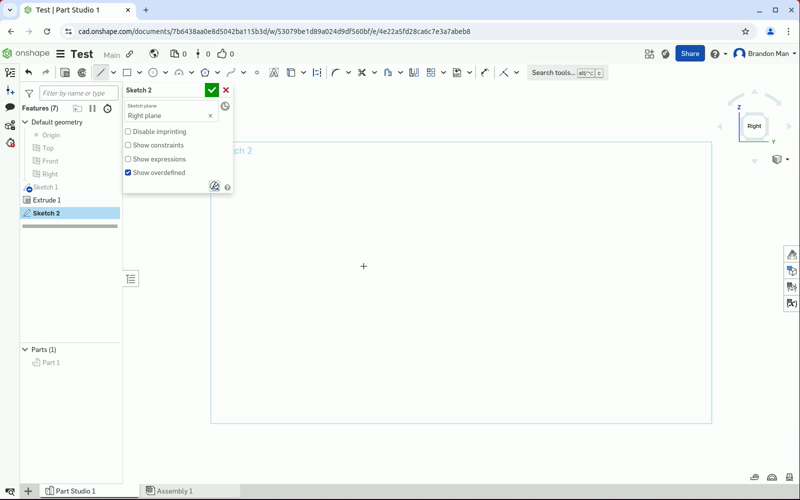
click(363, 265)
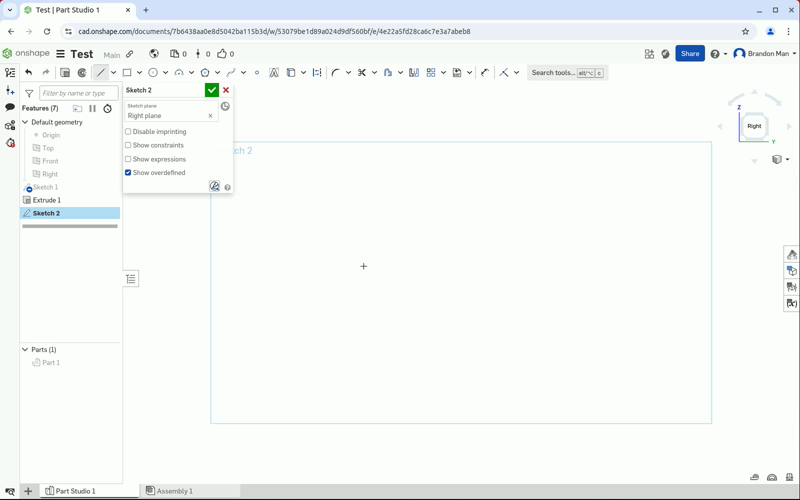
key_up(shift)
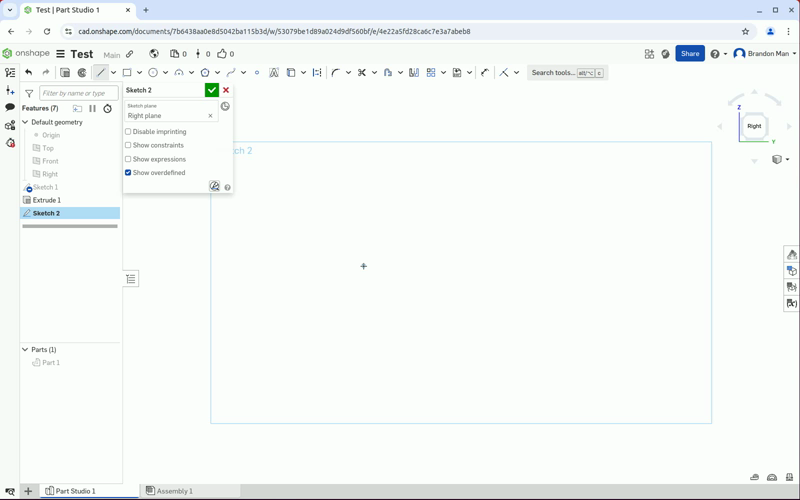
key_down(shift)
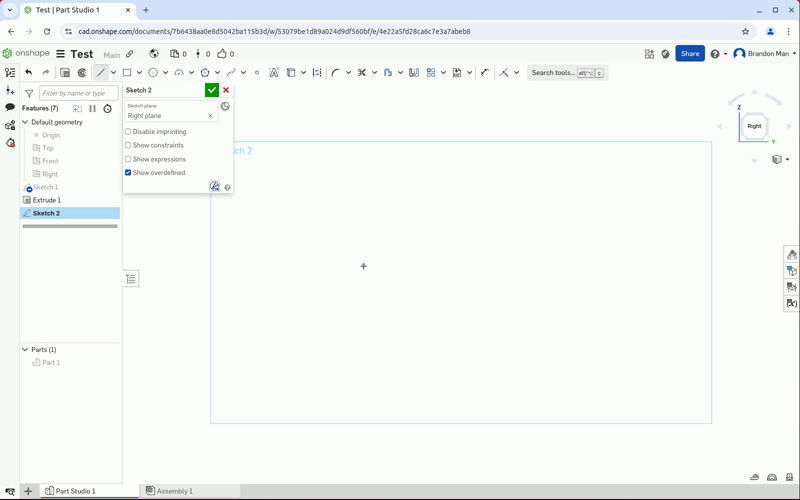
mouse_move(434, 257)
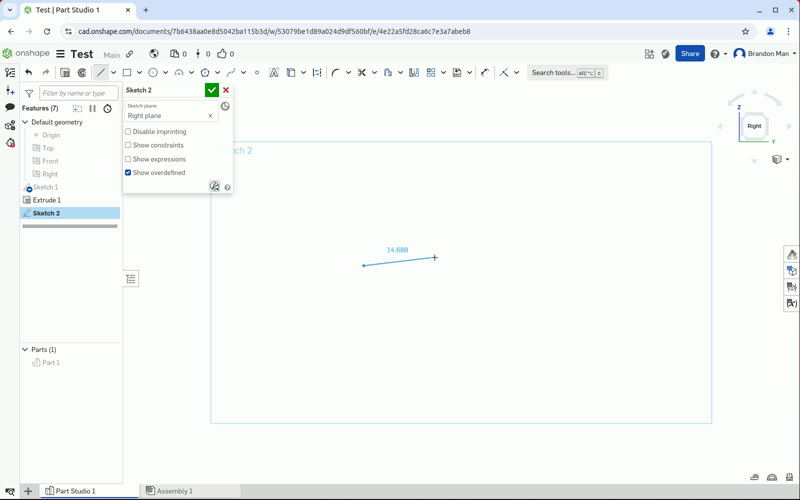
click(434, 257)
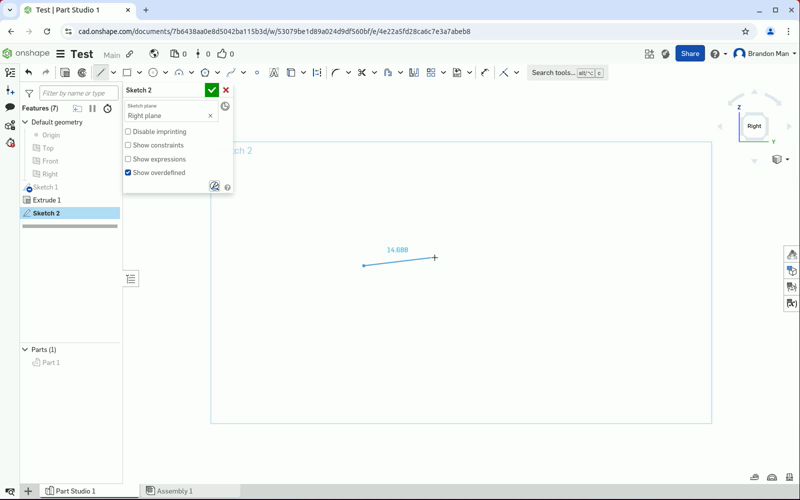
key_up(shift)
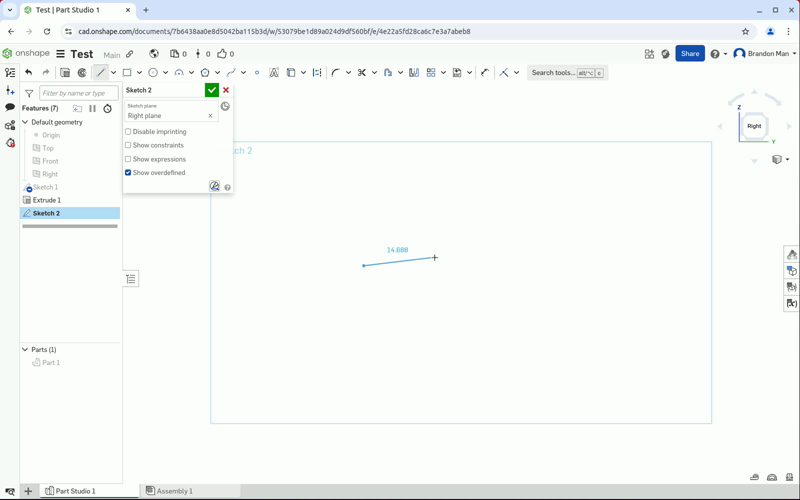
key_down(shift)
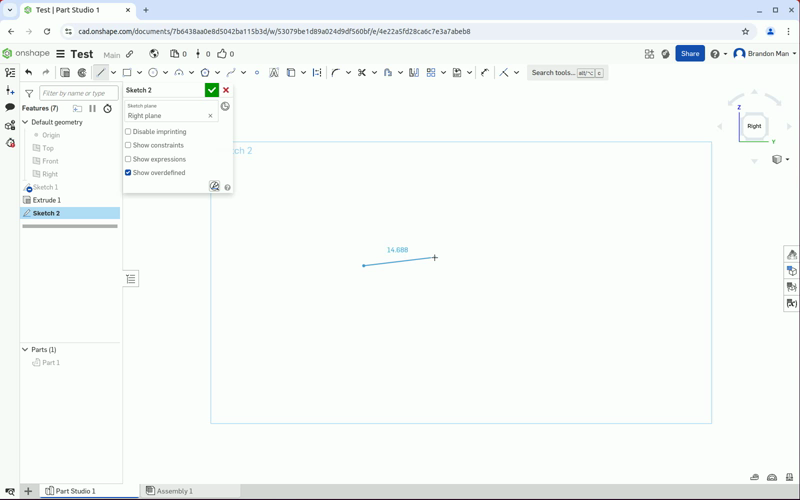
mouse_move(464, 257)
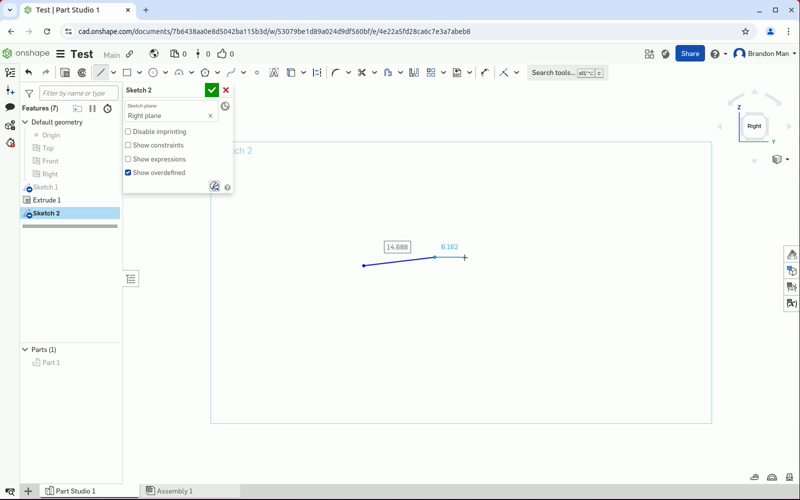
mouse_move(457, 221)
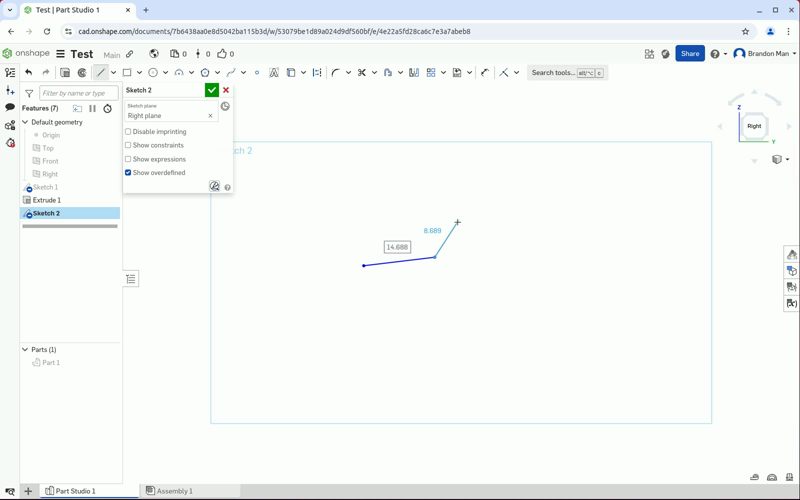
click(457, 221)
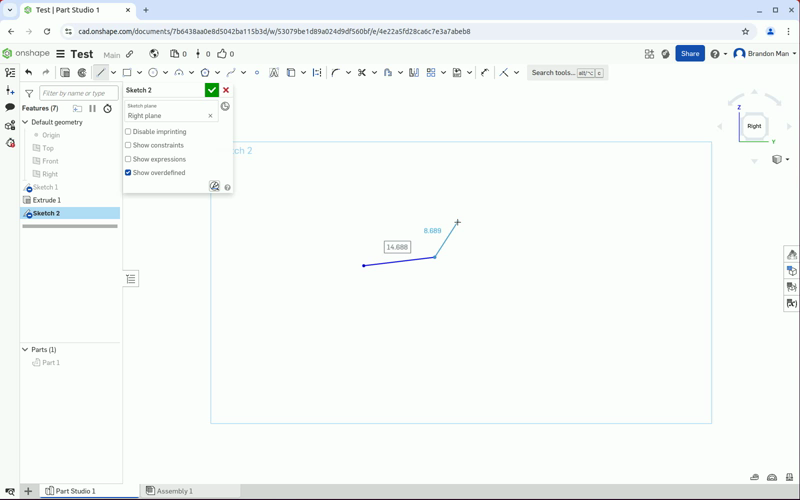
key_up(shift)
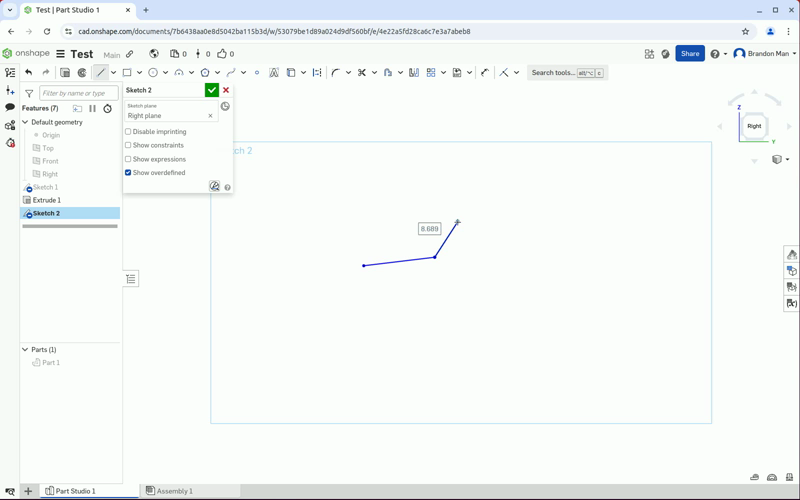
key_down(shift)
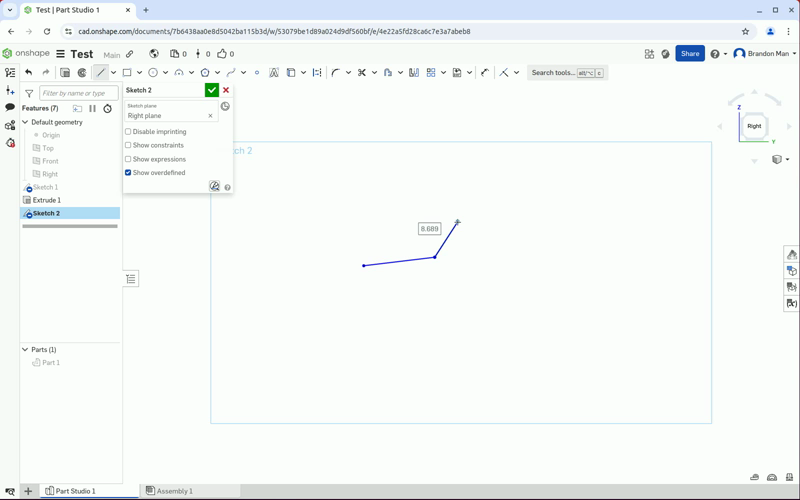
mouse_move(487, 221)
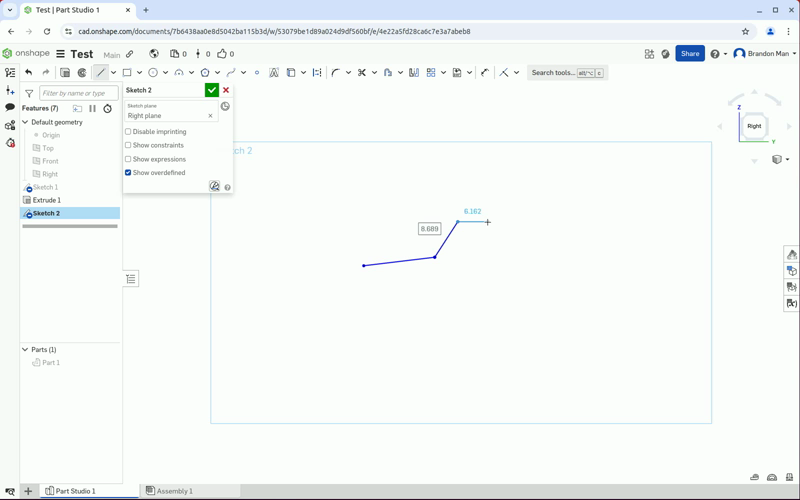
mouse_move(449, 221)
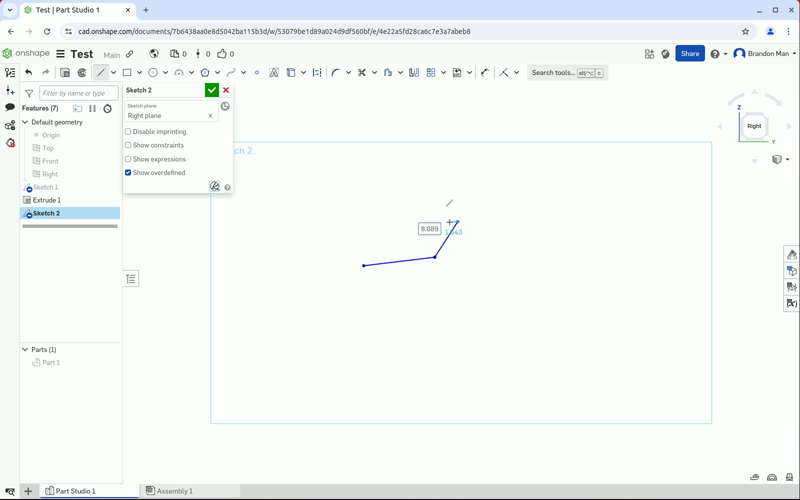
click(449, 221)
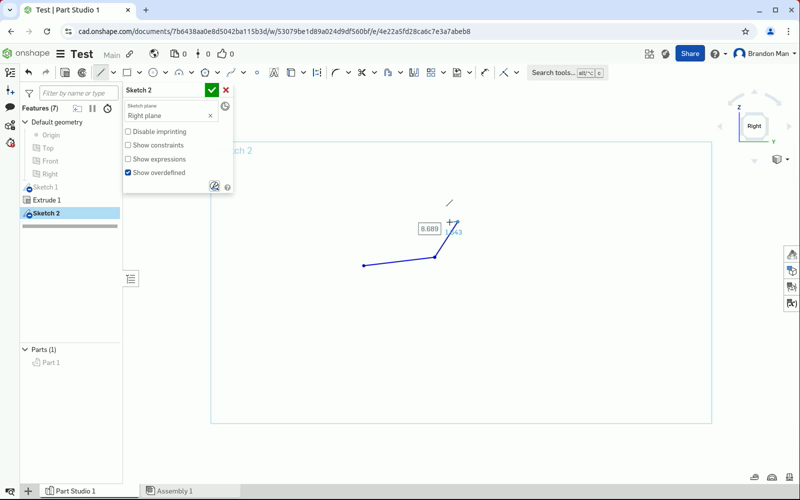
key_up(shift)
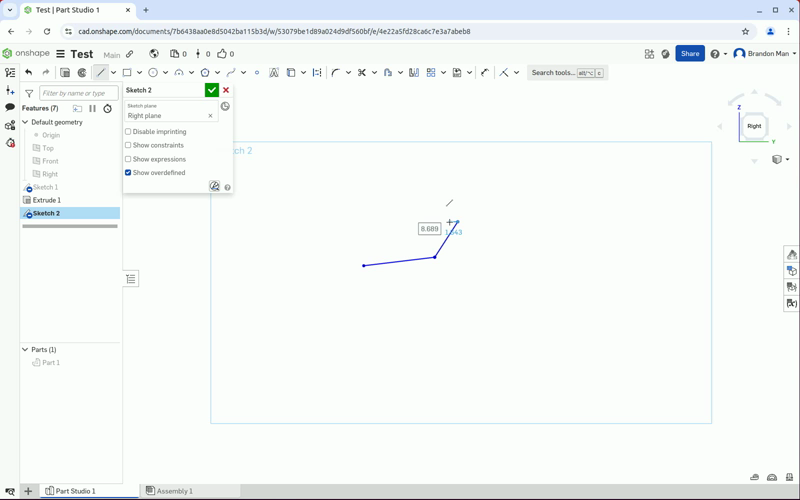
key_down(shift)
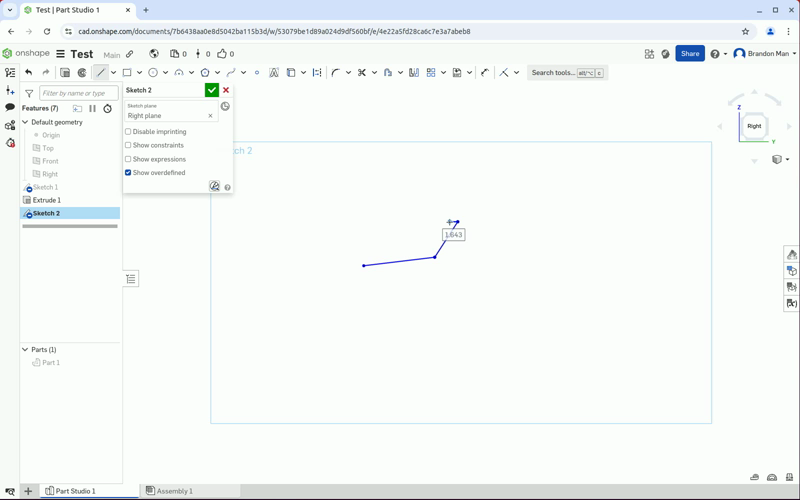
mouse_move(479, 221)
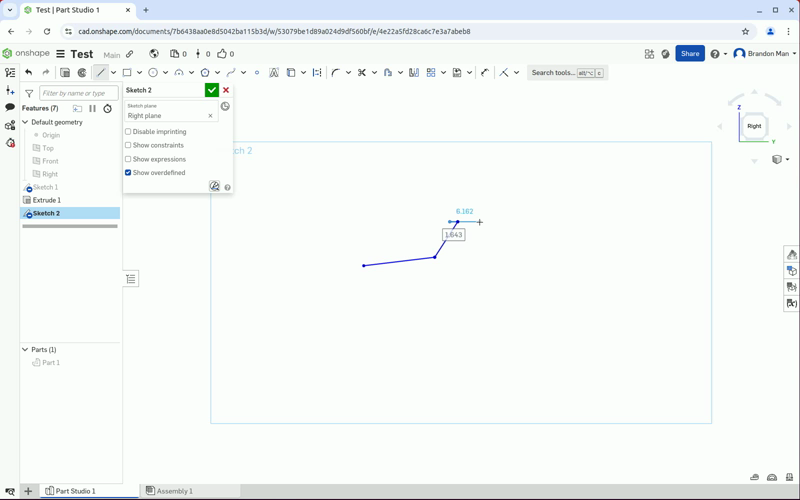
mouse_move(448, 223)
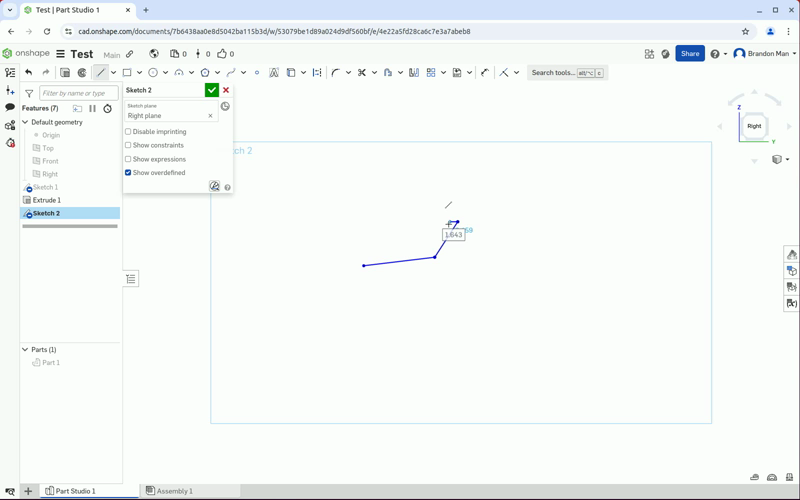
scroll(6)
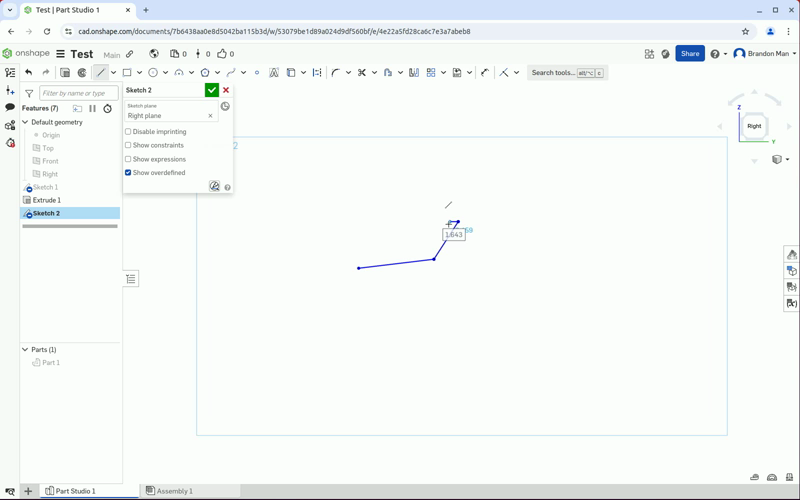
scroll(6)
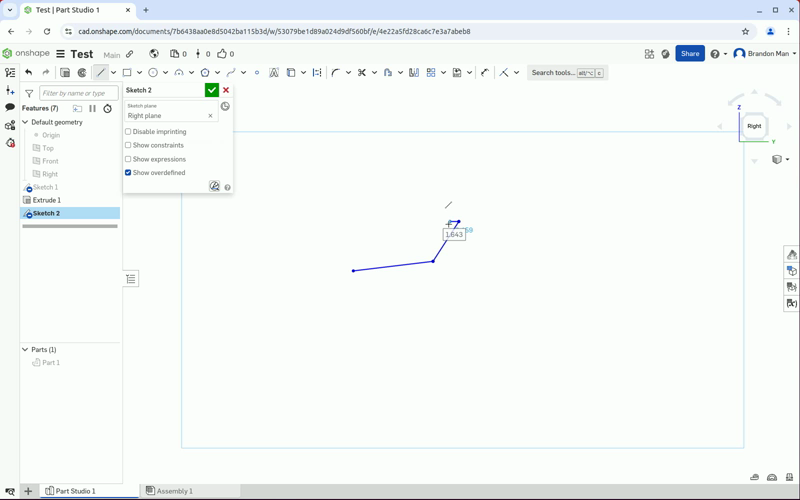
scroll(6)
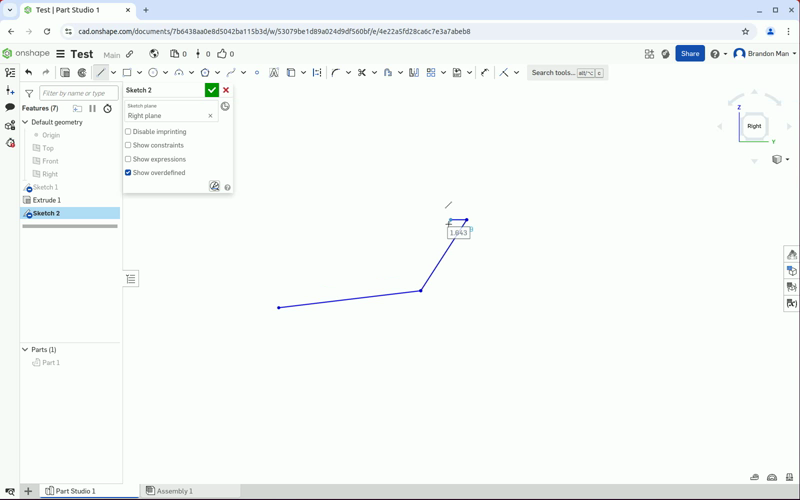
scroll(6)
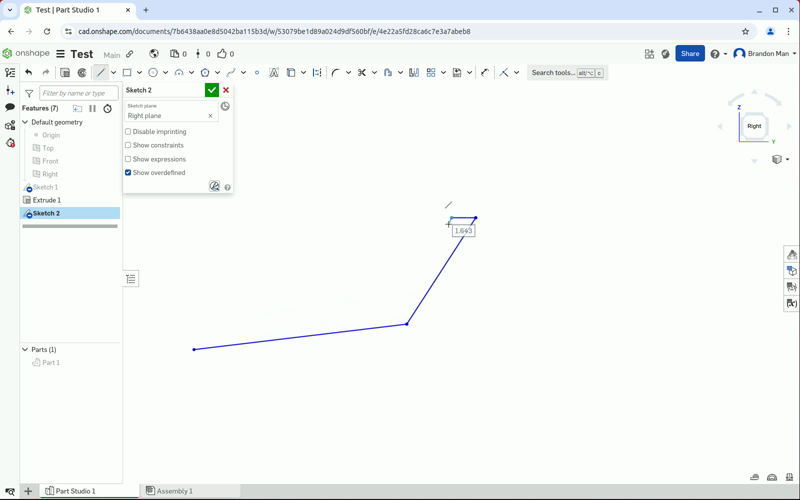
scroll(6)
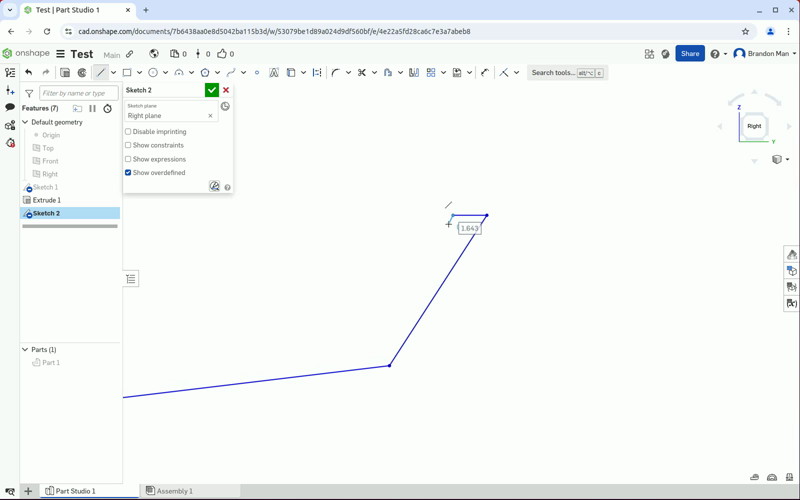
scroll(6)
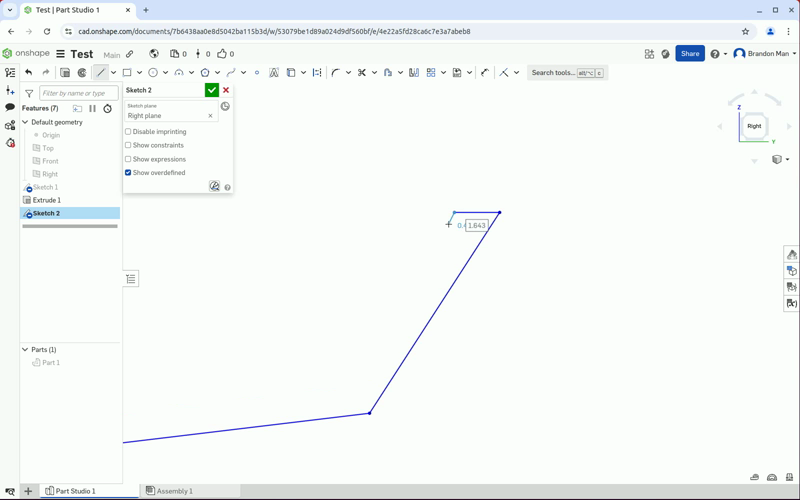
scroll(6)
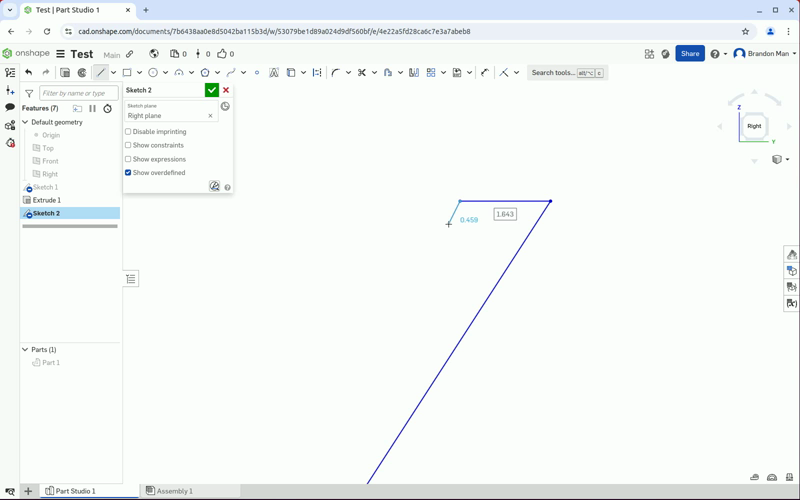
click(448, 223)
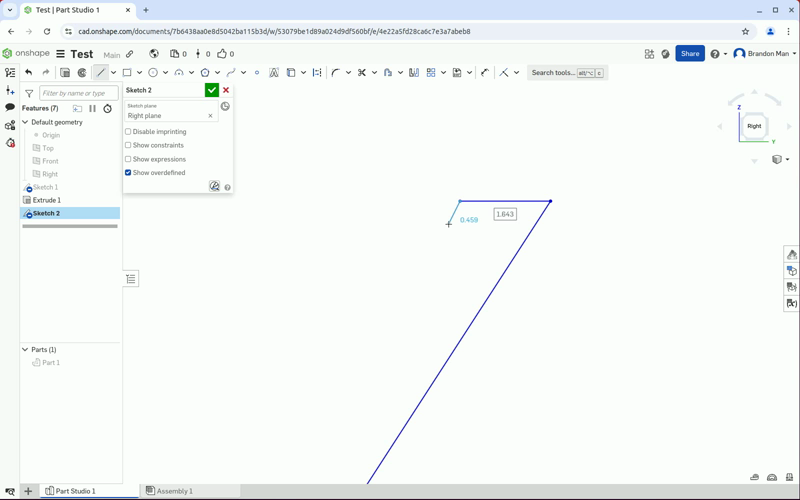
scroll(-6)
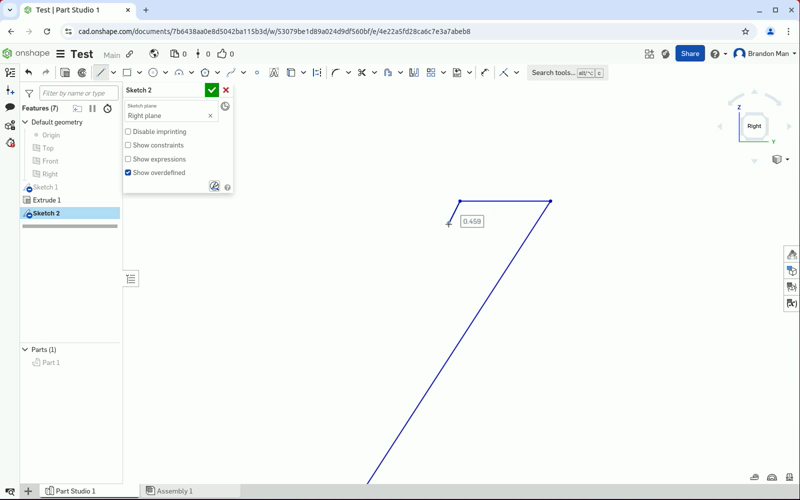
scroll(-6)
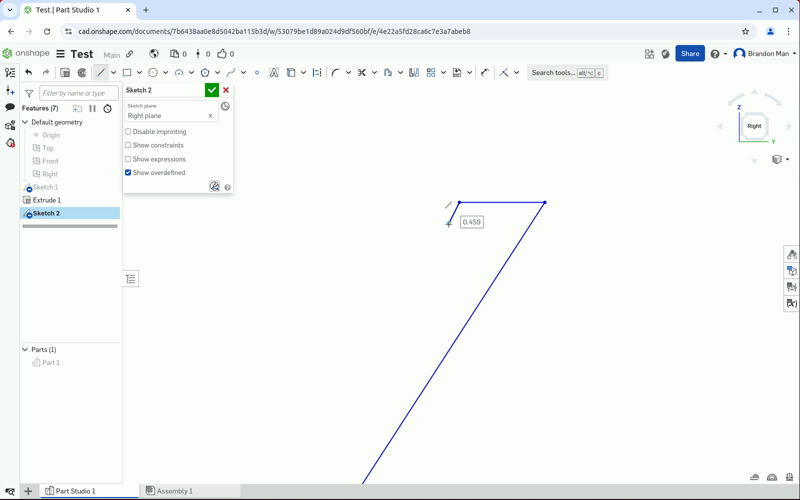
scroll(-6)
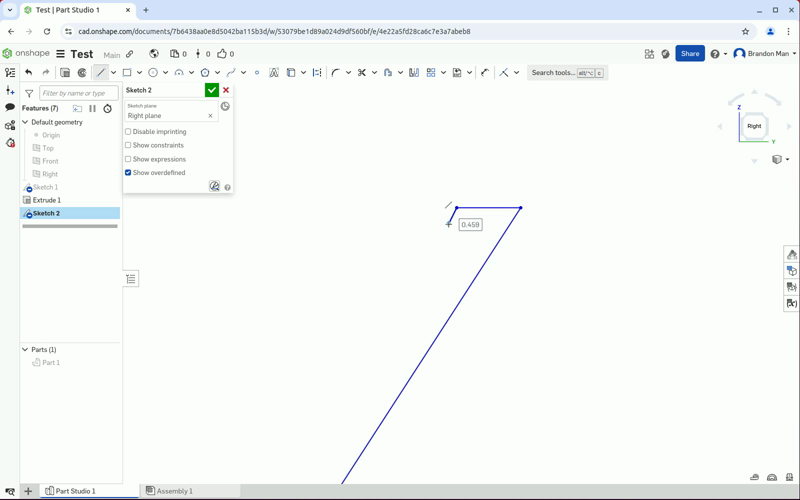
scroll(-6)
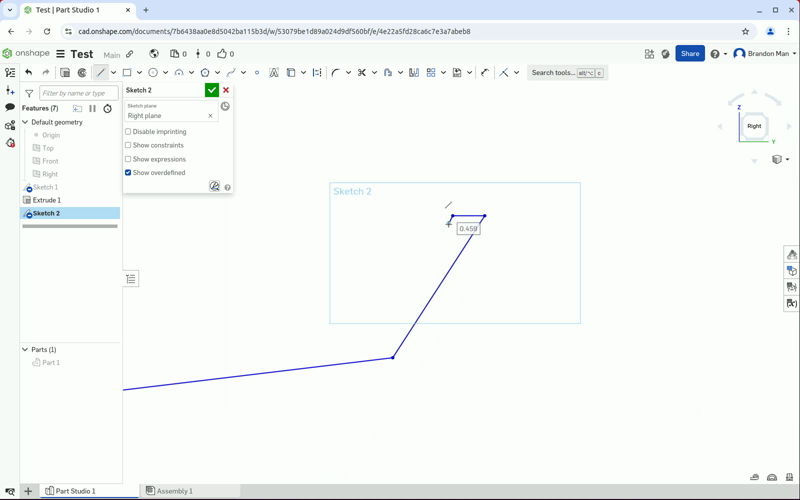
scroll(-6)
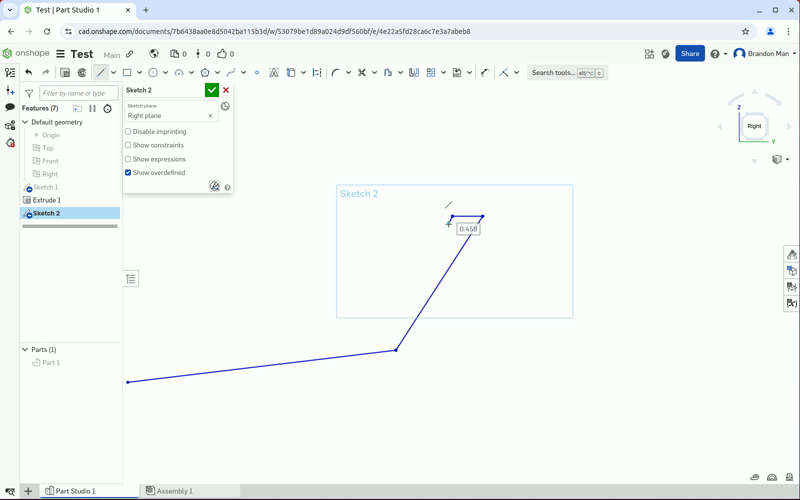
scroll(-6)
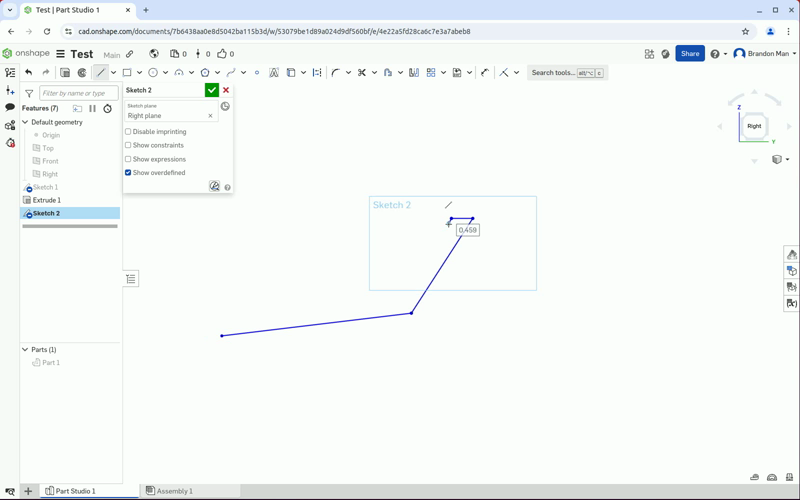
scroll(-6)
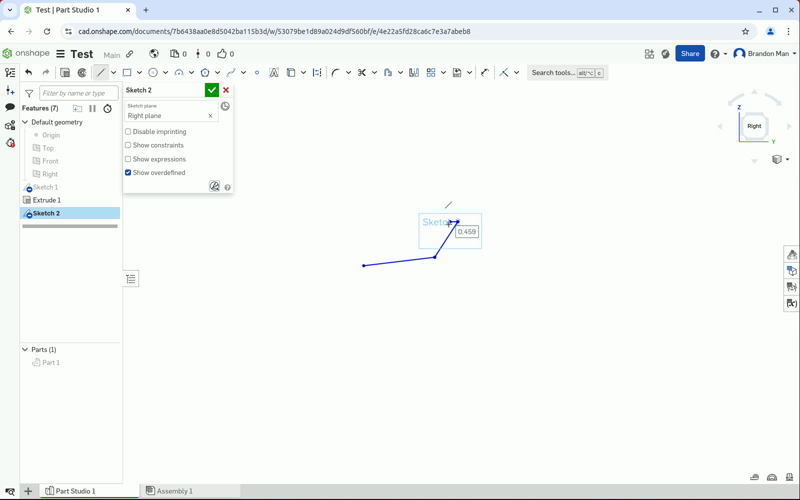
key_up(shift)
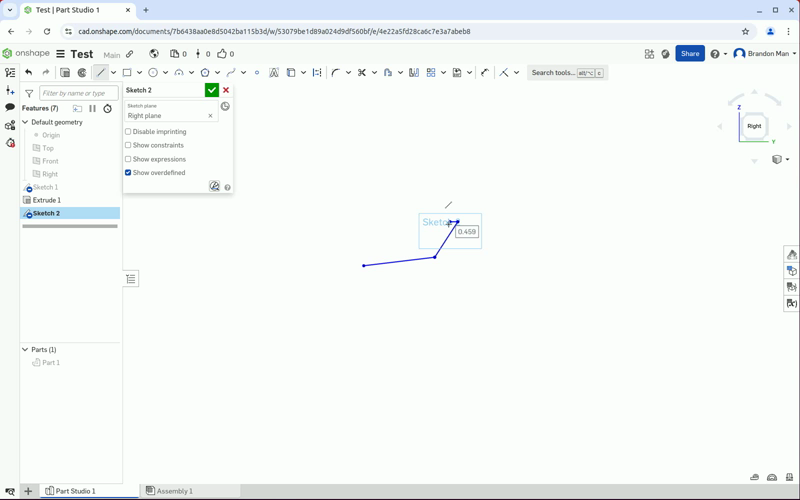
key_down(shift)
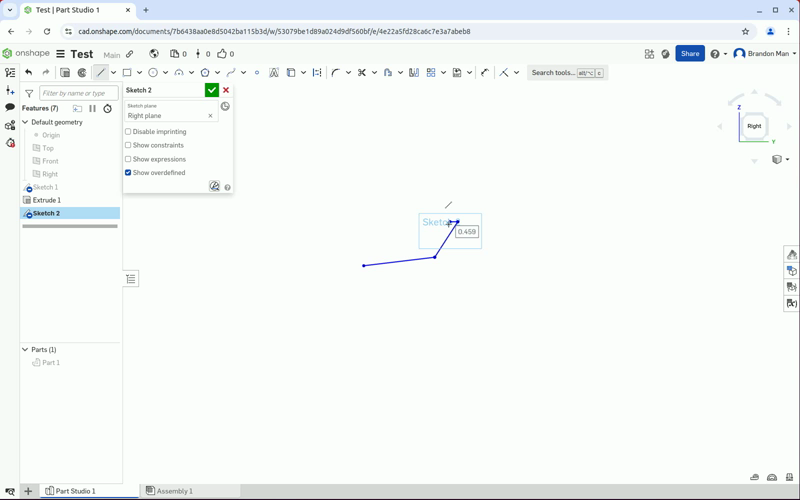
mouse_move(478, 223)
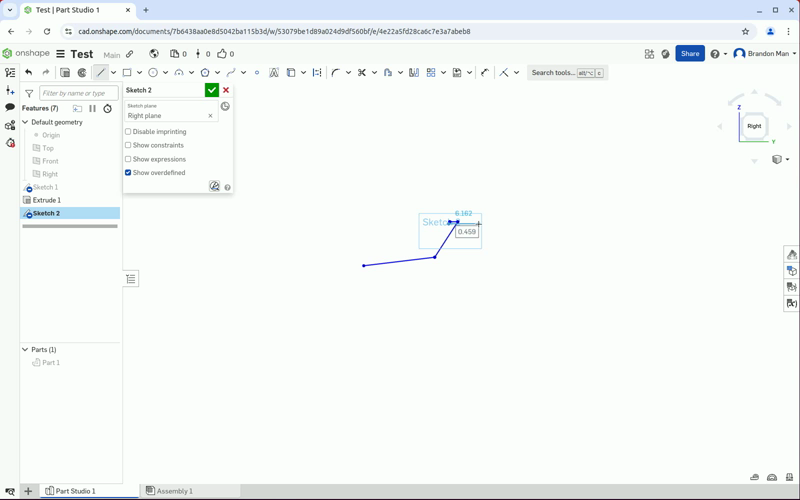
mouse_move(430, 250)
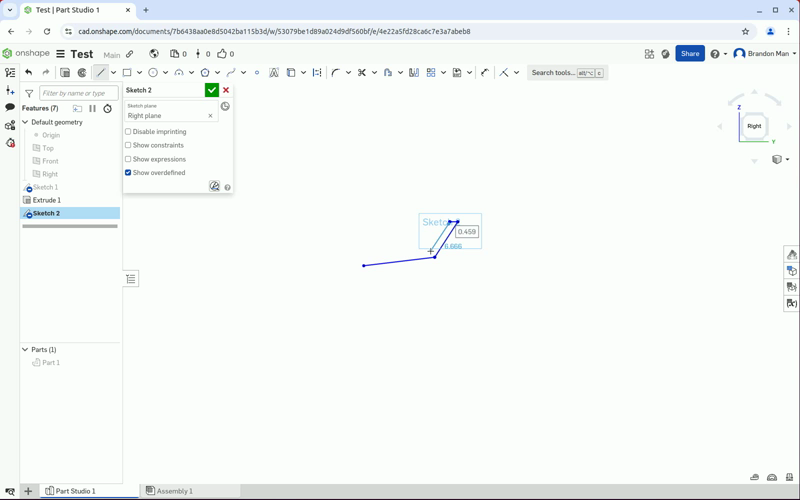
click(430, 250)
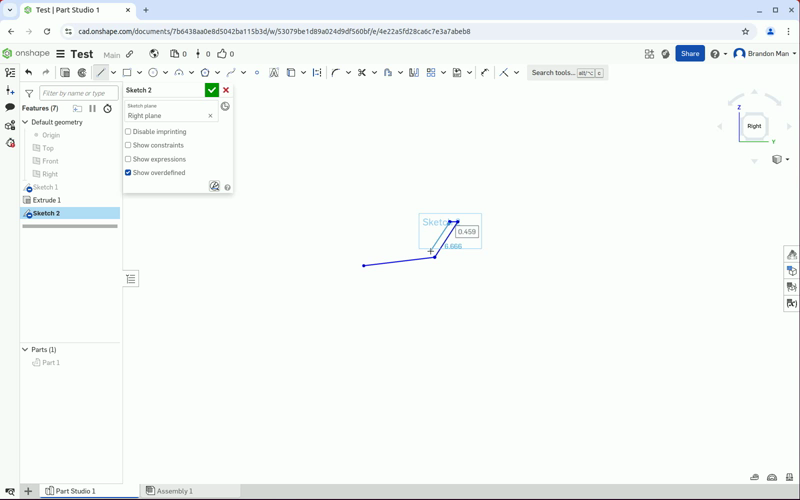
key_up(shift)
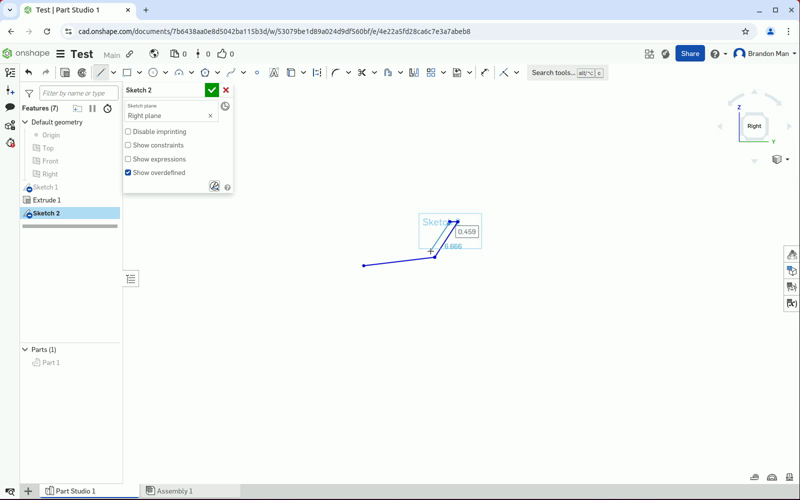
key_down(shift)
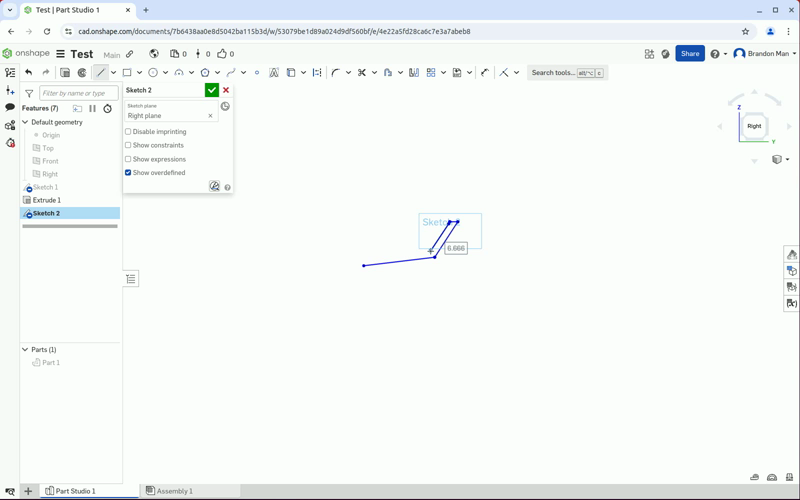
mouse_move(363, 258)
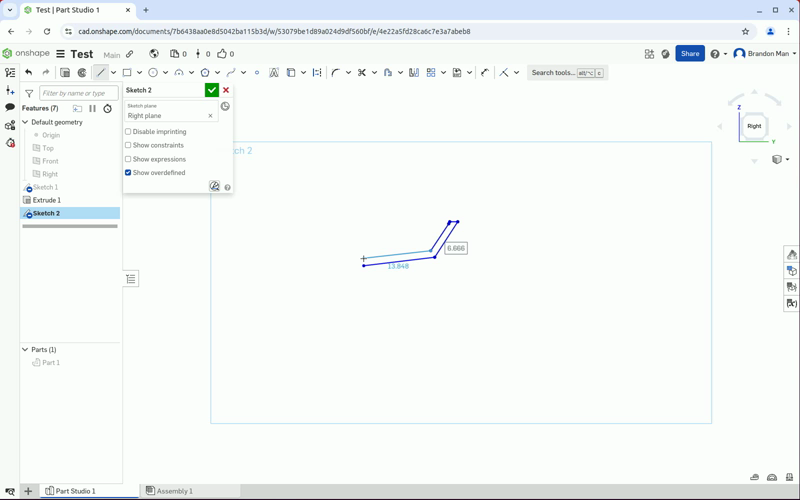
click(363, 258)
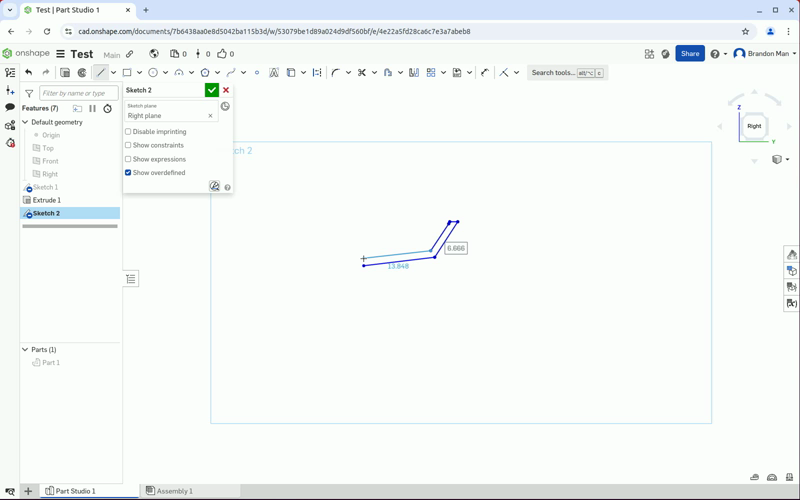
key_up(shift)
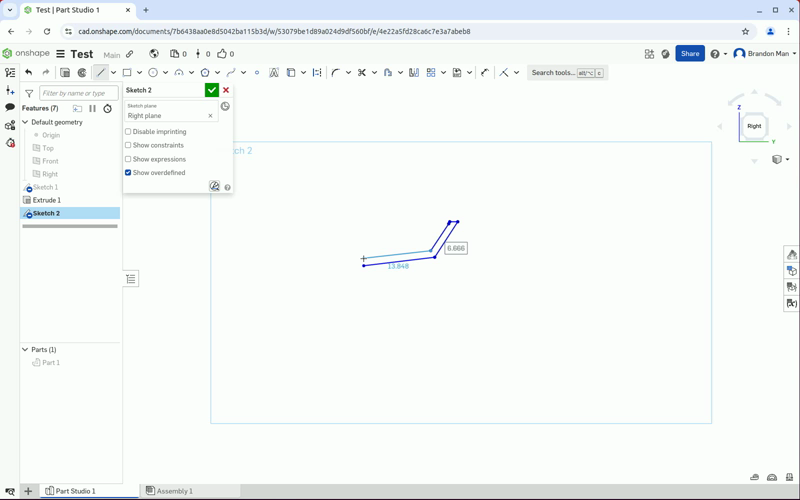
mouse_move(393, 258)
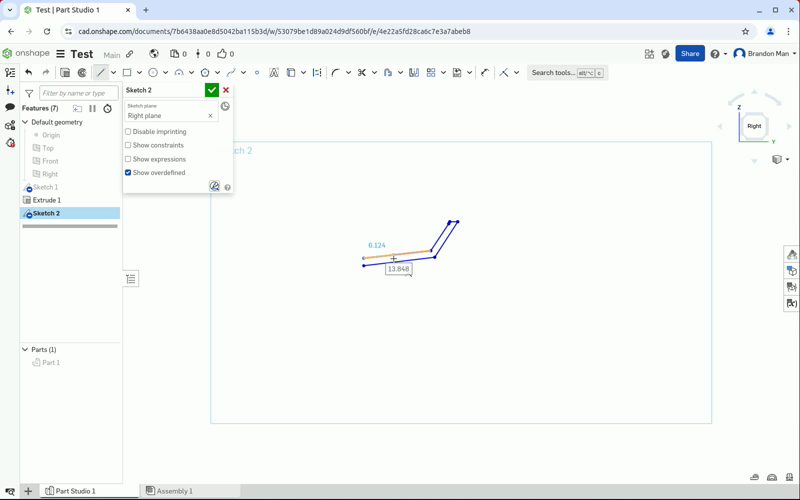
key_down(shift)
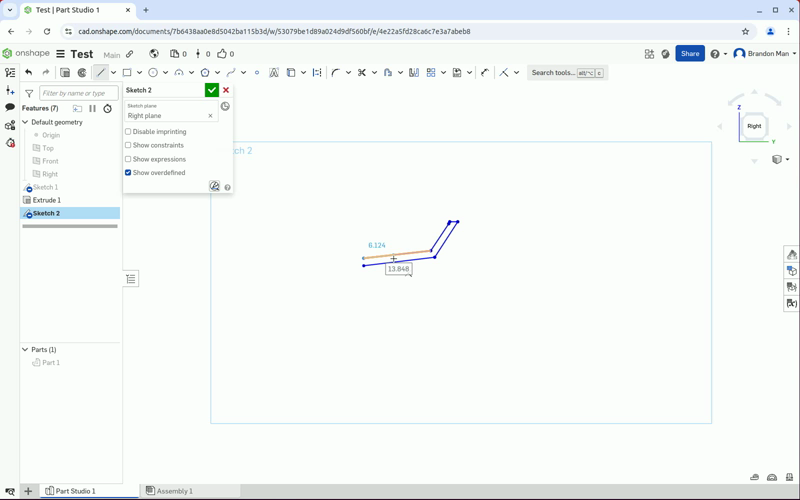
mouse_move(363, 265)
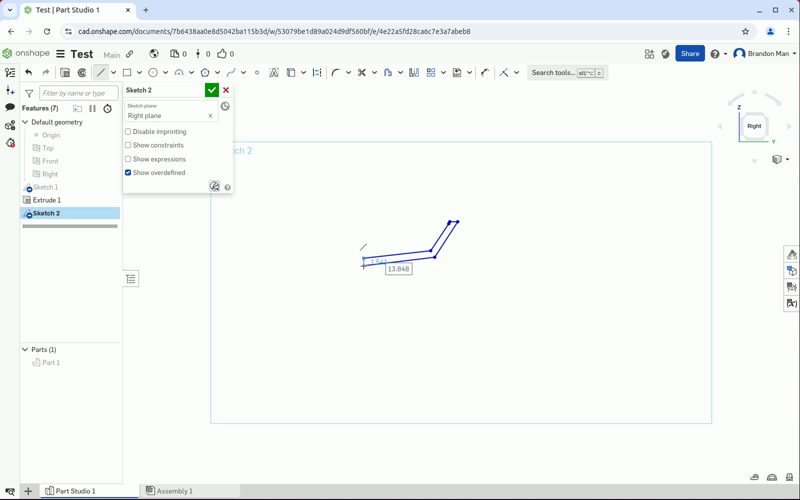
scroll(6)
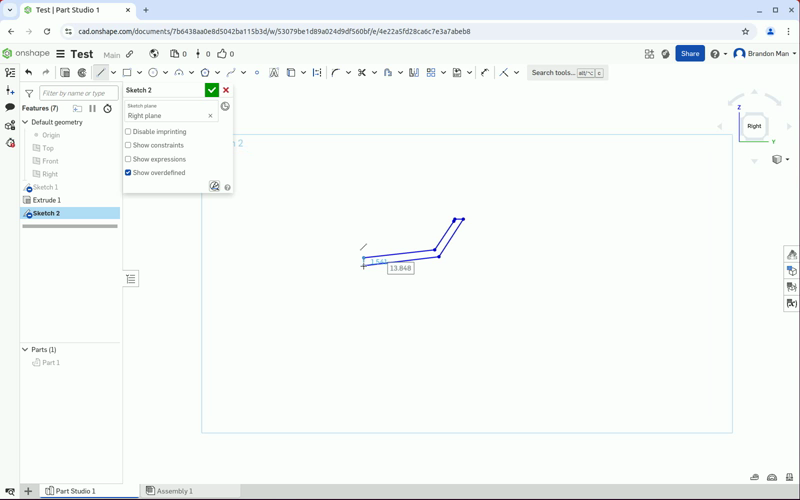
scroll(6)
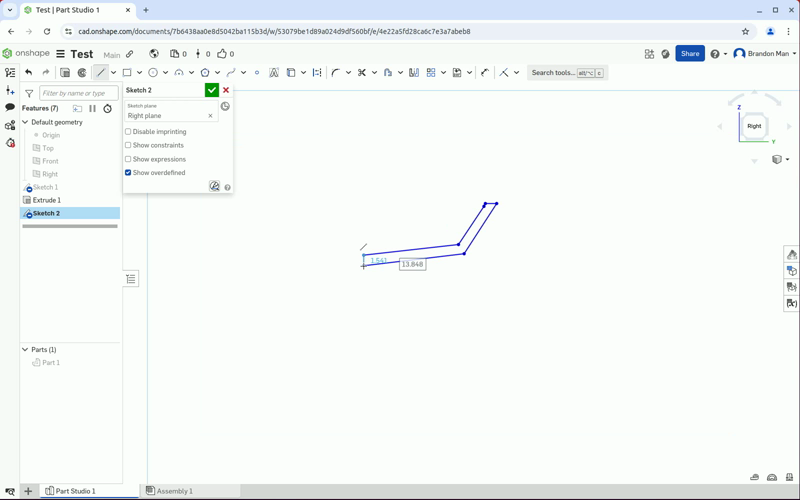
scroll(6)
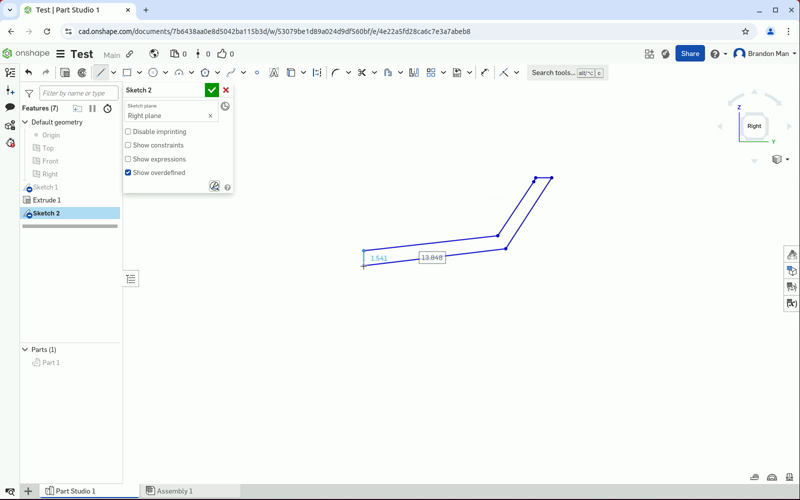
scroll(6)
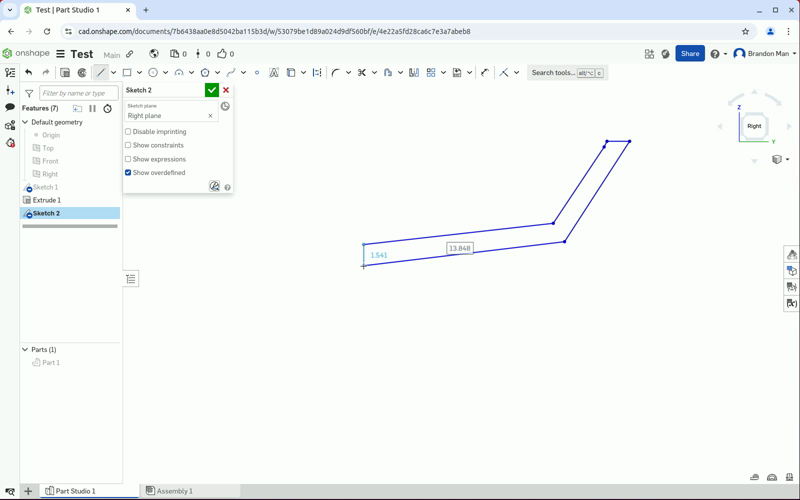
scroll(6)
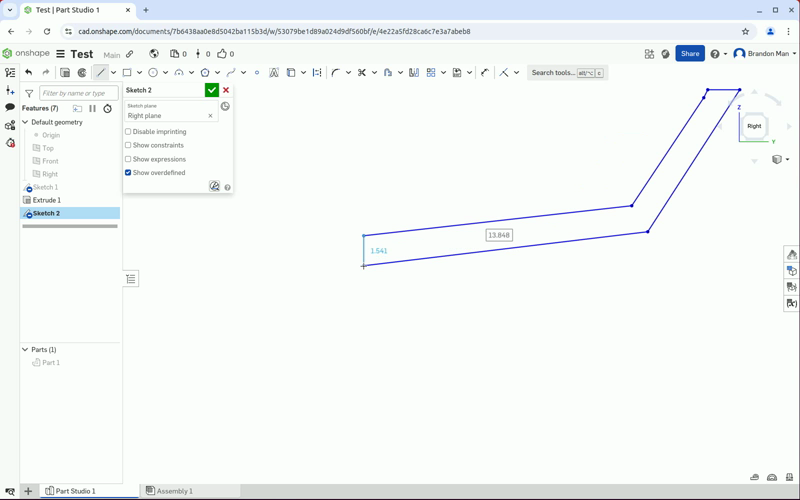
scroll(6)
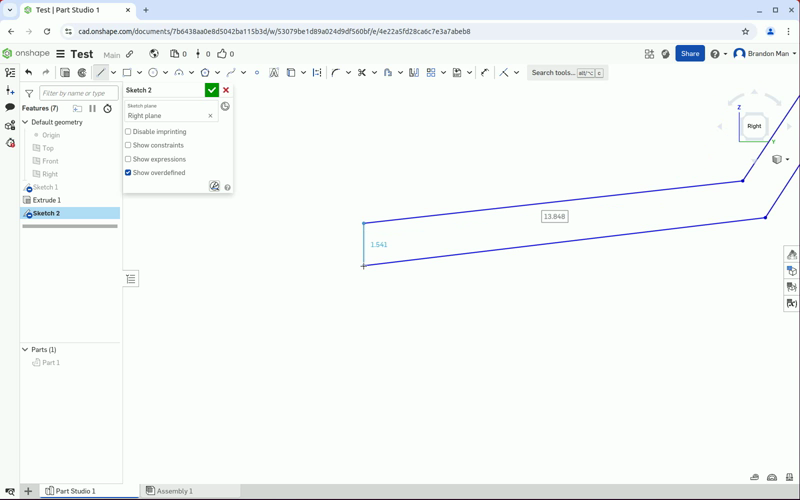
scroll(6)
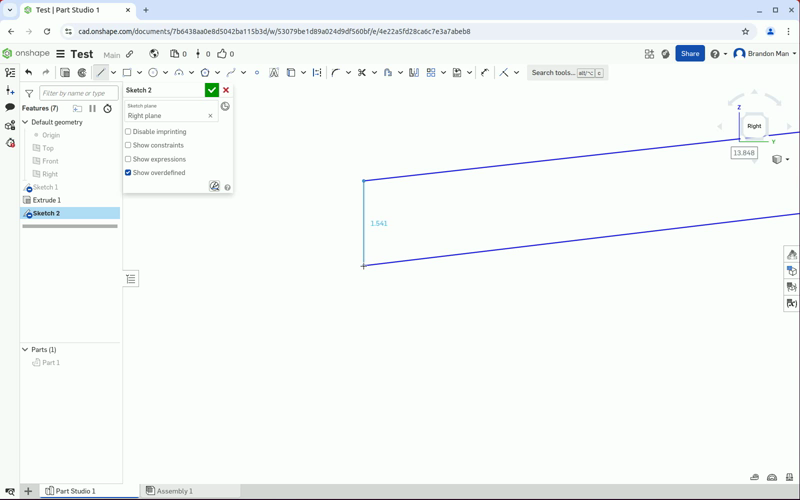
key_up(shift)
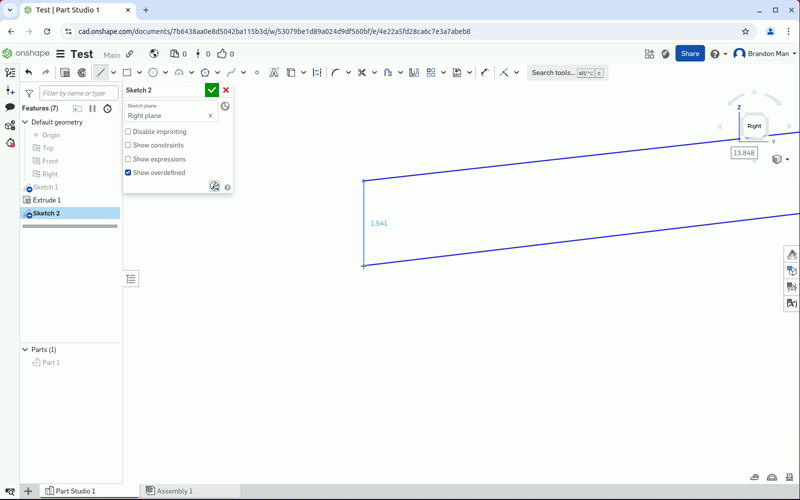
click(363, 265)
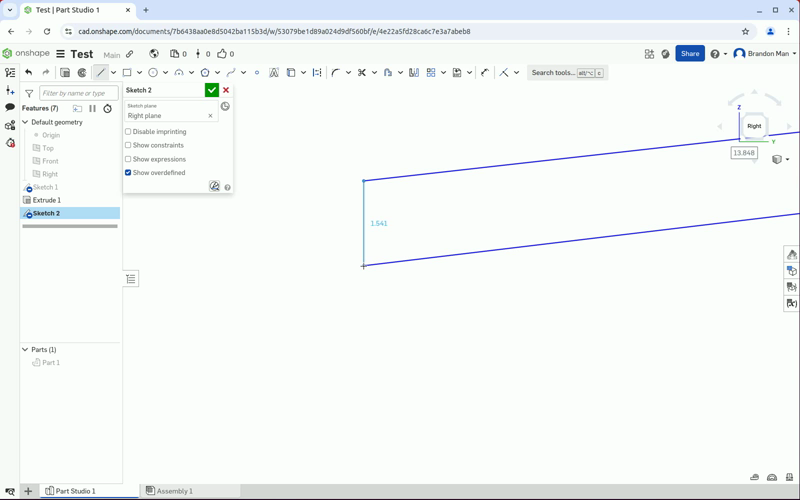
scroll(-6)
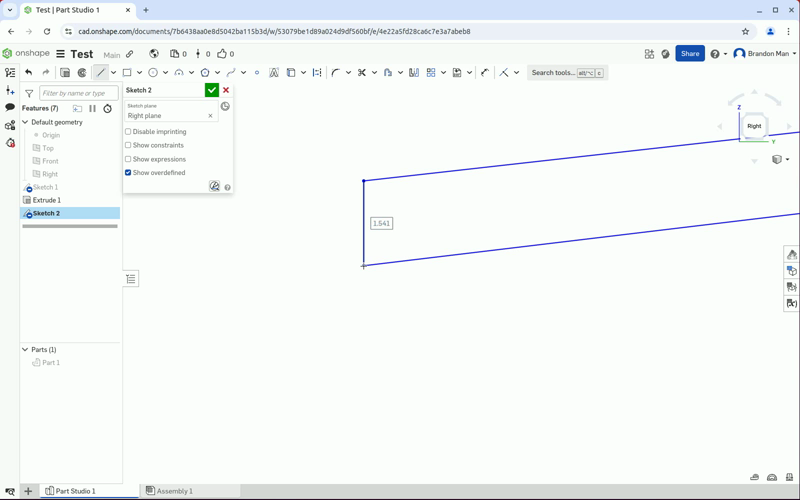
scroll(-6)
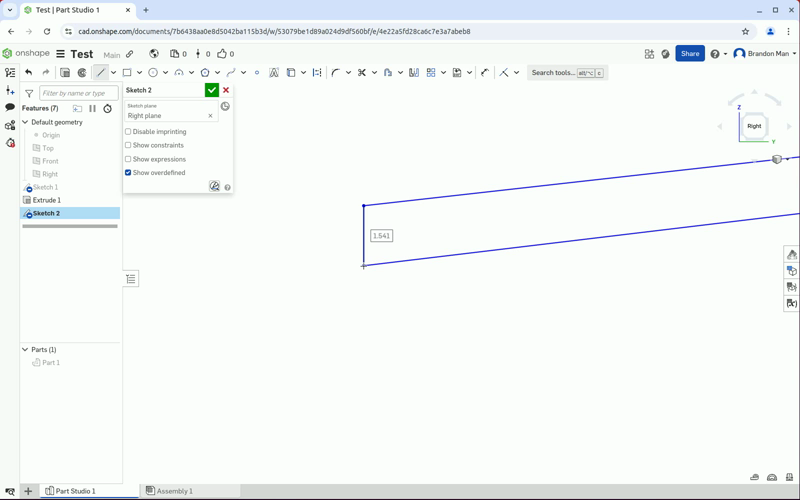
scroll(-6)
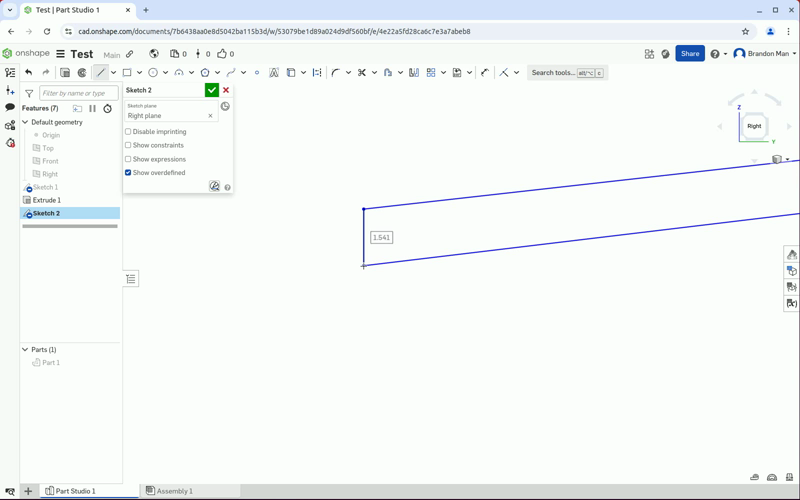
scroll(-6)
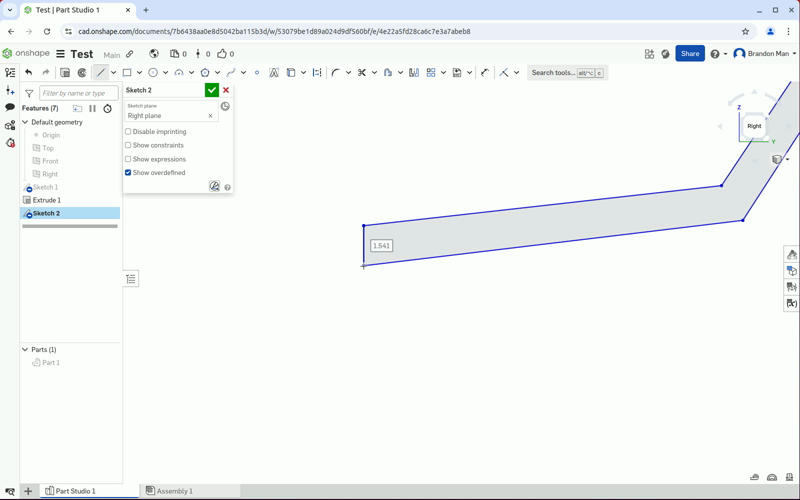
scroll(-6)
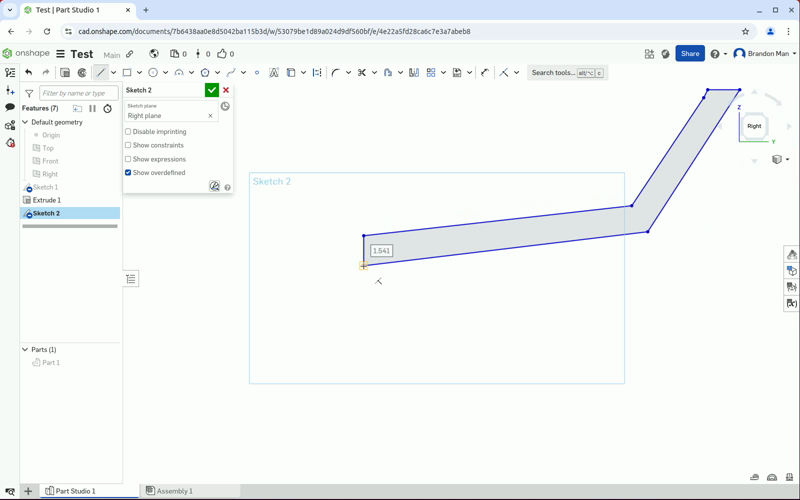
scroll(-6)
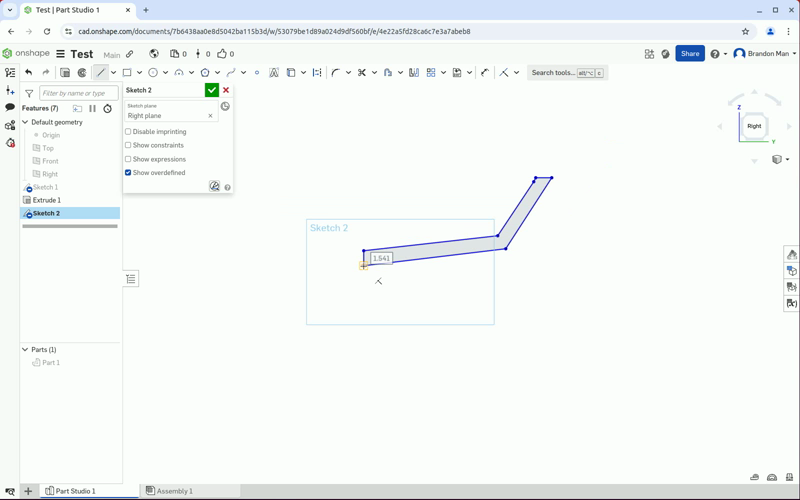
scroll(-6)
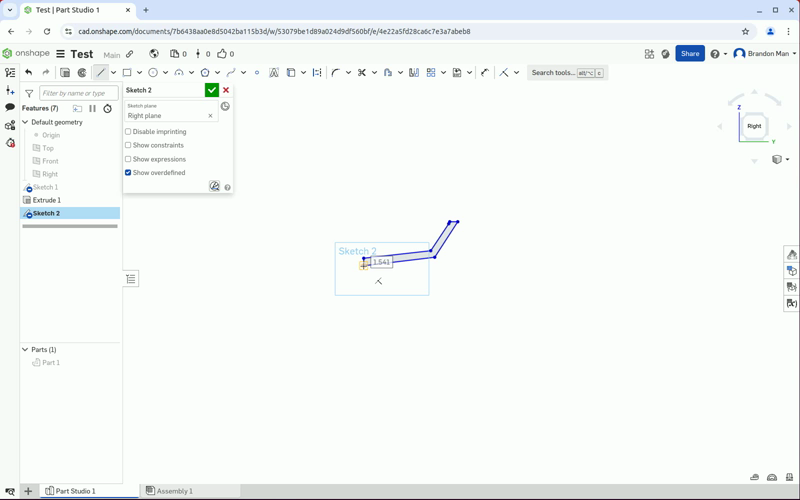
key(esc)
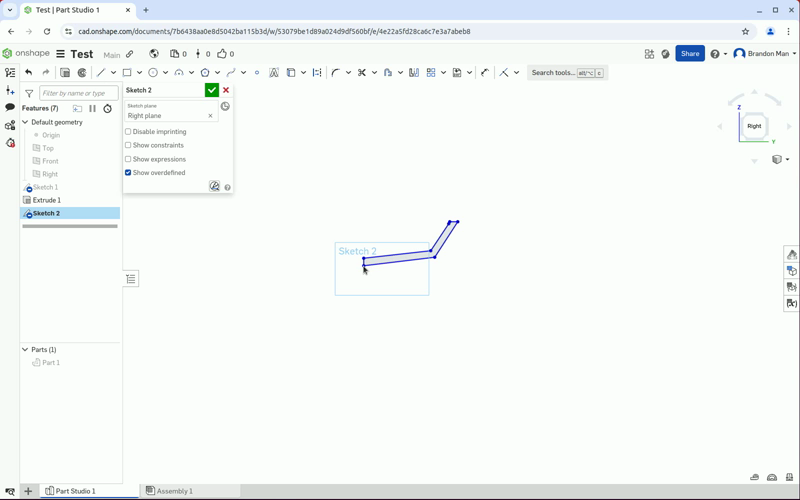
mouse_move(447, 231)
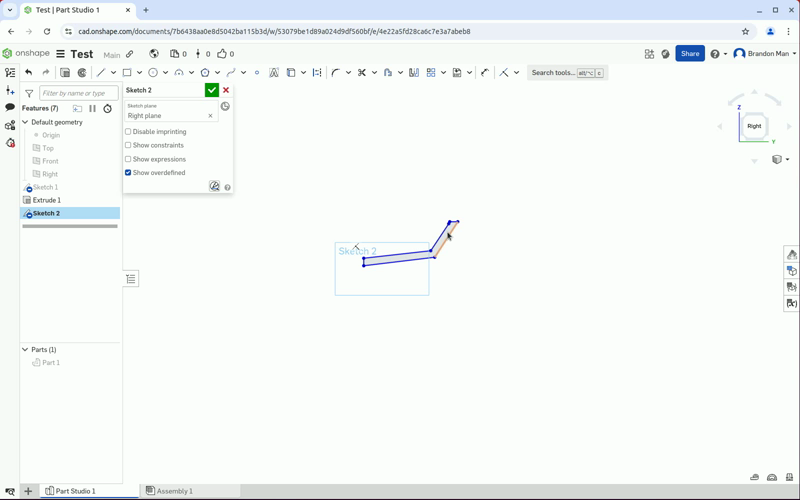
scroll(6)
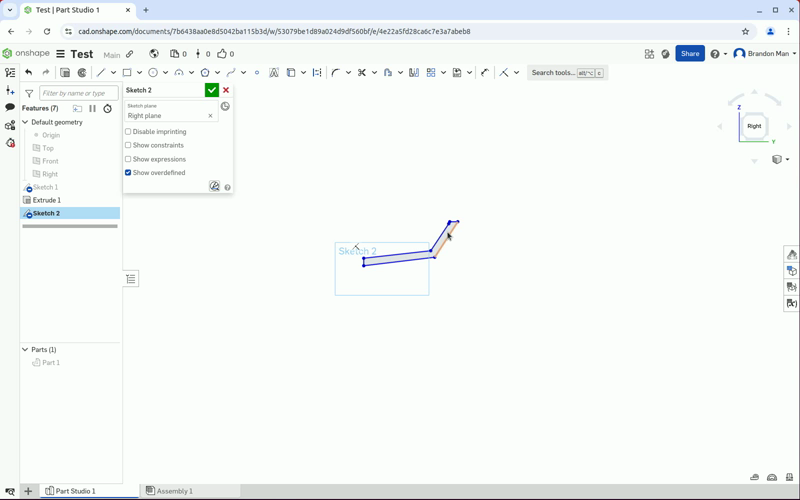
scroll(6)
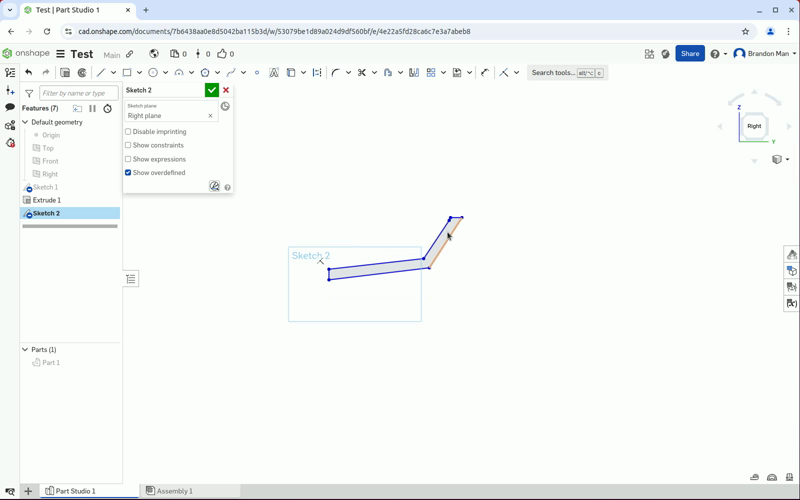
scroll(6)
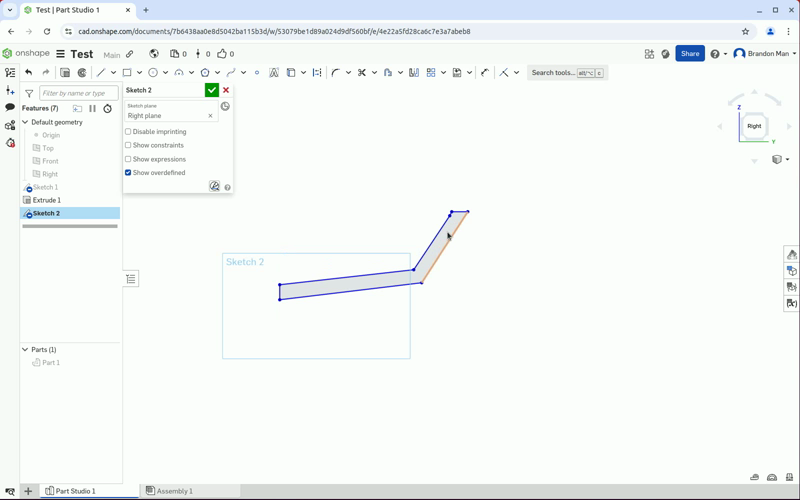
scroll(6)
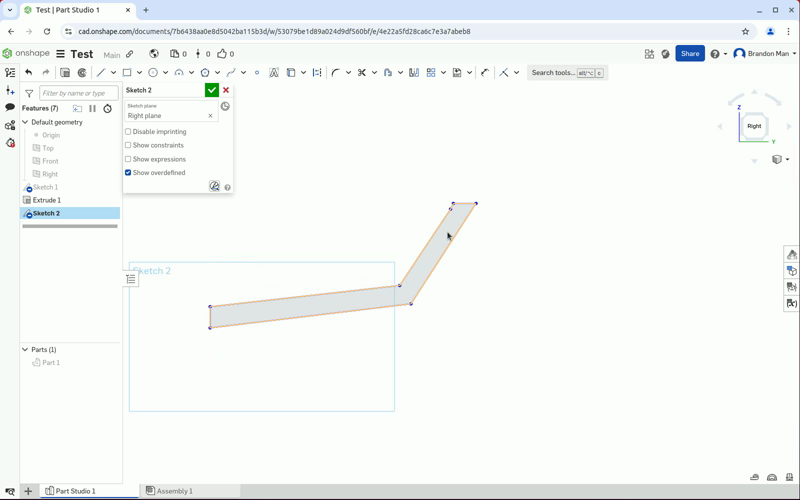
scroll(6)
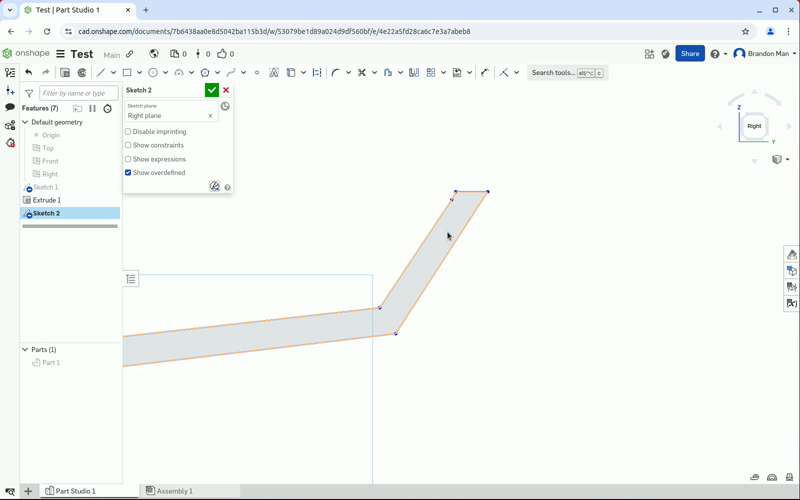
scroll(6)
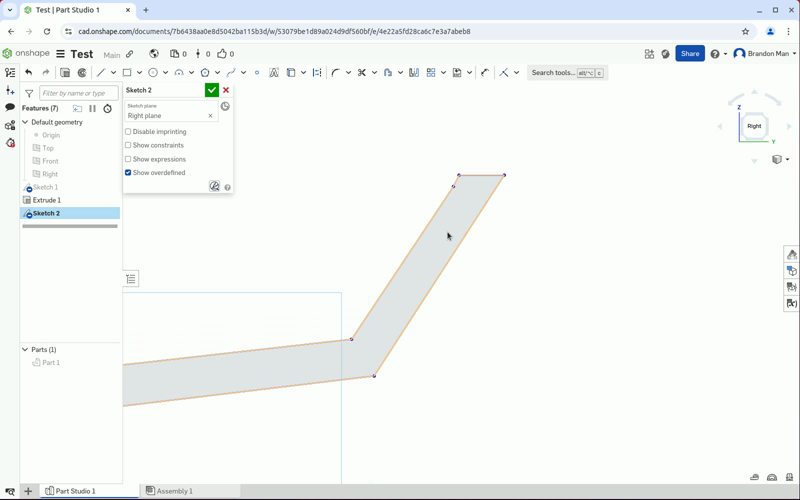
scroll(6)
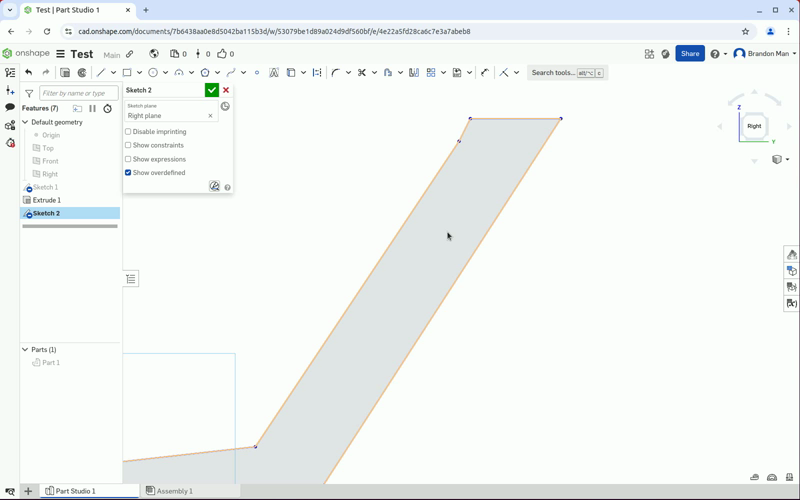
click(447, 231)
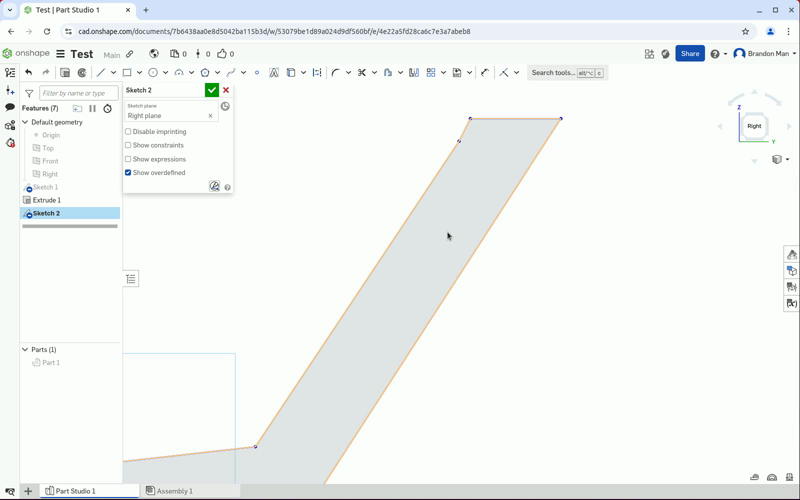
scroll(-6)
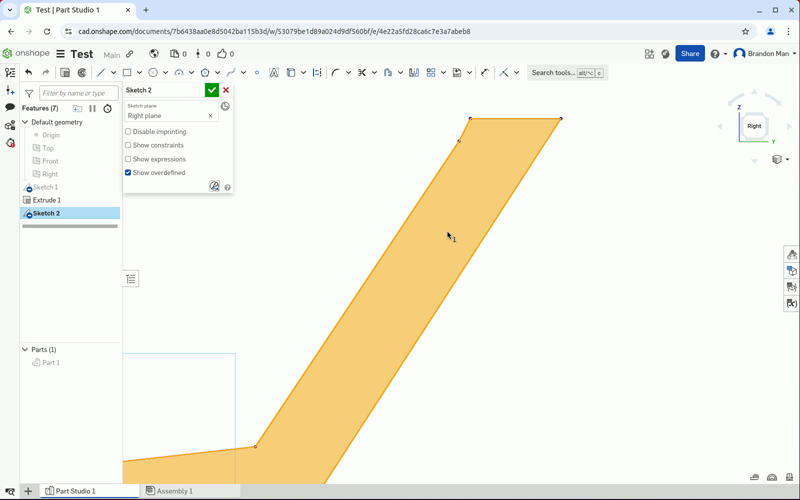
scroll(-6)
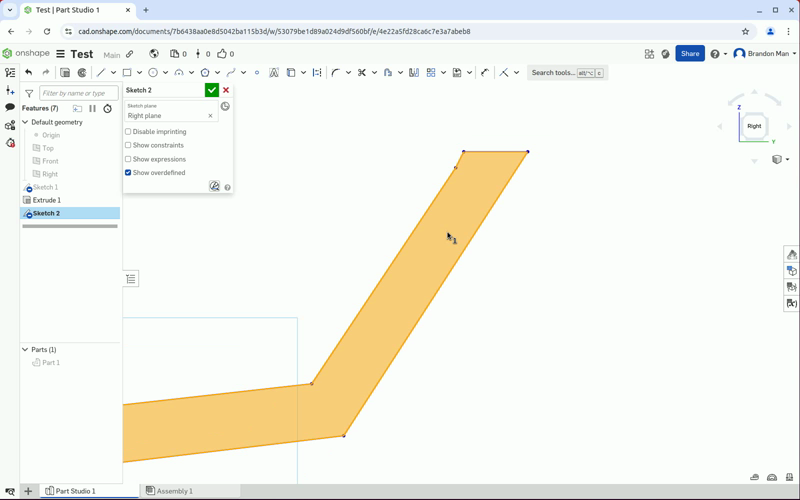
scroll(-6)
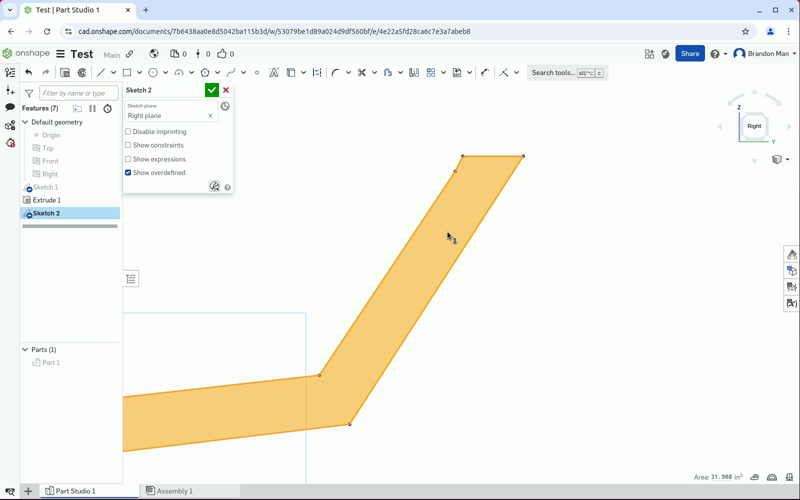
scroll(-6)
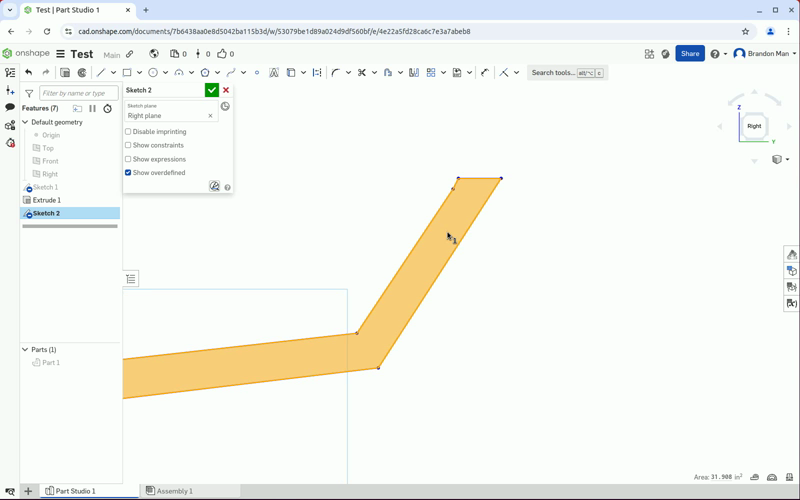
scroll(-6)
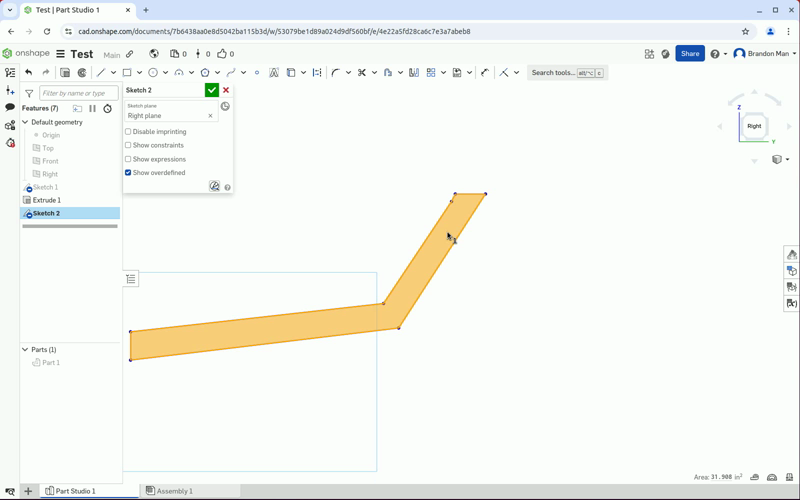
scroll(-6)
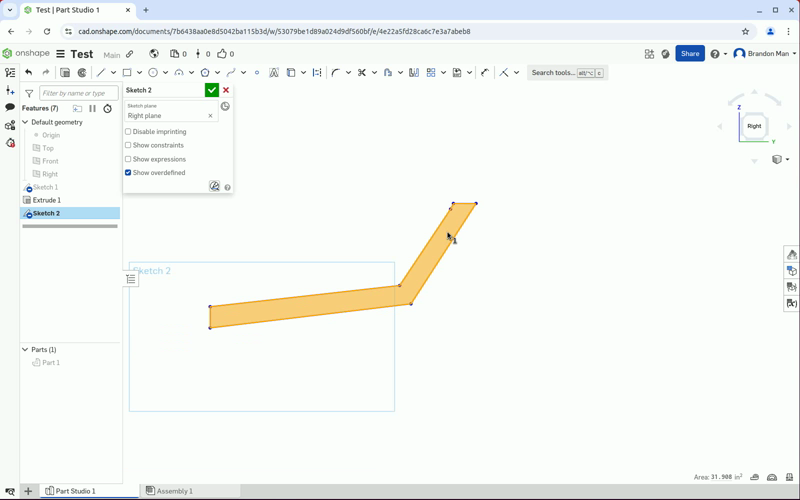
scroll(-6)
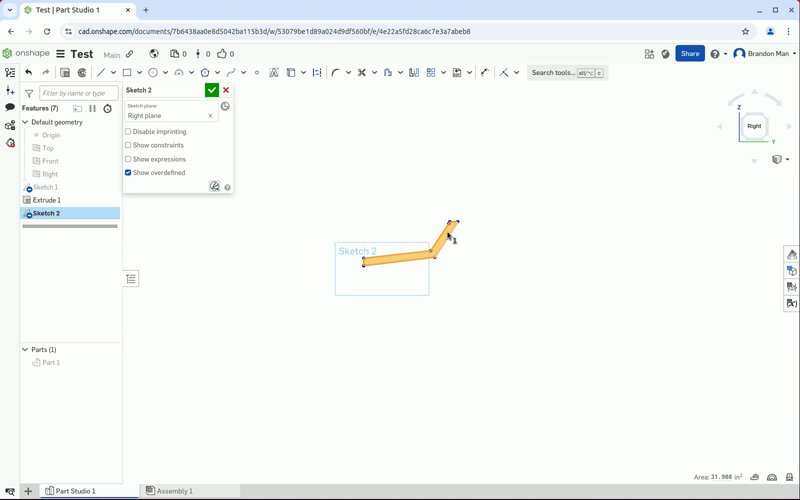
mouse_move(73, 352)
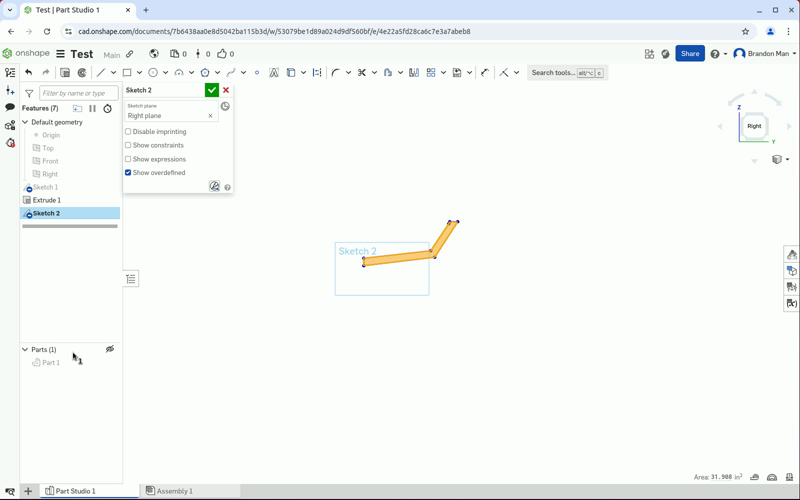
key(shift+y)
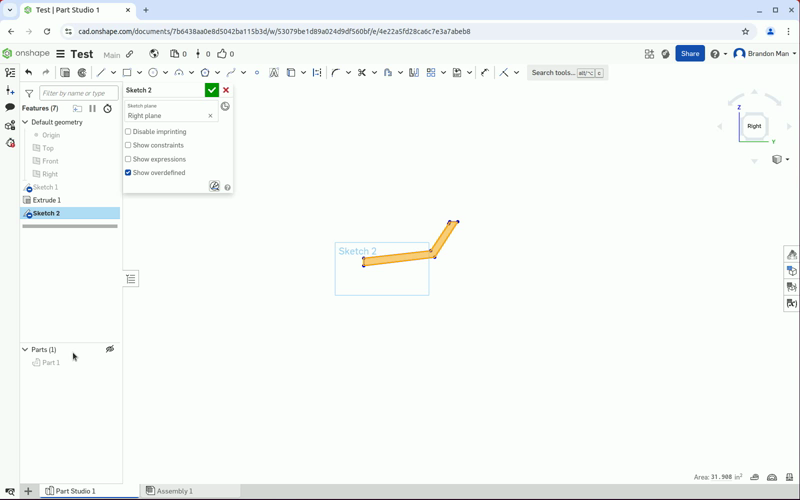
key(shift+e)
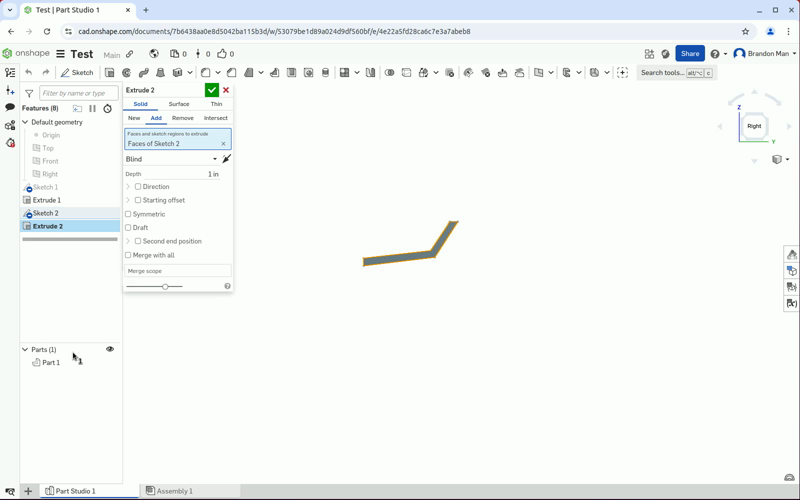
mouse_move(143, 106)
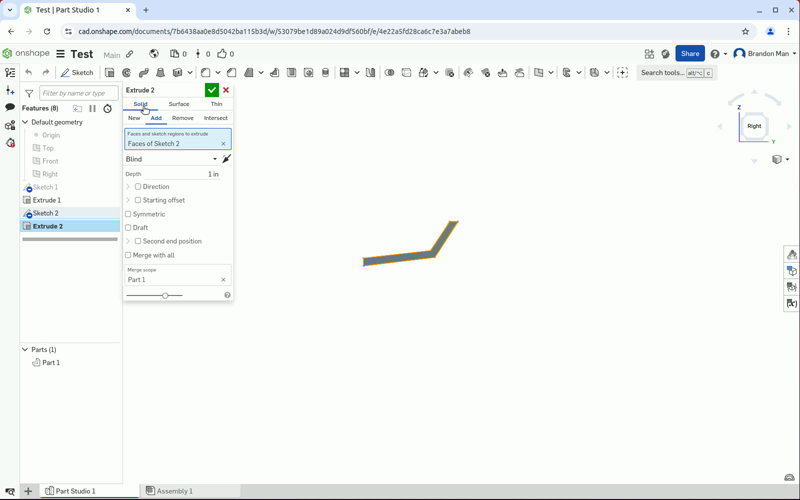
click(143, 106)
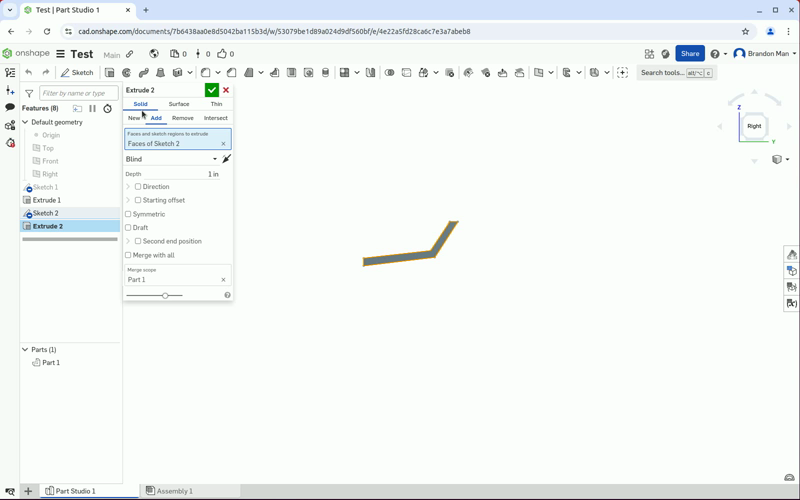
mouse_move(137, 120)
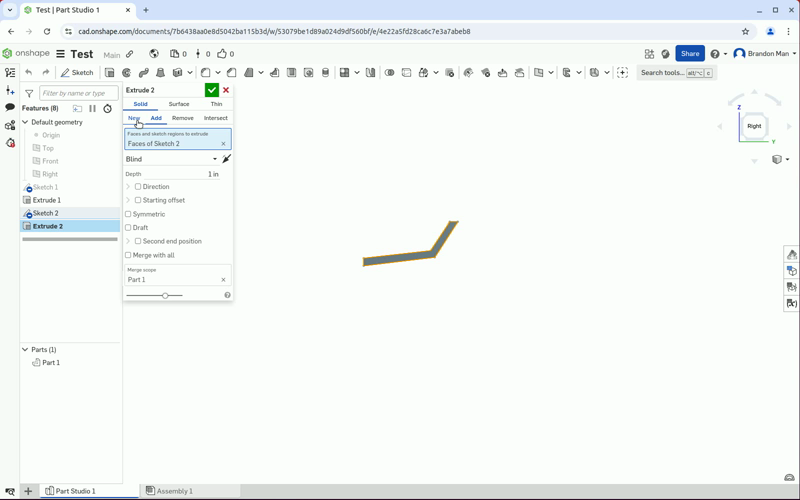
click(137, 120)
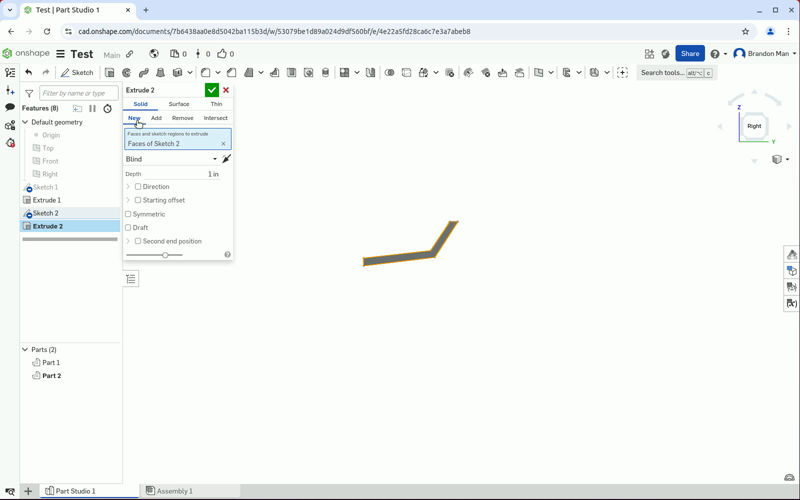
key(tab, 4)
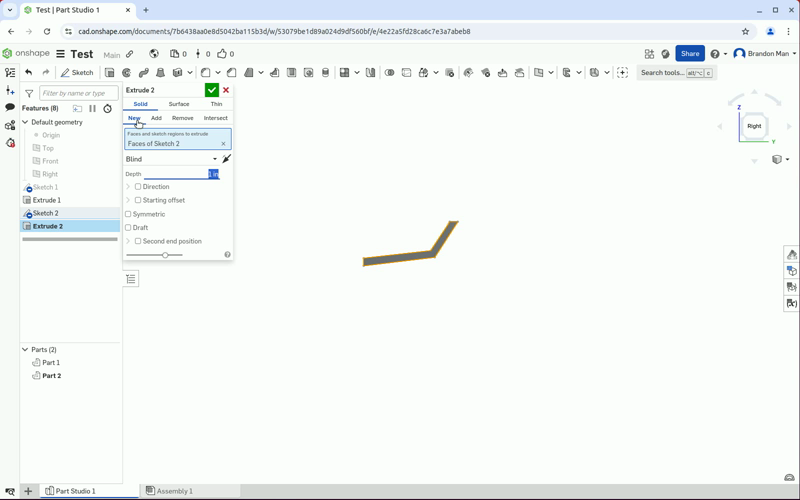
text(0.241)
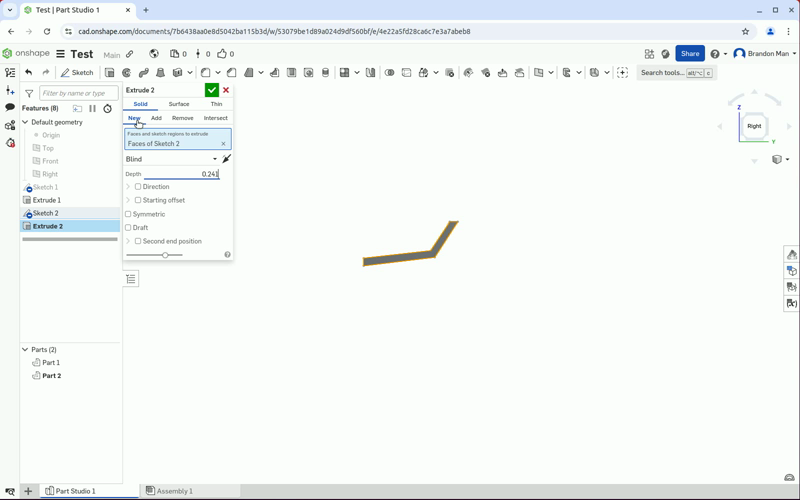
key(enter)
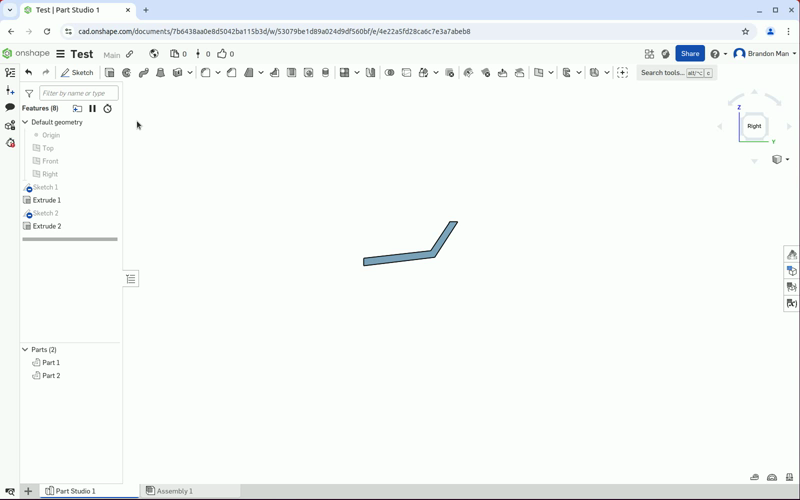
key(shift+h)
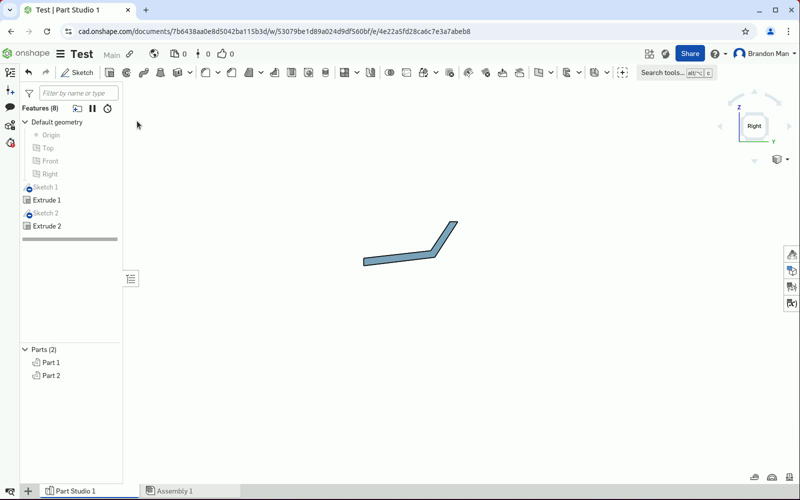
key(shift+h)
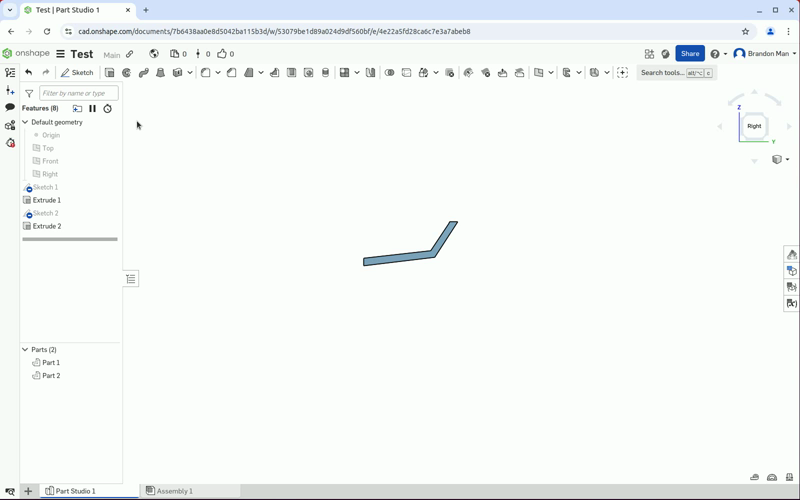
mouse_move(73, 189)
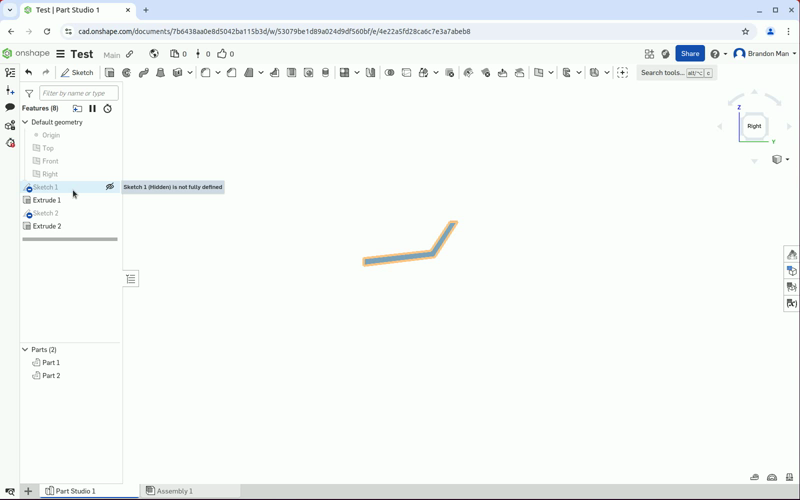
click(73, 189)
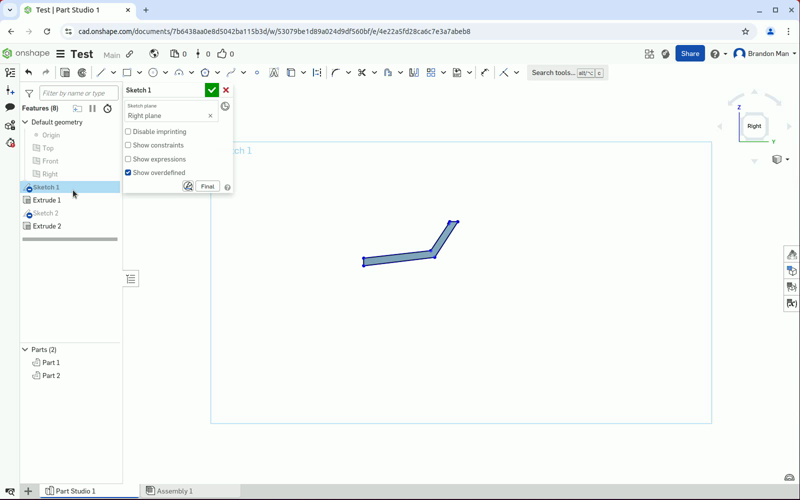
mouse_move(229, 92)
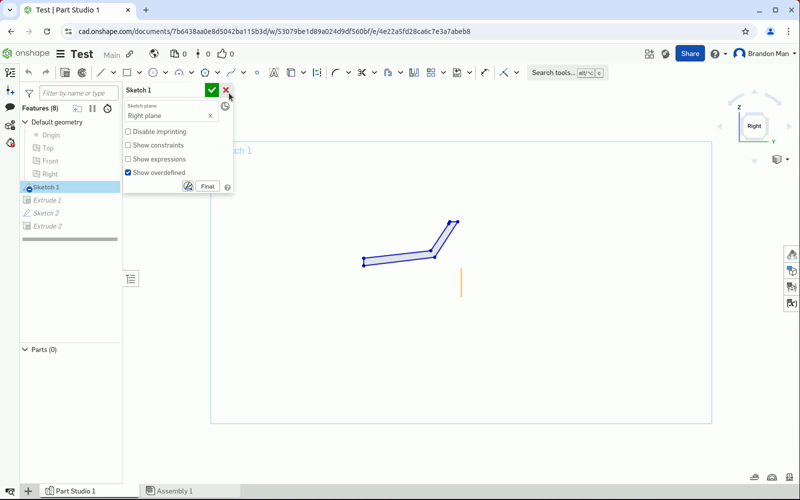
click(229, 92)
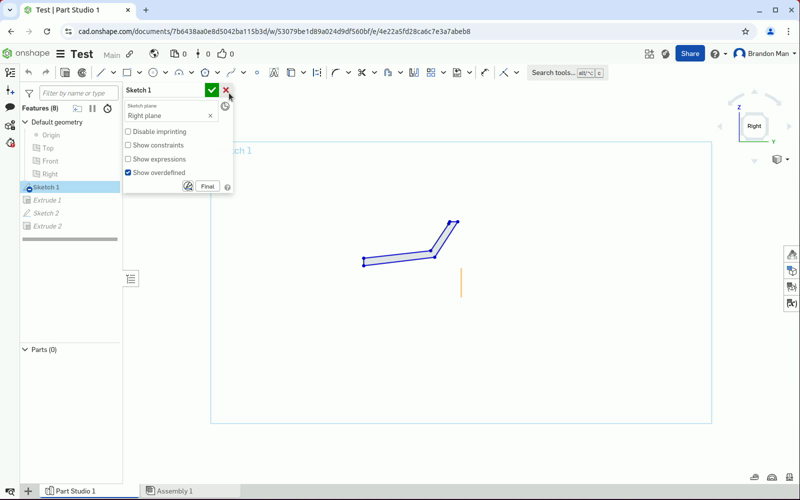
key(shift+s)
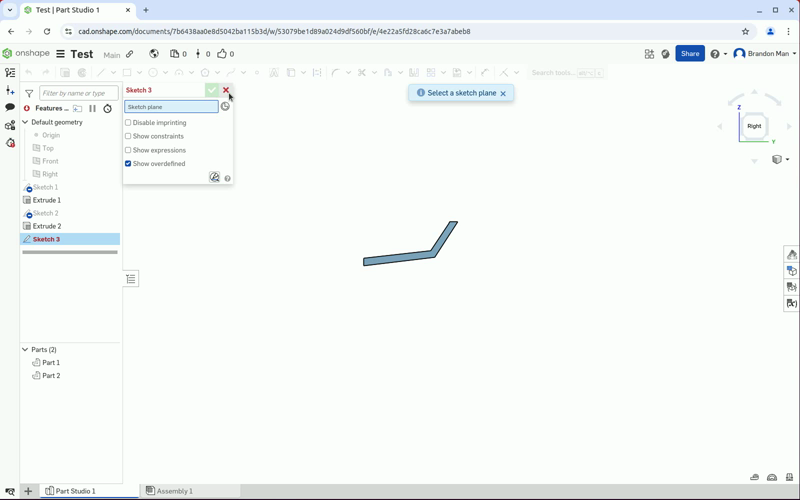
mouse_move(73, 176)
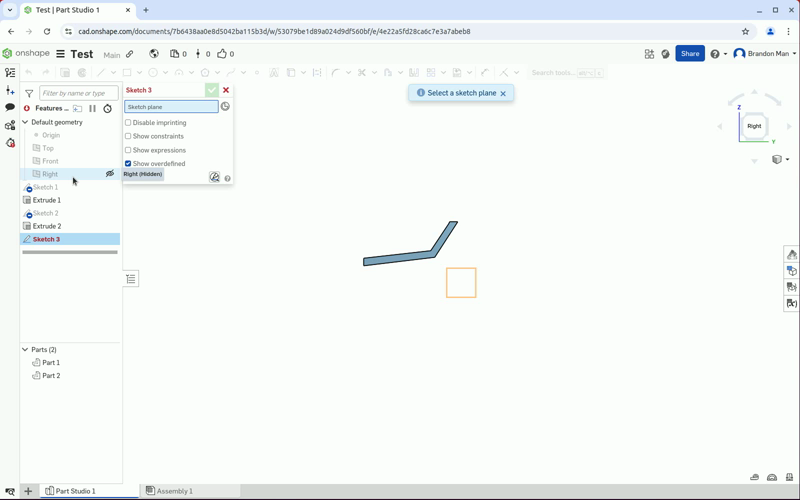
click(73, 176)
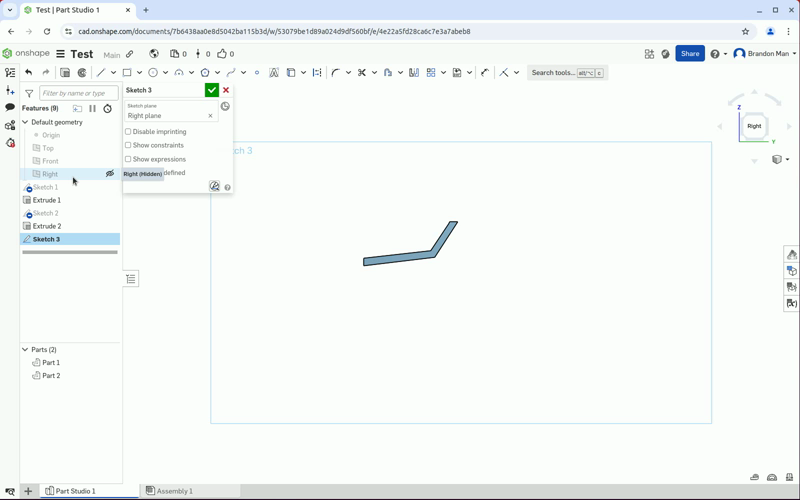
mouse_move(73, 352)
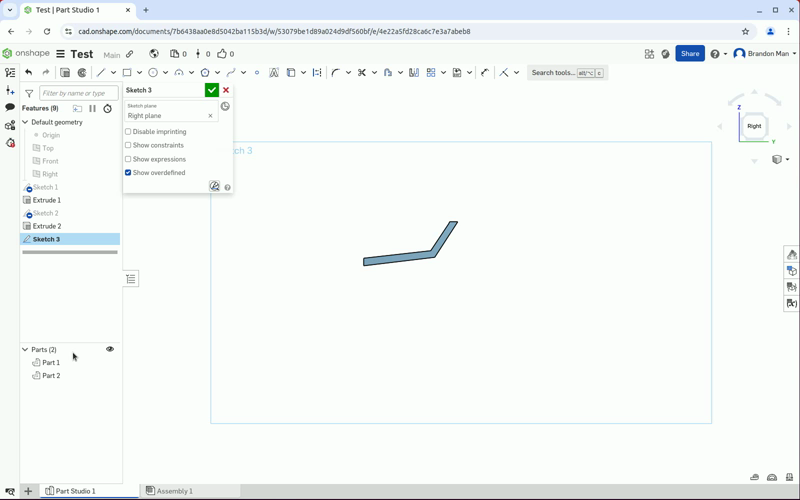
key(y)
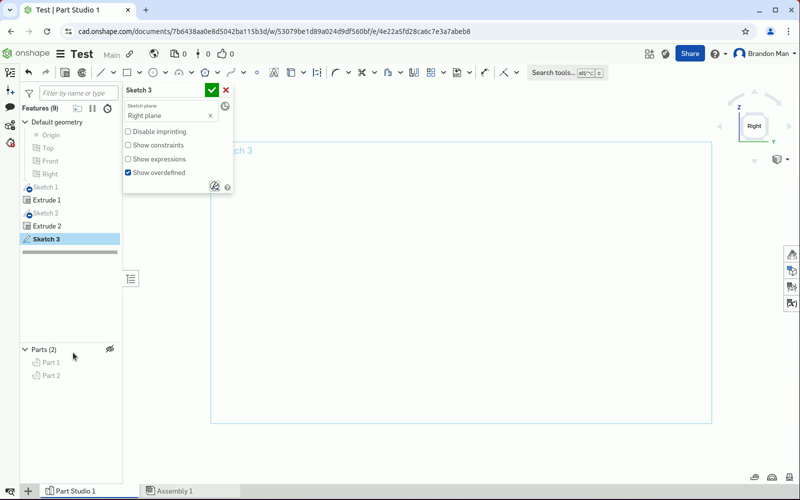
key(l)
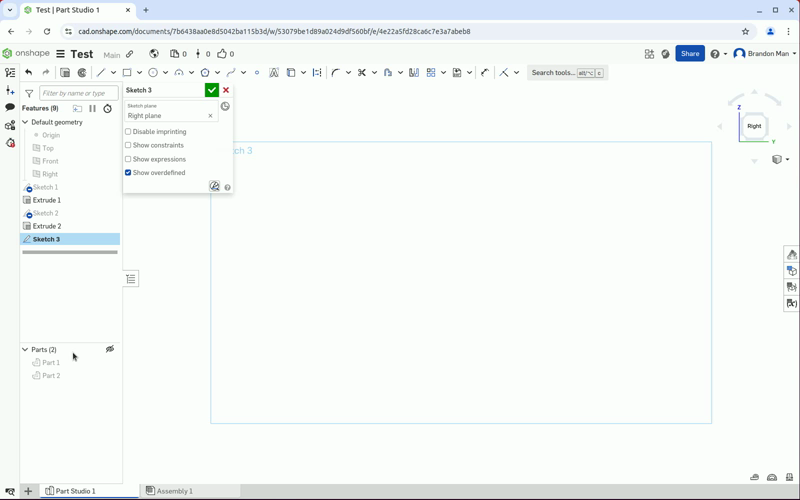
key_down(shift)
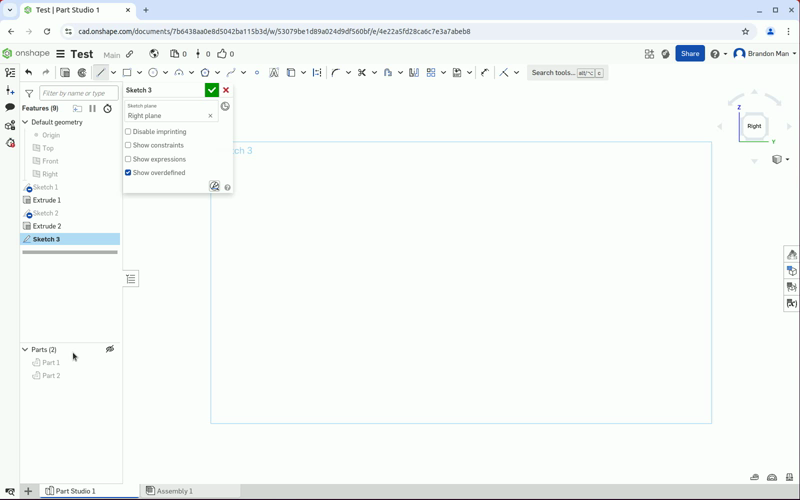
mouse_move(460, 282)
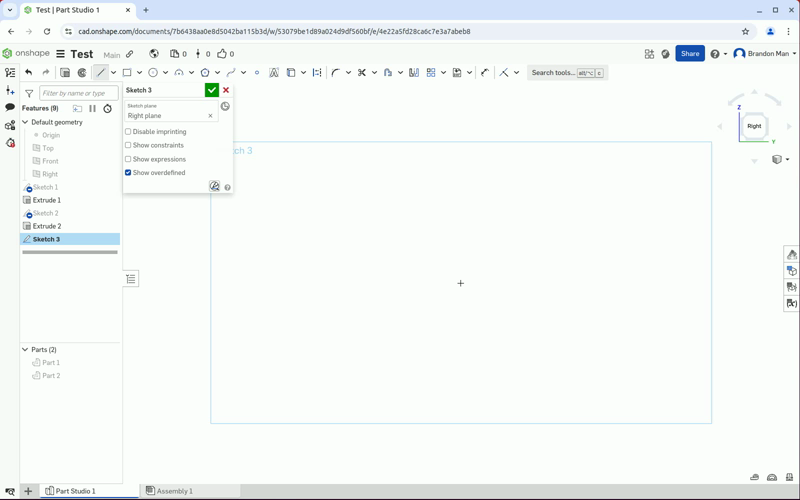
click(460, 282)
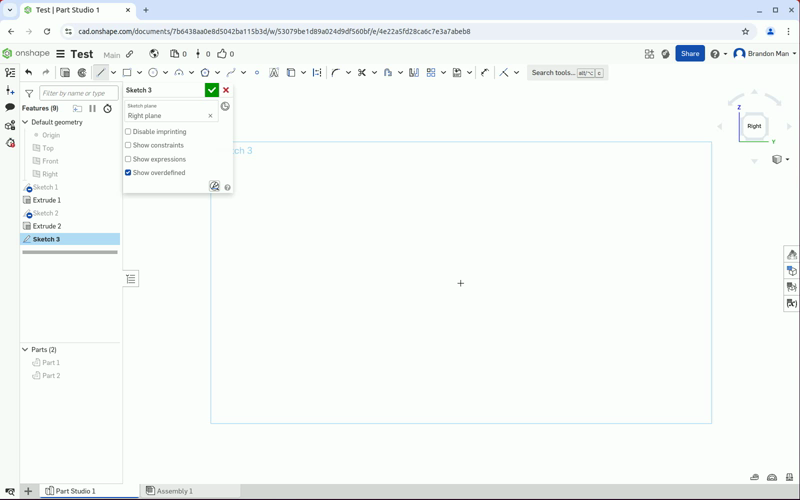
key_up(shift)
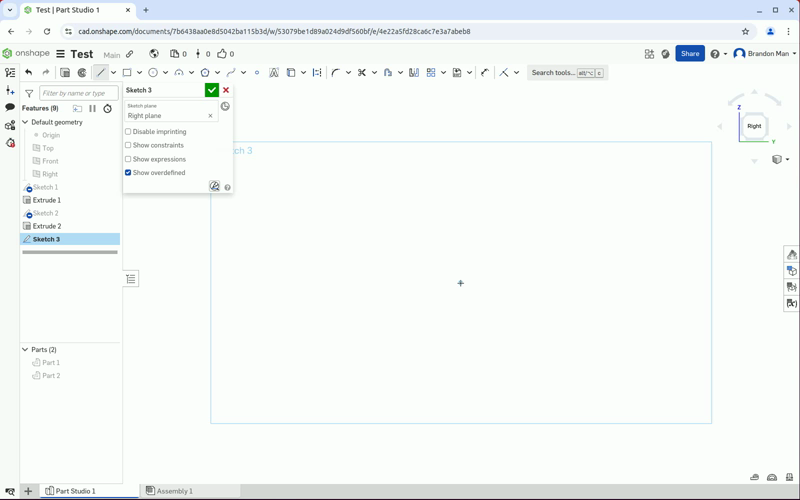
key_down(shift)
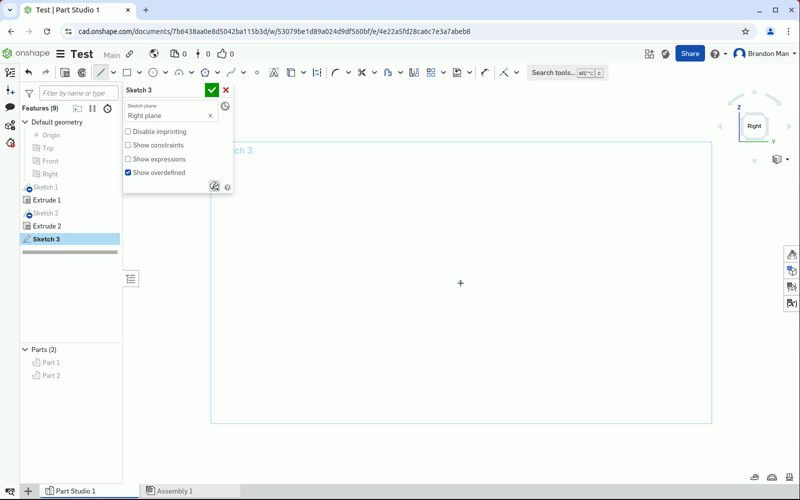
mouse_move(490, 282)
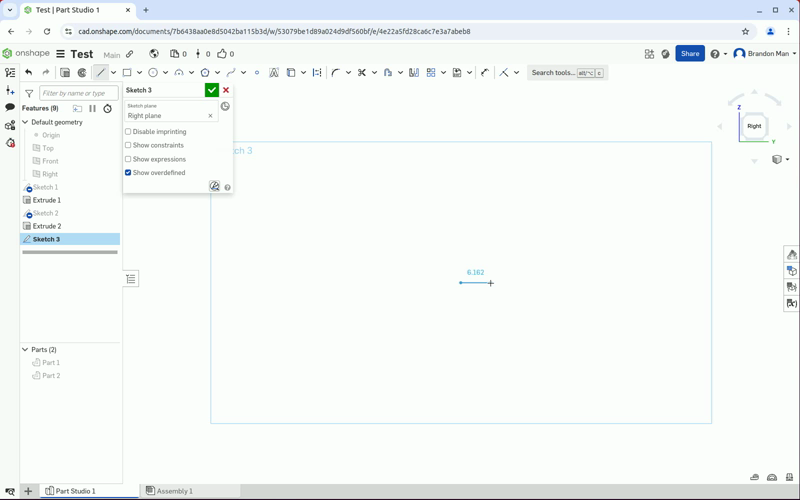
mouse_move(487, 282)
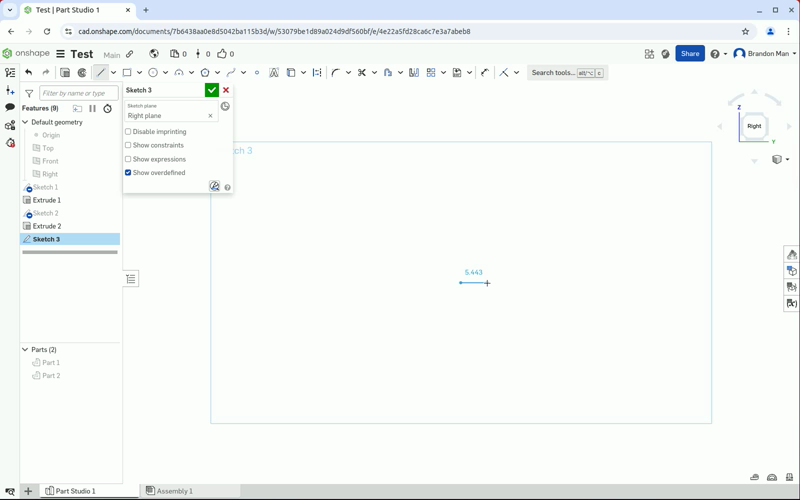
click(487, 282)
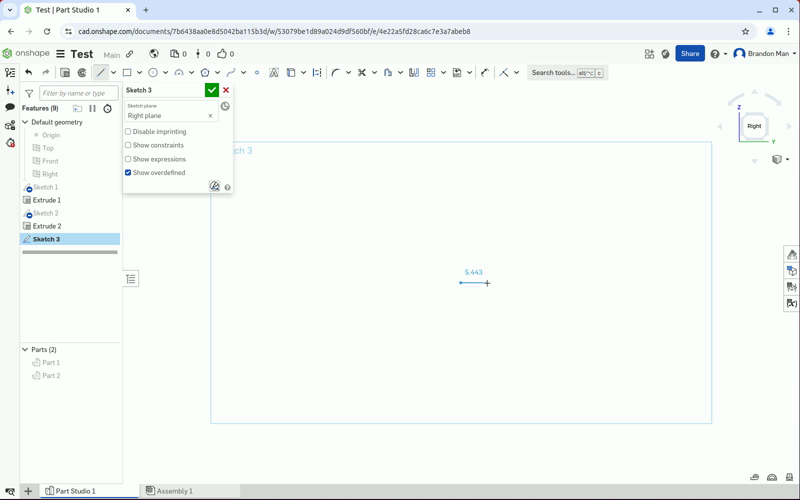
key_up(shift)
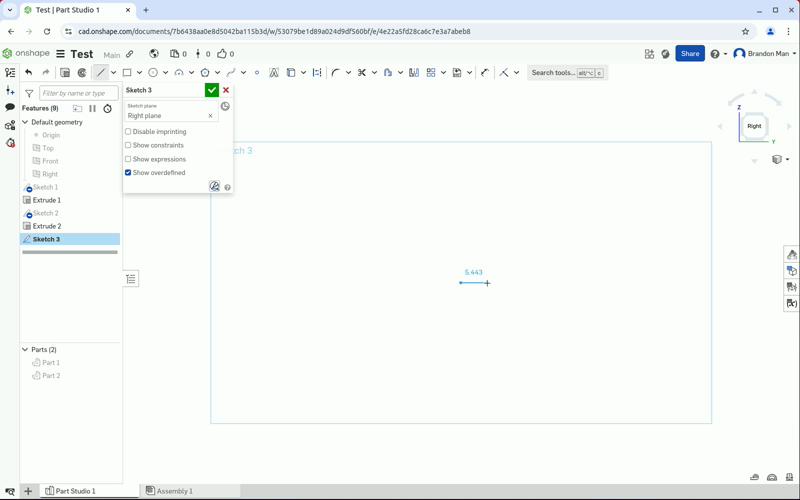
key_down(shift)
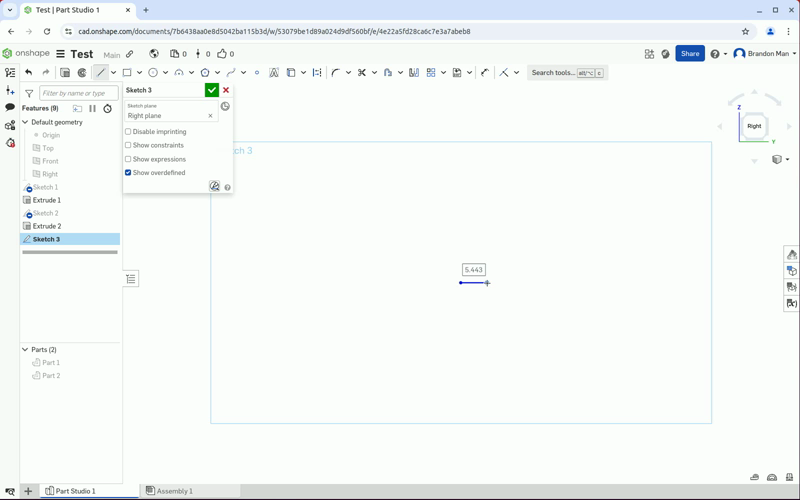
mouse_move(487, 221)
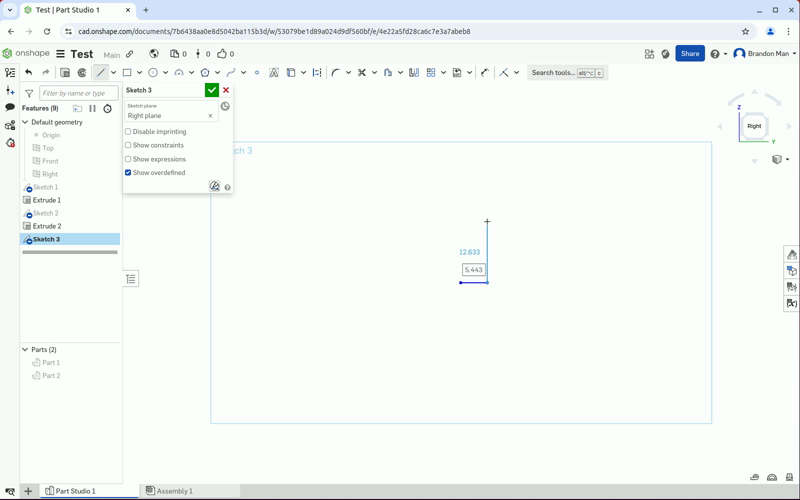
click(487, 221)
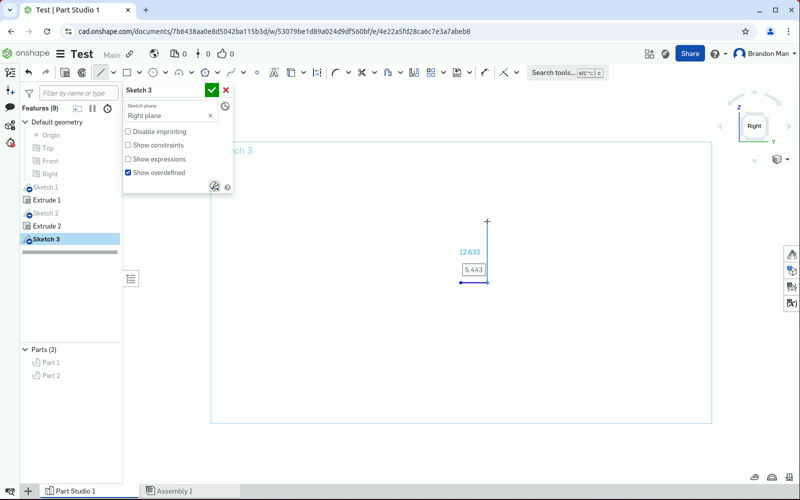
key_up(shift)
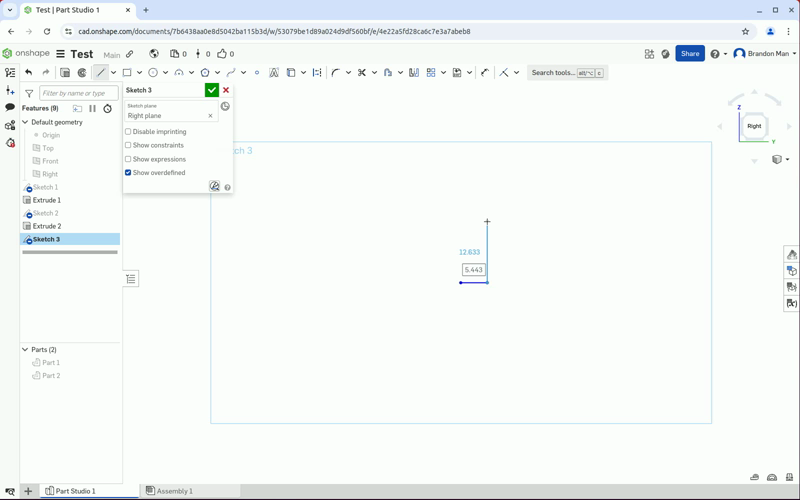
key_down(shift)
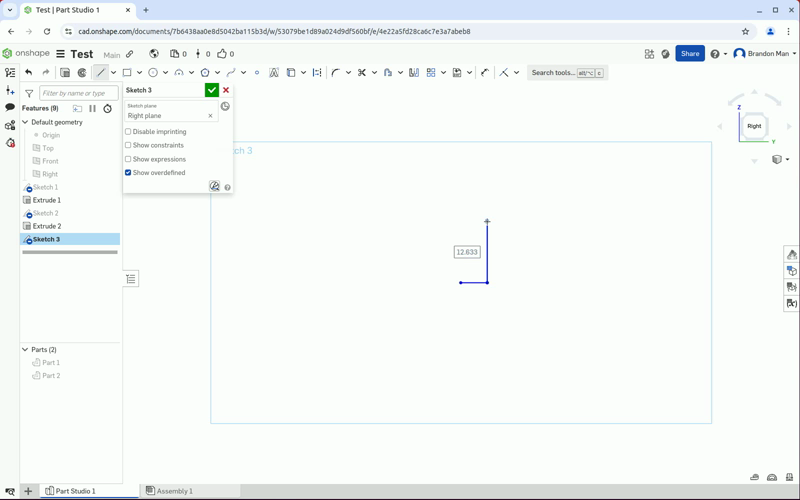
mouse_move(517, 221)
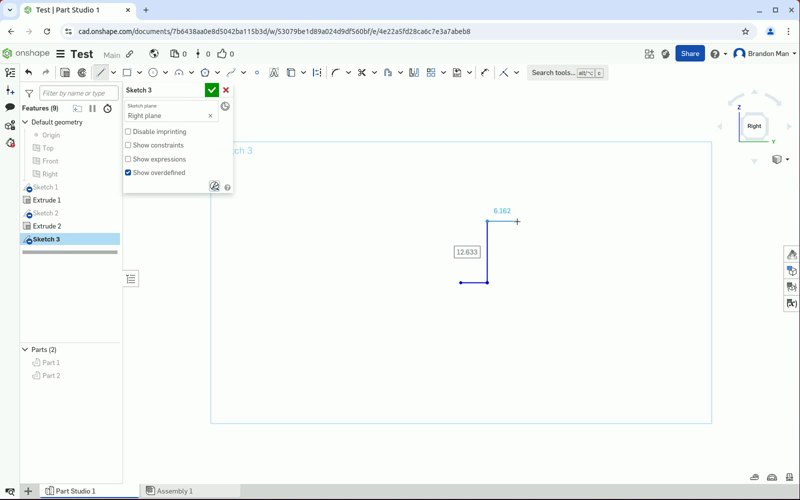
mouse_move(460, 221)
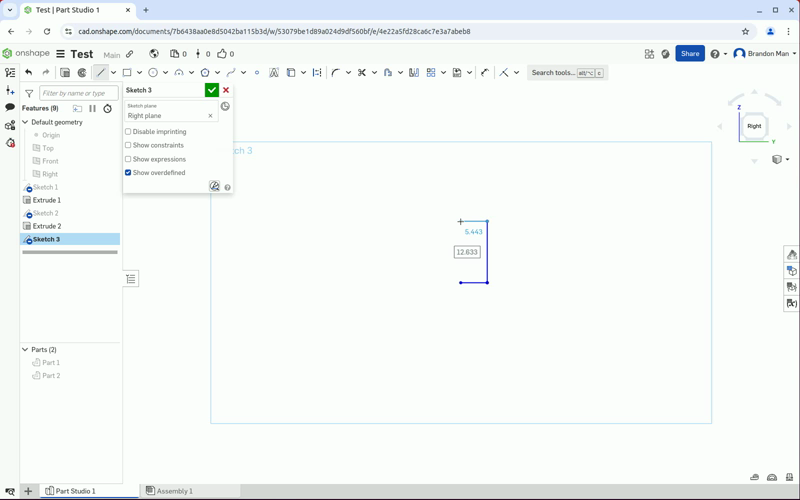
click(460, 221)
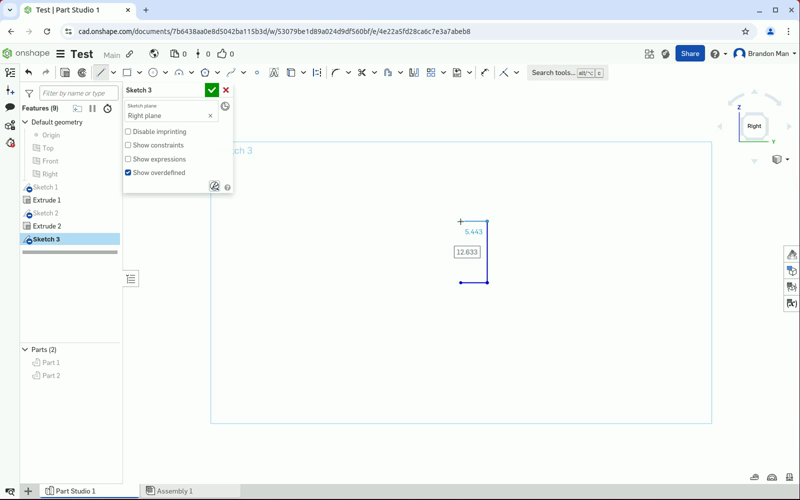
key_up(shift)
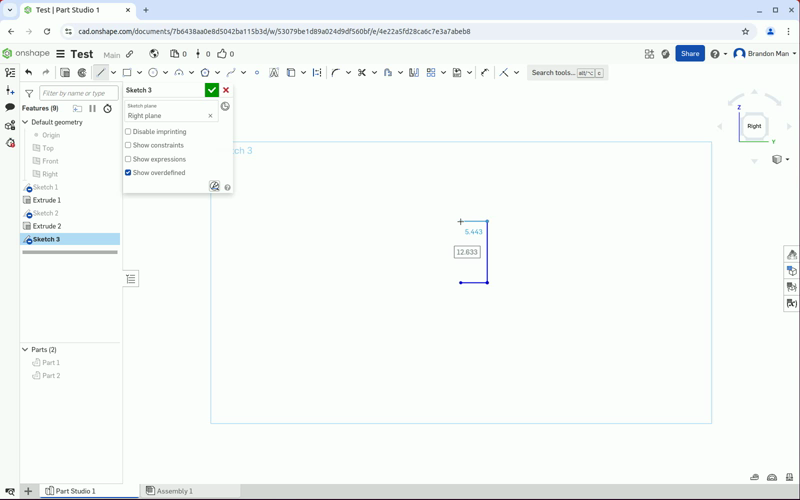
key_down(shift)
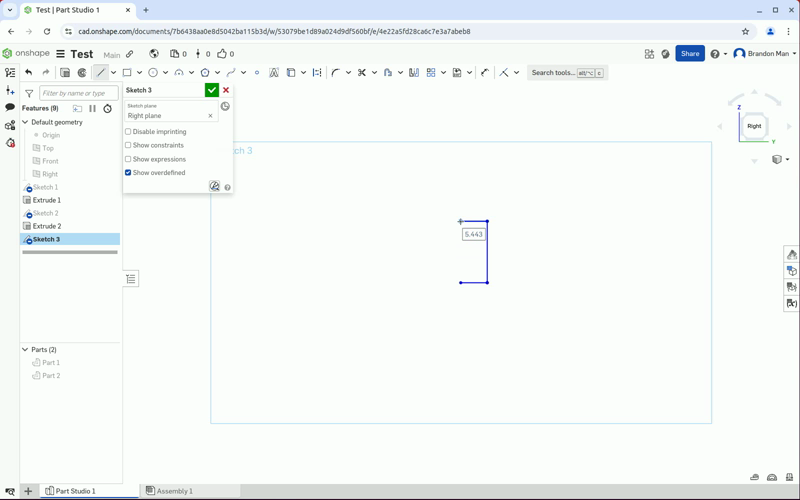
mouse_move(460, 282)
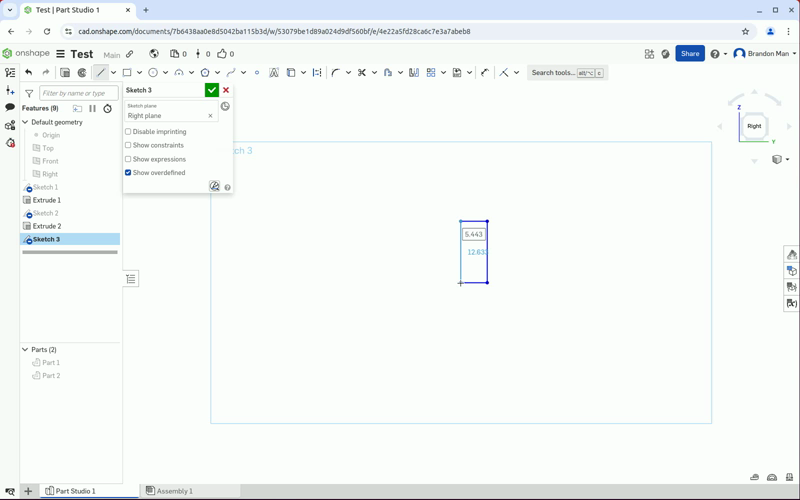
key_up(shift)
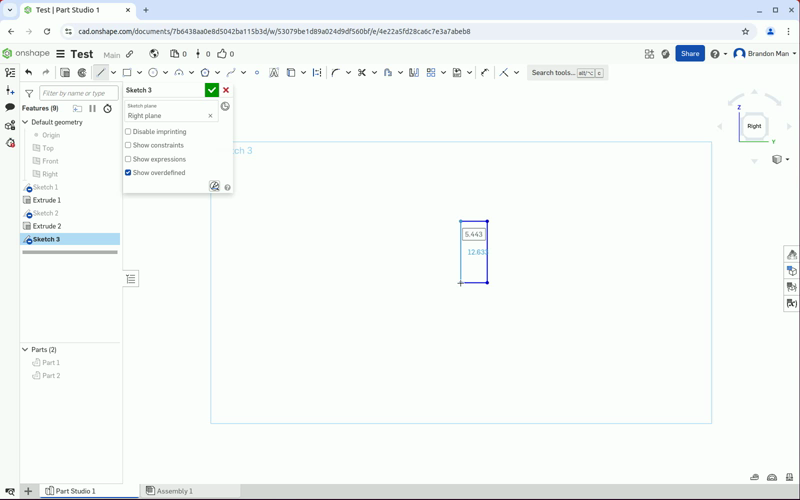
click(460, 282)
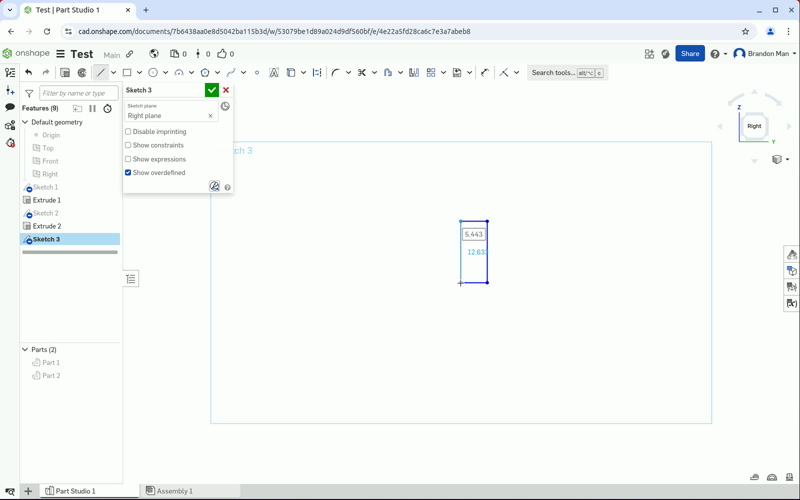
key(esc)
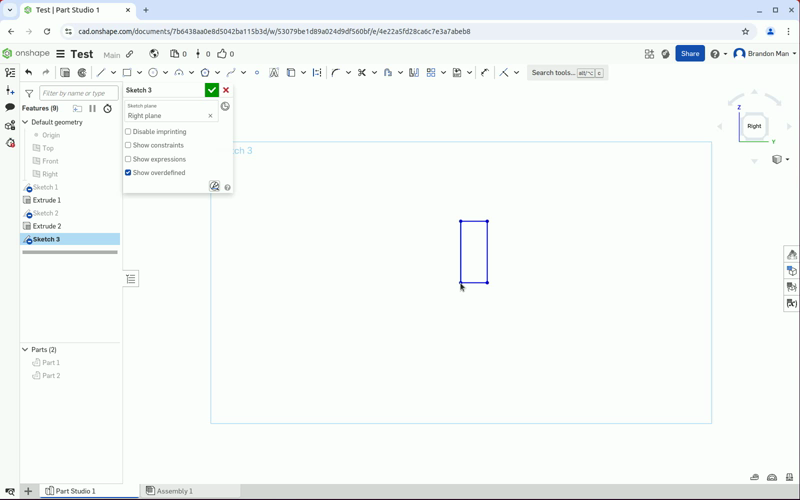
mouse_move(477, 271)
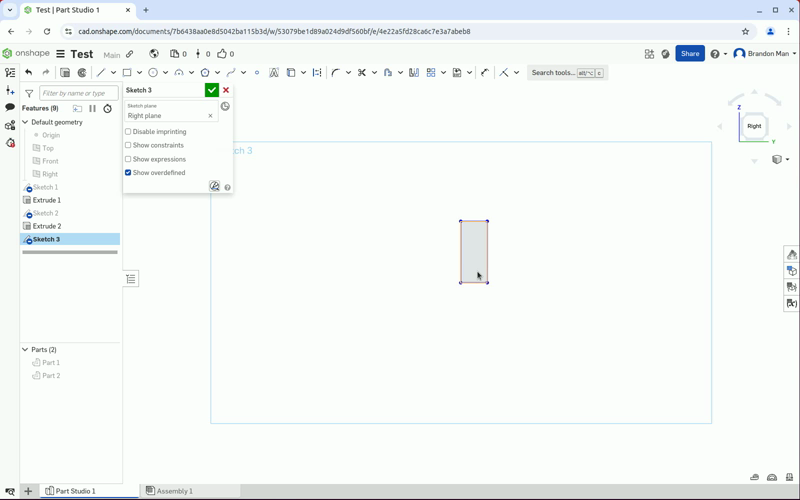
scroll(6)
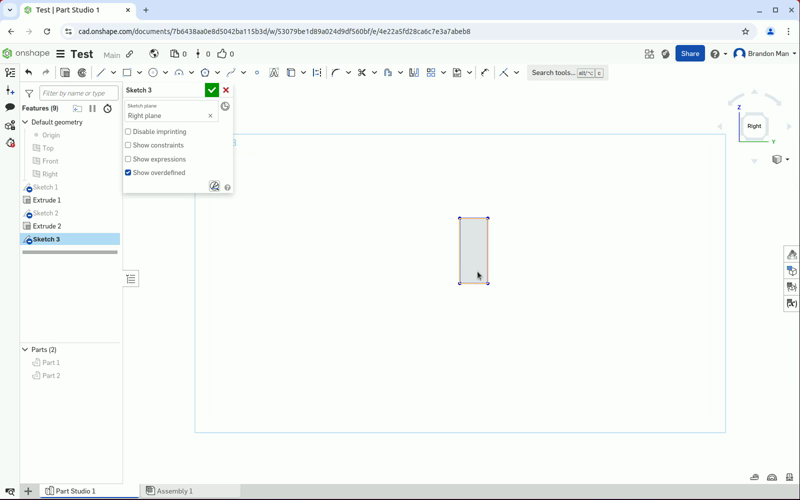
scroll(6)
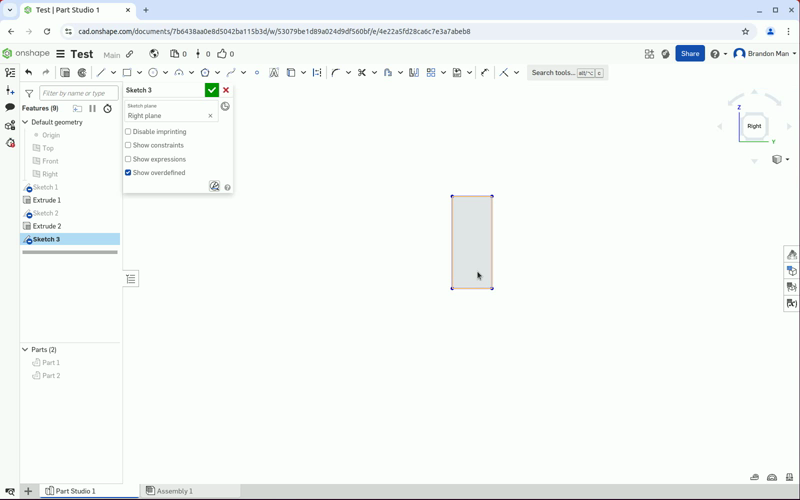
scroll(6)
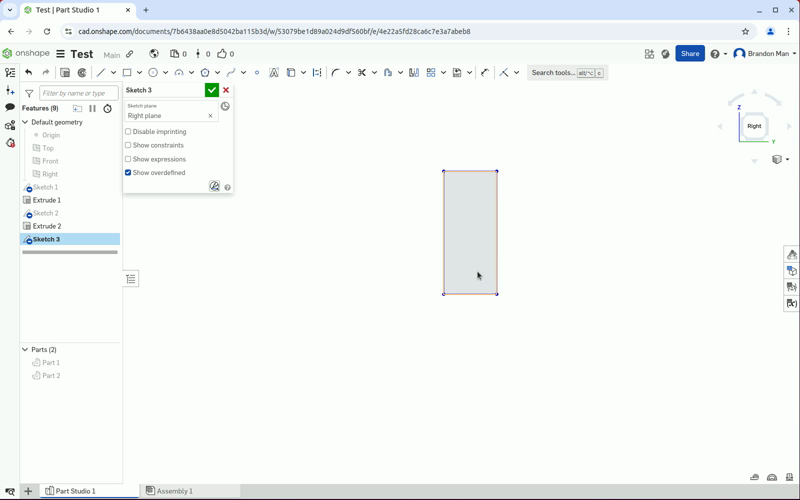
scroll(6)
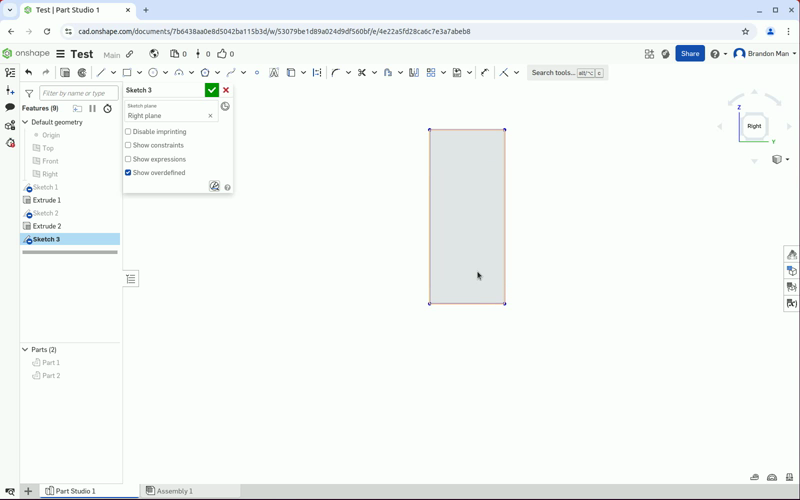
scroll(6)
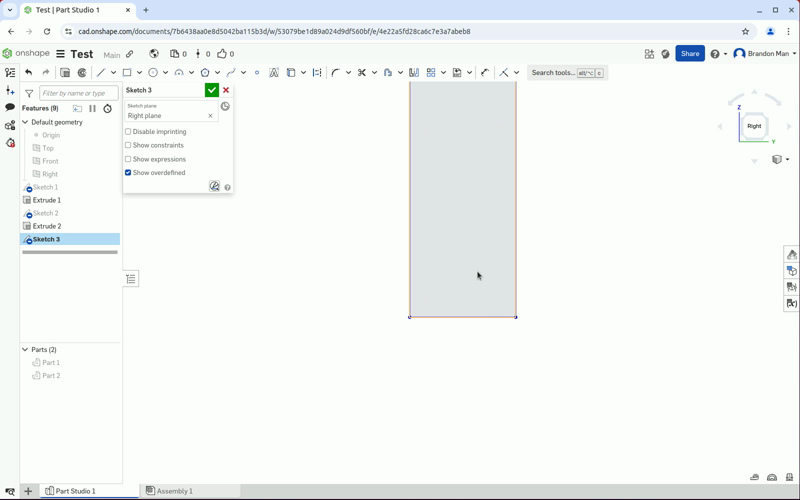
scroll(6)
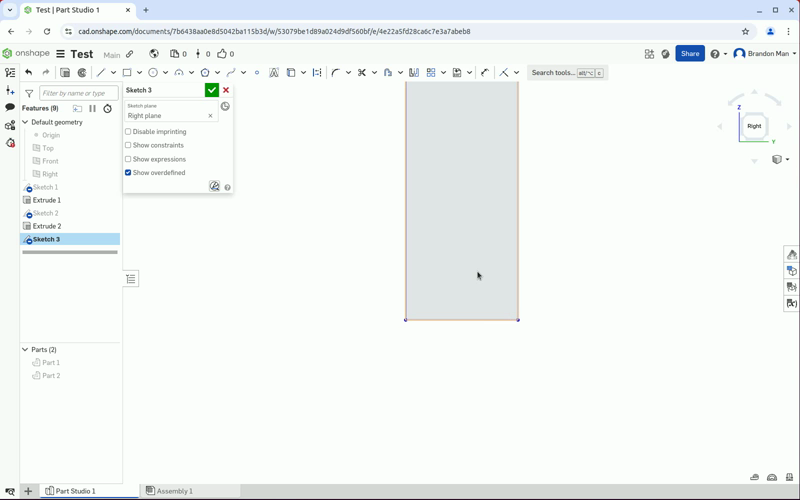
scroll(6)
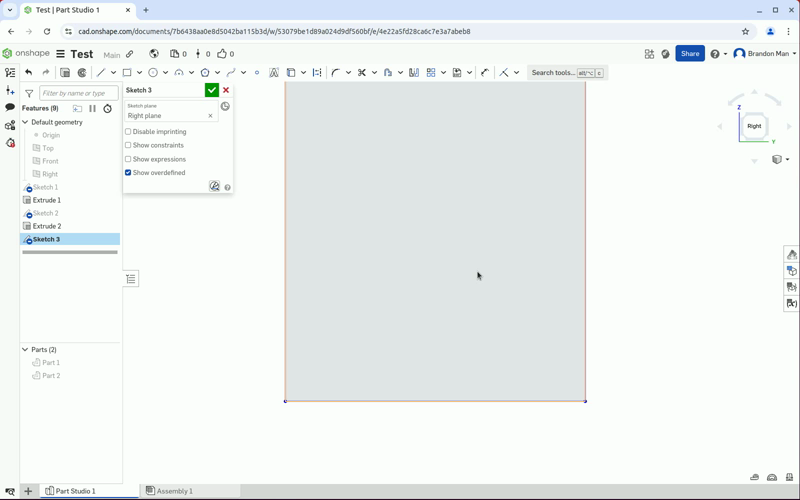
click(477, 271)
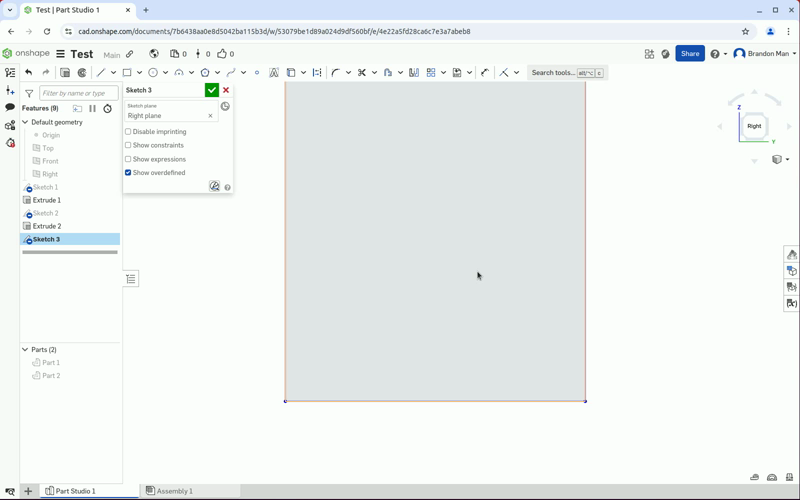
scroll(-6)
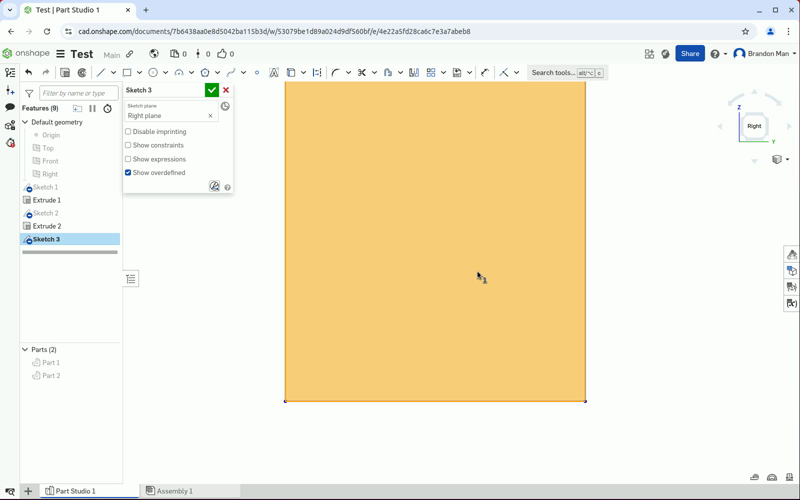
scroll(-6)
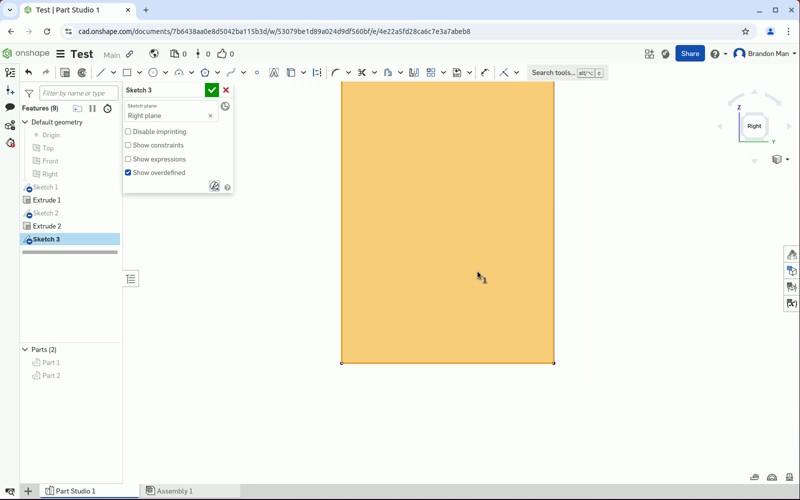
scroll(-6)
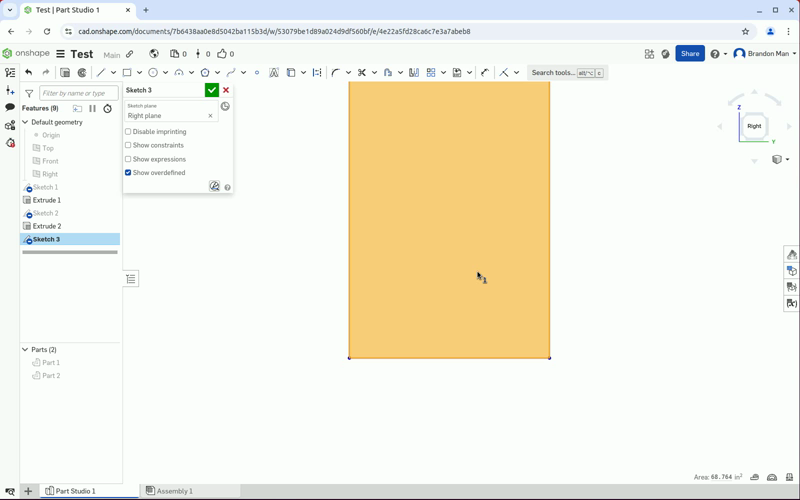
scroll(-6)
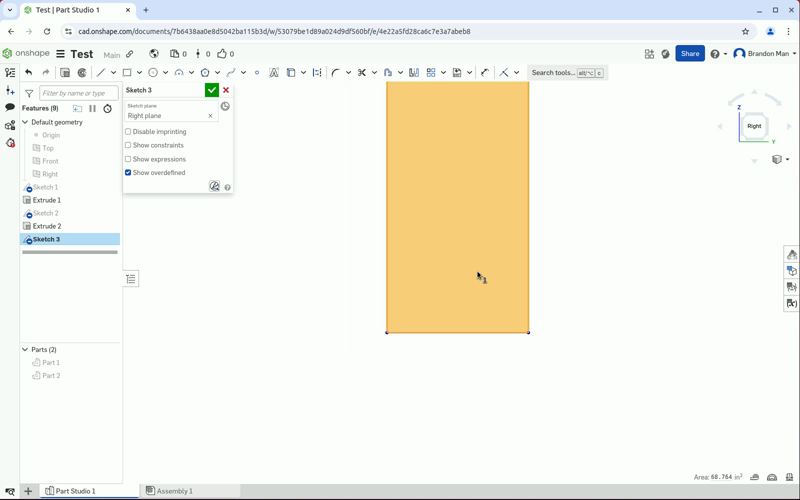
scroll(-6)
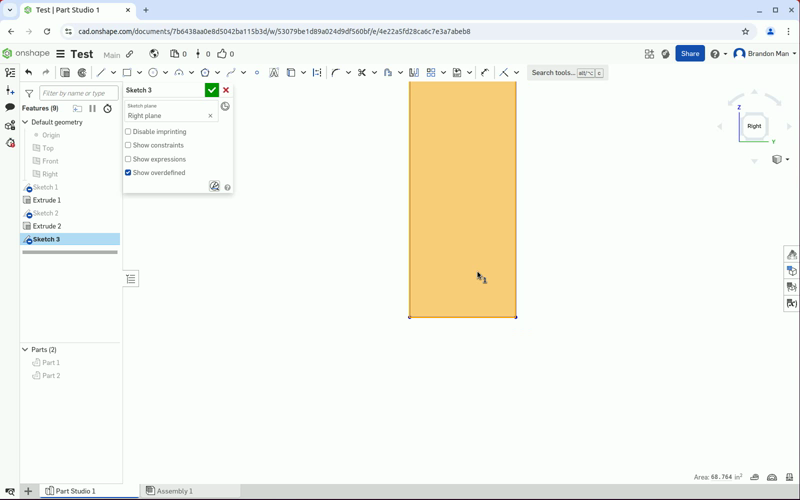
scroll(-6)
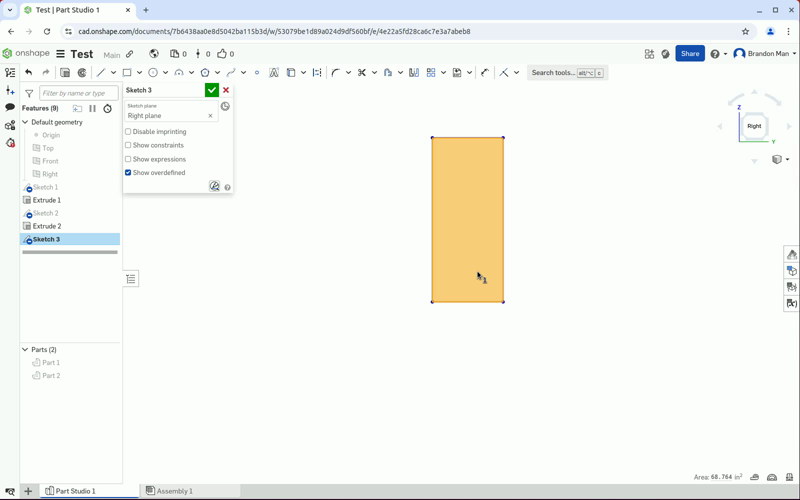
scroll(-6)
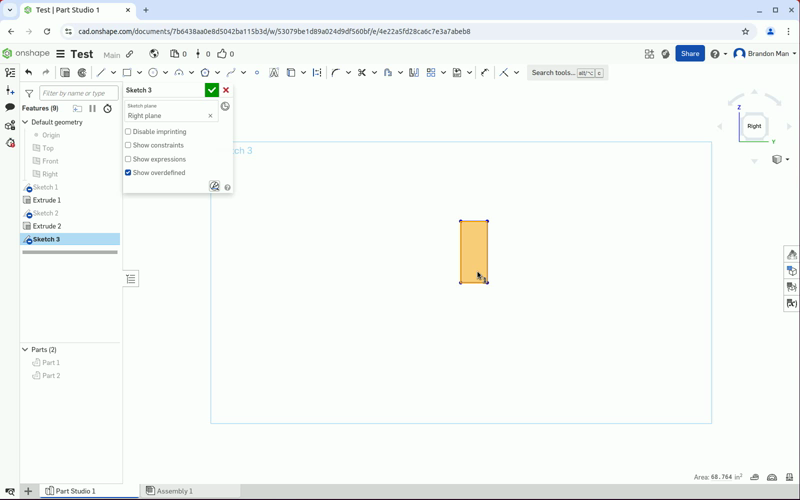
mouse_move(73, 352)
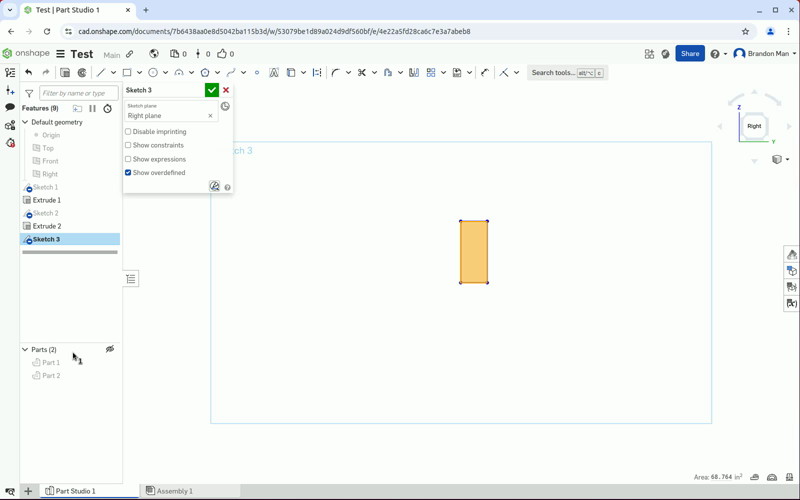
key(shift+y)
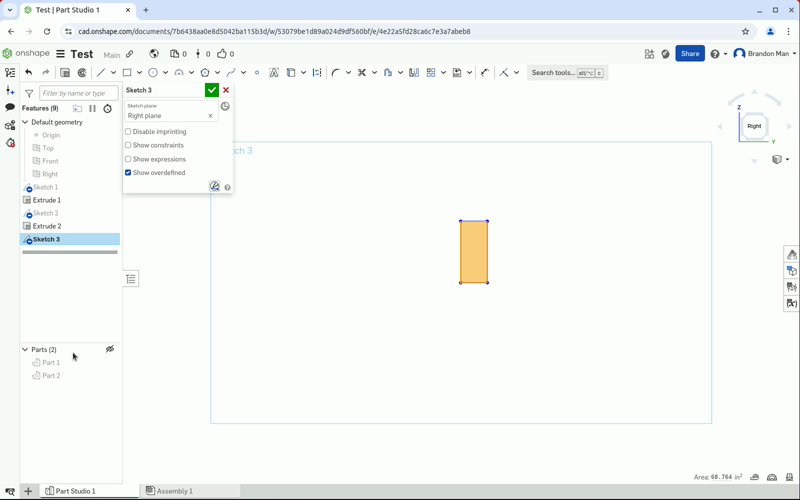
key(shift+e)
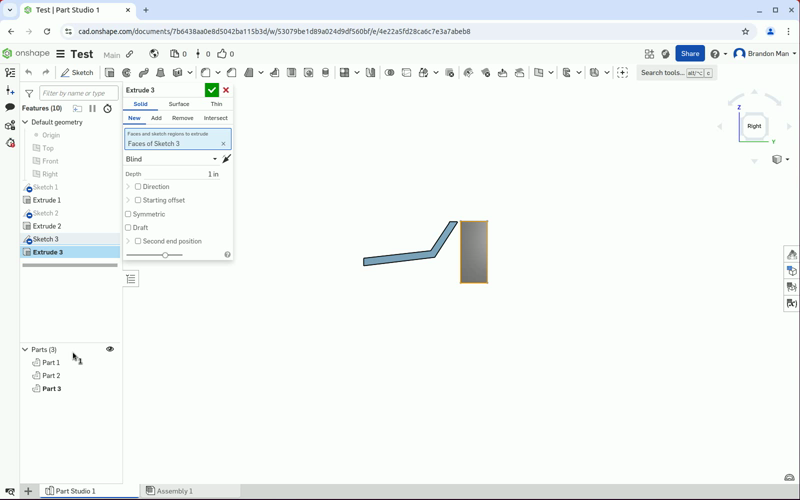
mouse_move(143, 106)
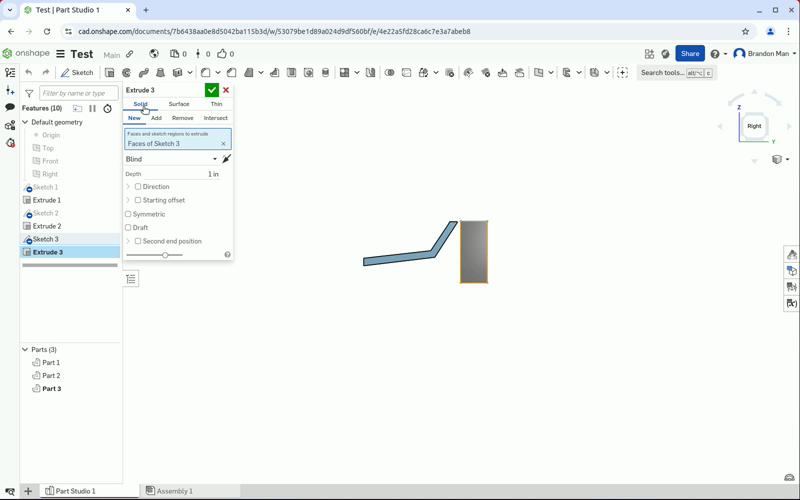
click(143, 106)
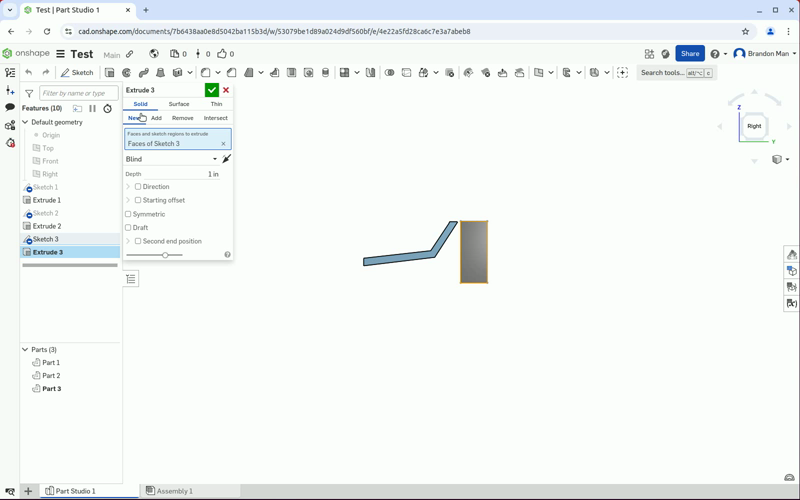
mouse_move(137, 120)
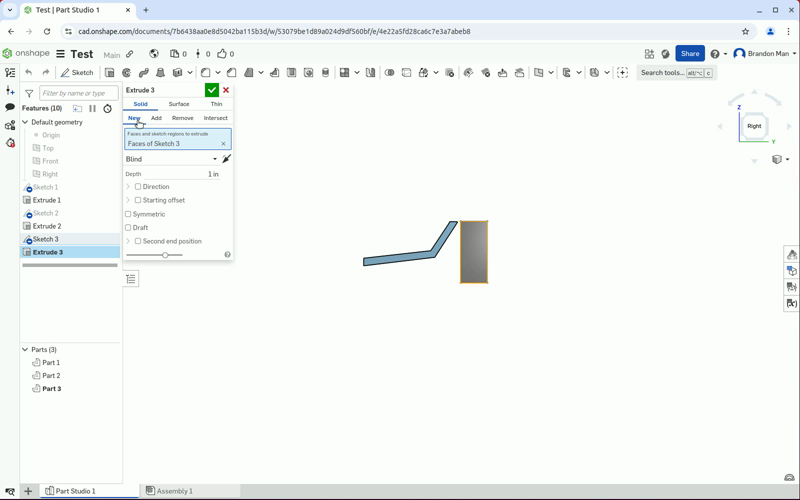
click(137, 120)
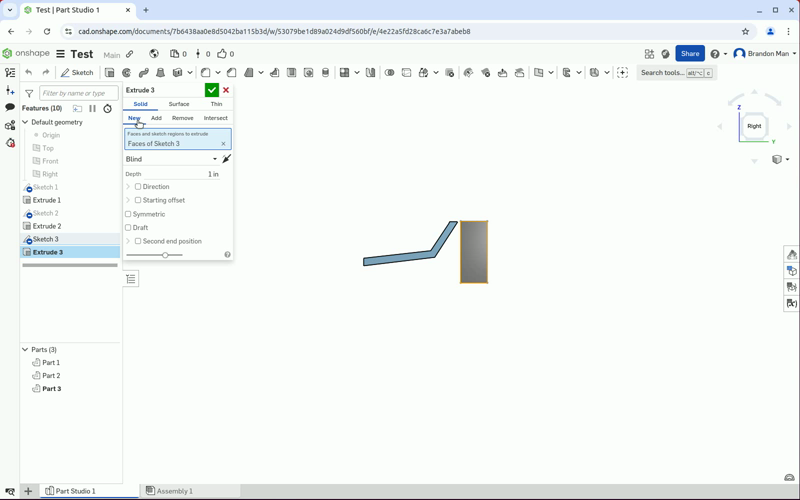
key(tab, 4)
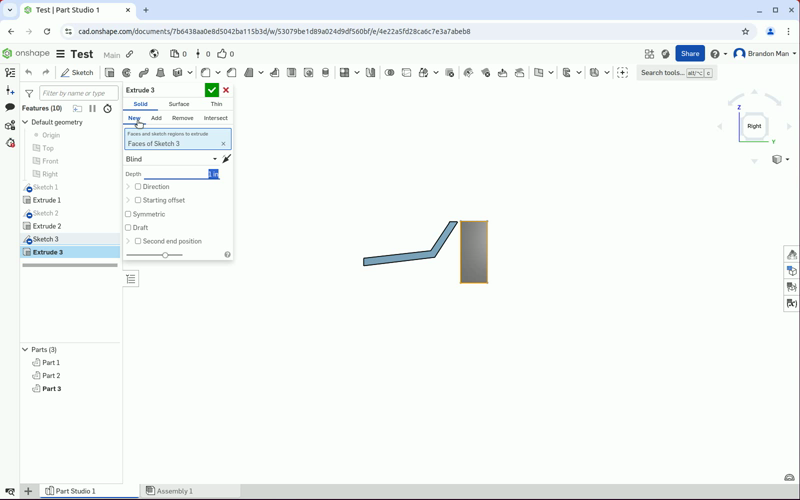
text(0.241)
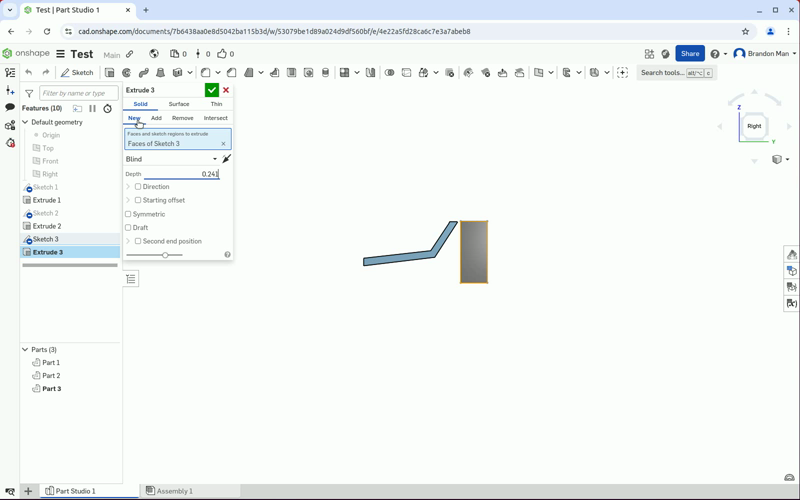
key(enter)
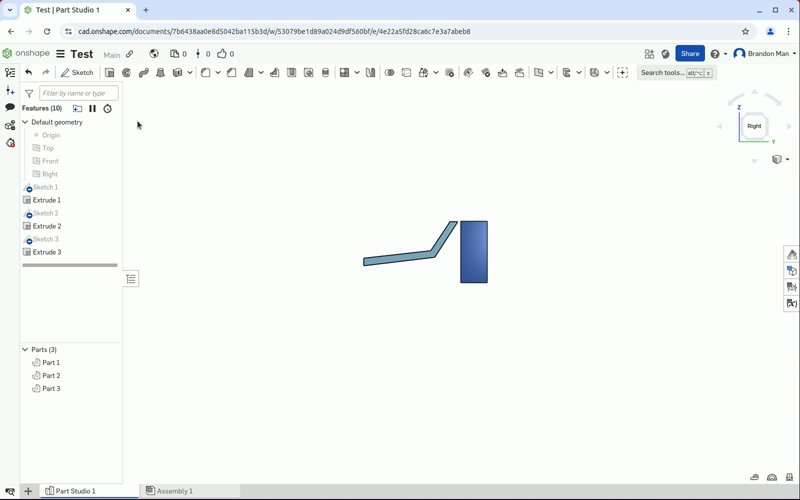
key(shift+h)
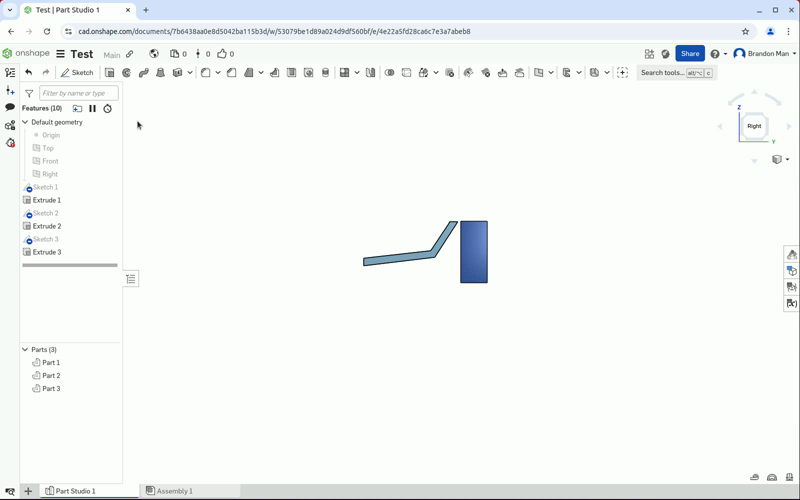
key(shift+h)
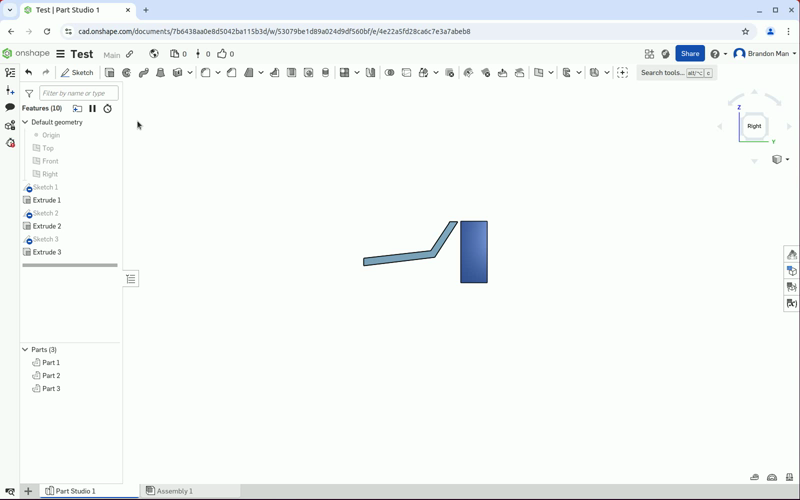
mouse_move(73, 189)
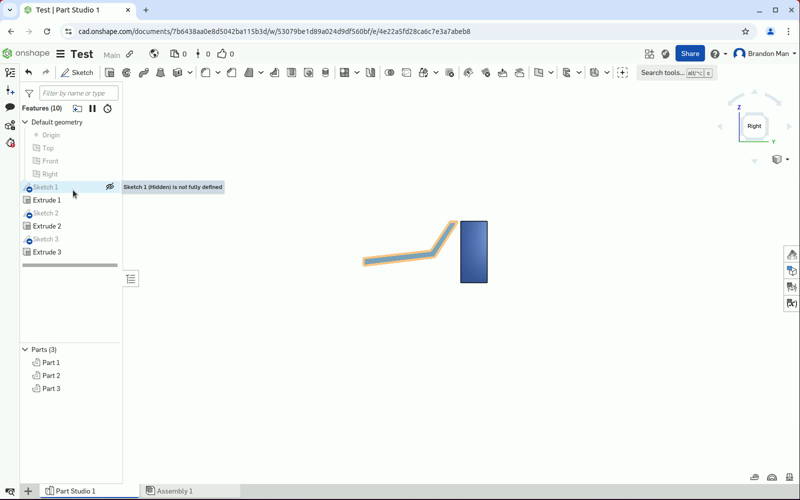
click(73, 189)
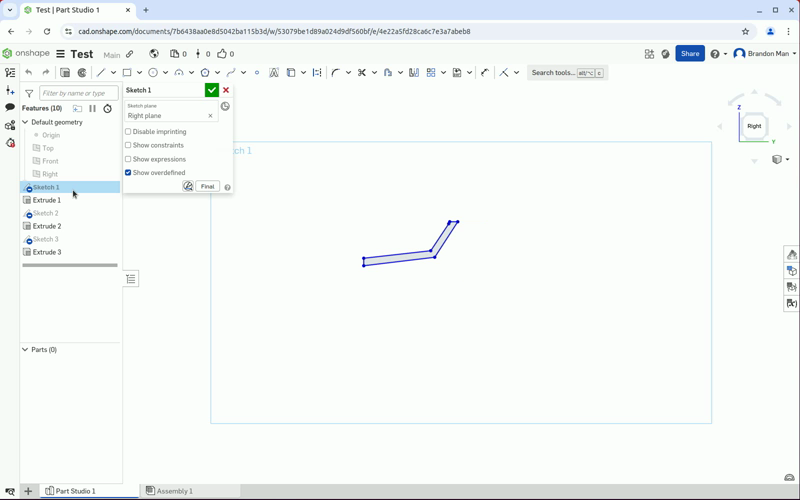
mouse_move(229, 92)
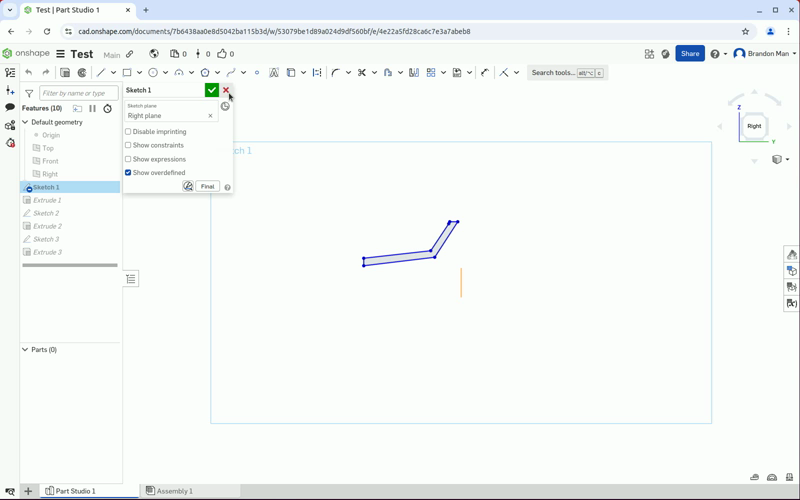
click(229, 92)
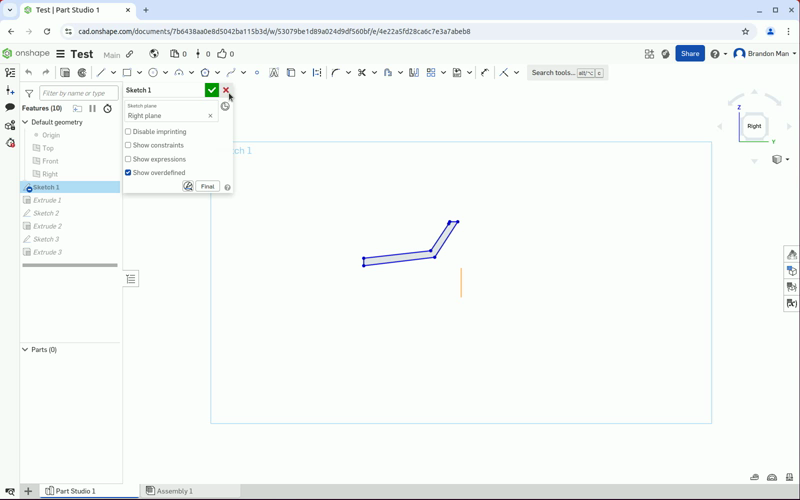
key(shift+s)
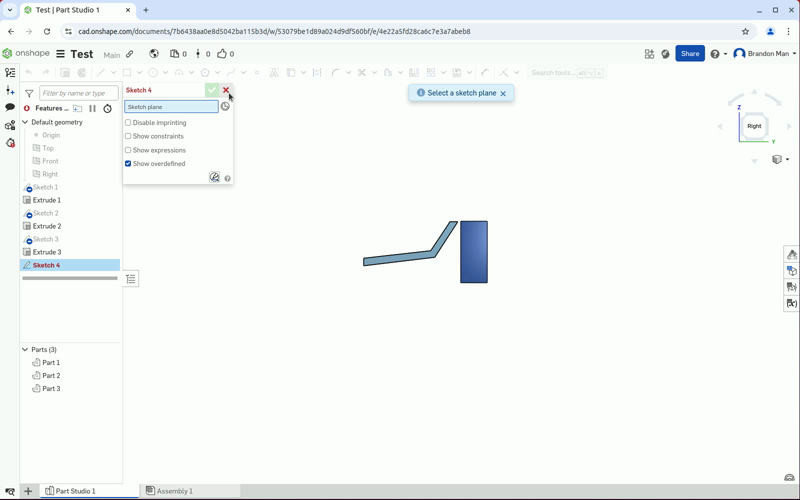
mouse_move(73, 176)
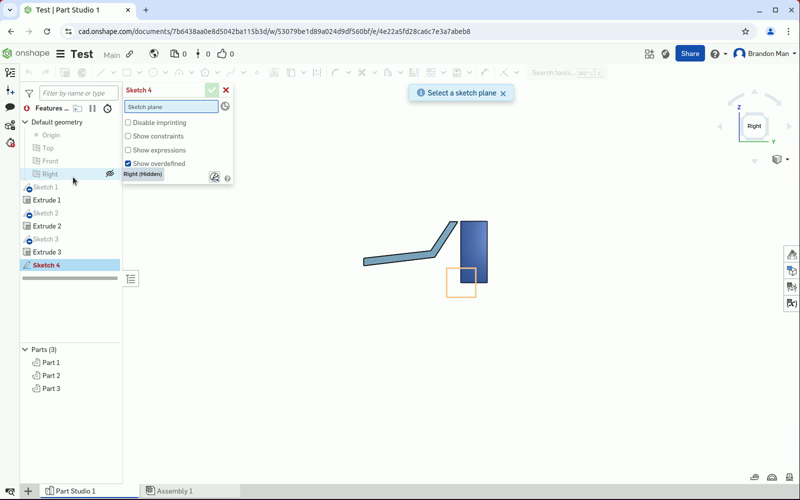
click(73, 176)
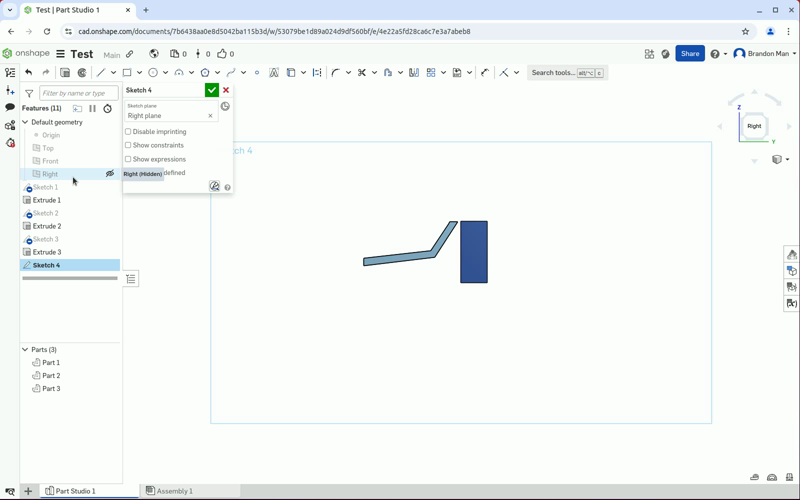
mouse_move(73, 352)
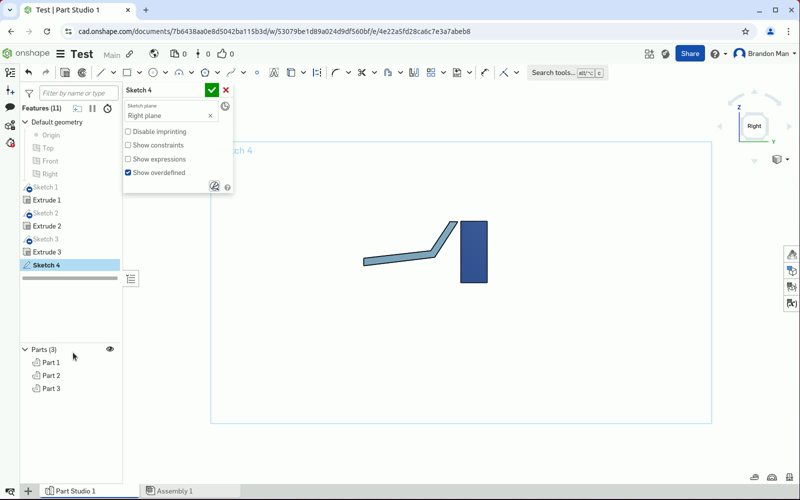
key(y)
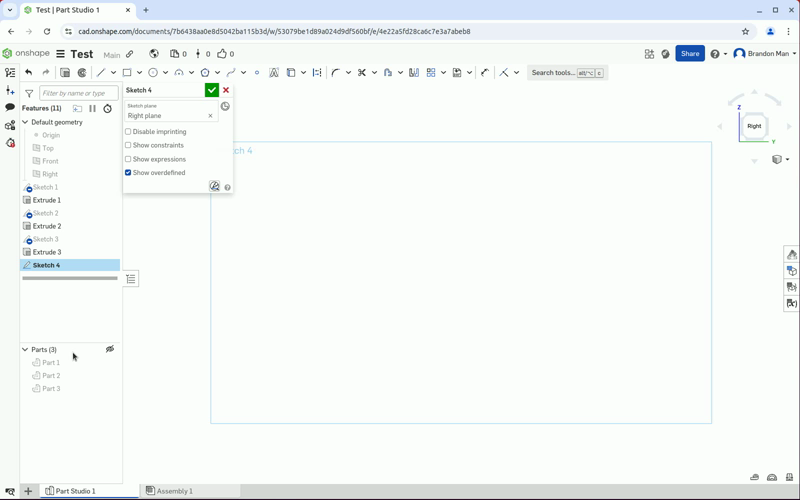
key(l)
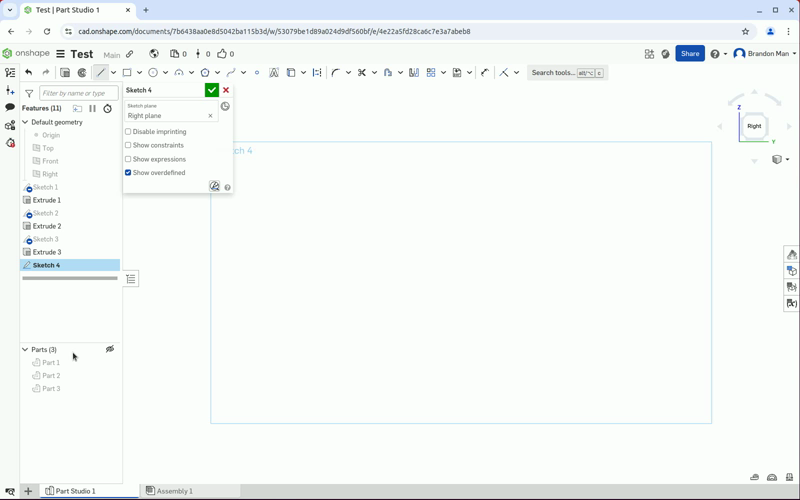
key_down(shift)
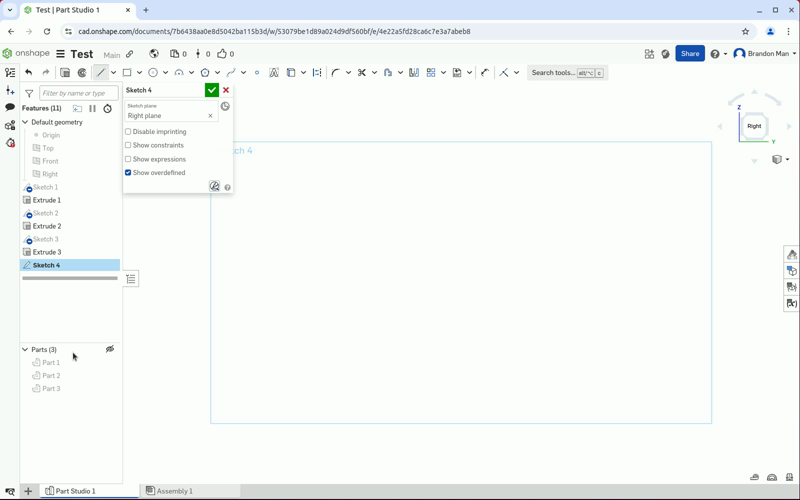
mouse_move(363, 282)
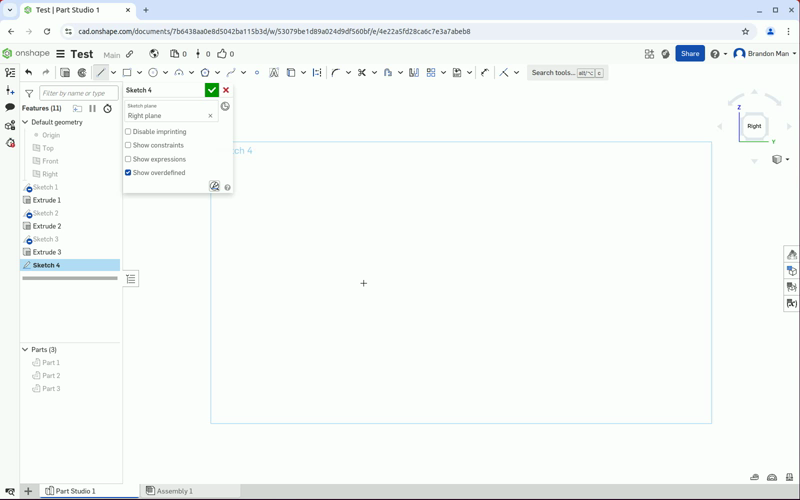
click(363, 282)
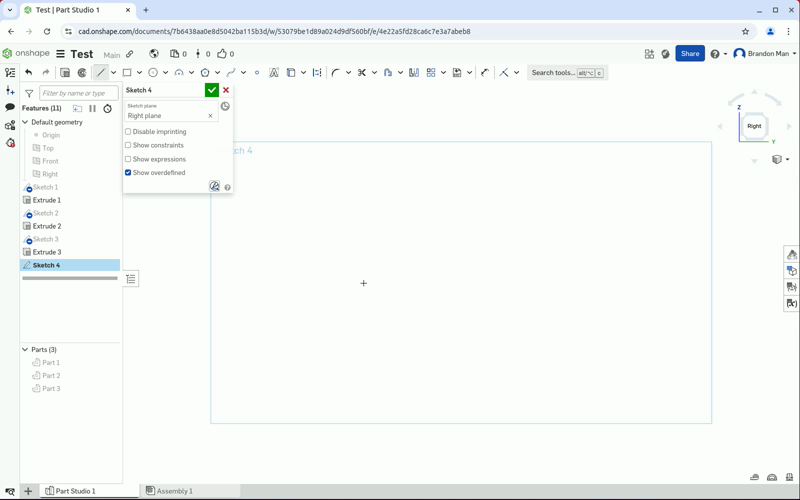
key_up(shift)
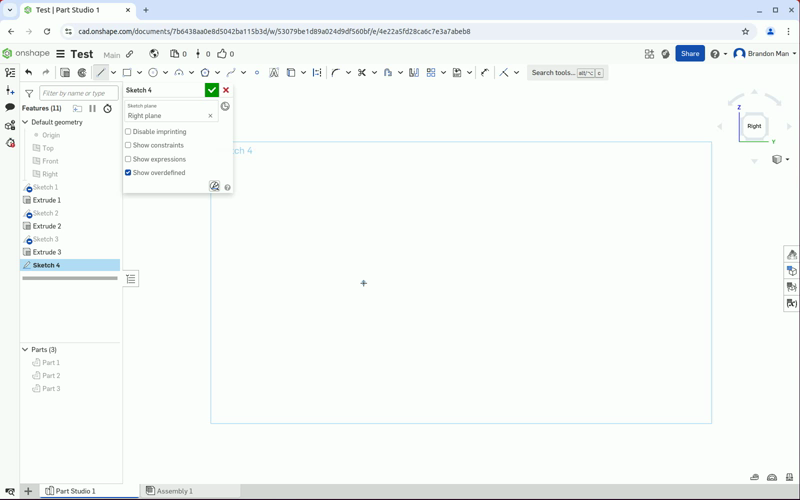
key_down(shift)
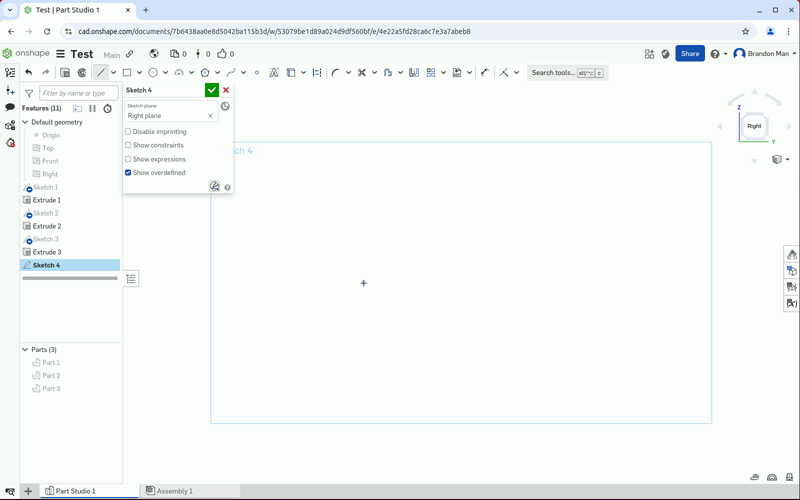
mouse_move(461, 282)
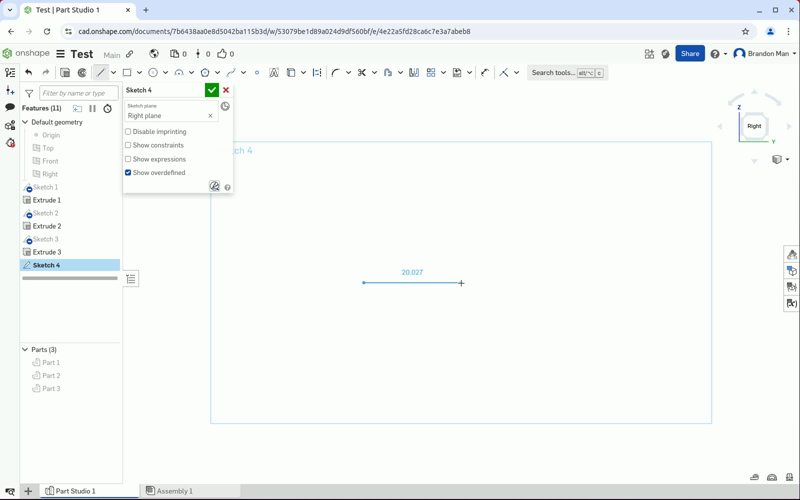
click(461, 282)
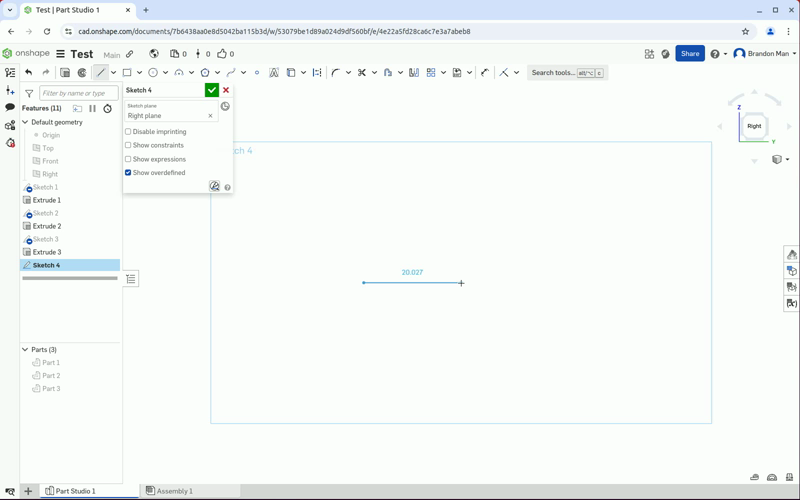
key_up(shift)
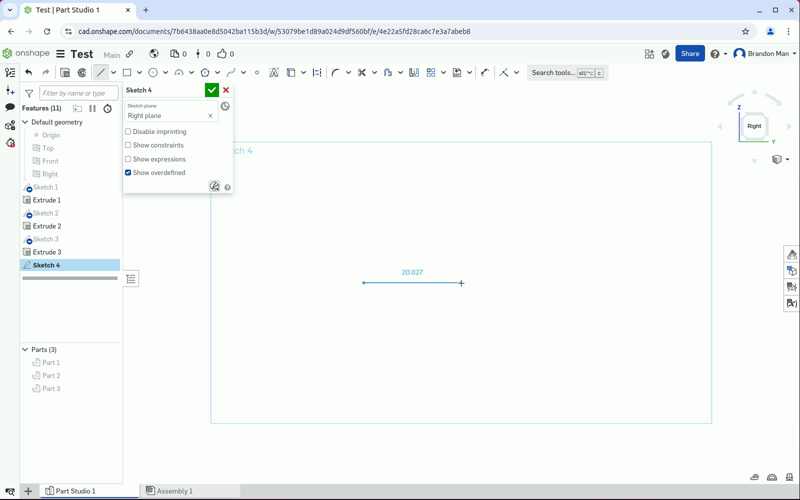
key_down(shift)
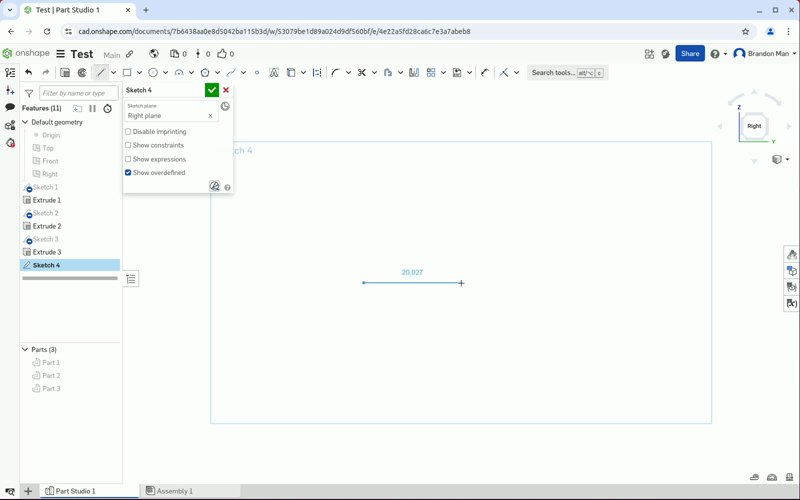
mouse_move(461, 222)
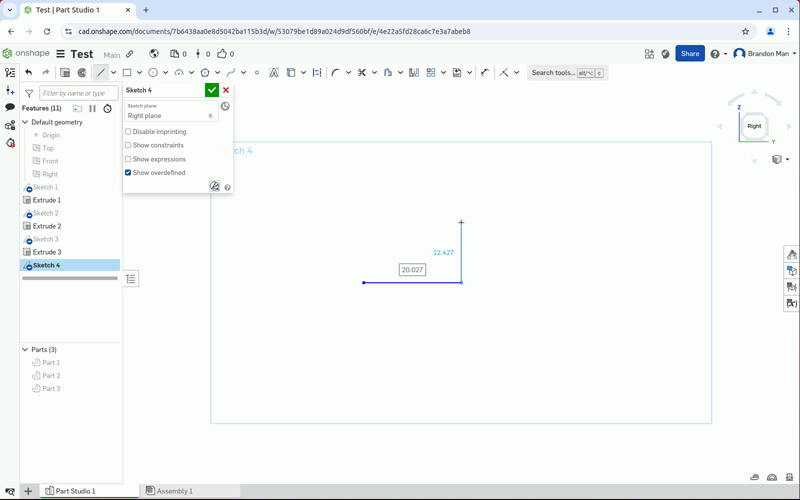
click(461, 222)
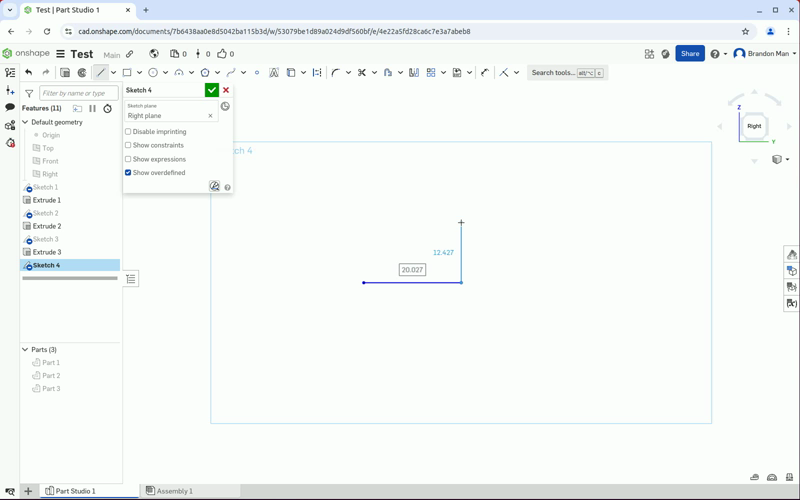
key_up(shift)
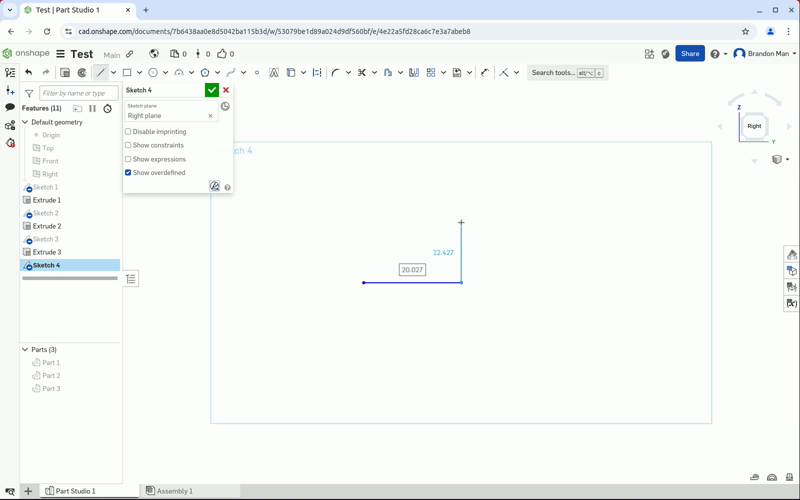
key_down(shift)
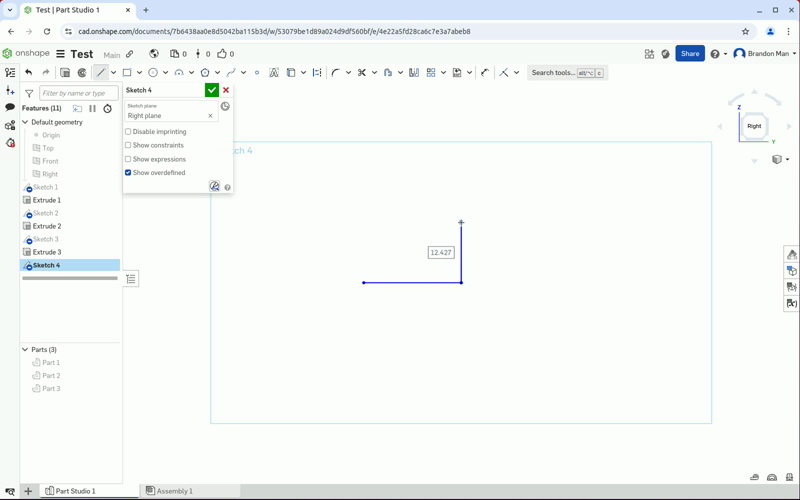
mouse_move(491, 222)
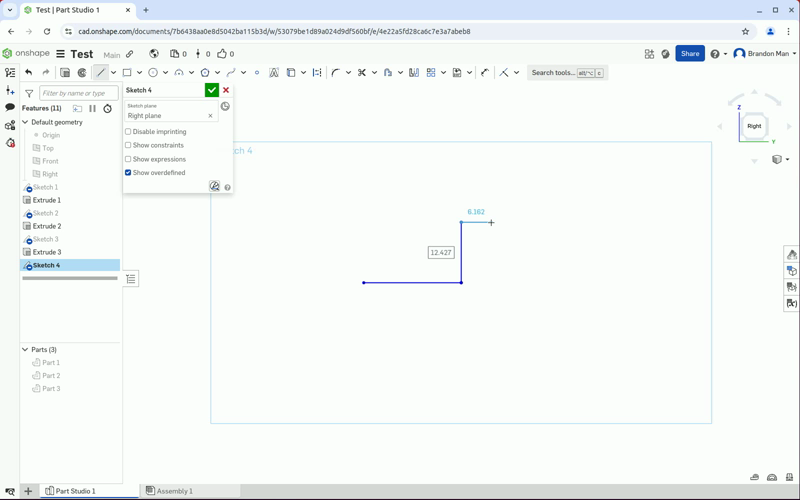
mouse_move(456, 222)
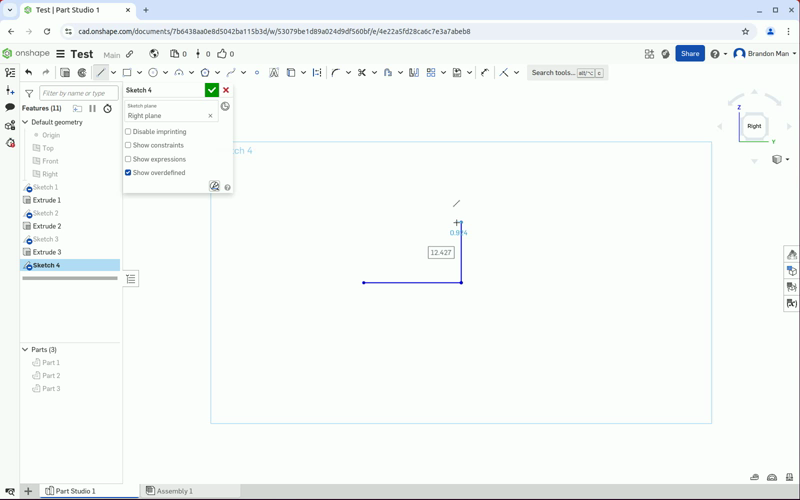
scroll(6)
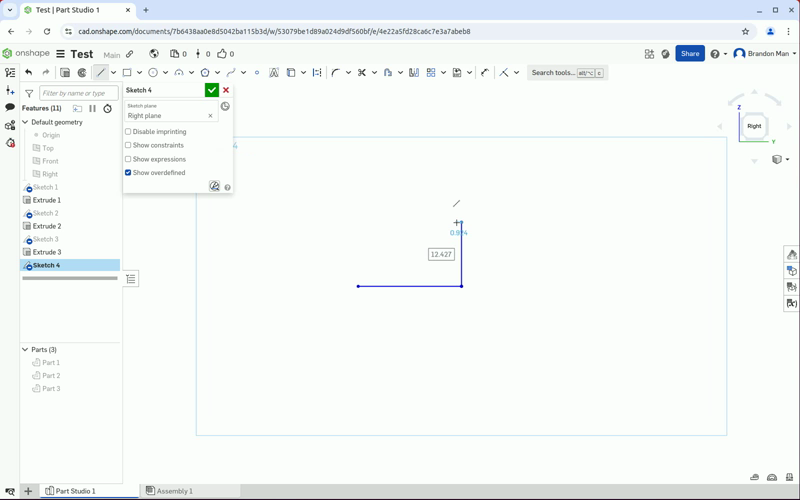
scroll(6)
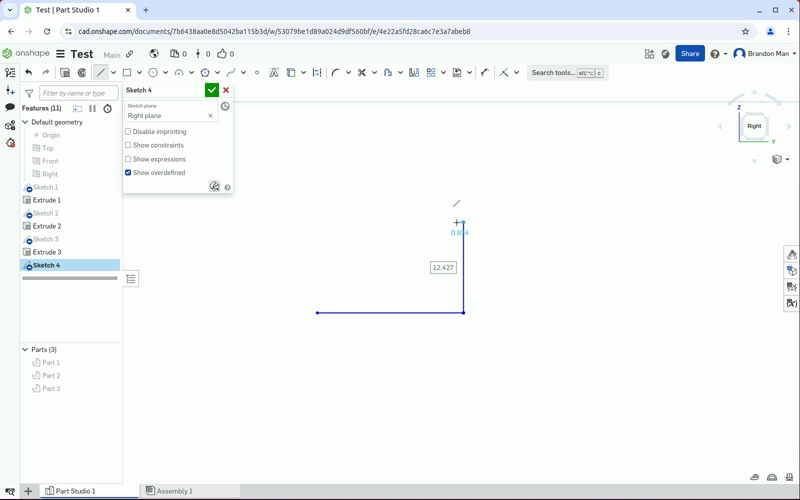
scroll(6)
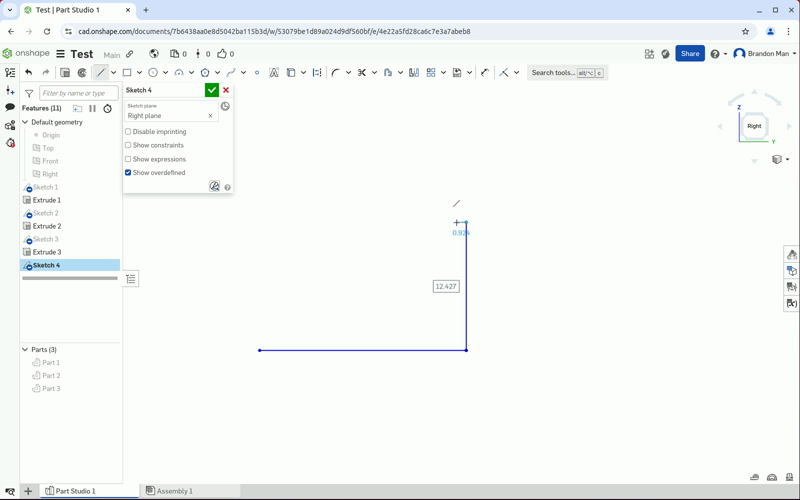
scroll(6)
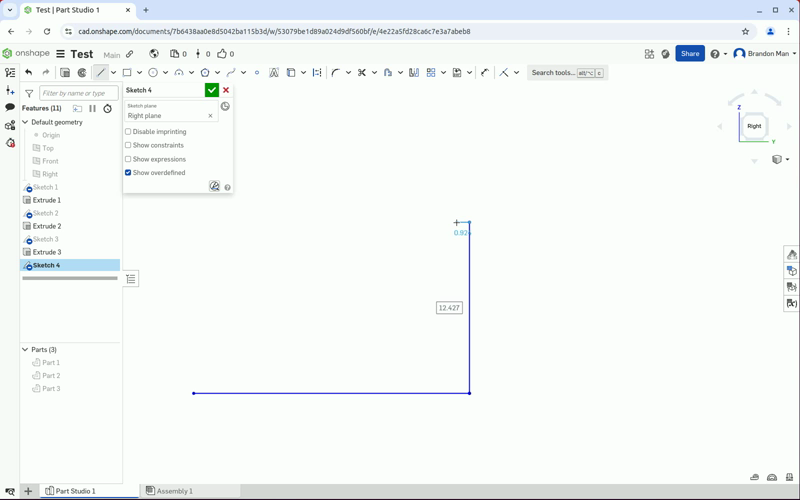
scroll(6)
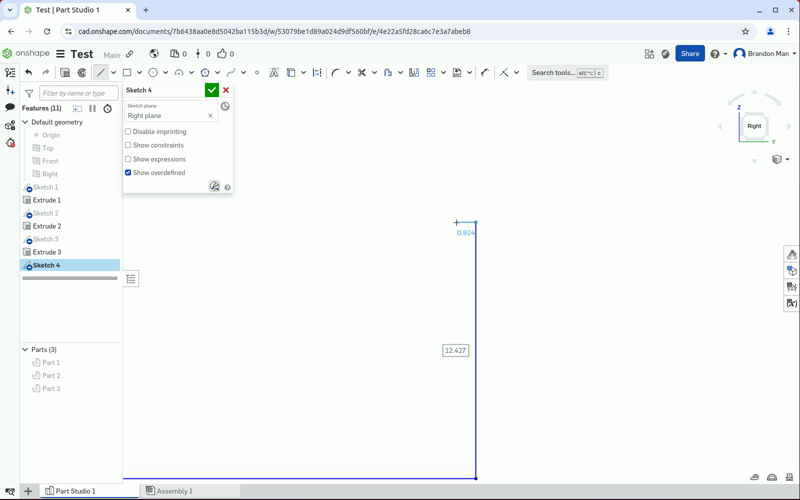
scroll(6)
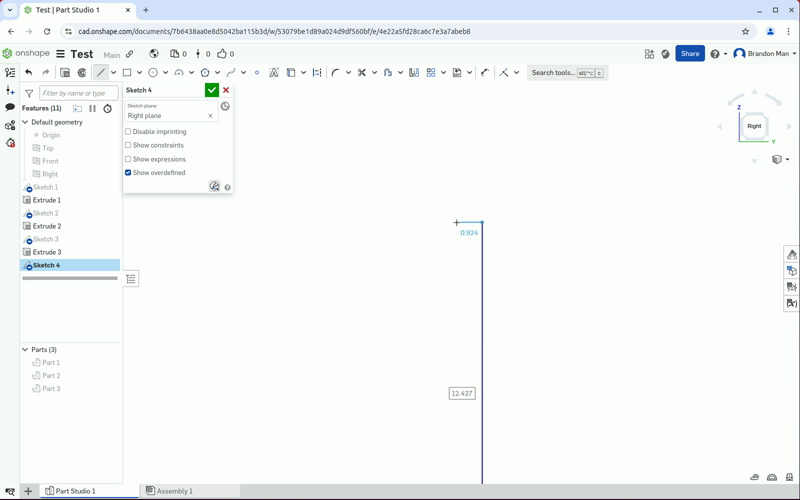
scroll(6)
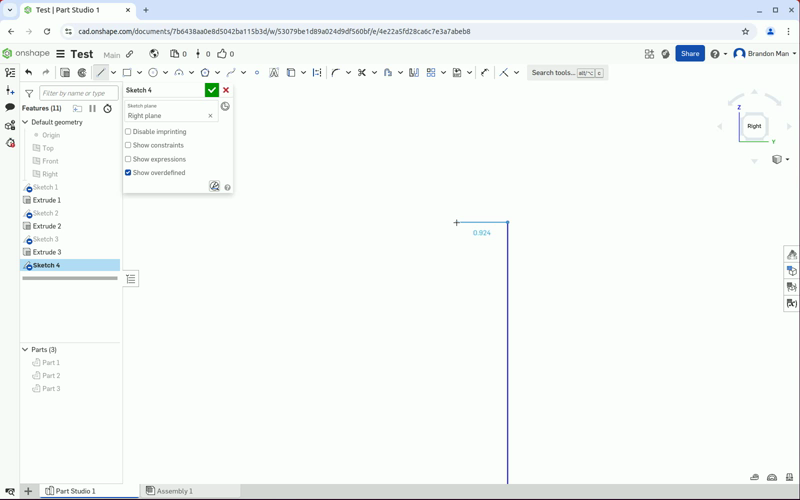
click(456, 222)
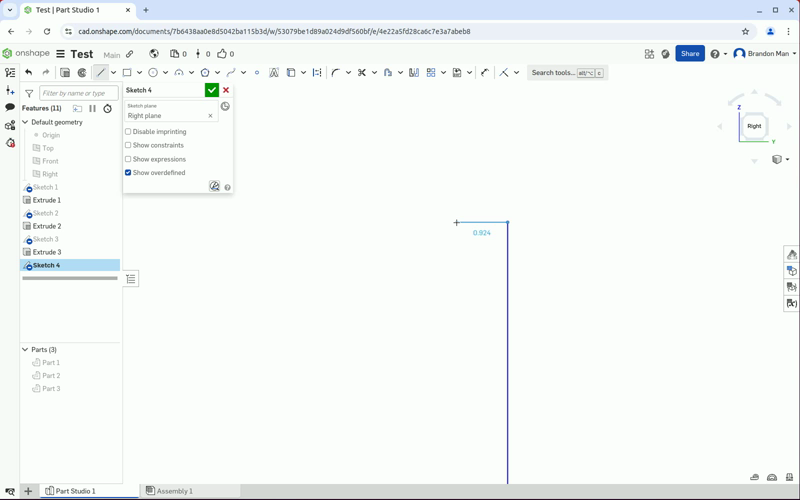
scroll(-6)
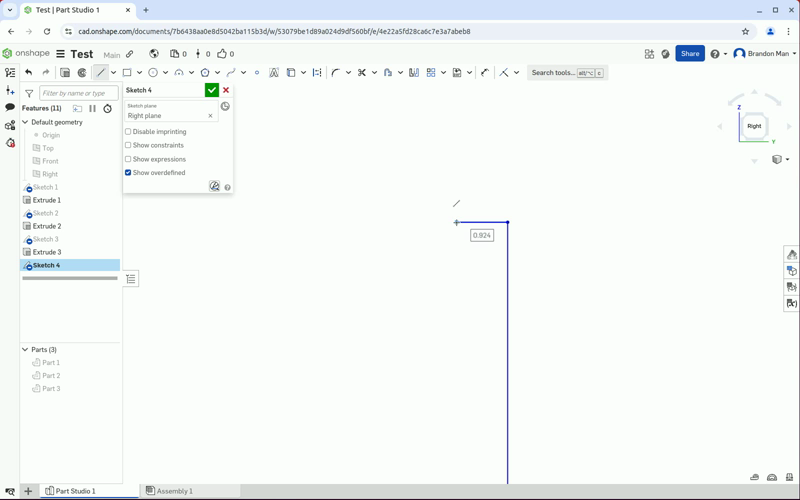
scroll(-6)
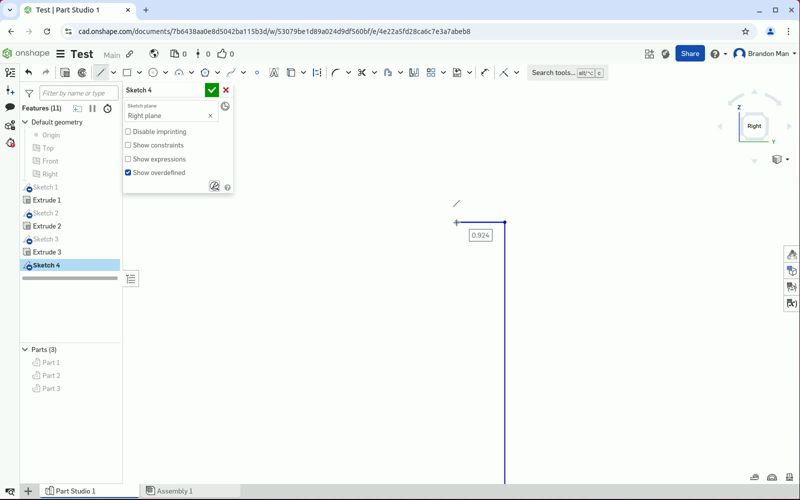
scroll(-6)
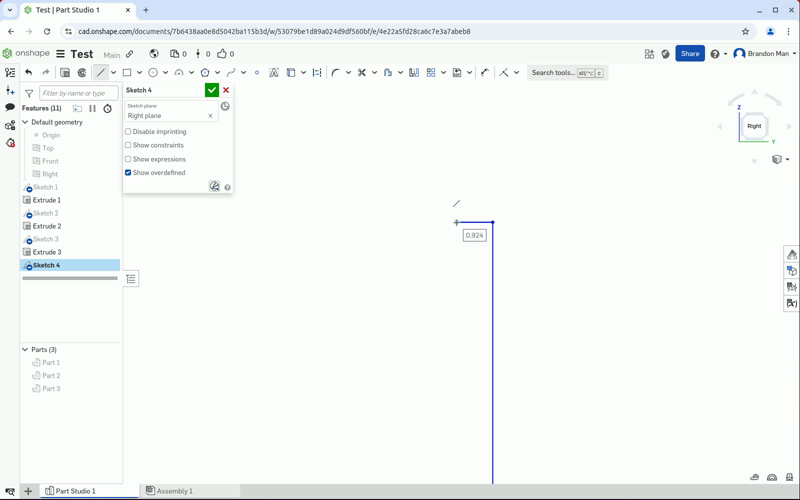
scroll(-6)
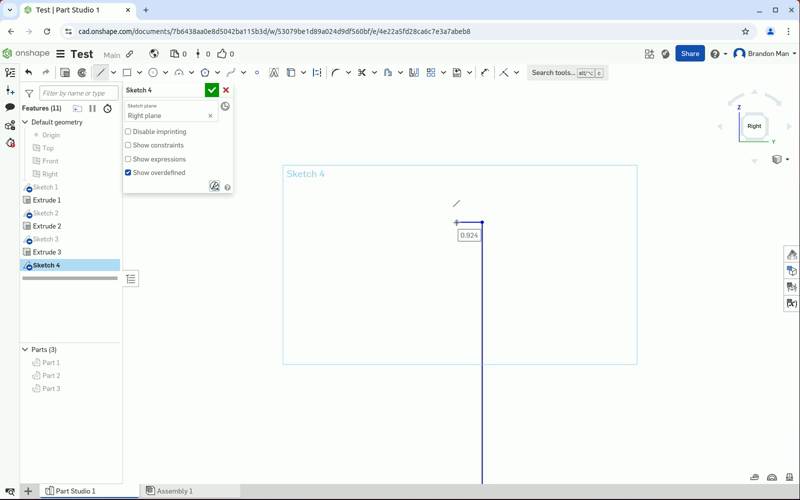
scroll(-6)
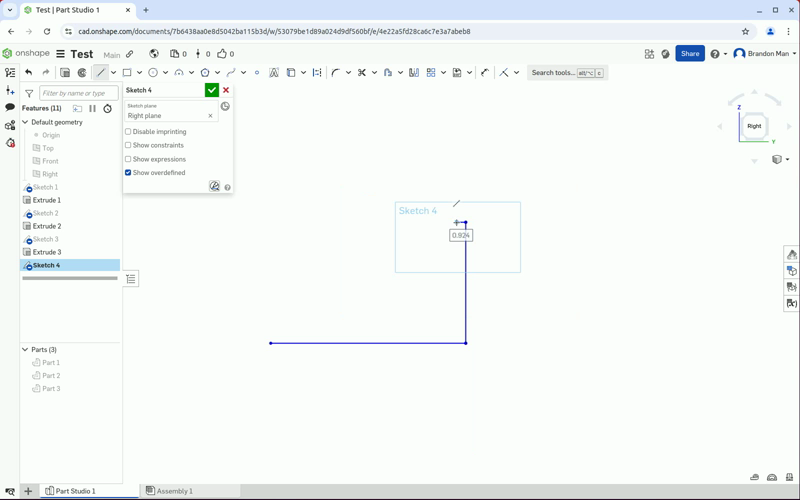
scroll(-6)
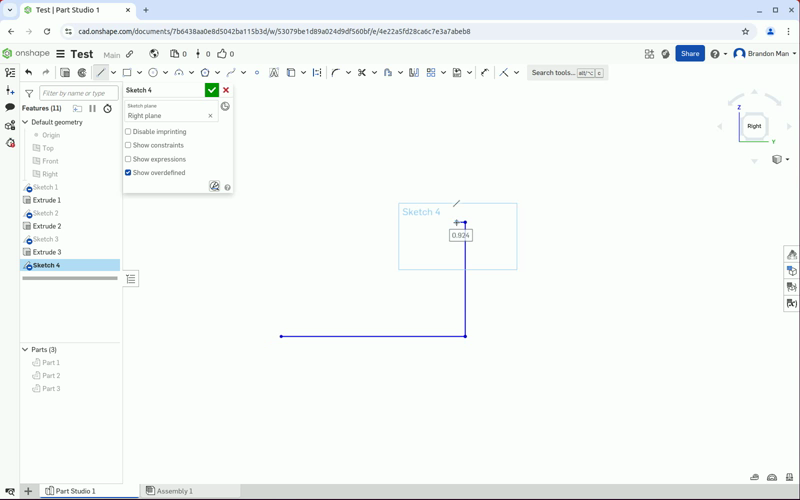
scroll(-6)
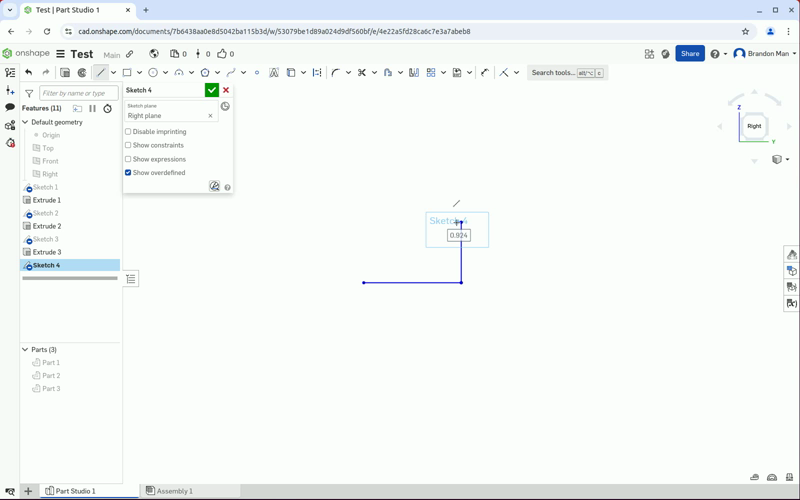
key_up(shift)
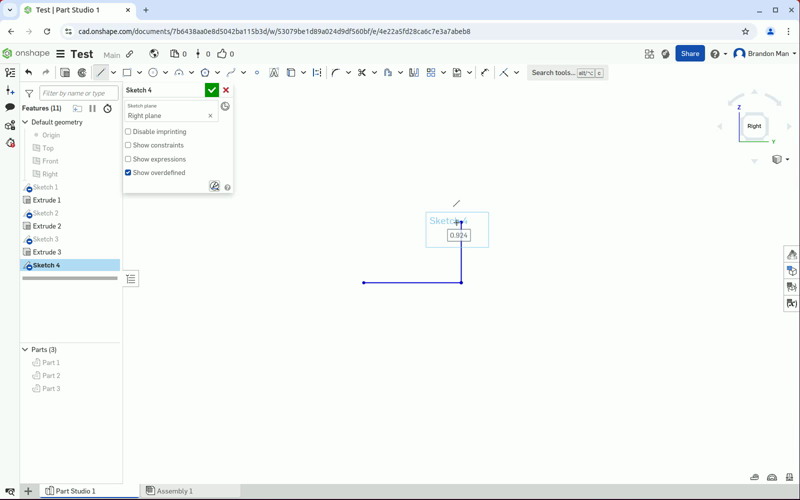
key_down(shift)
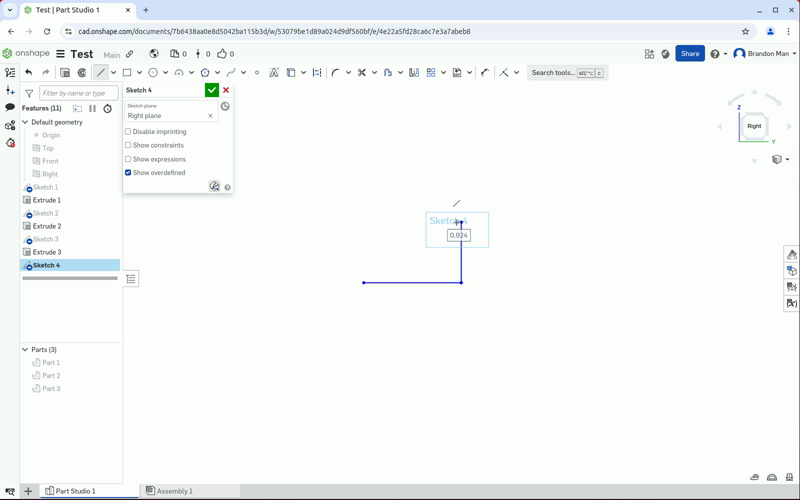
mouse_move(486, 222)
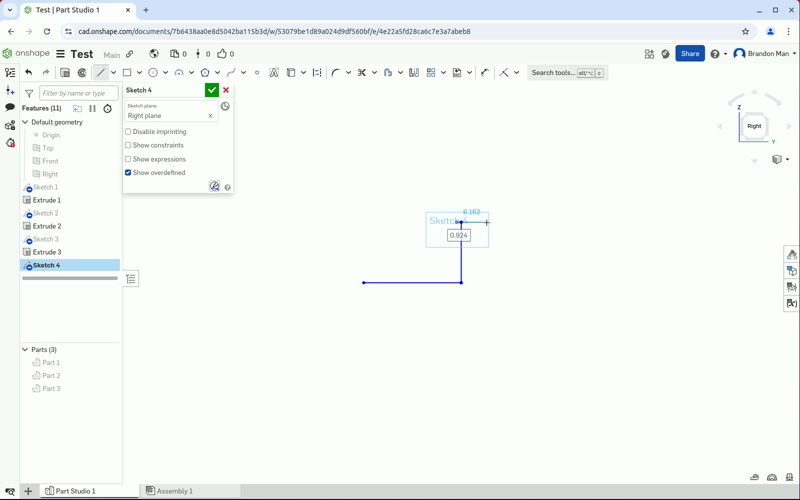
mouse_move(434, 257)
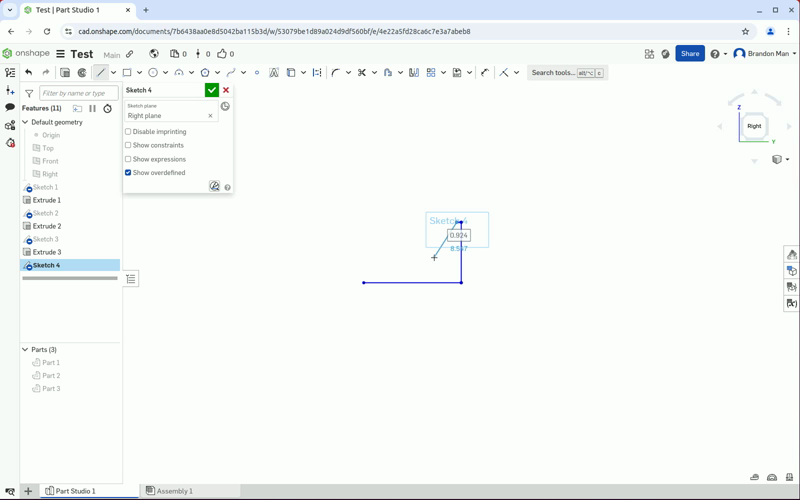
click(434, 257)
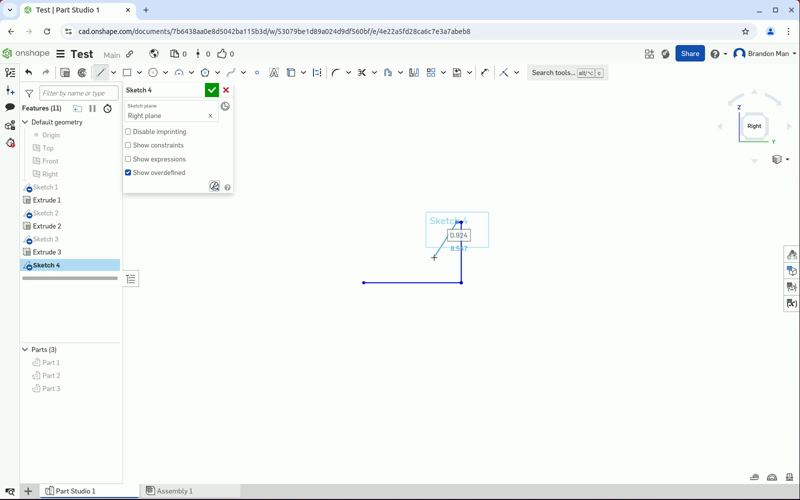
key_up(shift)
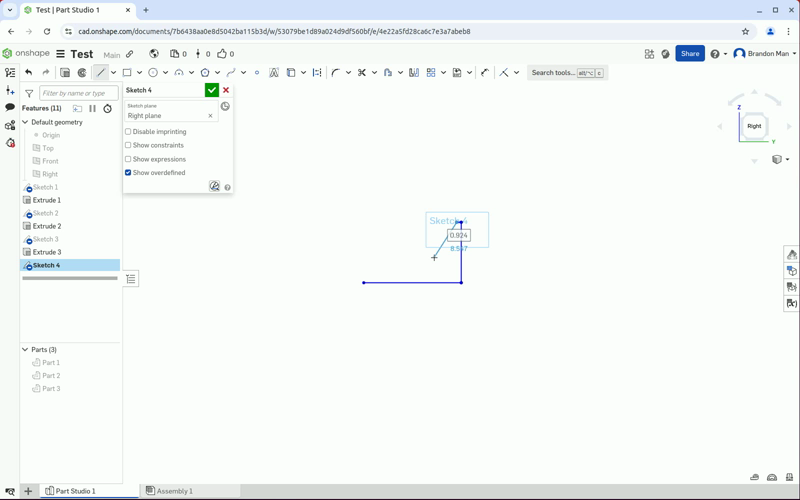
key_down(shift)
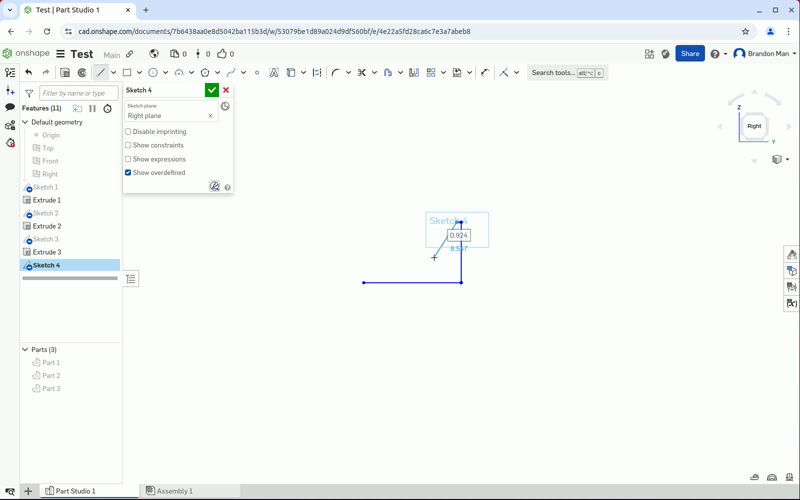
mouse_move(363, 265)
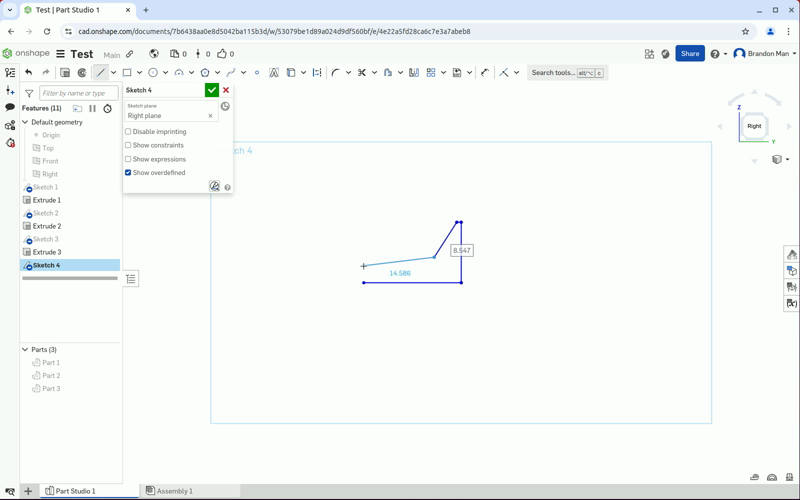
click(363, 265)
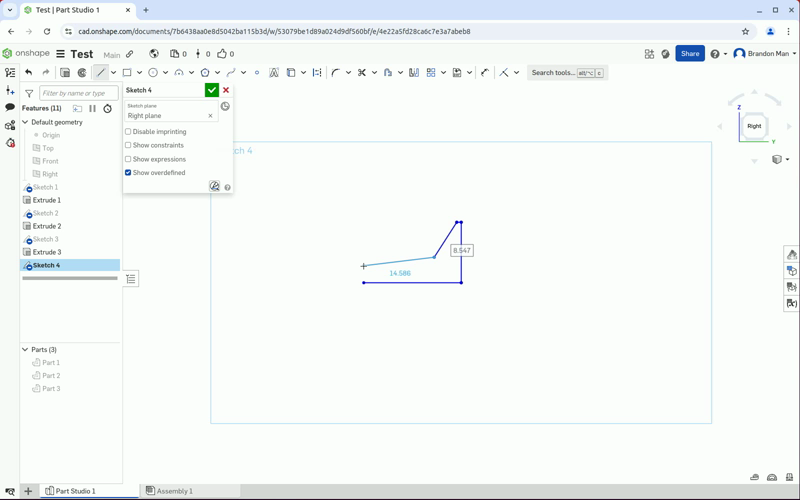
key_up(shift)
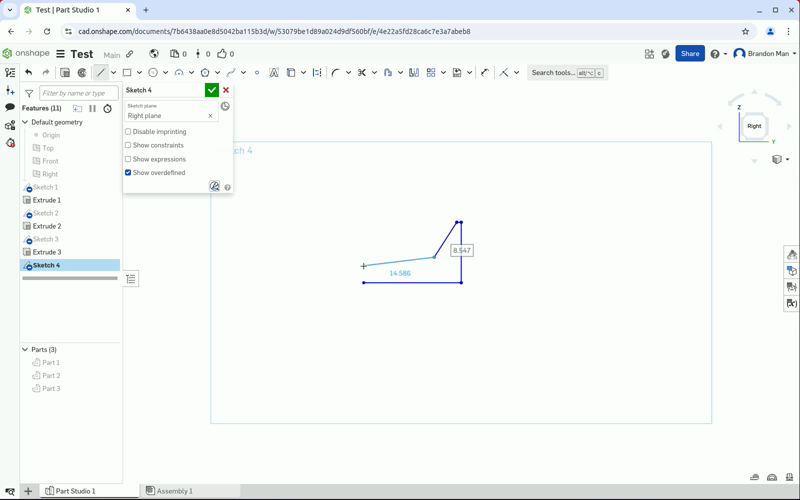
mouse_move(393, 265)
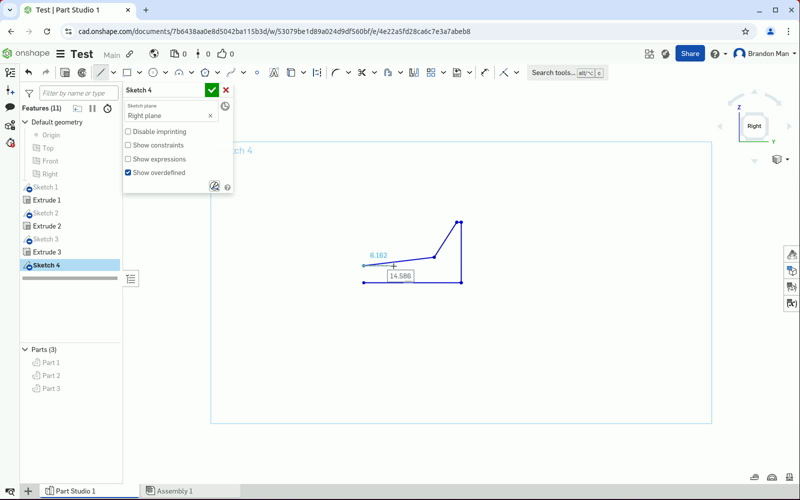
key_down(shift)
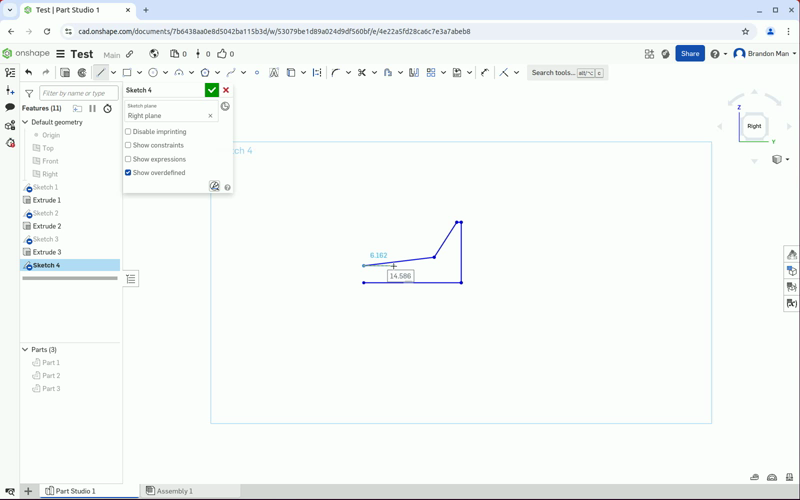
mouse_move(363, 282)
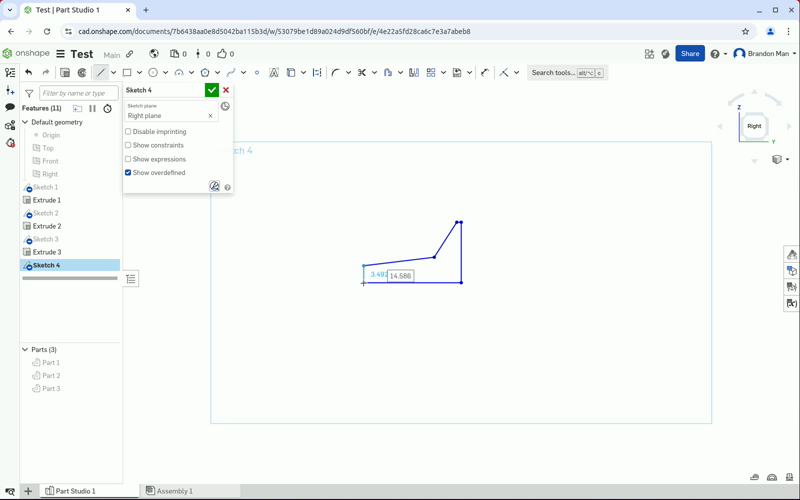
key_up(shift)
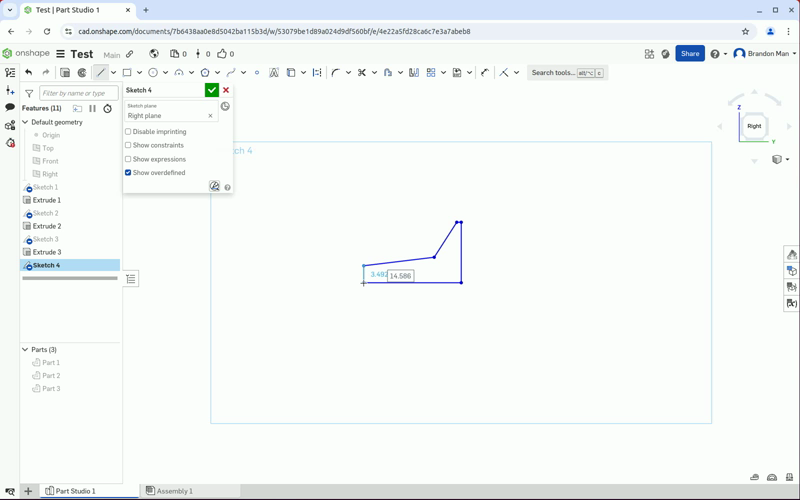
click(363, 282)
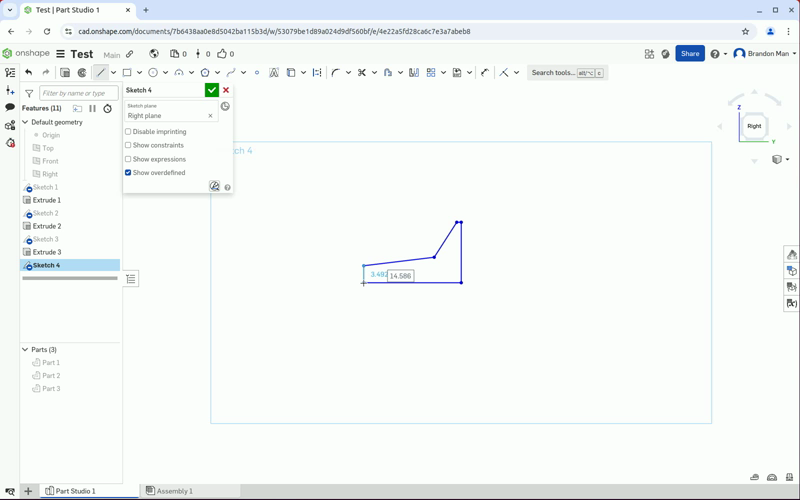
key(esc)
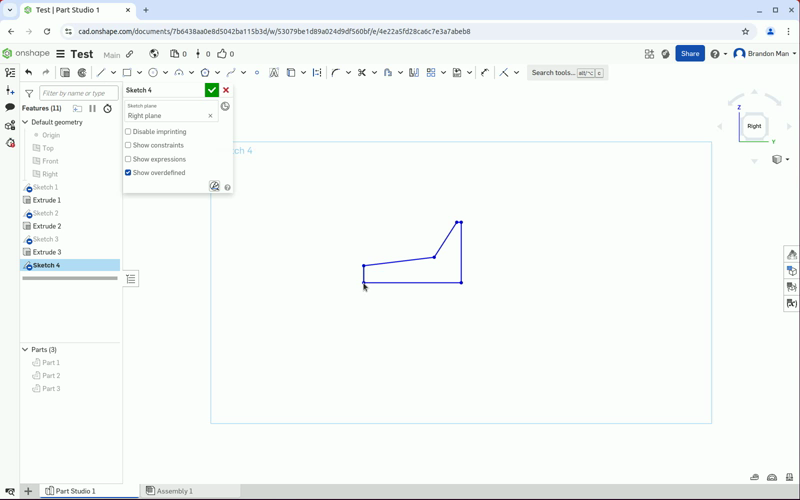
mouse_move(378, 273)
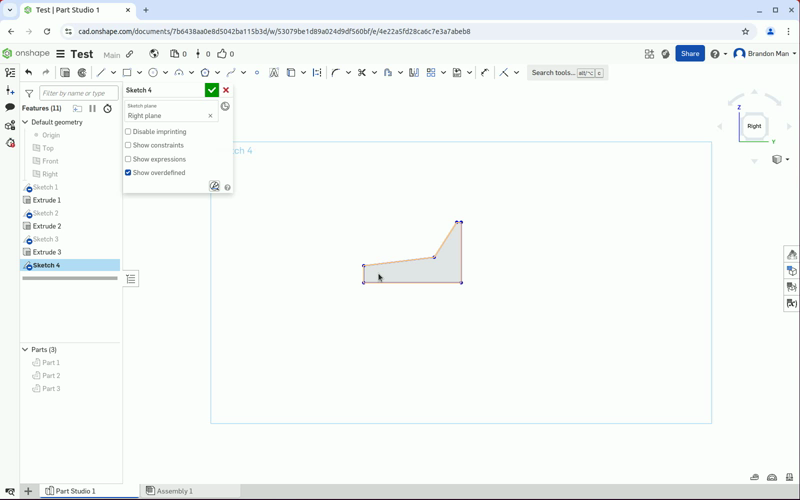
click(378, 273)
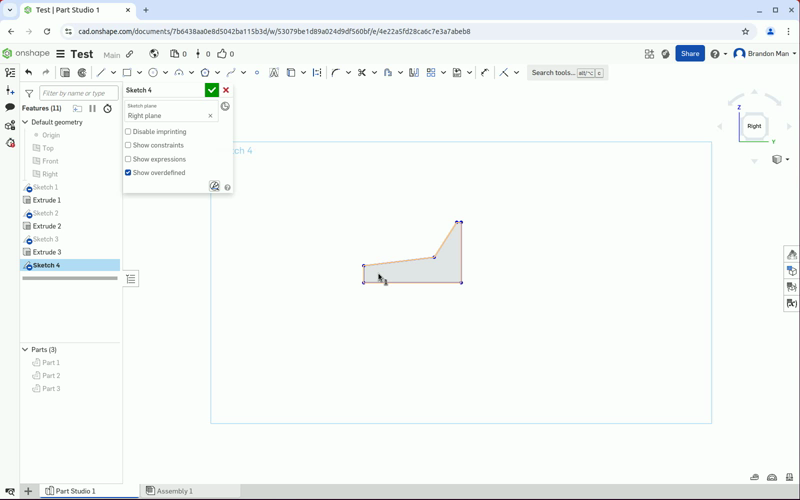
mouse_move(73, 352)
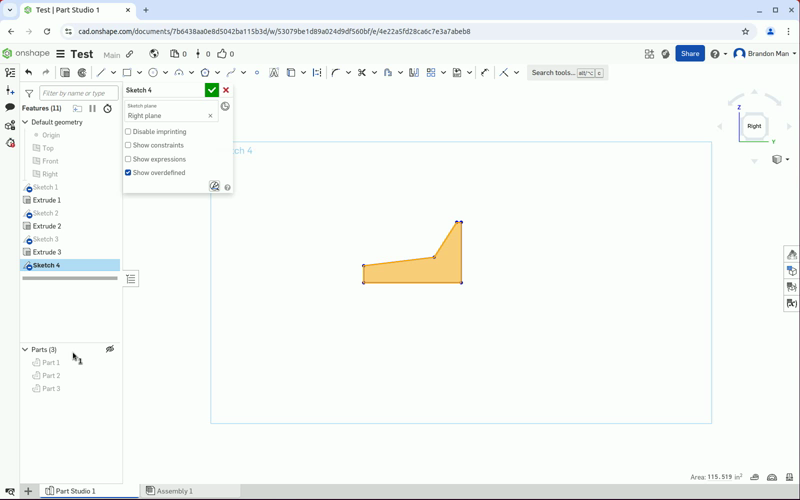
key(shift+y)
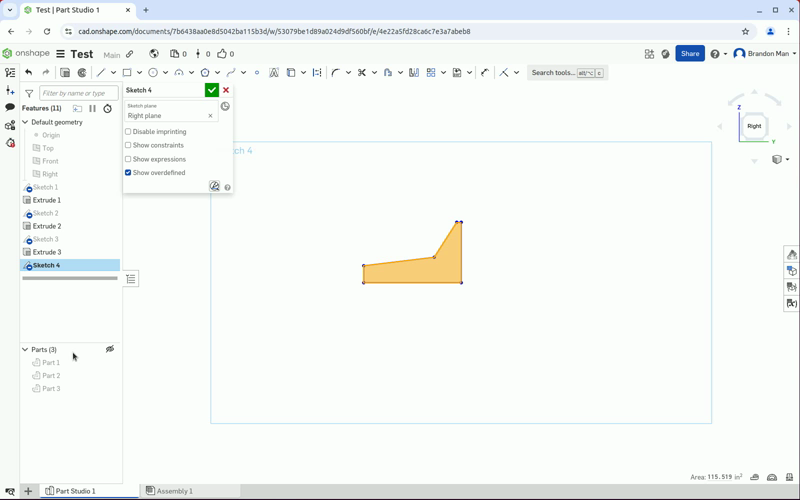
key(shift+e)
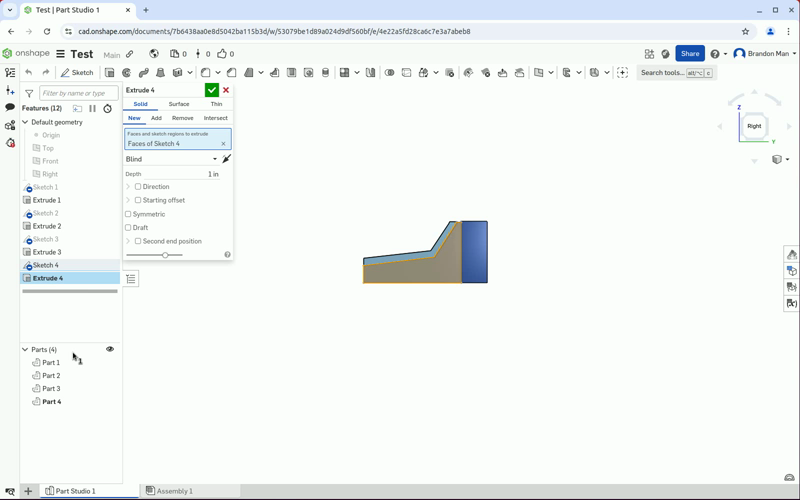
mouse_move(143, 106)
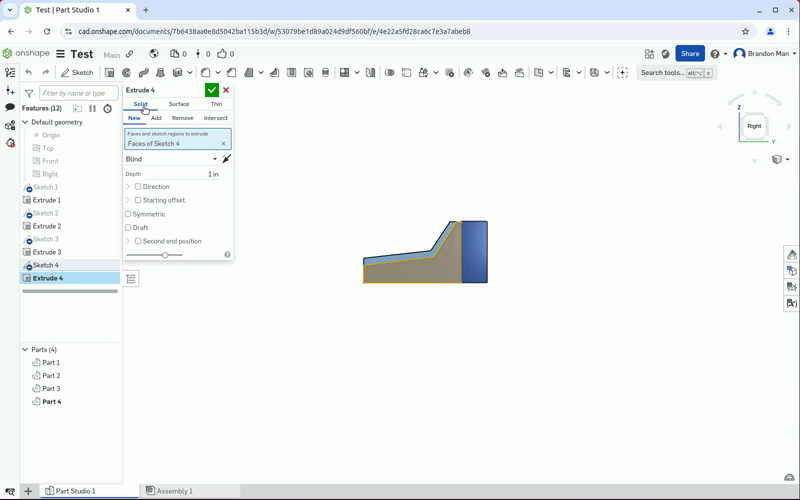
click(143, 106)
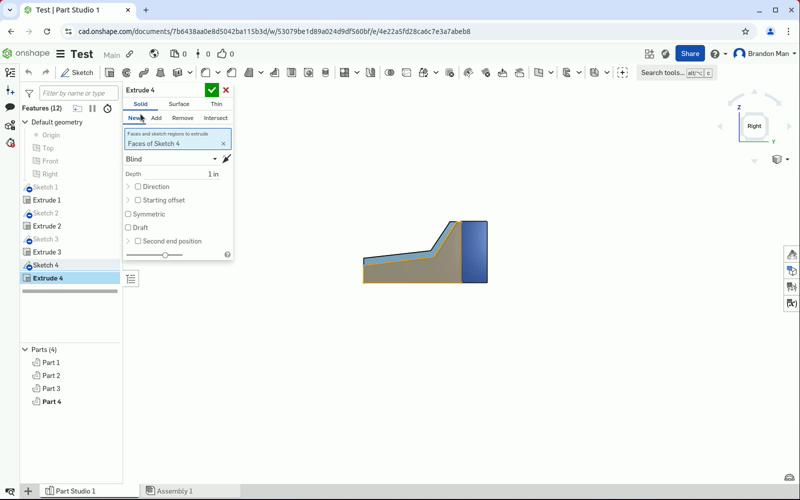
mouse_move(137, 120)
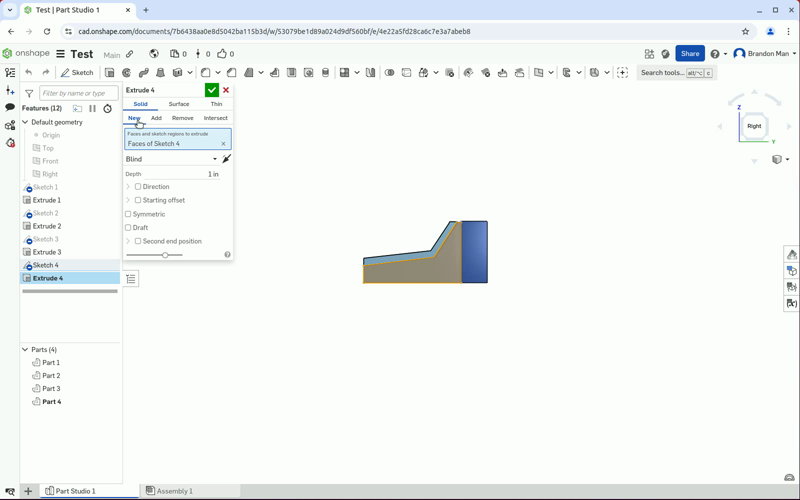
click(137, 120)
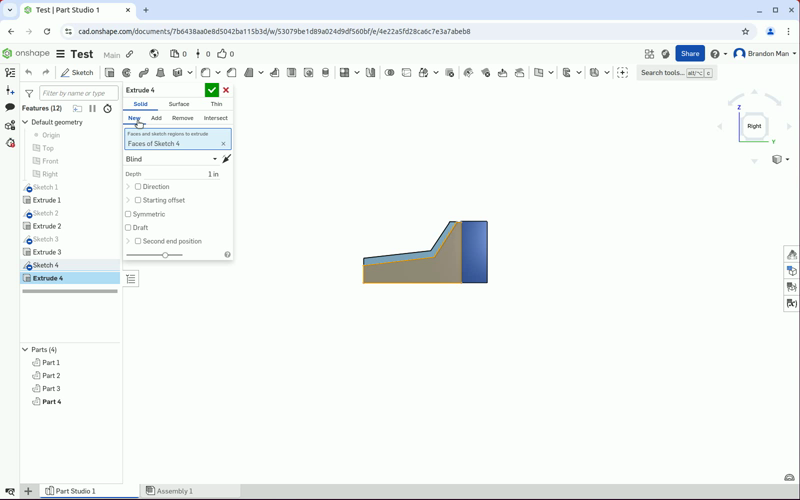
key(tab, 4)
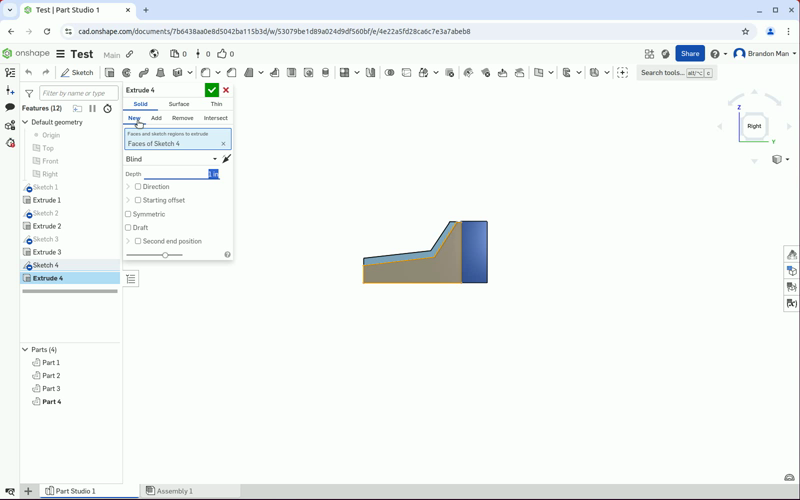
text(0.241)
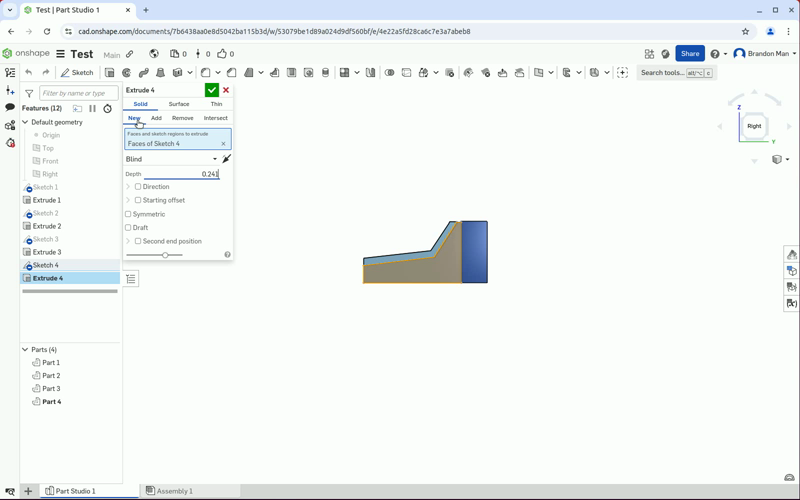
key(enter)
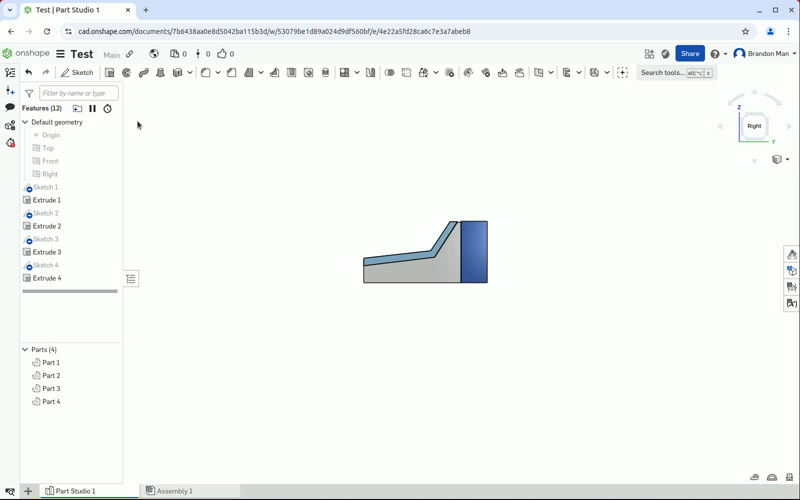
key(shift+h)
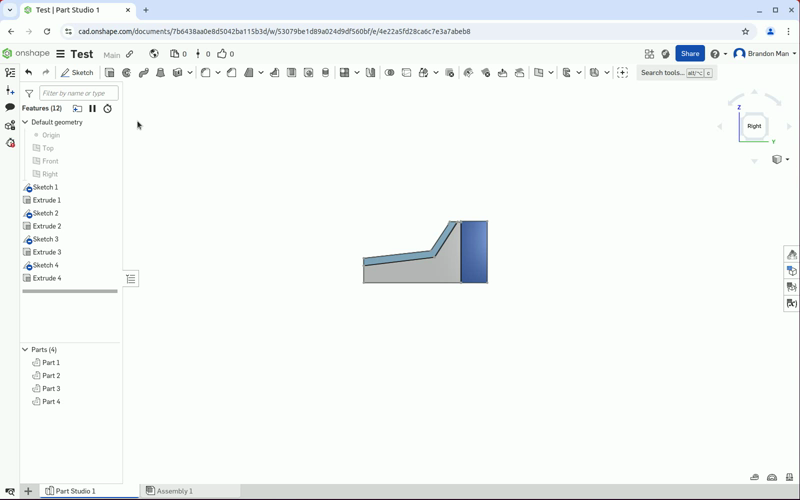
key(shift+h)
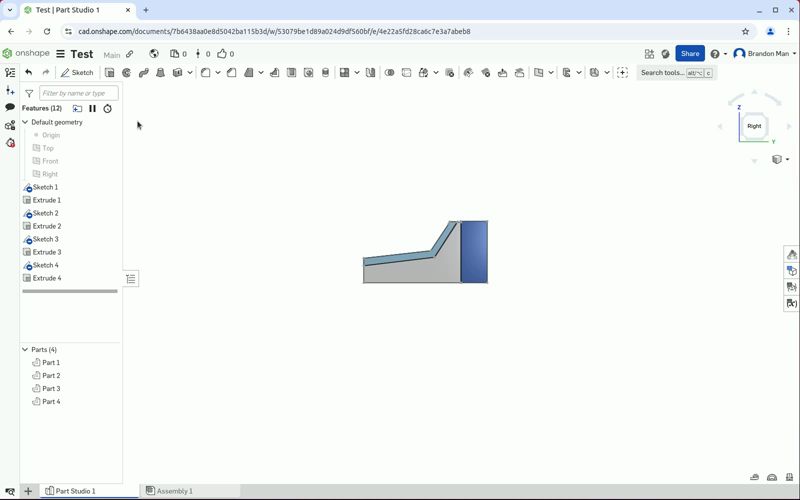
key(shift+7)
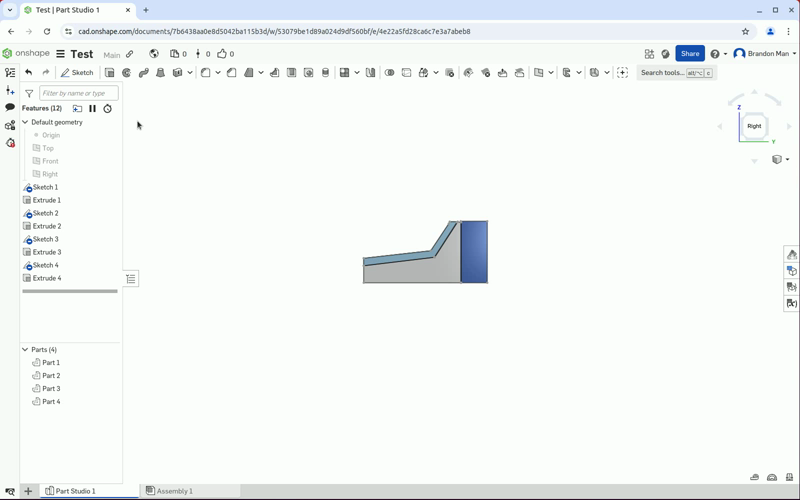
key(right, 2)
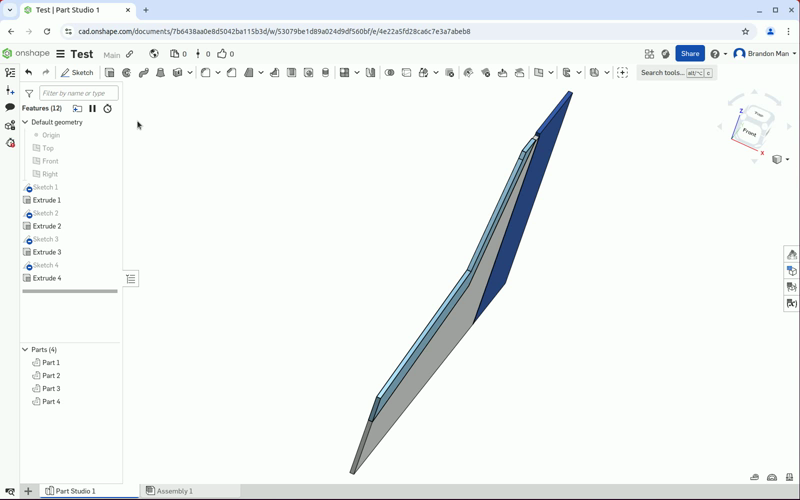
key(down, 2)
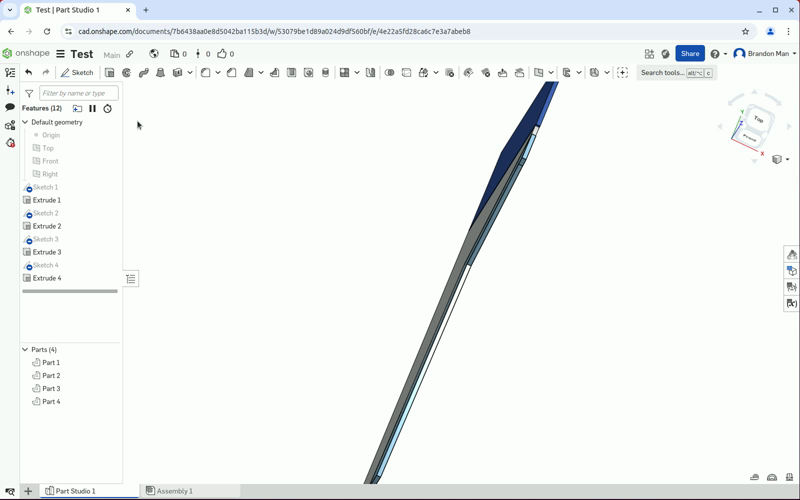
key(up, 2)
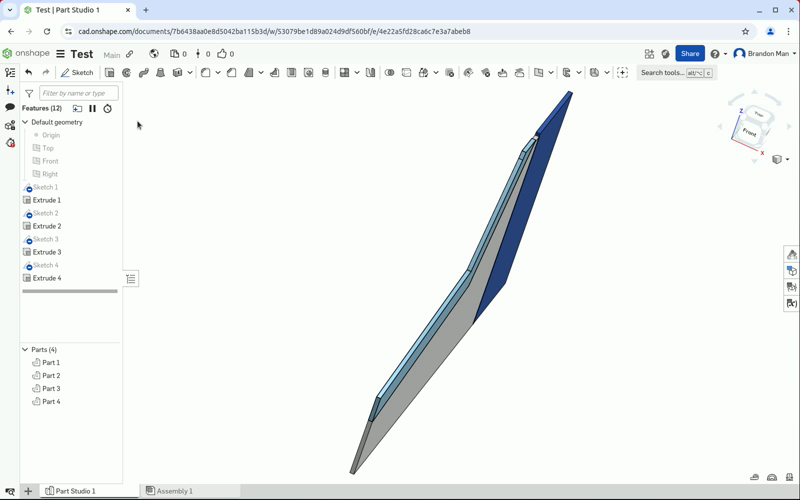
key(left, 2)
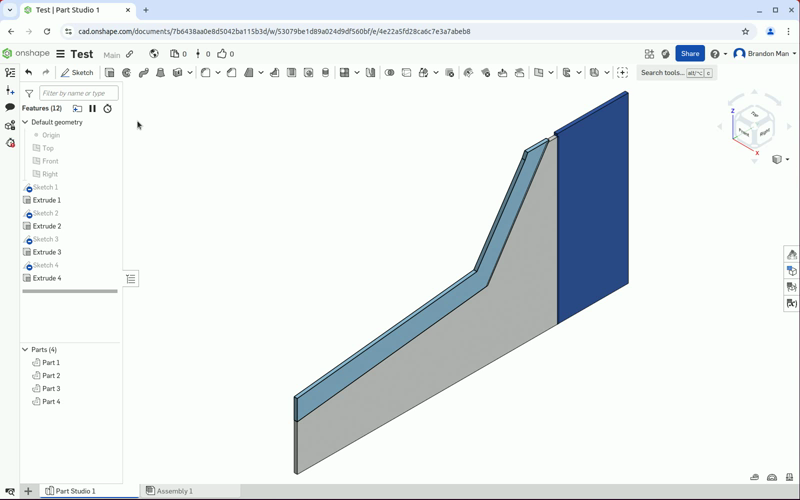
mouse_move(73, 189)
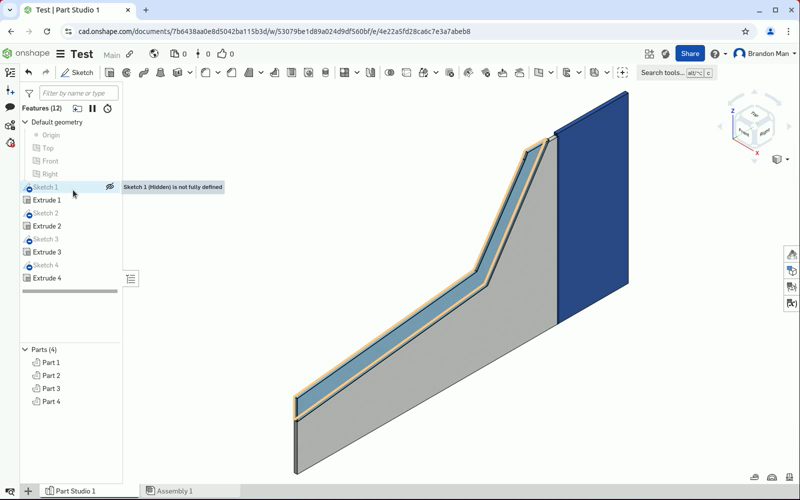
click(73, 189)